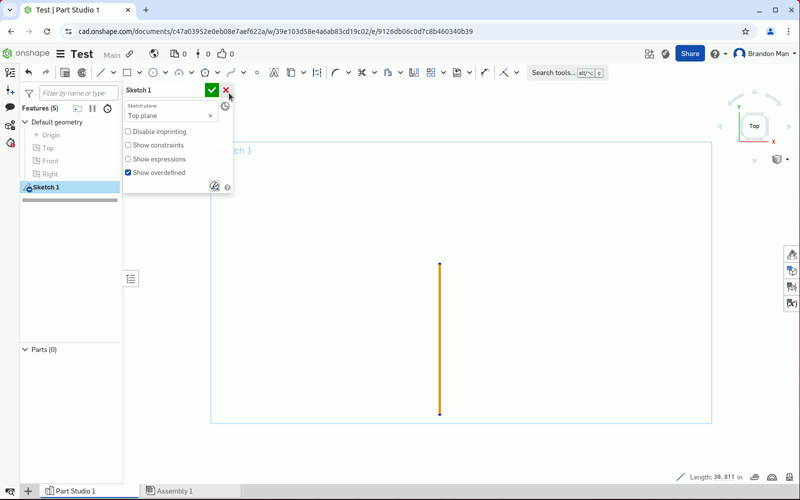
key(shift+h)
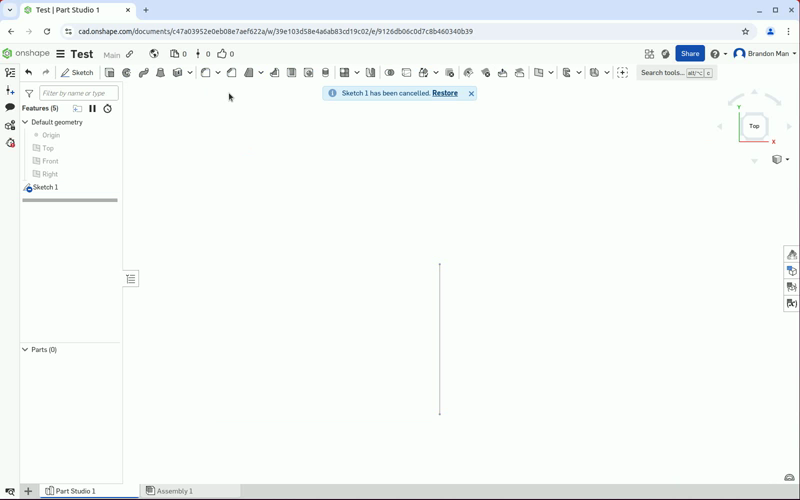
key(shift+s)
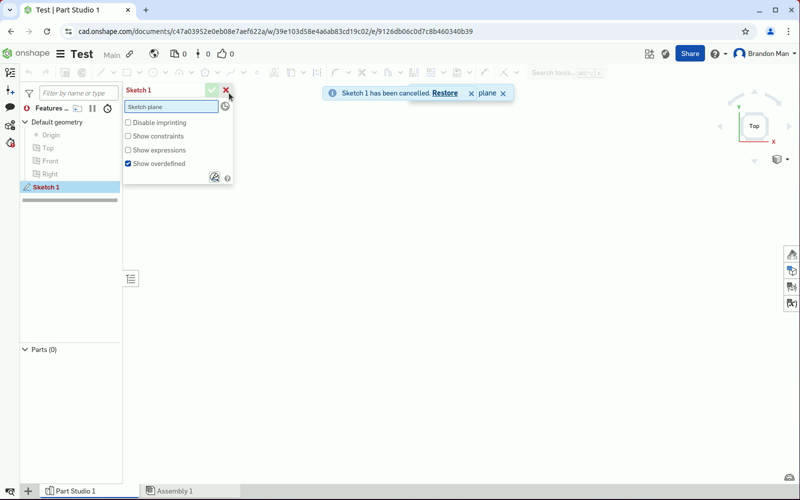
mouse_move(73, 150)
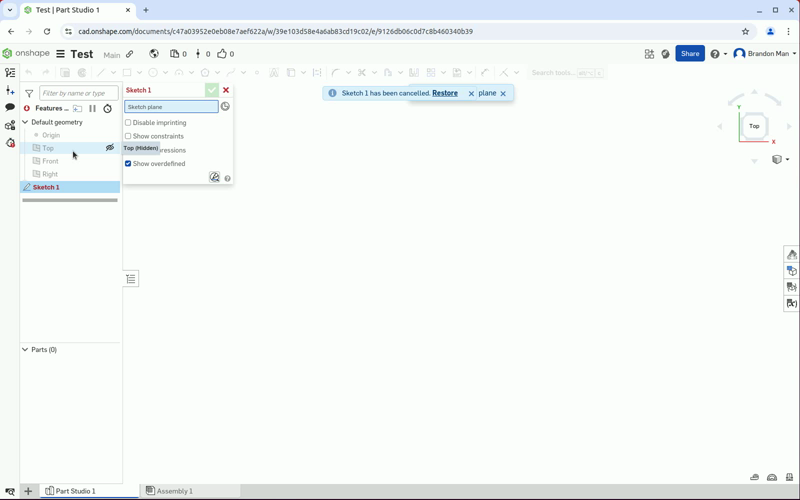
click(73, 150)
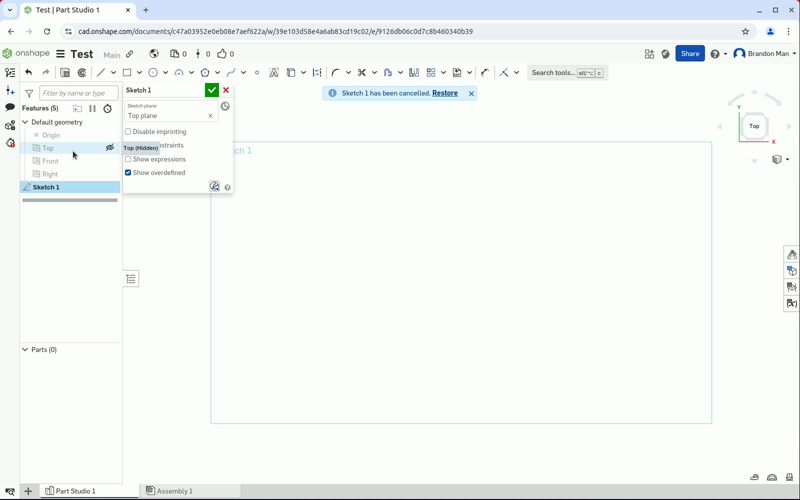
mouse_move(73, 352)
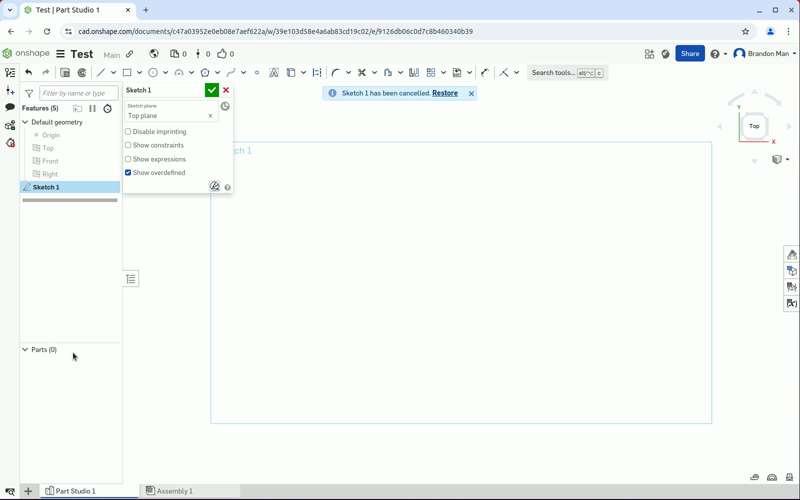
key(y)
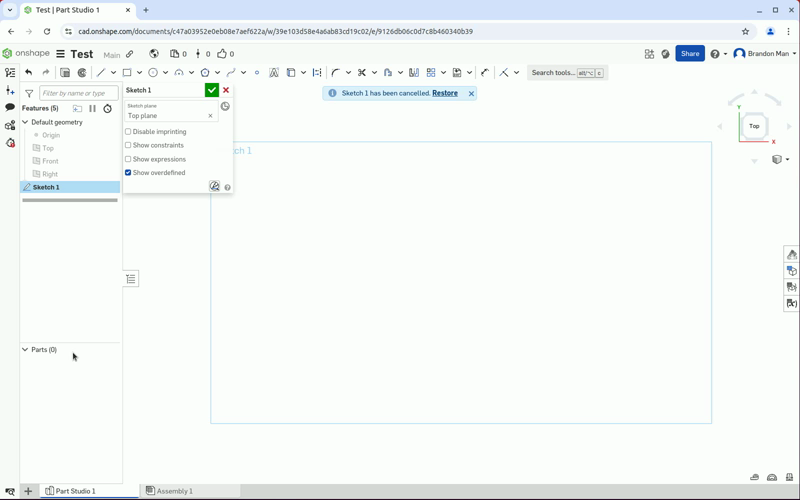
key(l)
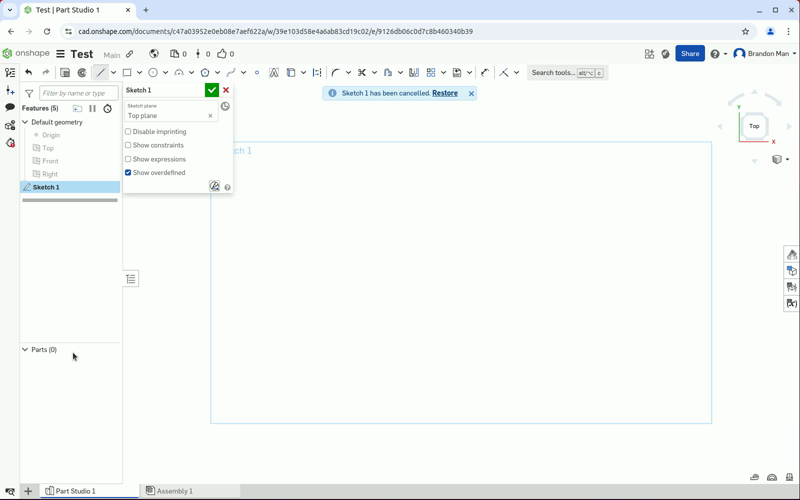
key_down(shift)
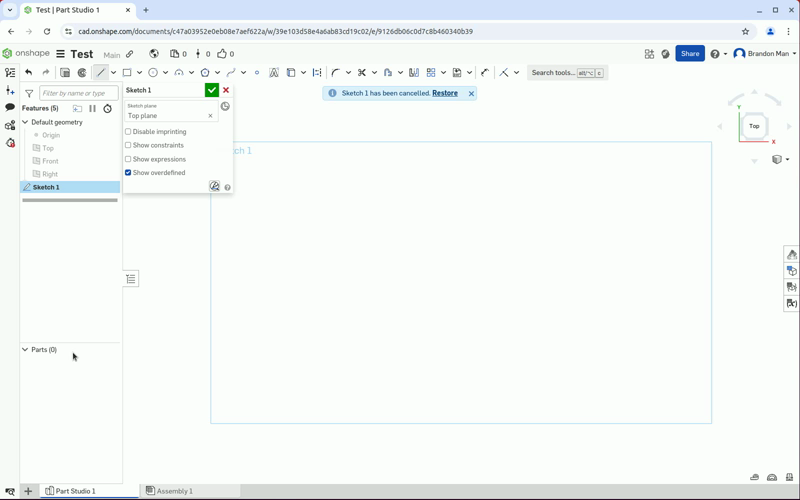
mouse_move(351, 335)
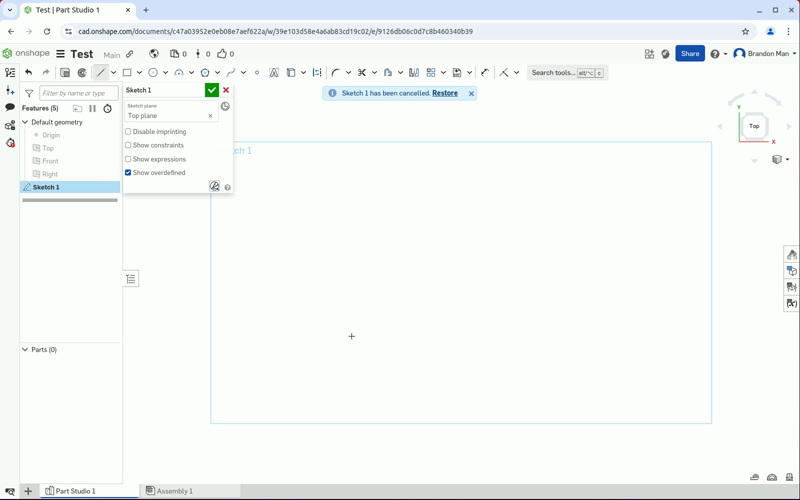
click(351, 335)
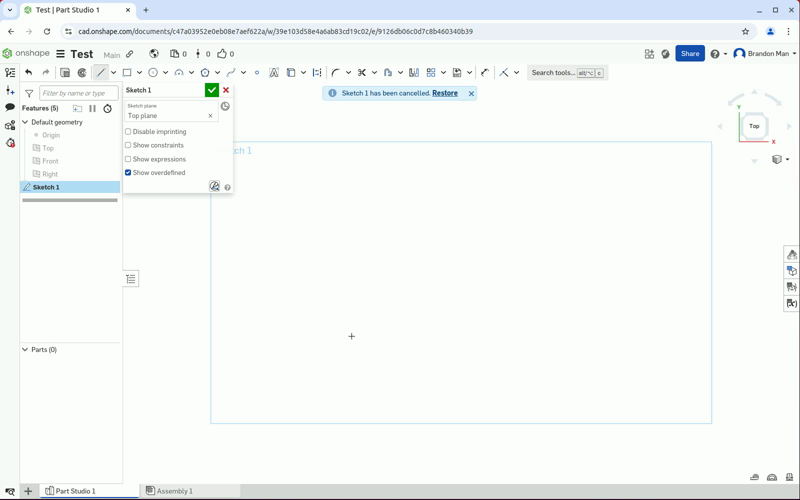
key_up(shift)
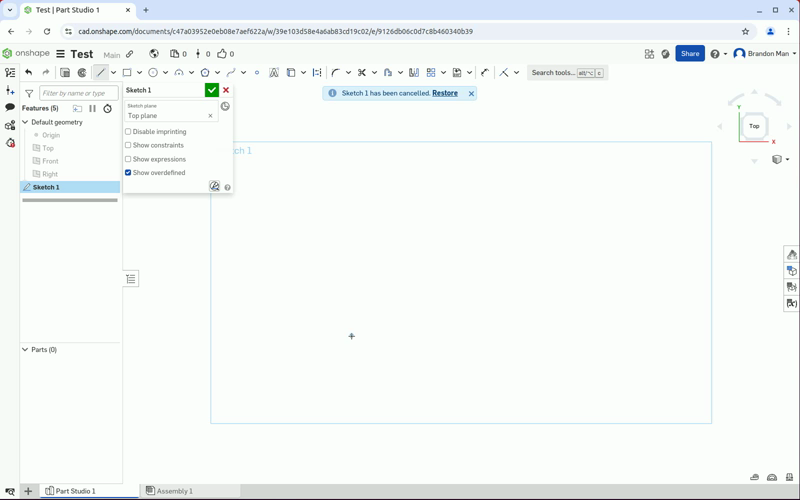
key_down(shift)
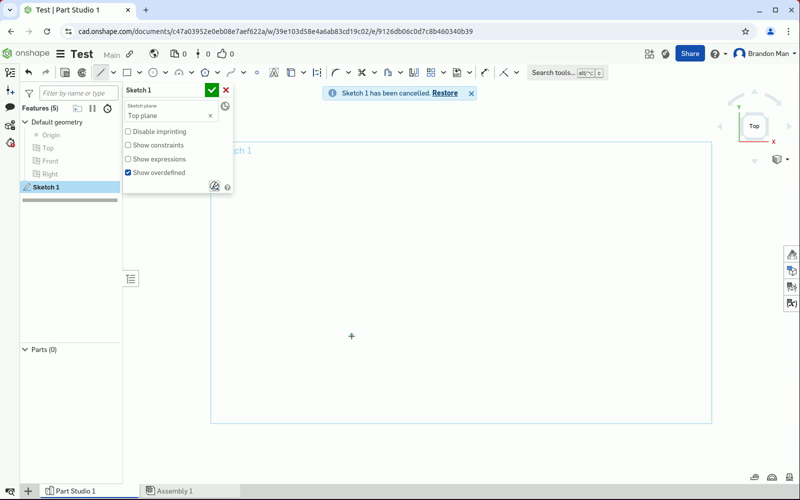
mouse_move(569, 335)
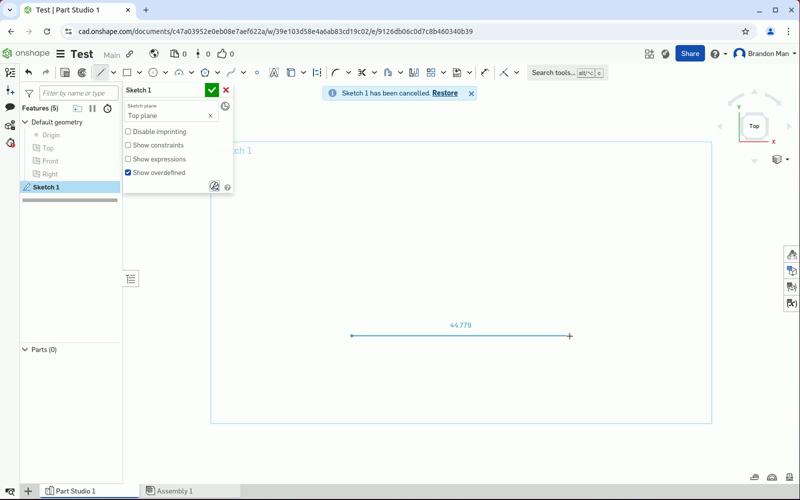
click(569, 335)
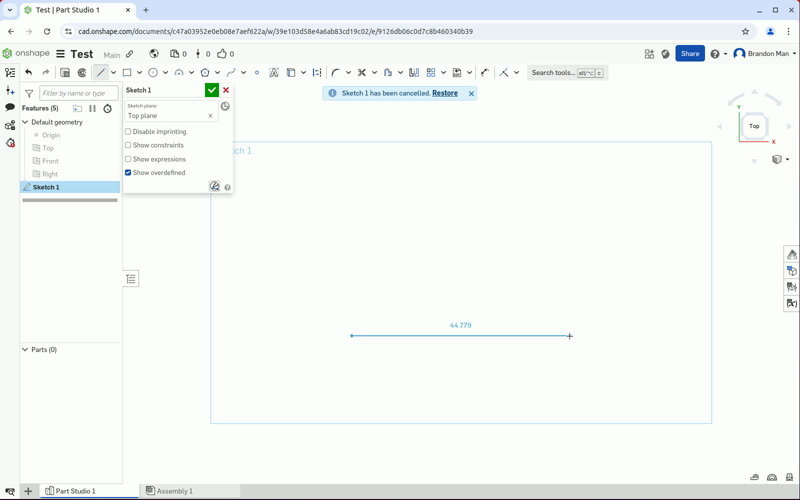
key_up(shift)
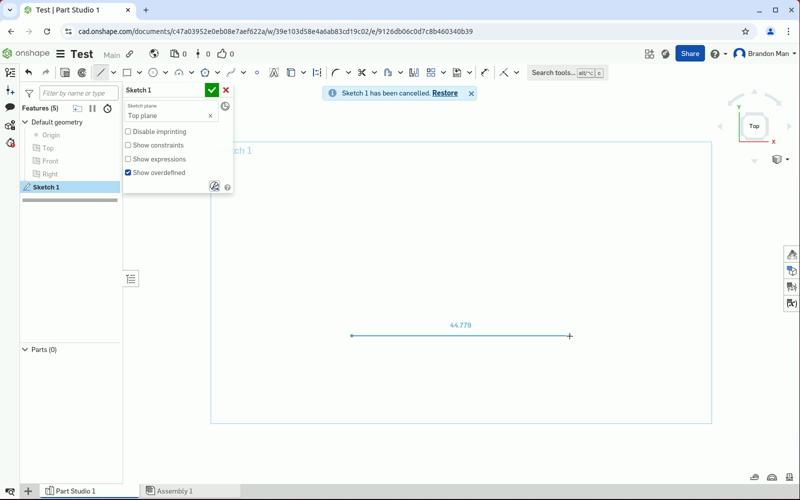
key_down(shift)
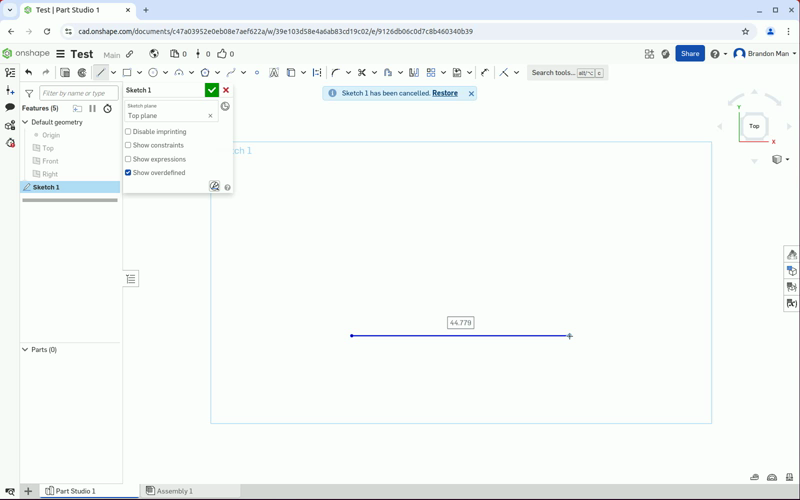
mouse_move(569, 230)
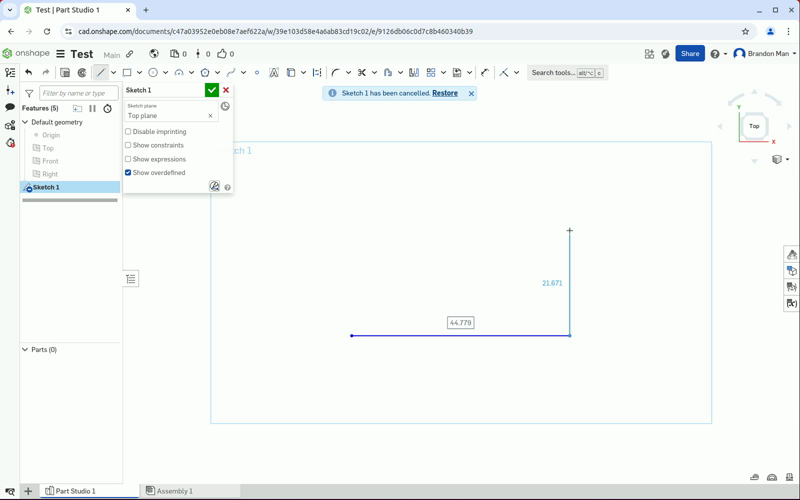
click(569, 230)
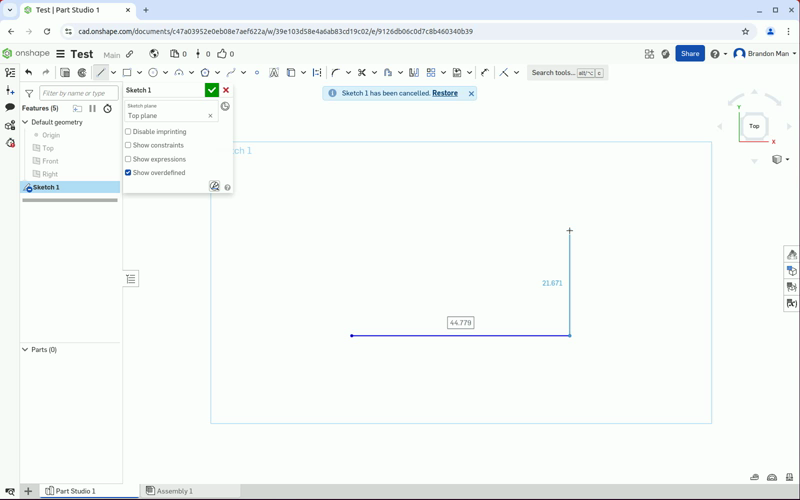
key_up(shift)
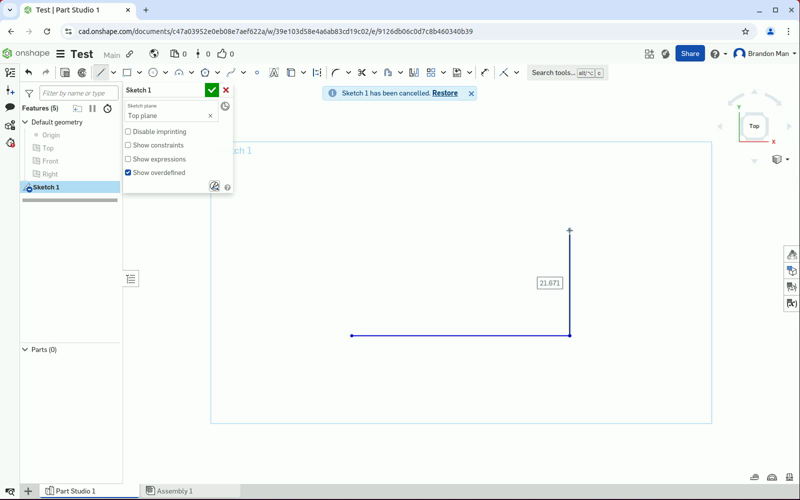
key_down(shift)
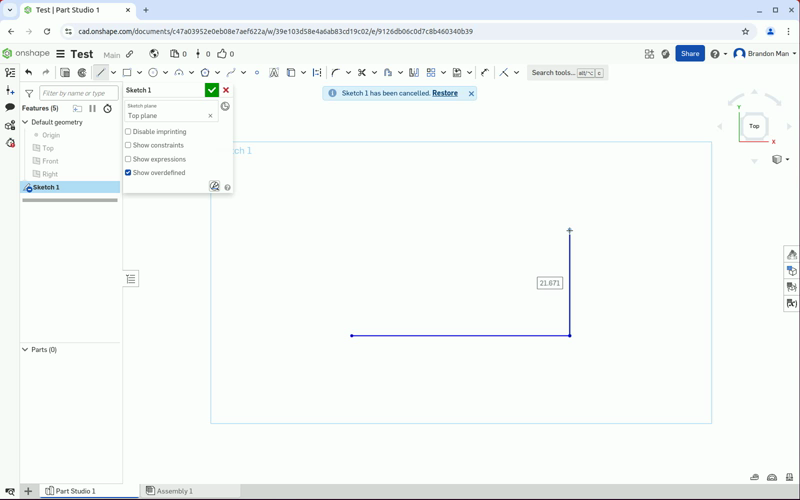
mouse_move(351, 230)
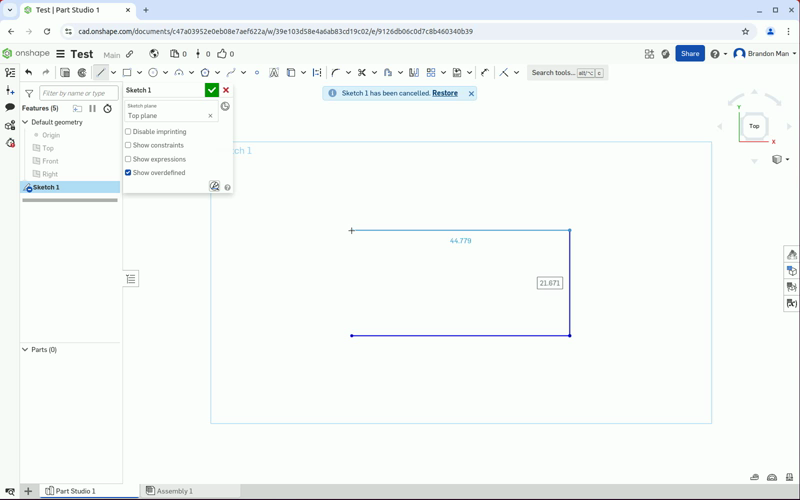
click(351, 230)
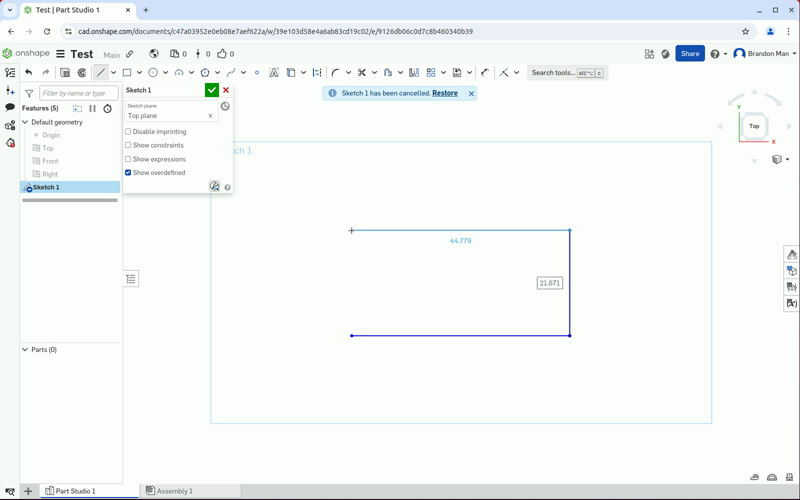
key_up(shift)
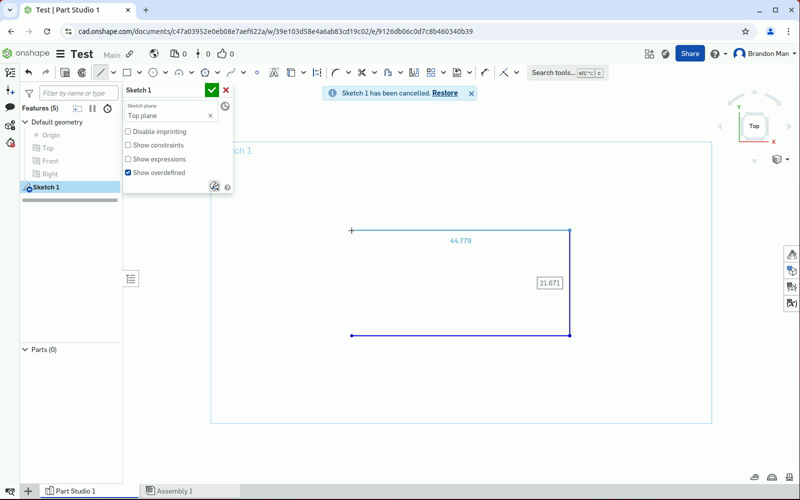
key_down(shift)
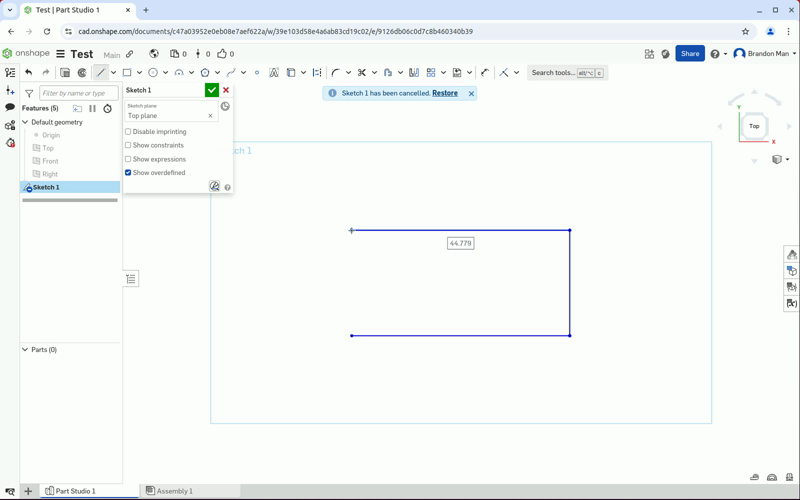
mouse_move(351, 335)
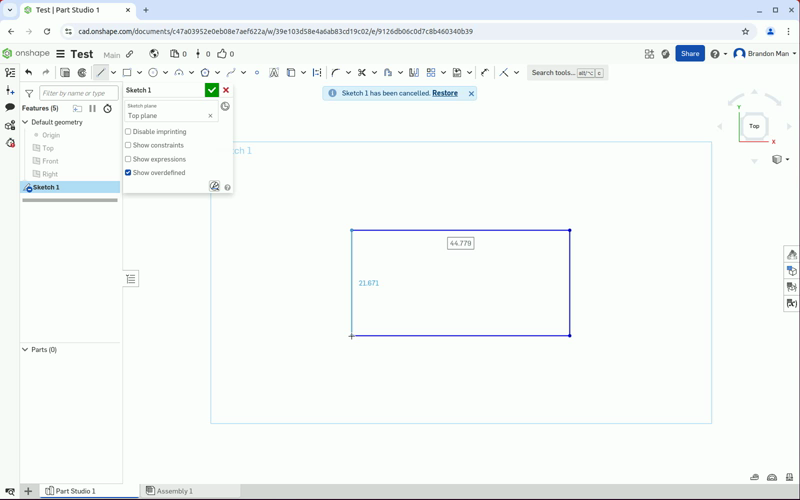
key_up(shift)
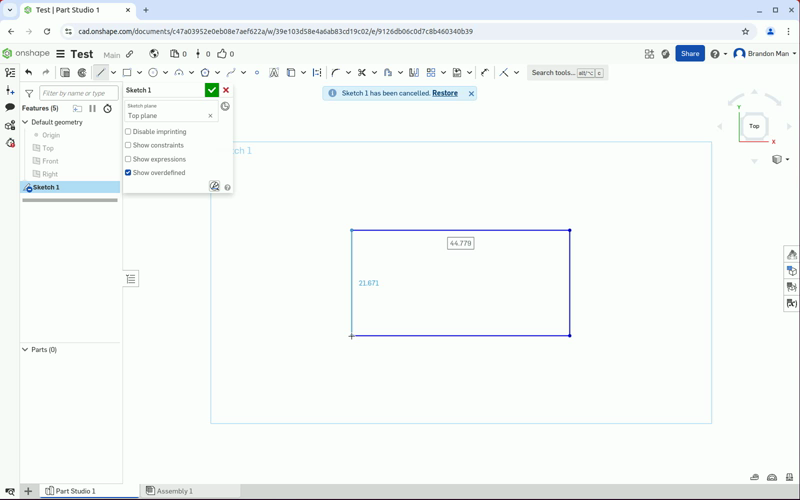
click(351, 335)
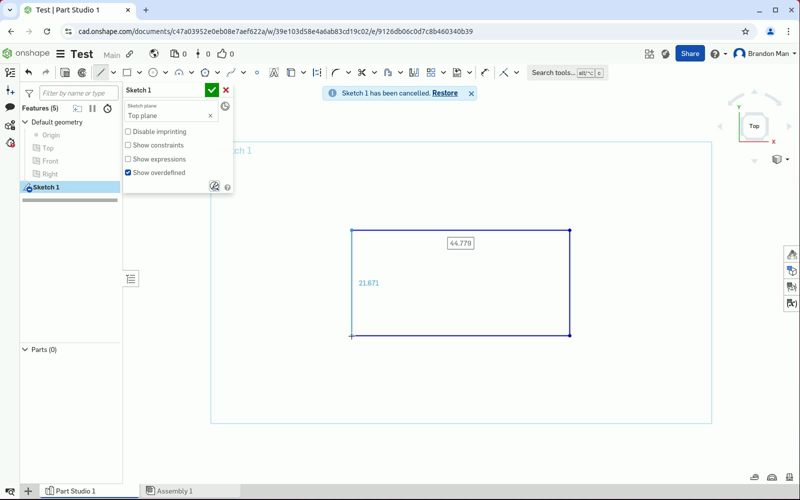
key(esc)
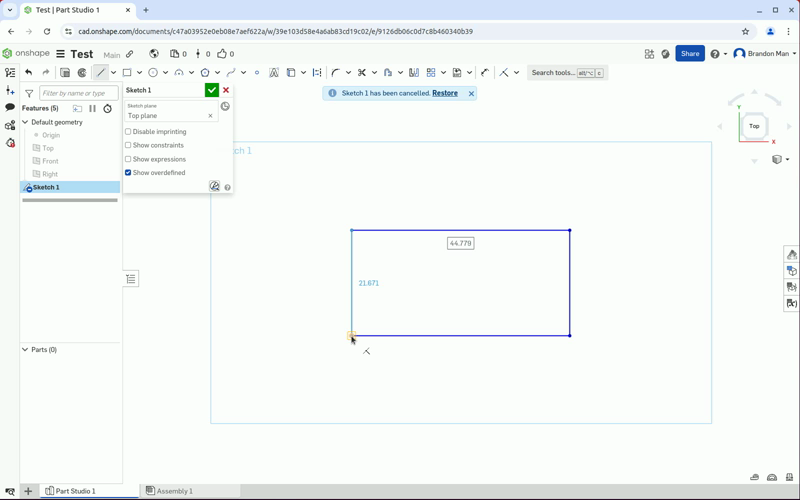
mouse_move(502, 304)
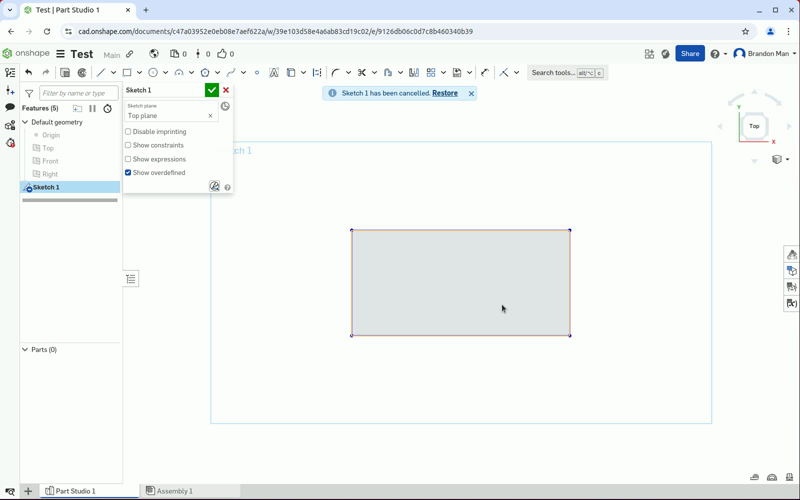
click(502, 304)
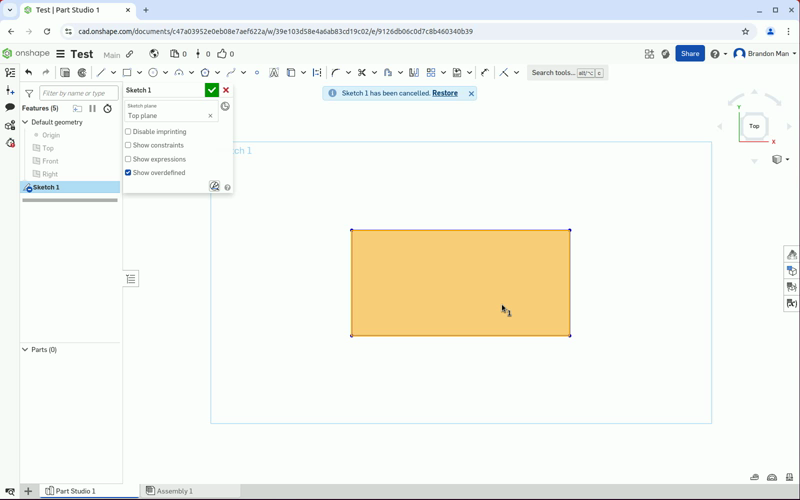
mouse_move(73, 352)
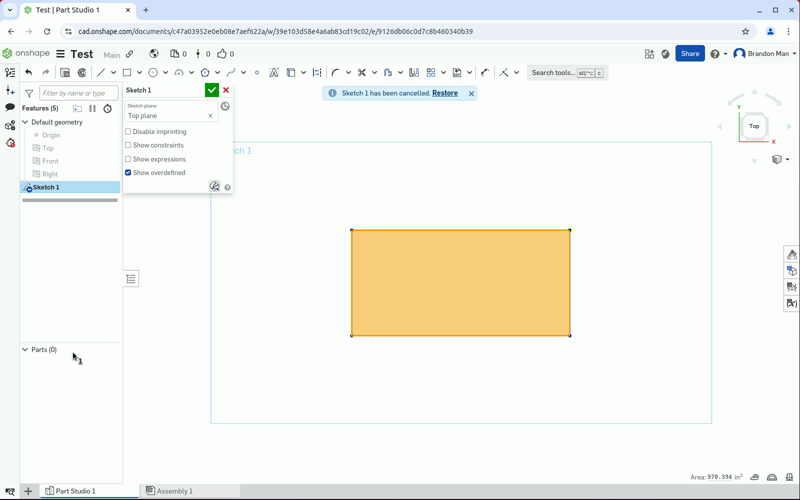
key(shift+y)
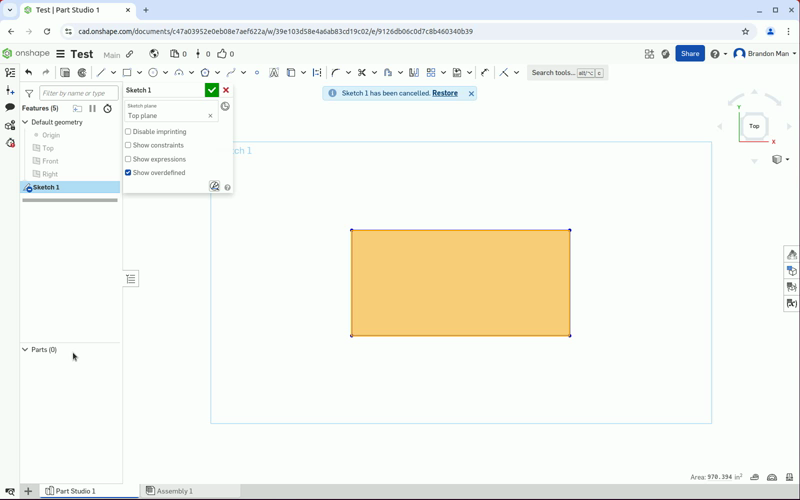
key(shift+e)
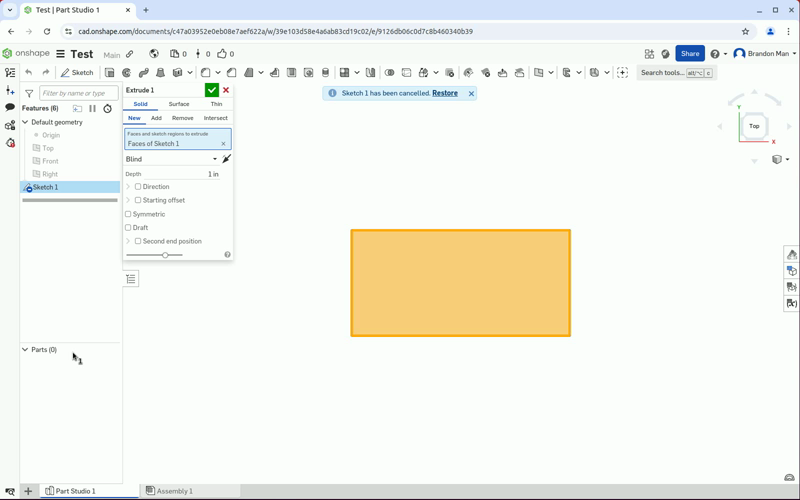
mouse_move(143, 106)
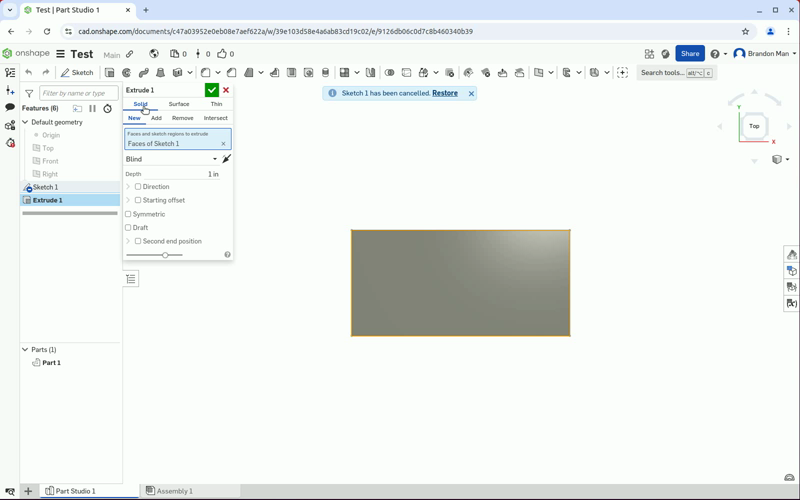
click(143, 106)
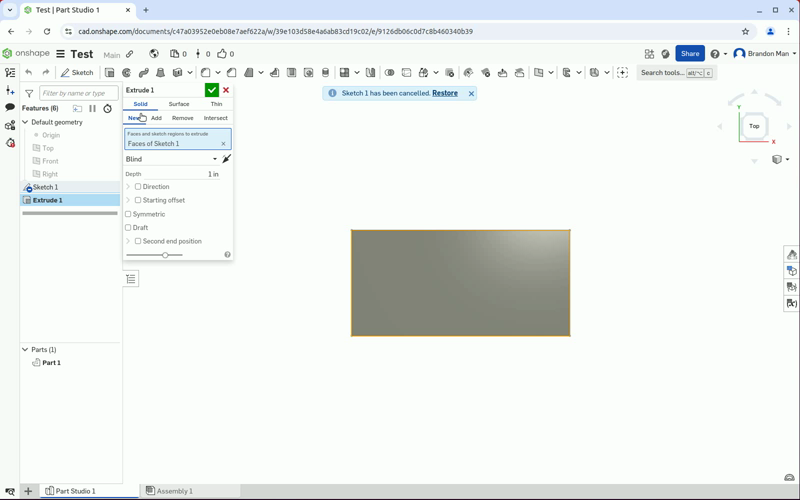
mouse_move(137, 120)
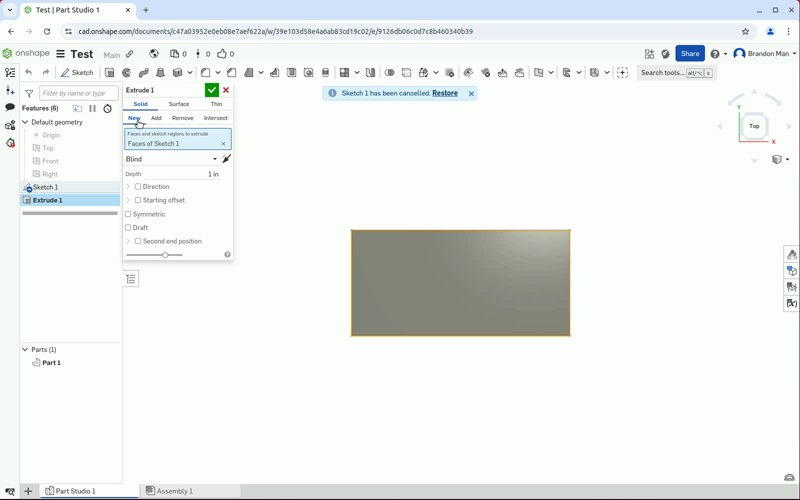
click(137, 120)
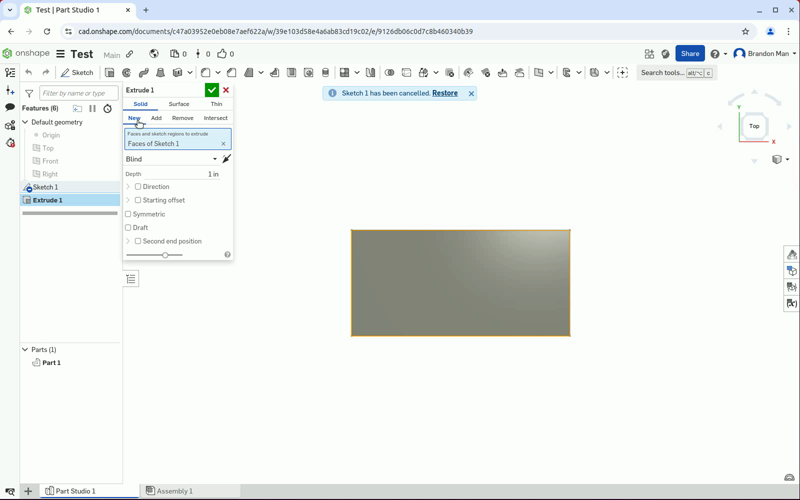
key(tab, 4)
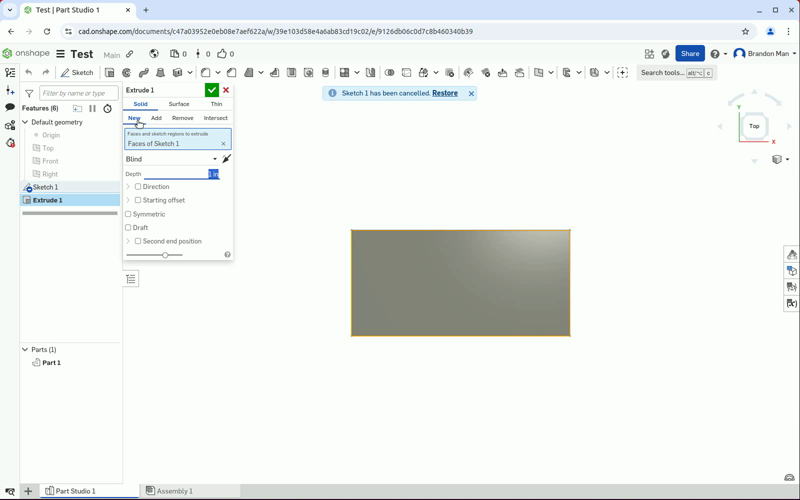
text(4.574)
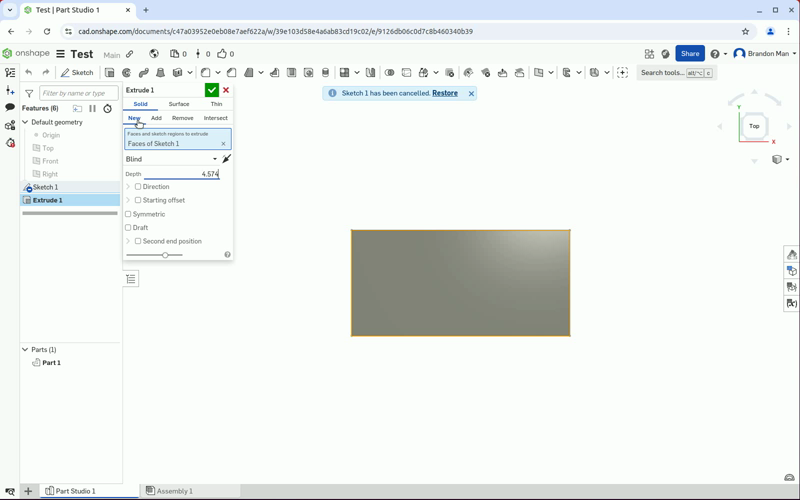
key(enter)
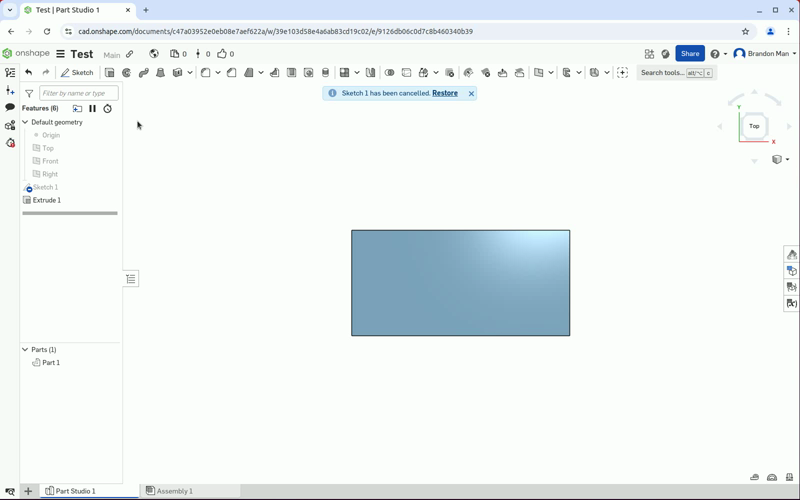
key(shift+h)
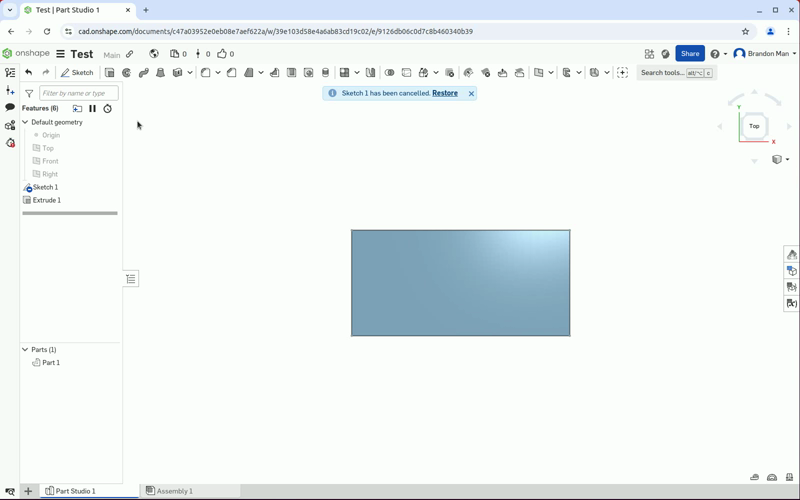
key(shift+h)
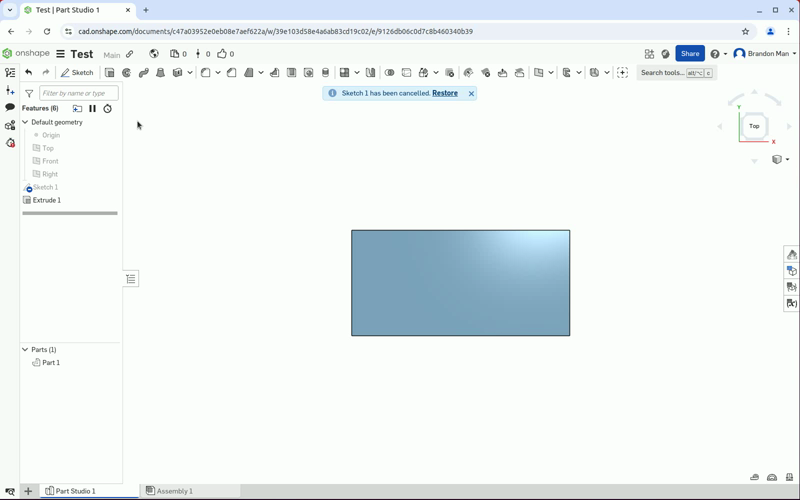
mouse_move(73, 189)
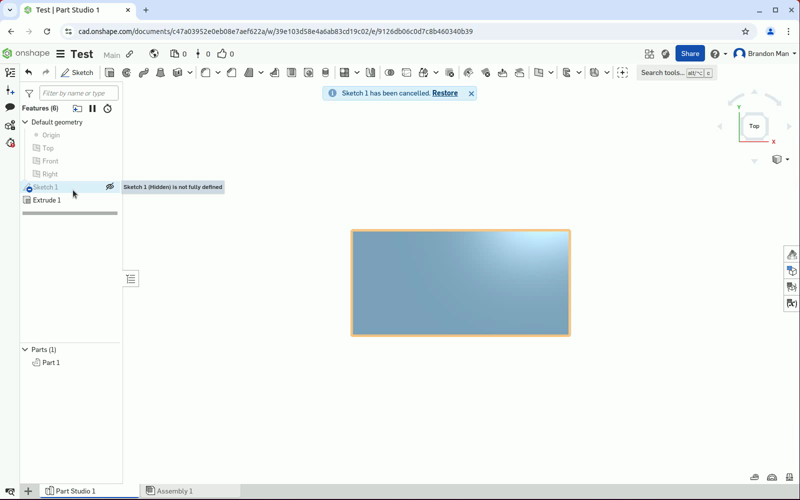
click(73, 189)
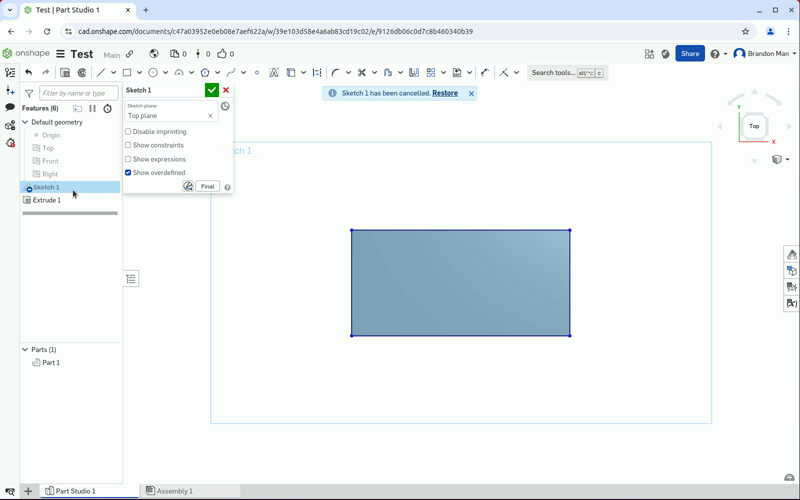
mouse_move(229, 92)
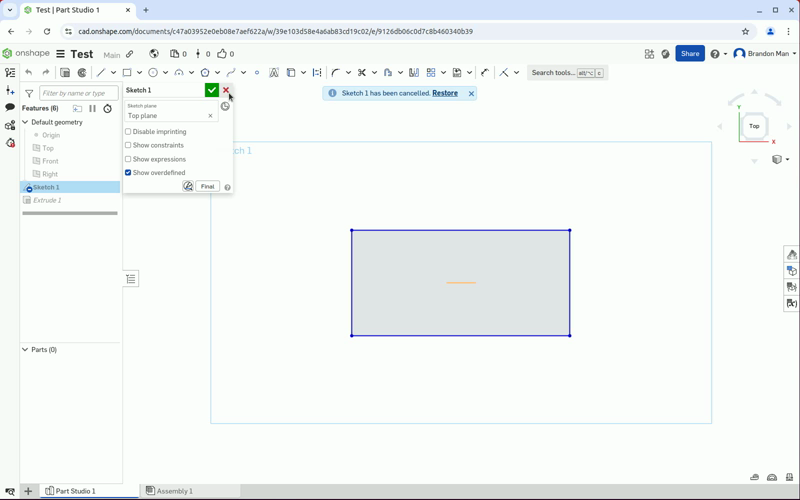
click(229, 92)
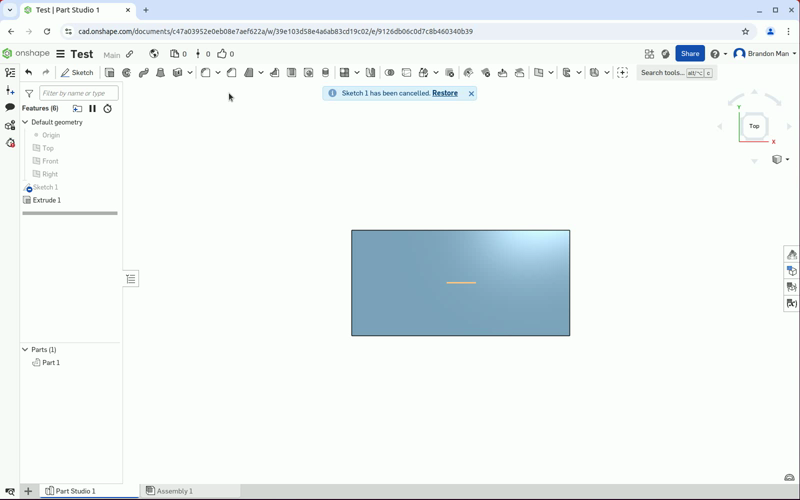
mouse_move(73, 352)
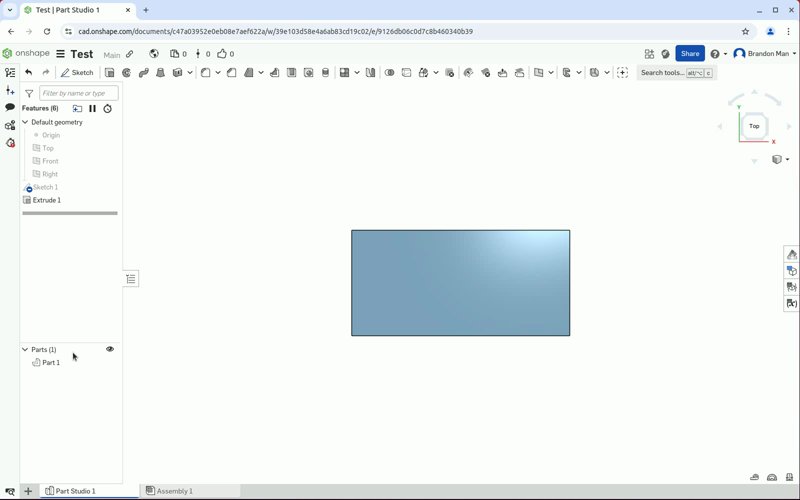
key(y)
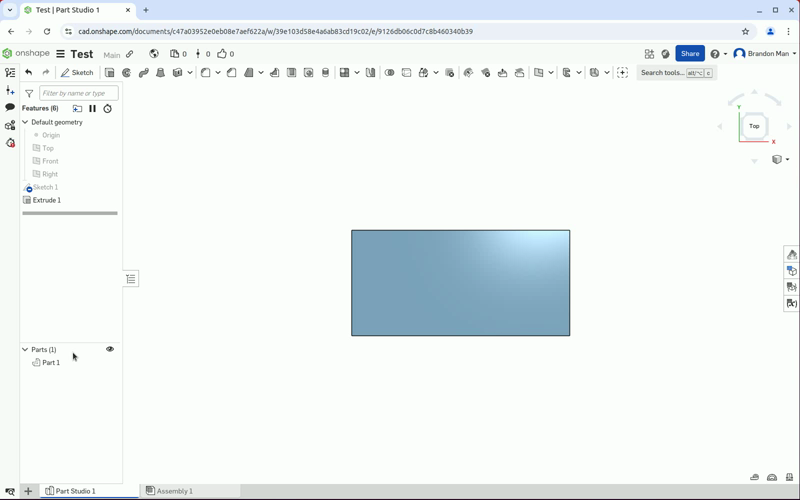
key(shift+p)
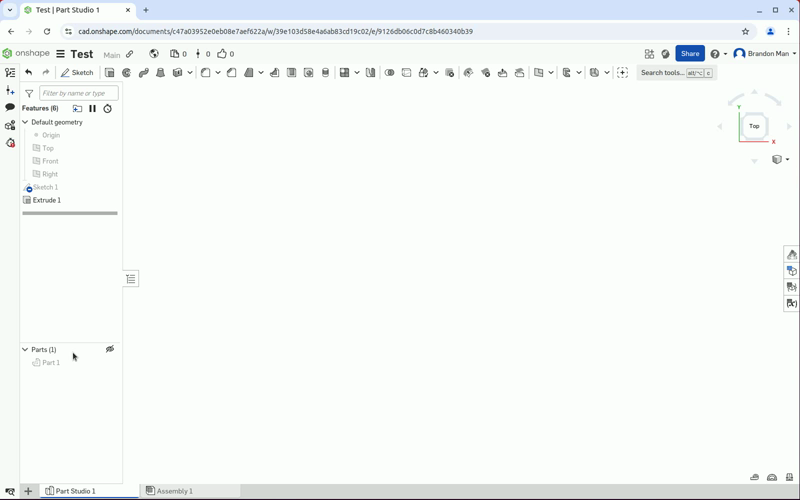
key(space)
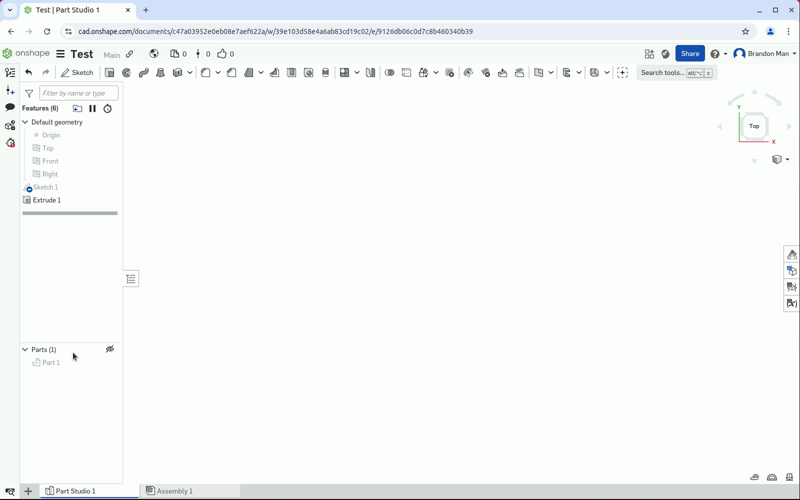
key_down(shift)
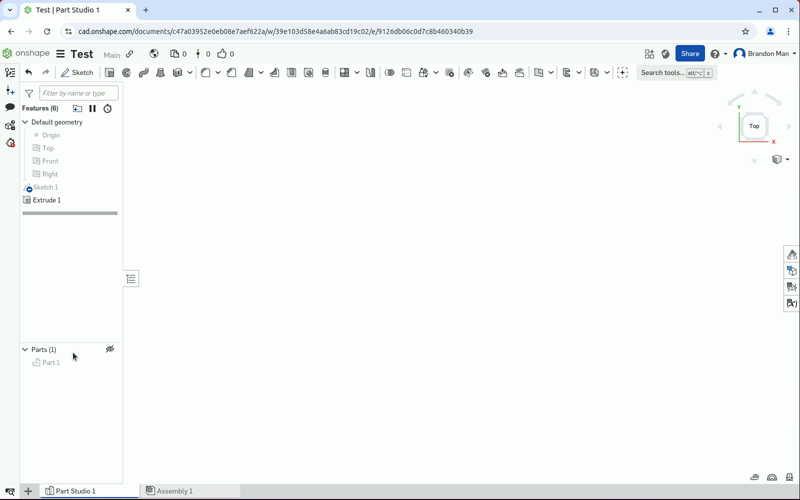
key(up)
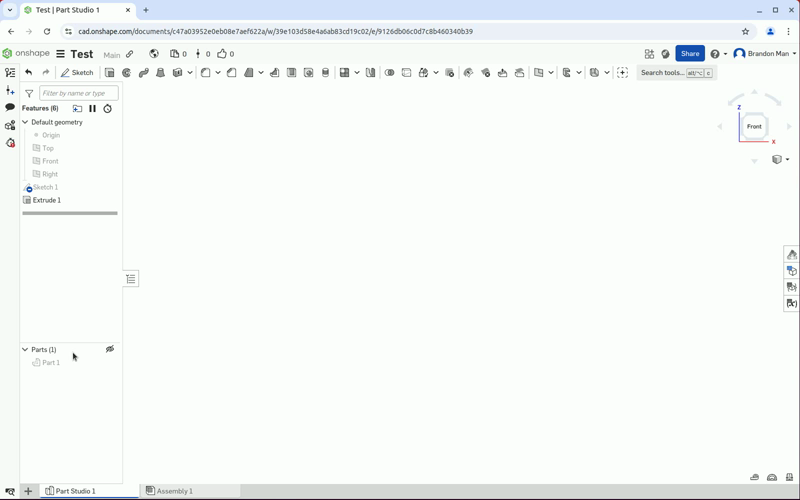
key_up(shift)
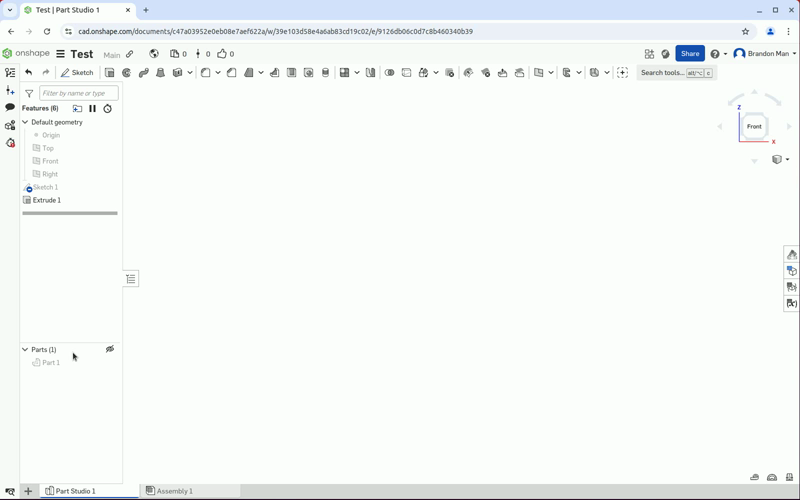
key(space)
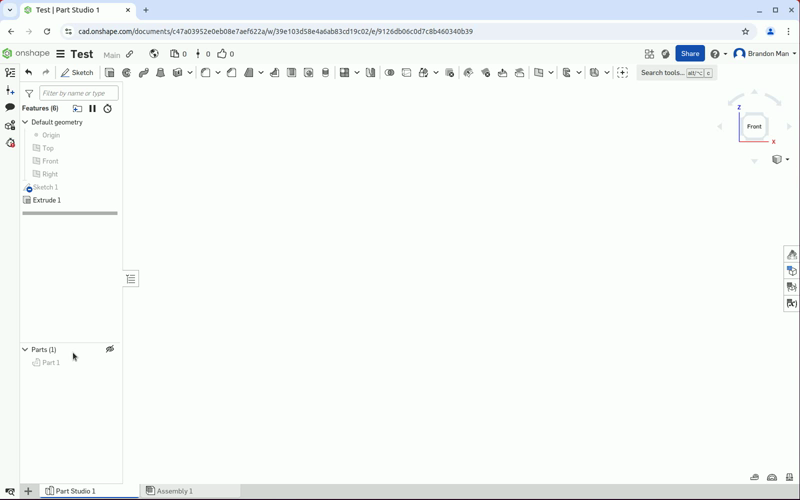
key_down(shift)
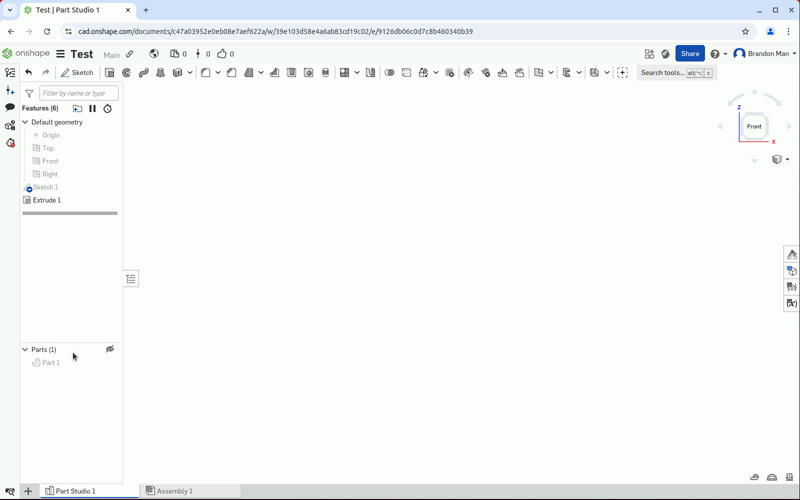
key(left)
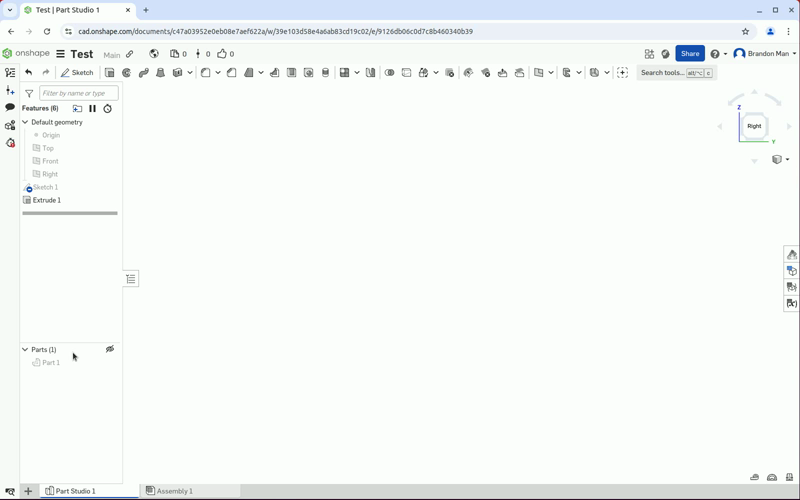
key_up(shift)
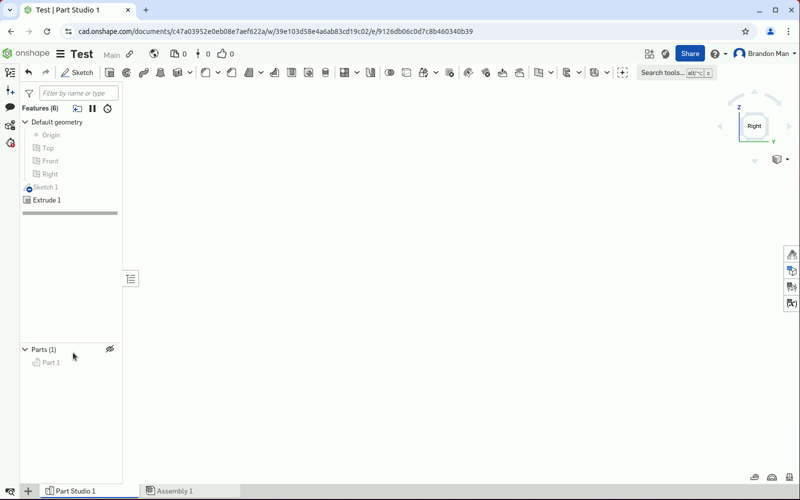
mouse_move(73, 352)
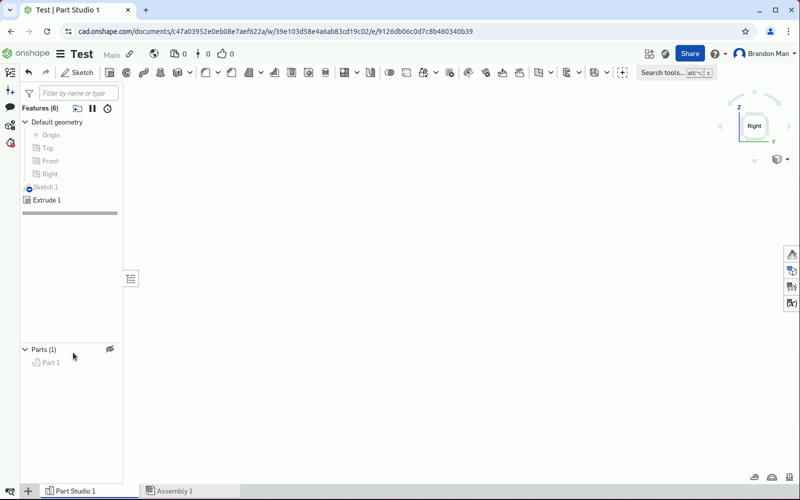
key(shift+y)
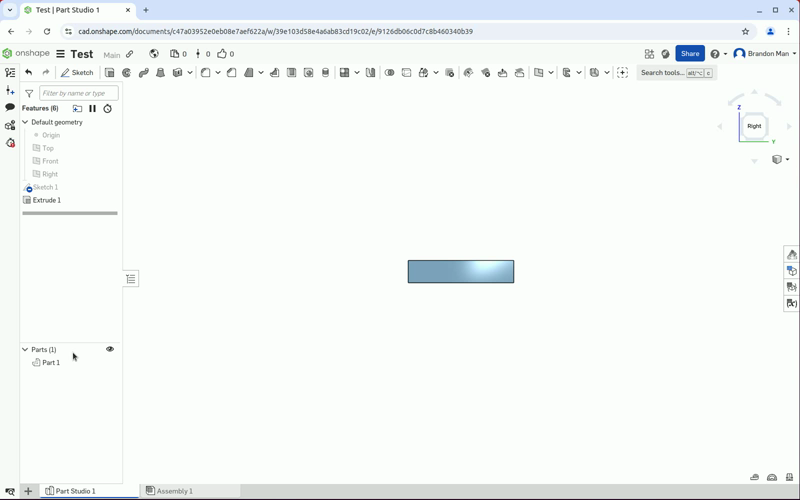
mouse_move(541, 75)
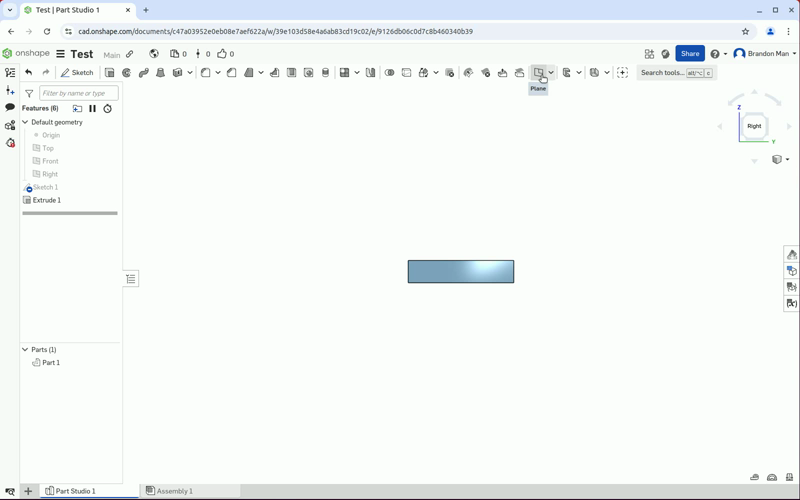
click(541, 75)
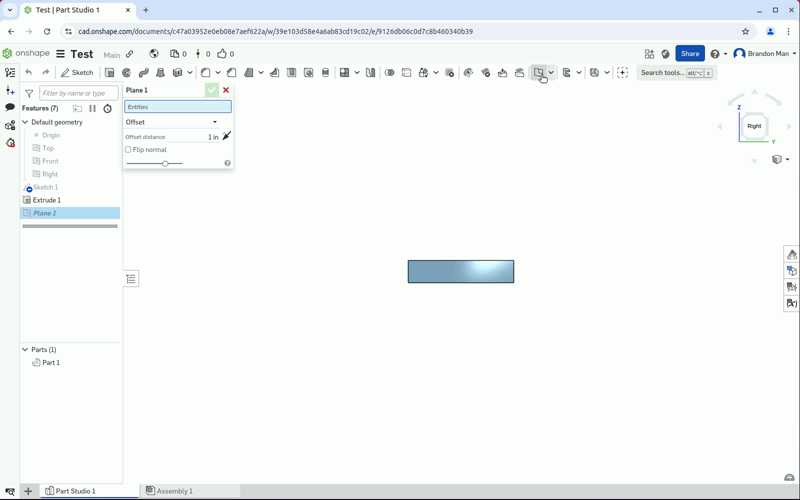
mouse_move(73, 176)
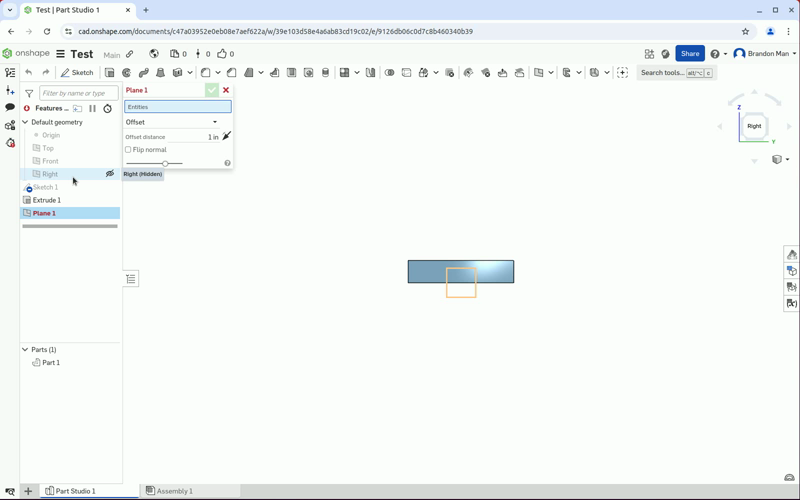
click(73, 176)
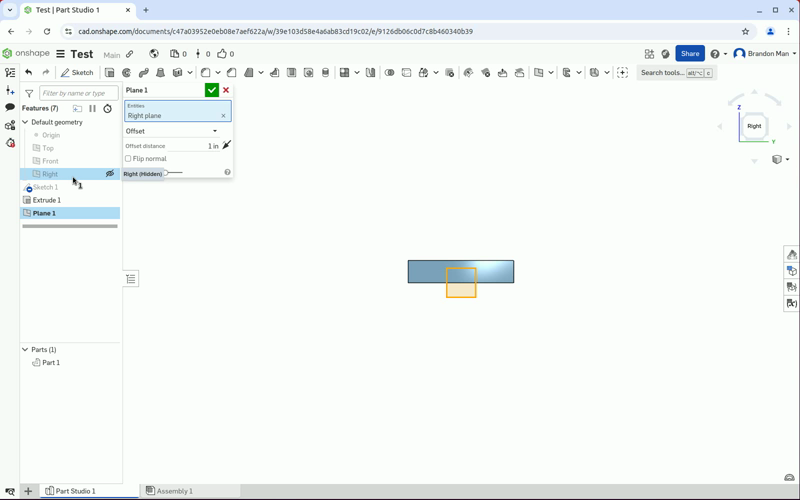
key(tab, 2)
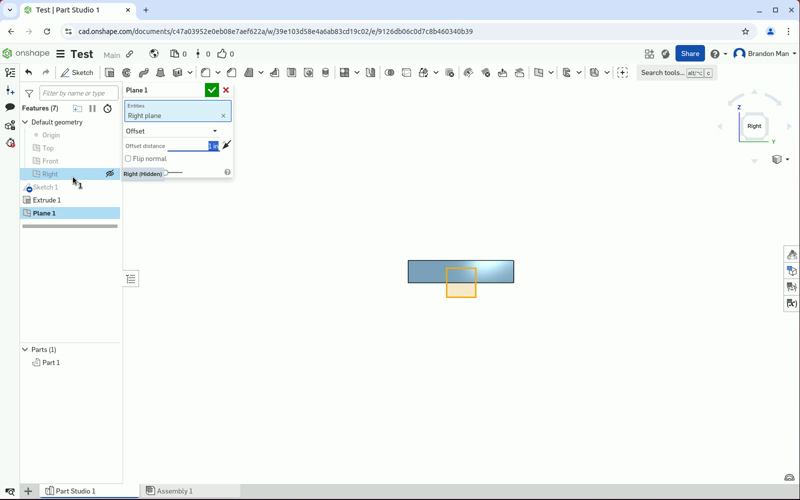
text(22.4)
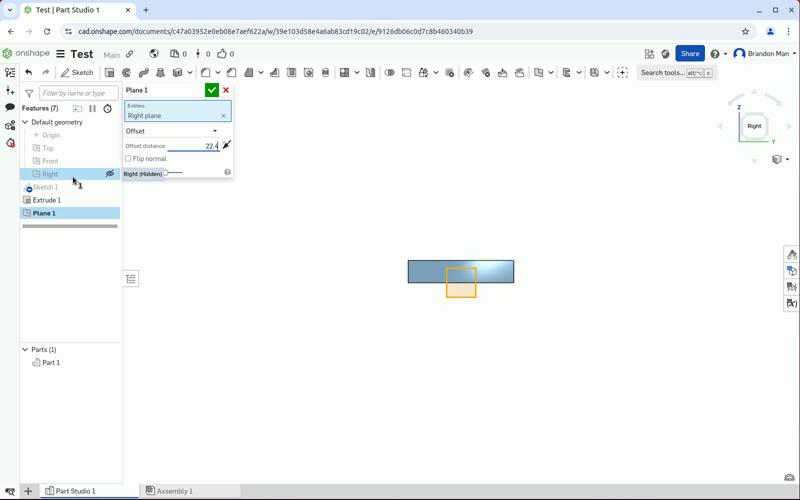
key(enter, 2)
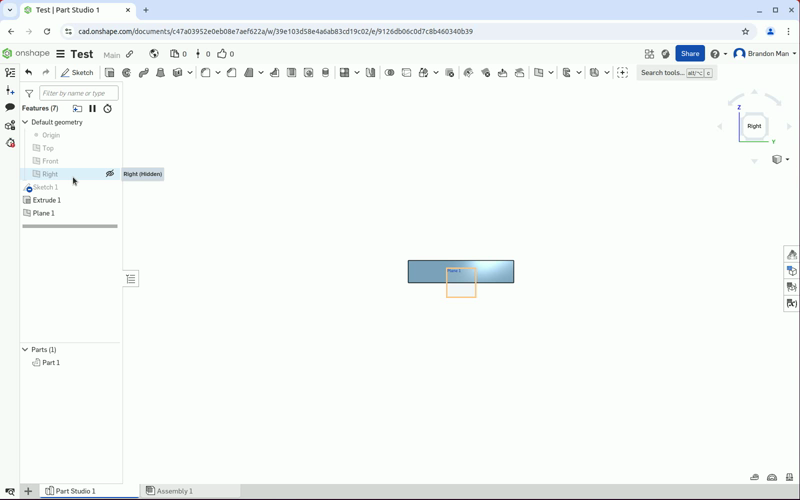
key(shift+s)
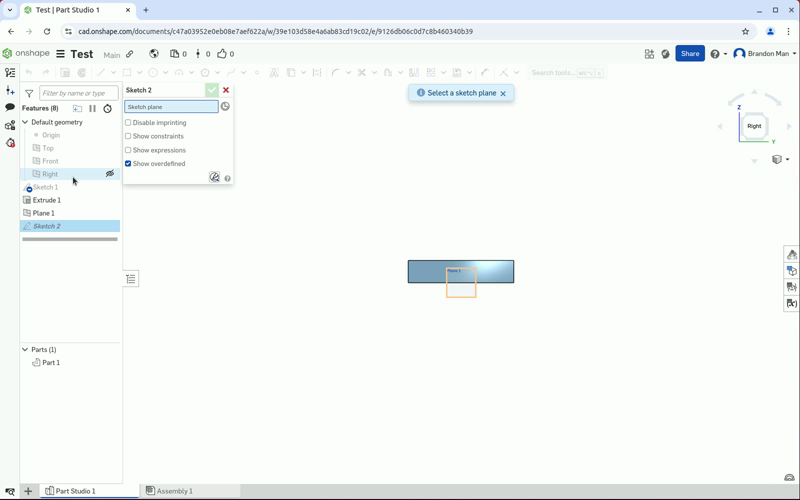
mouse_move(73, 215)
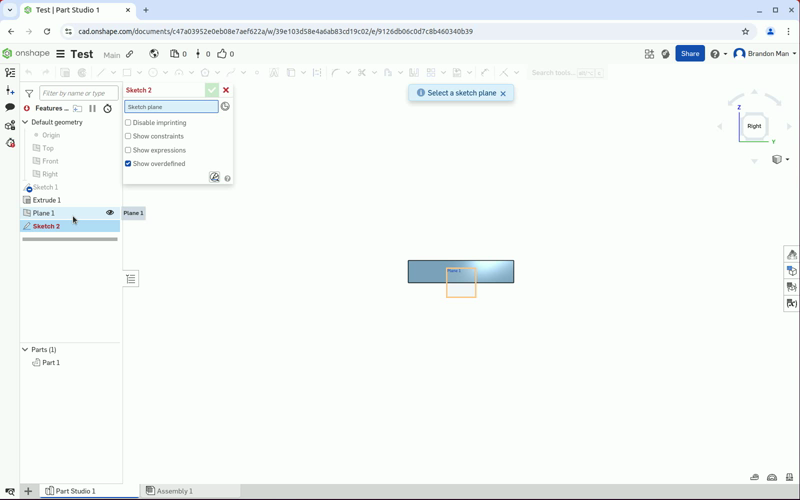
click(73, 215)
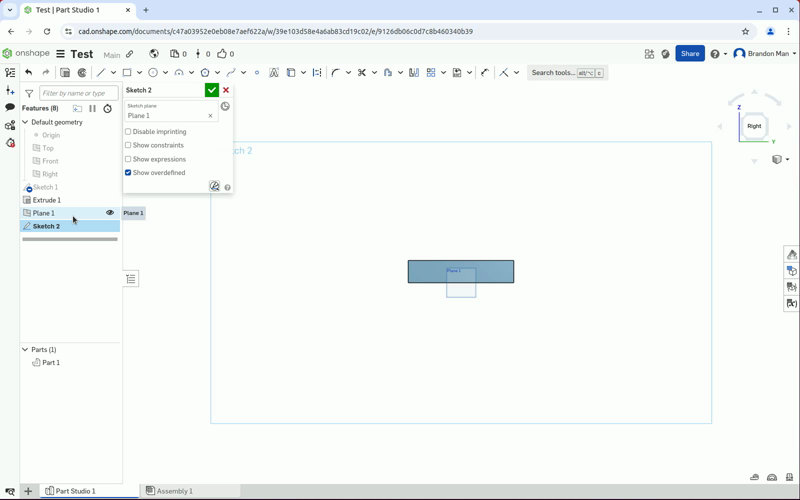
mouse_move(73, 352)
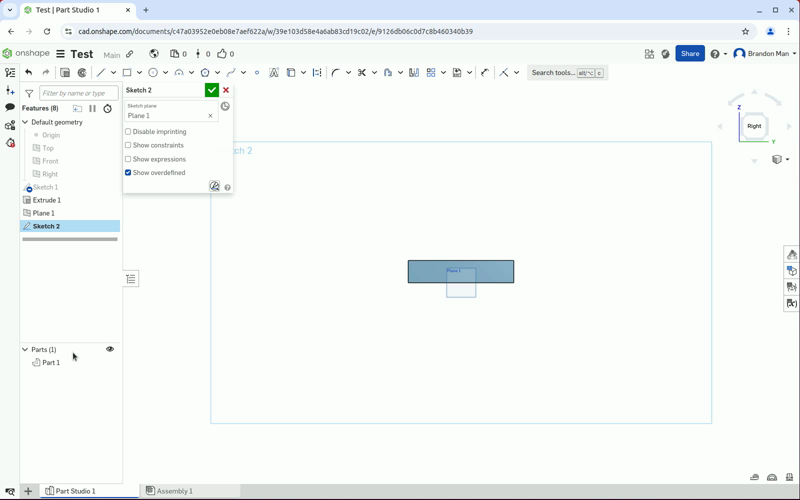
key(y)
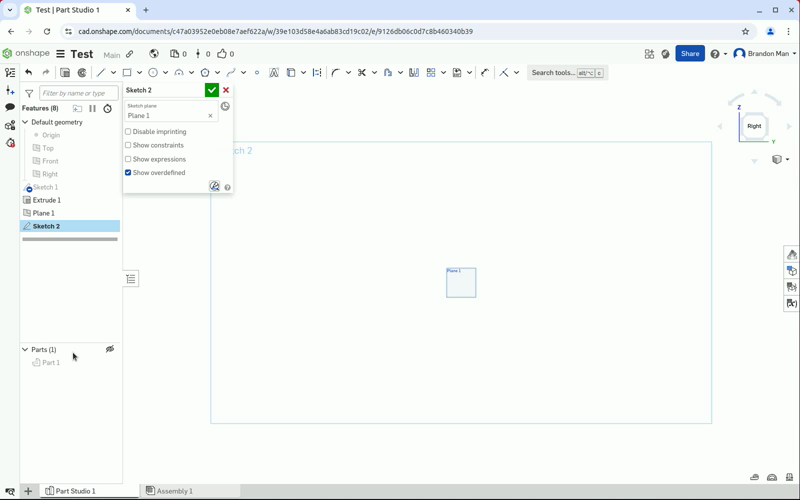
key(l)
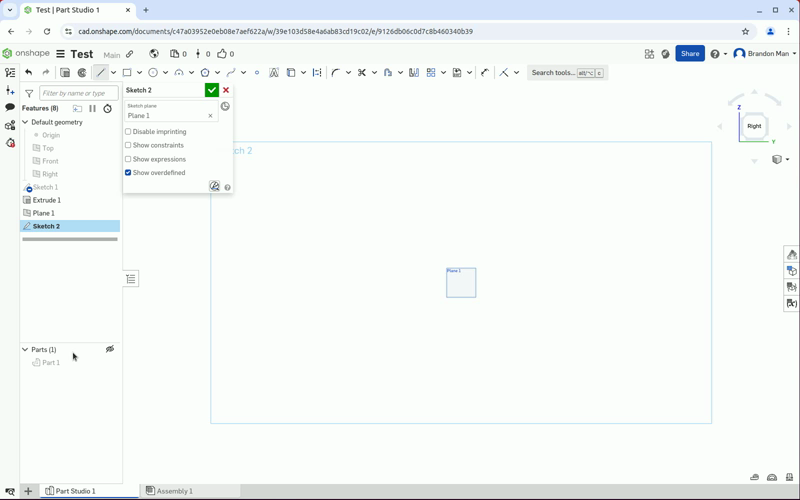
key_down(shift)
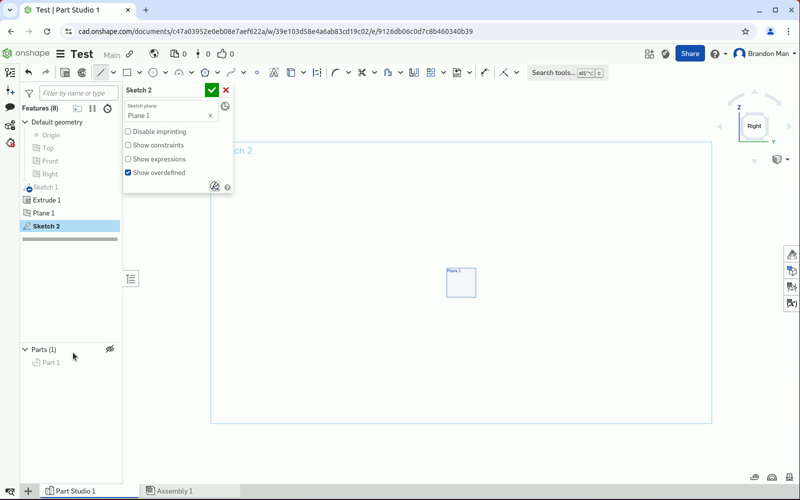
mouse_move(407, 282)
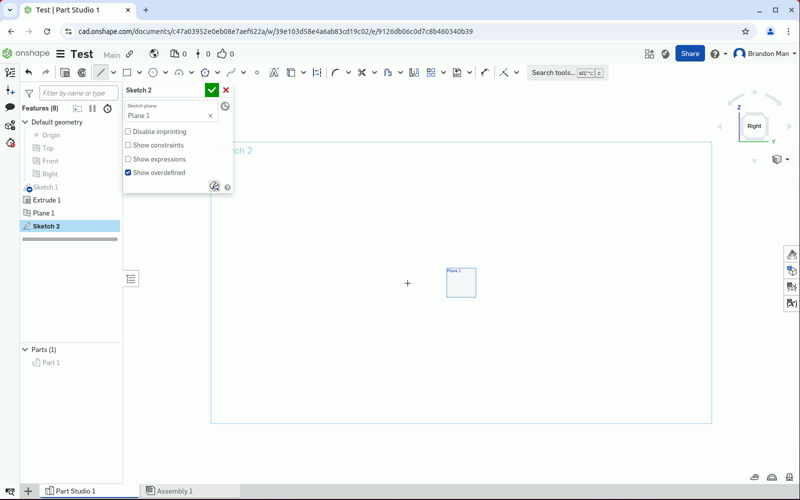
click(407, 282)
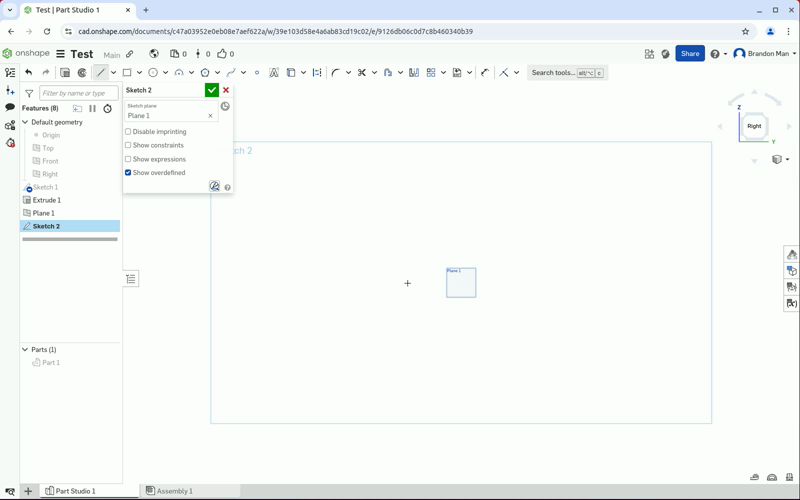
key_up(shift)
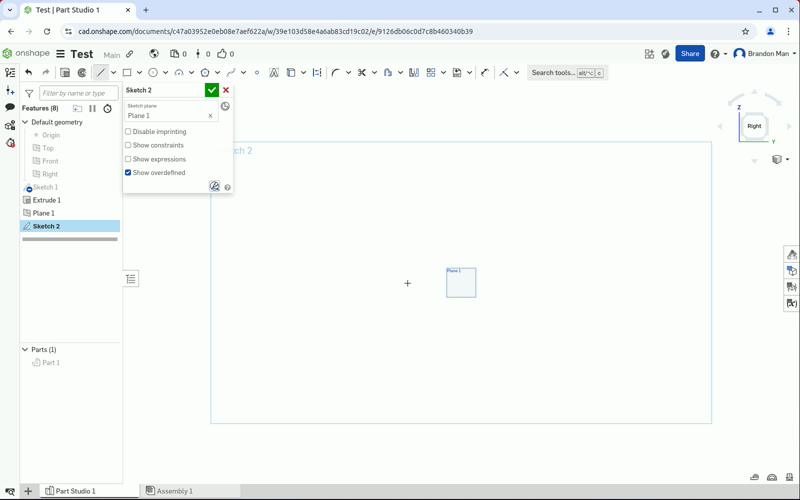
key_down(shift)
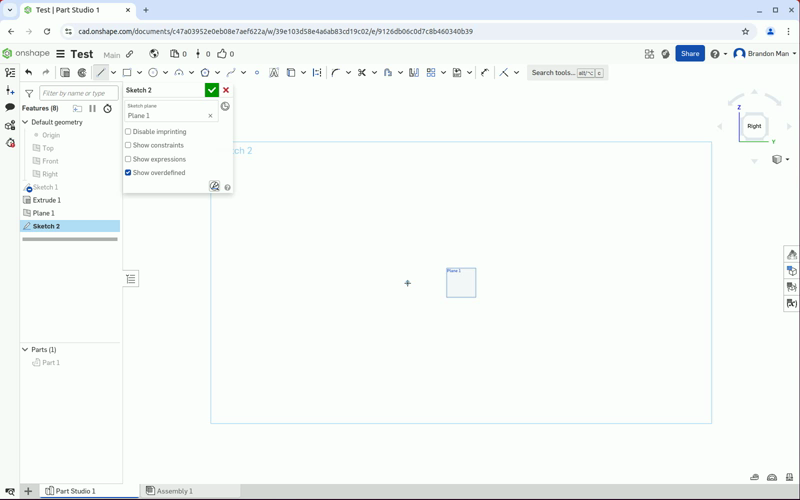
mouse_move(513, 282)
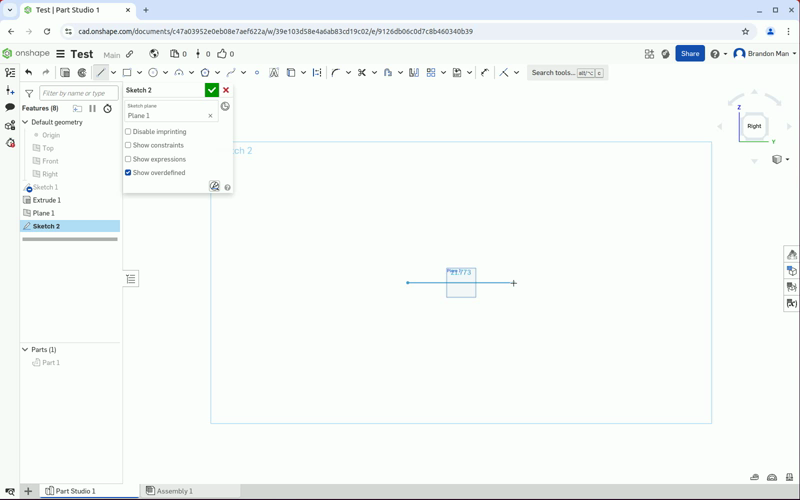
click(513, 282)
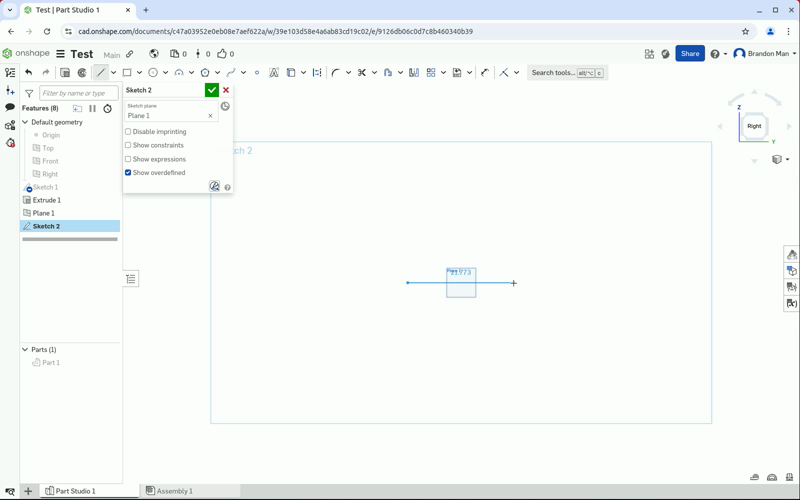
key_up(shift)
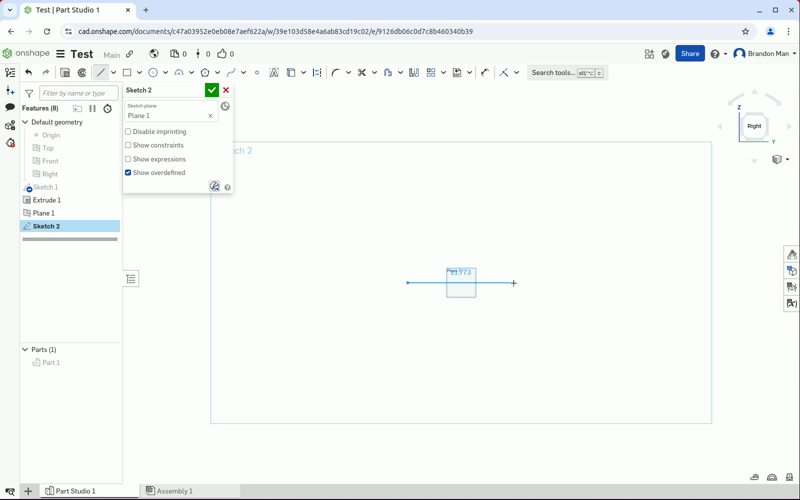
key_down(shift)
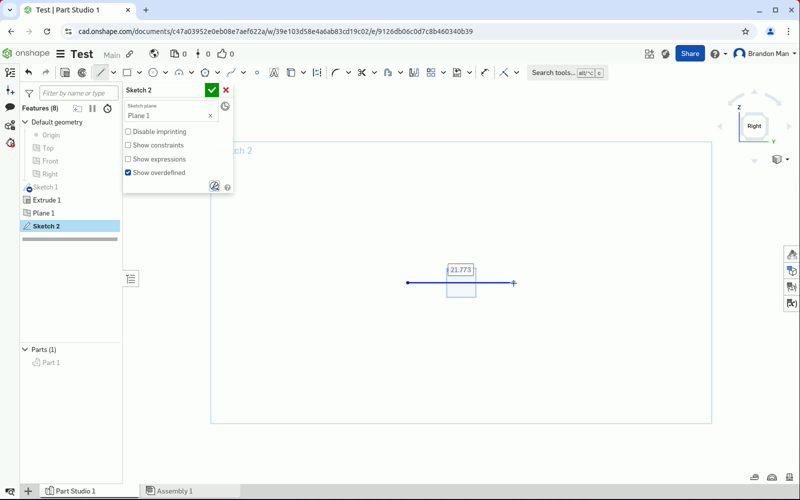
mouse_move(543, 282)
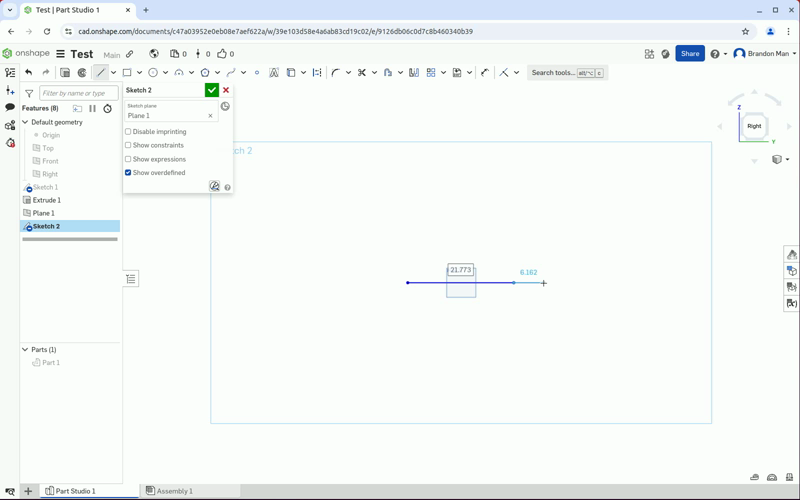
mouse_move(513, 260)
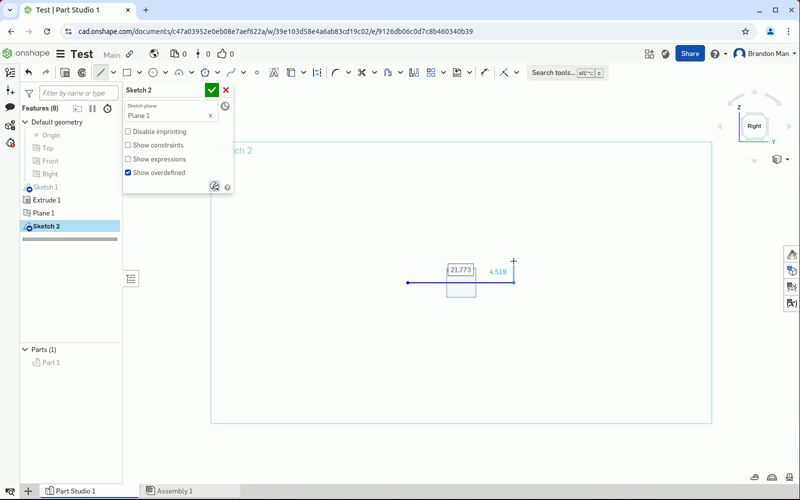
click(513, 260)
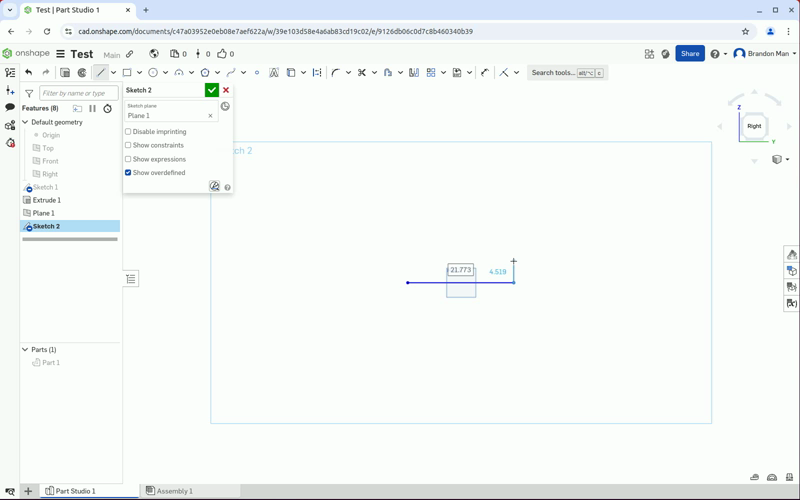
key_up(shift)
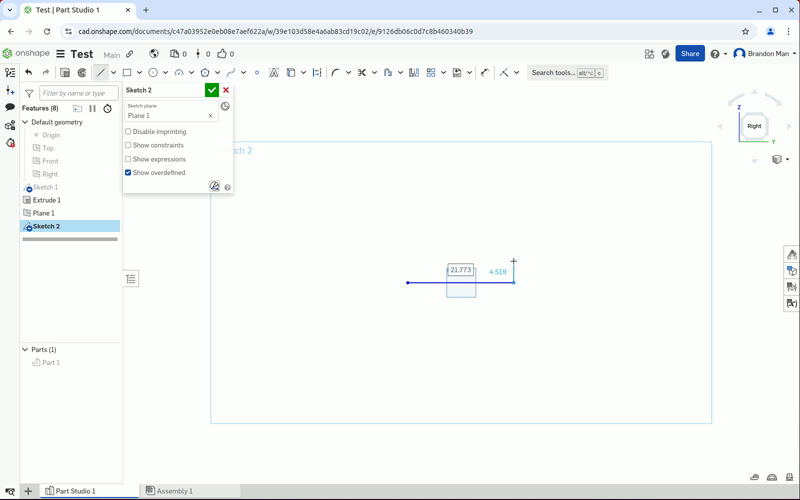
key_down(shift)
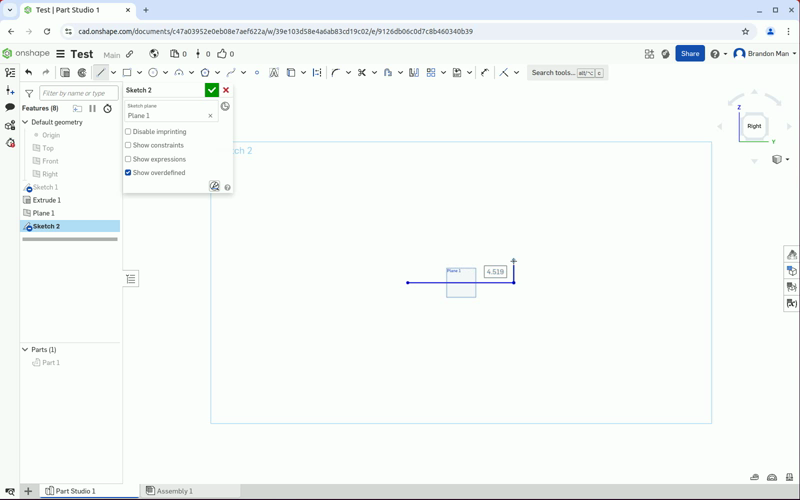
mouse_move(407, 260)
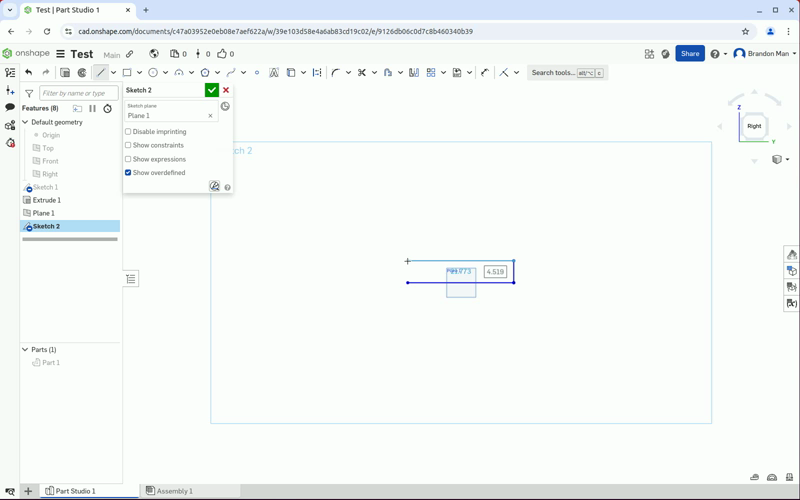
click(407, 260)
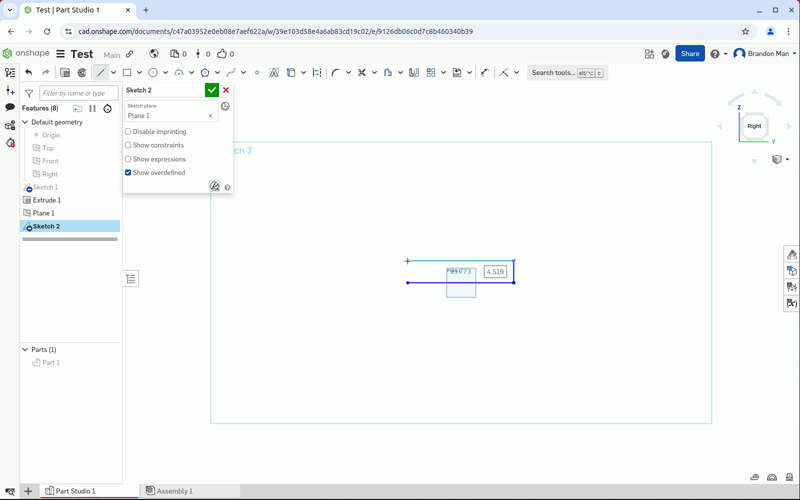
key_up(shift)
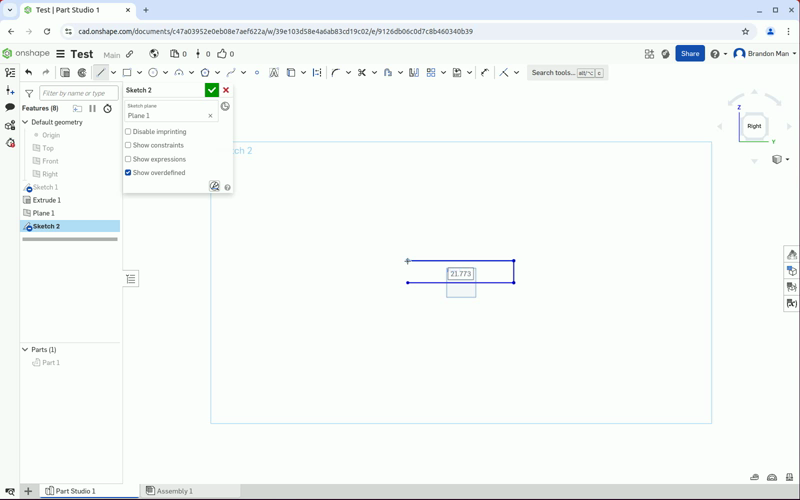
mouse_move(437, 260)
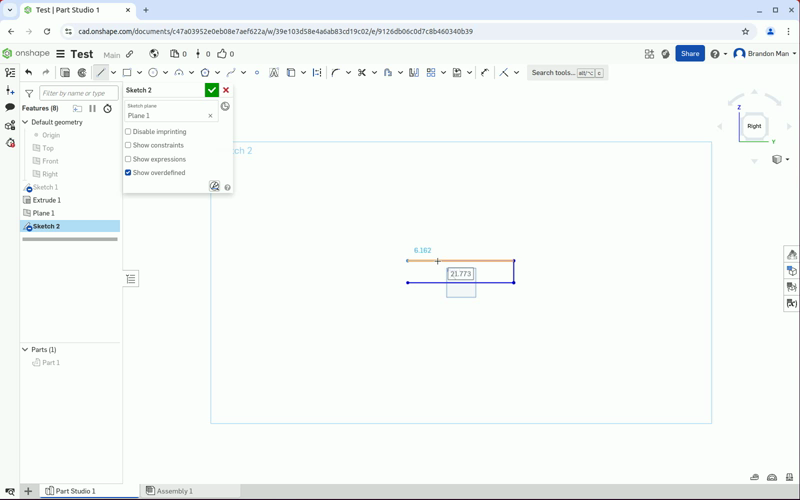
key_down(shift)
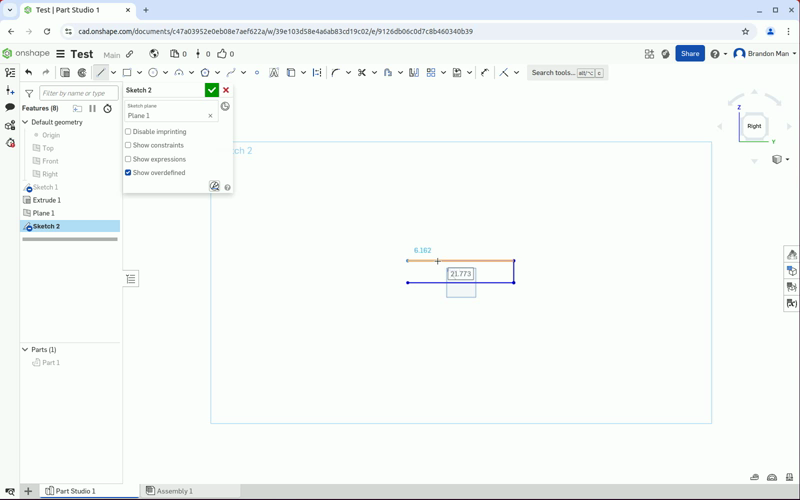
mouse_move(407, 282)
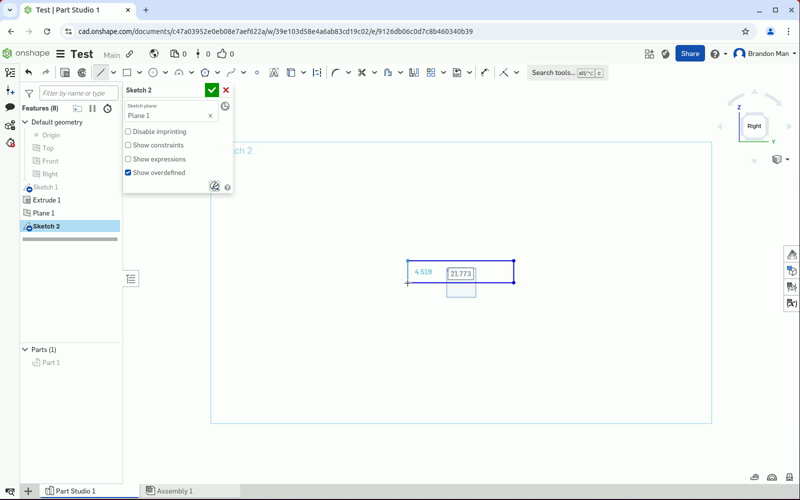
key_up(shift)
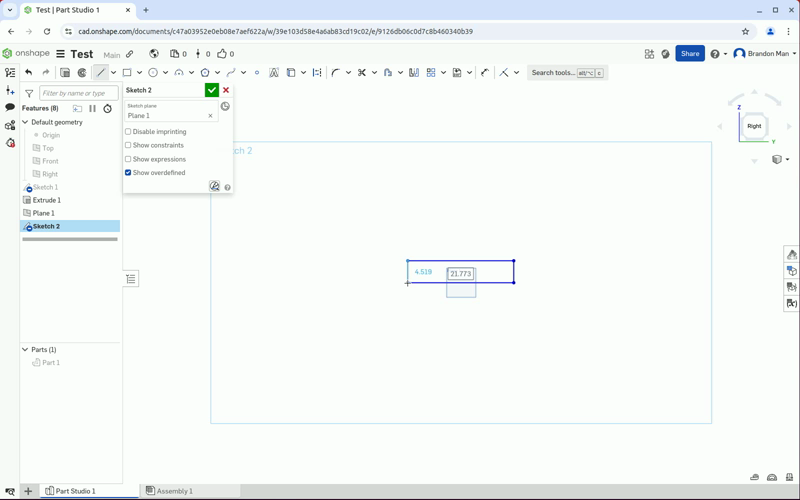
click(407, 282)
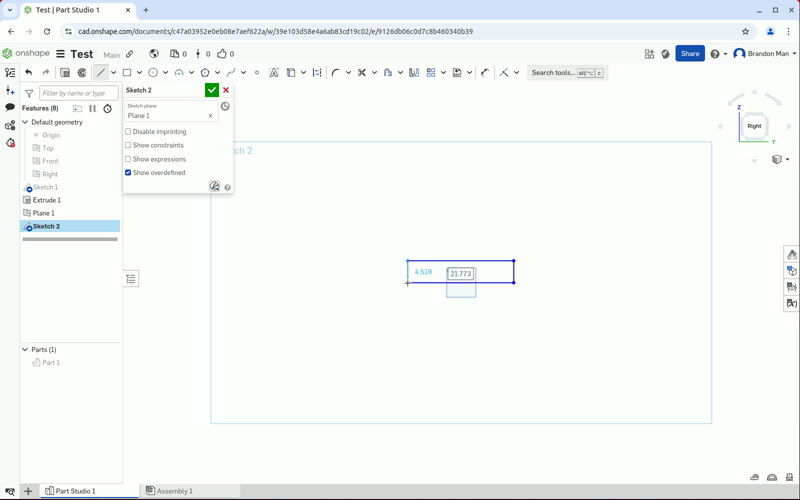
key(esc)
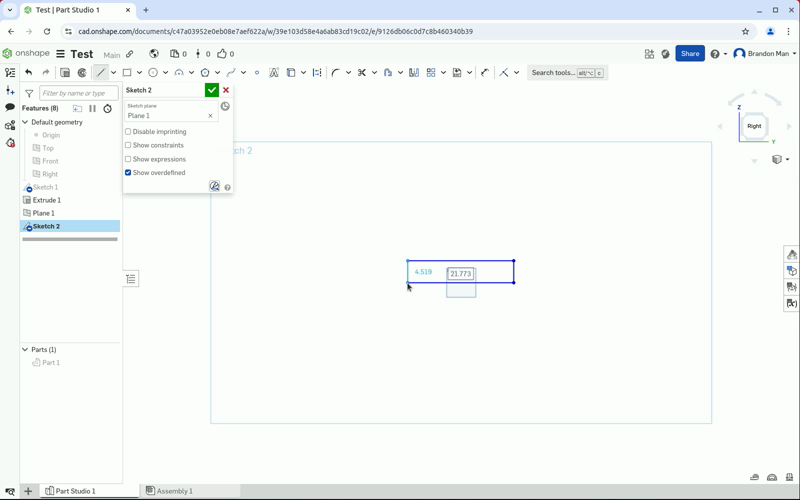
mouse_move(502, 274)
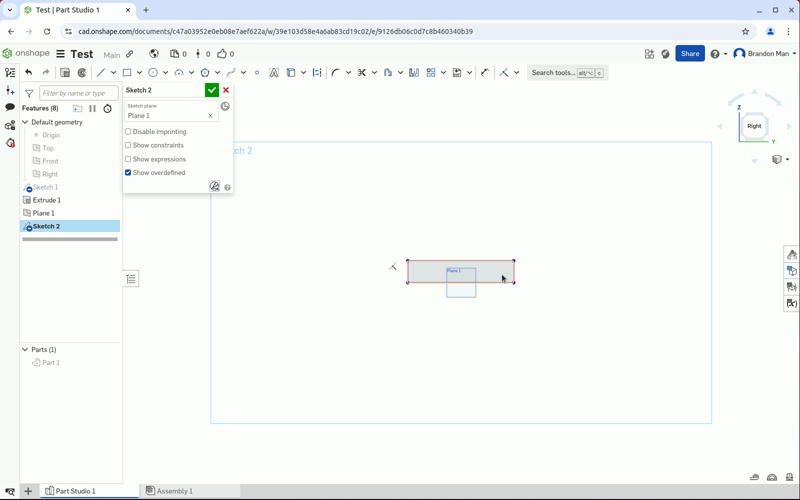
click(502, 274)
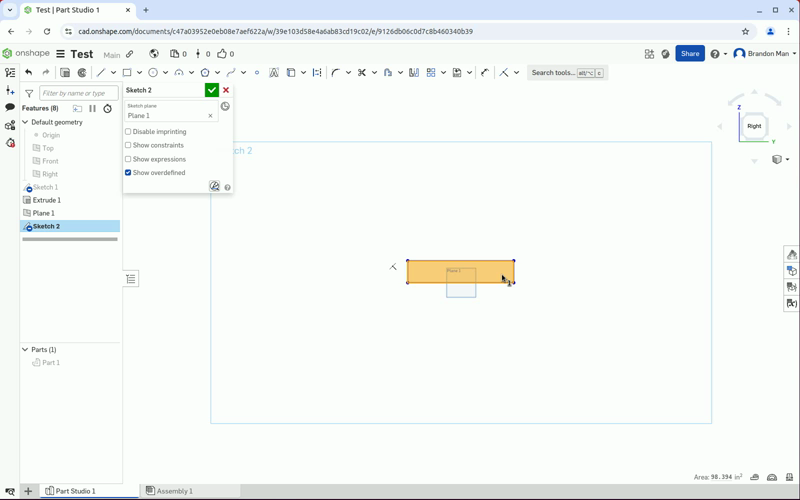
mouse_move(73, 352)
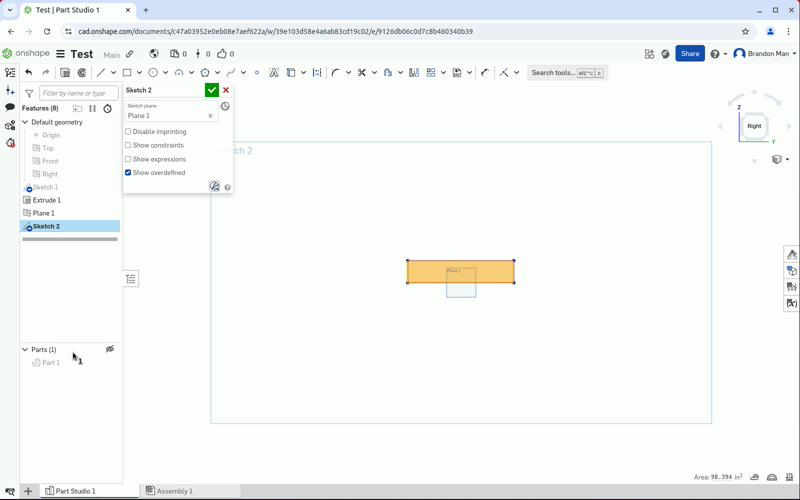
key(shift+y)
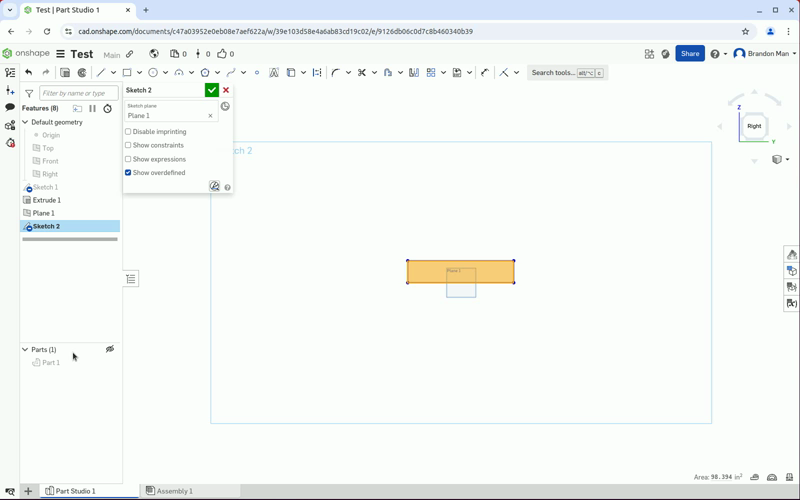
key(shift+e)
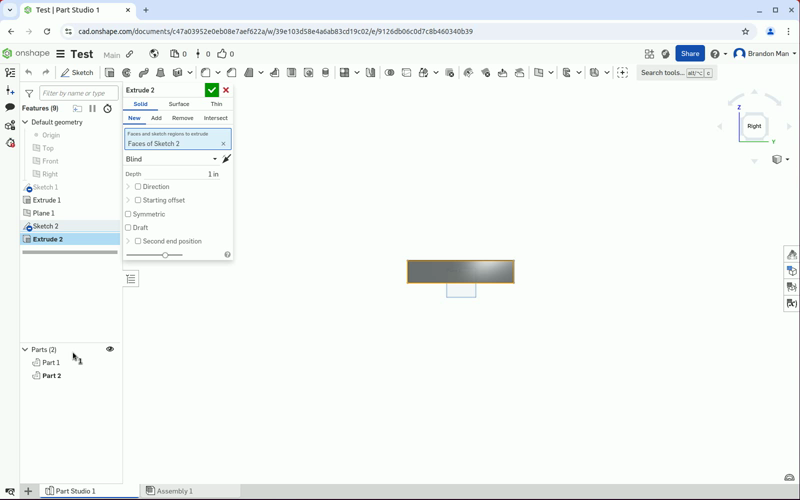
mouse_move(143, 106)
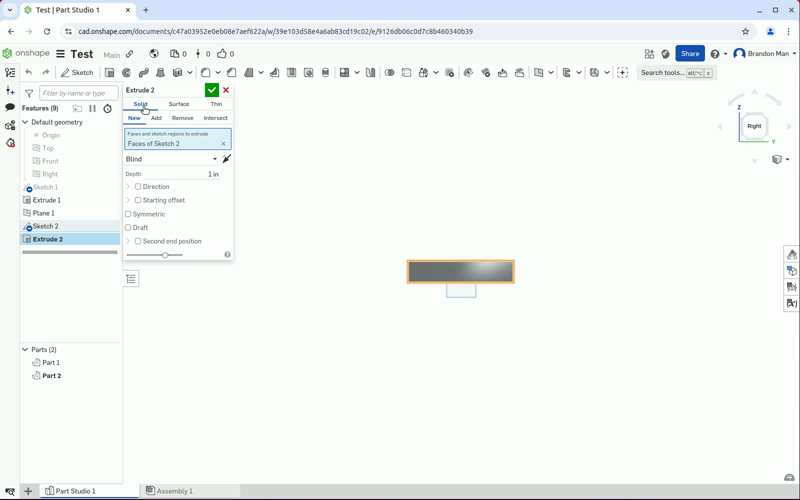
click(143, 106)
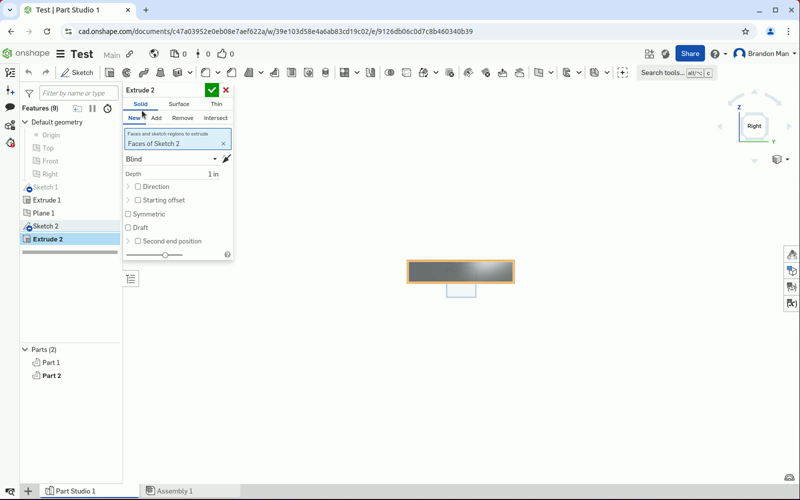
mouse_move(137, 120)
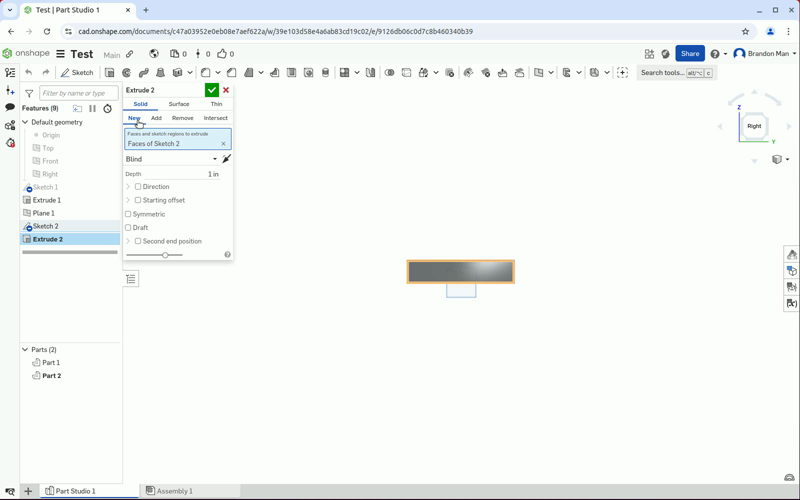
click(137, 120)
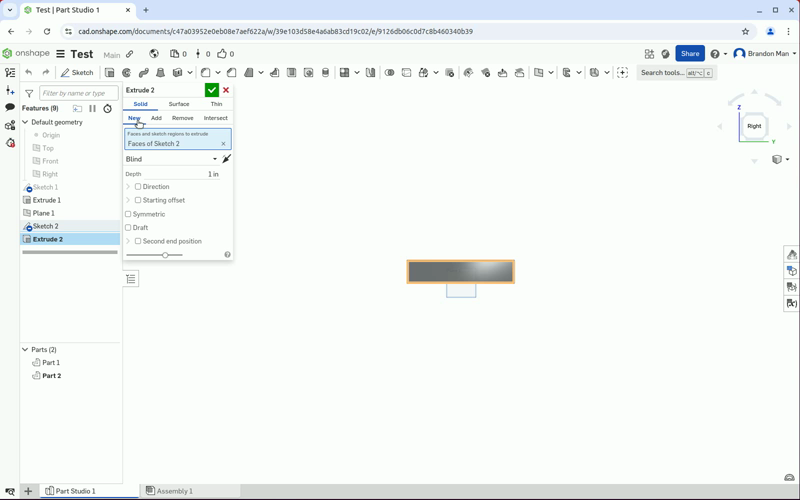
key(tab, 4)
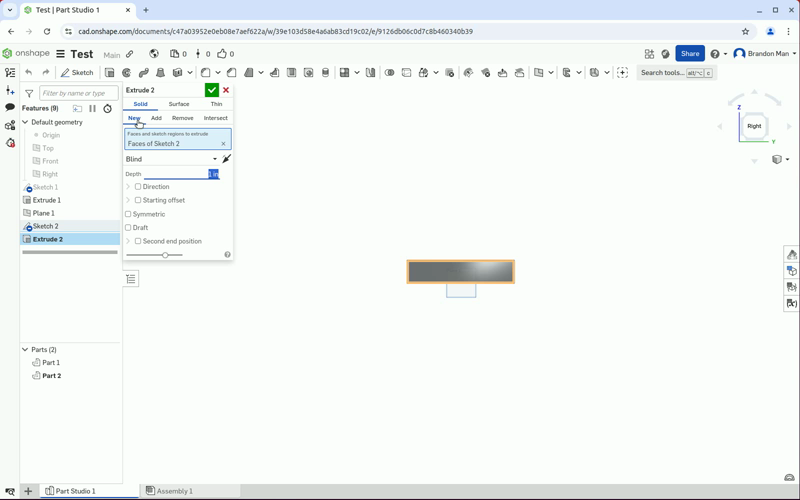
text(0.722)
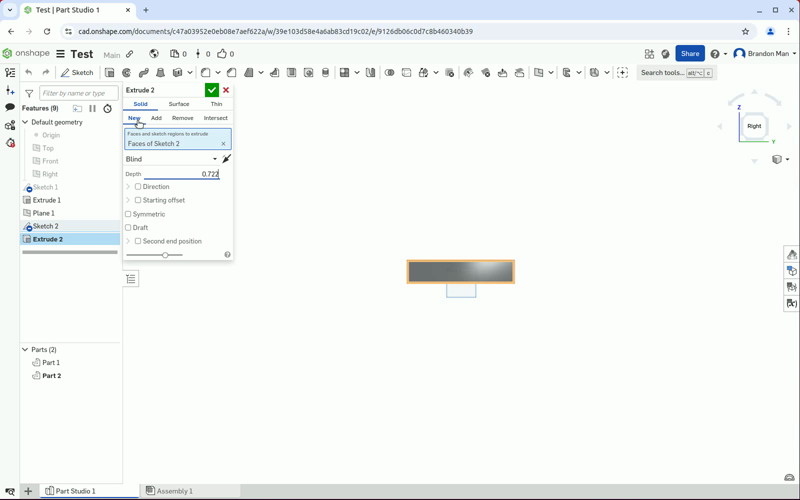
key(enter)
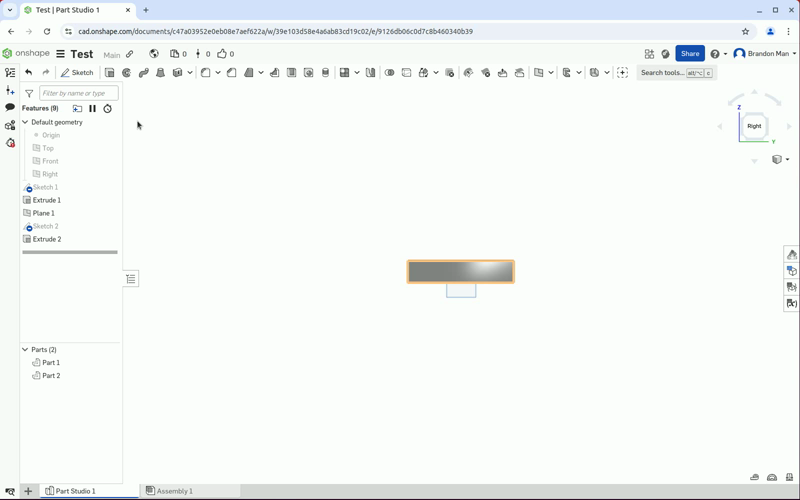
key(shift+h)
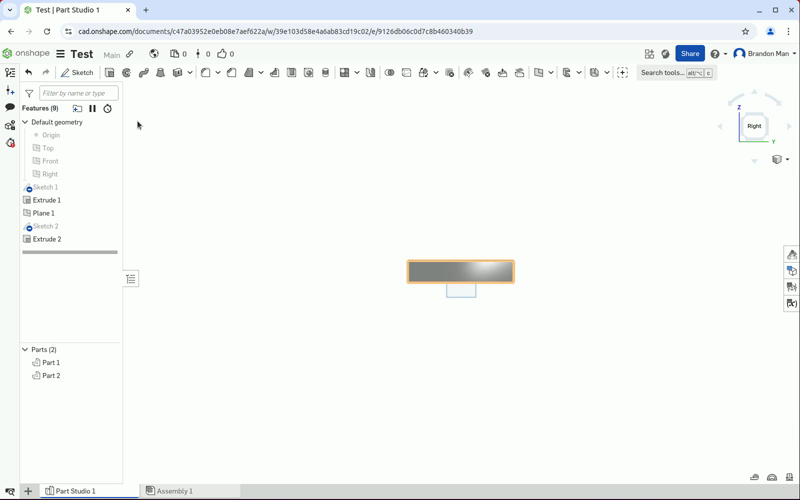
key(shift+h)
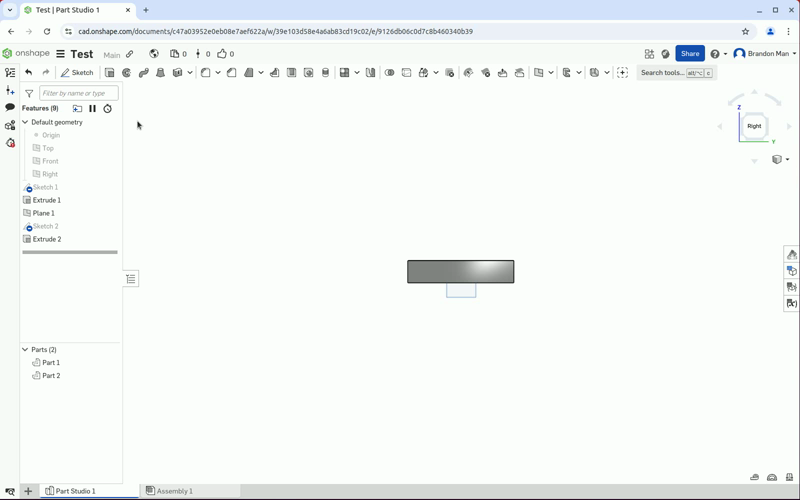
mouse_move(73, 189)
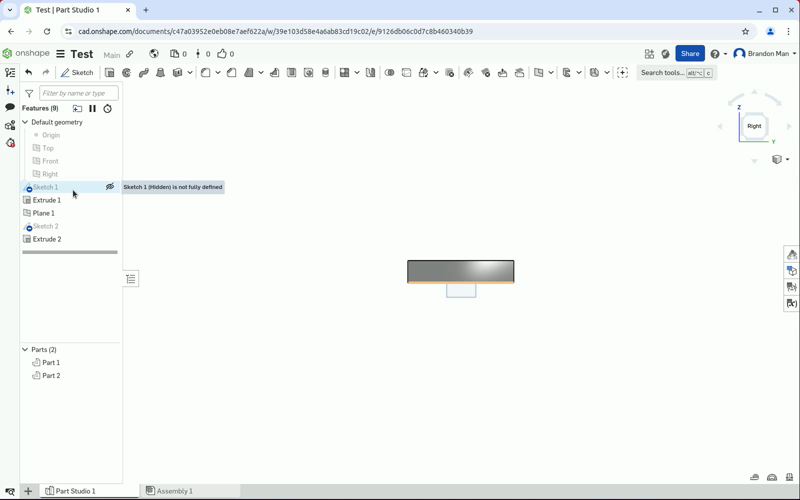
click(73, 189)
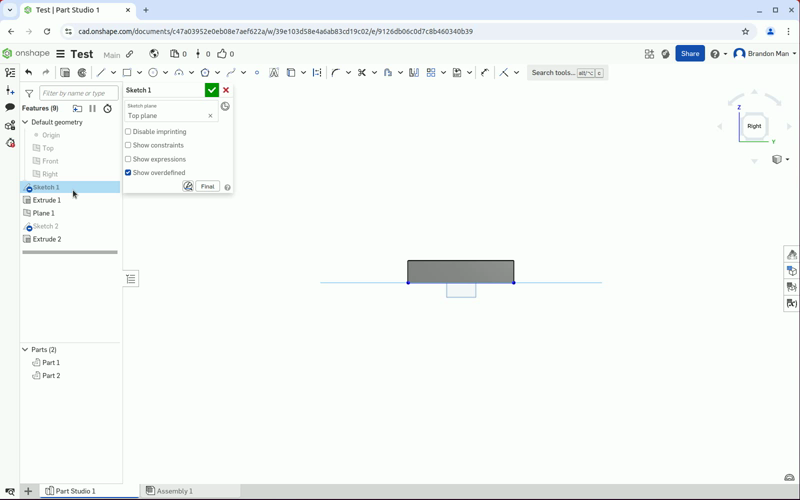
mouse_move(229, 92)
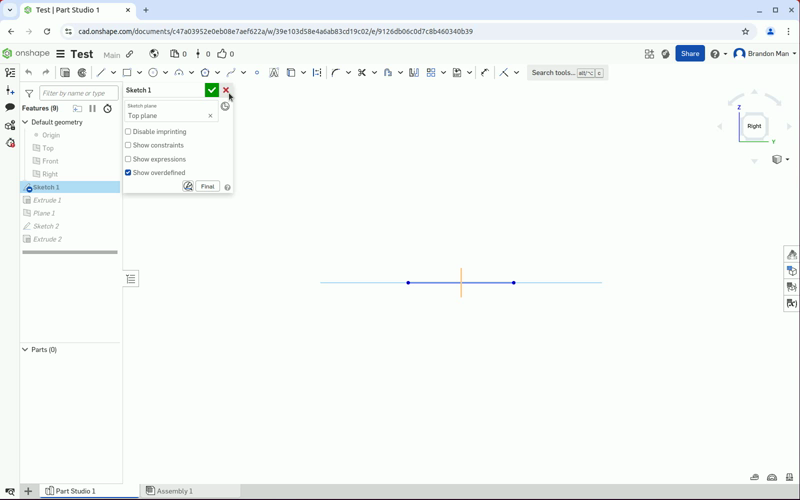
click(229, 92)
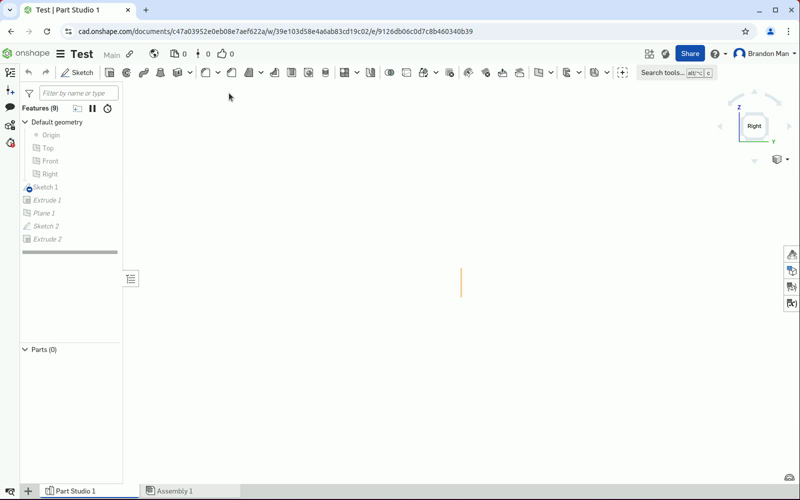
key(shift+s)
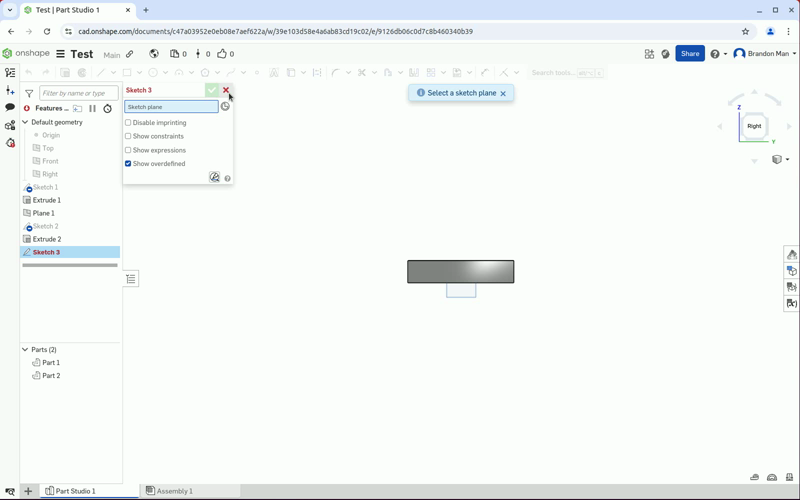
mouse_move(73, 215)
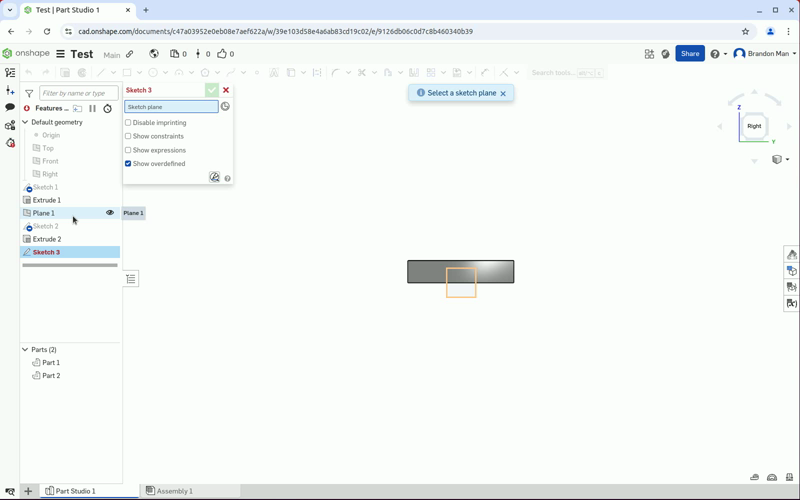
click(73, 215)
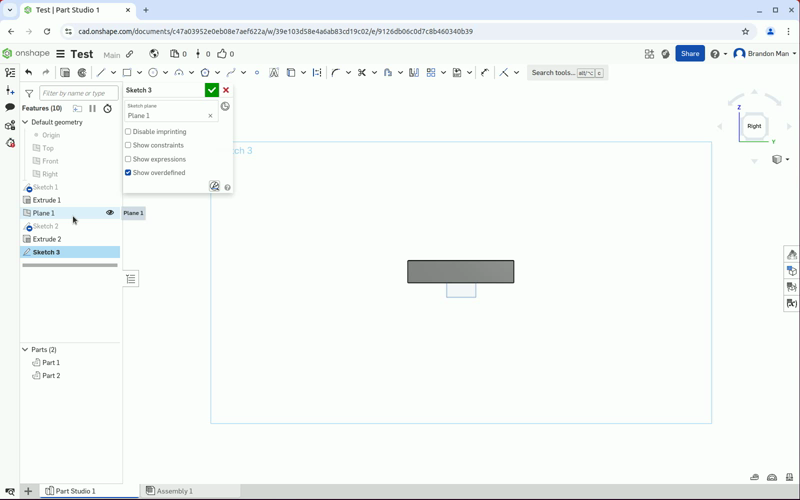
mouse_move(73, 352)
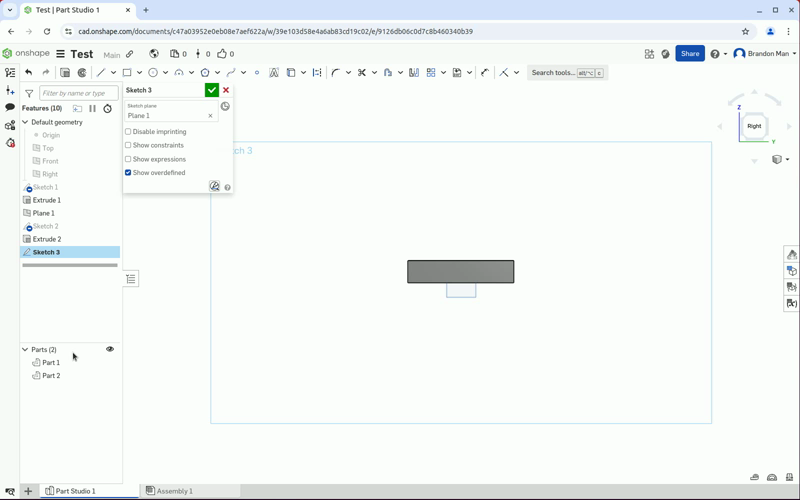
key(y)
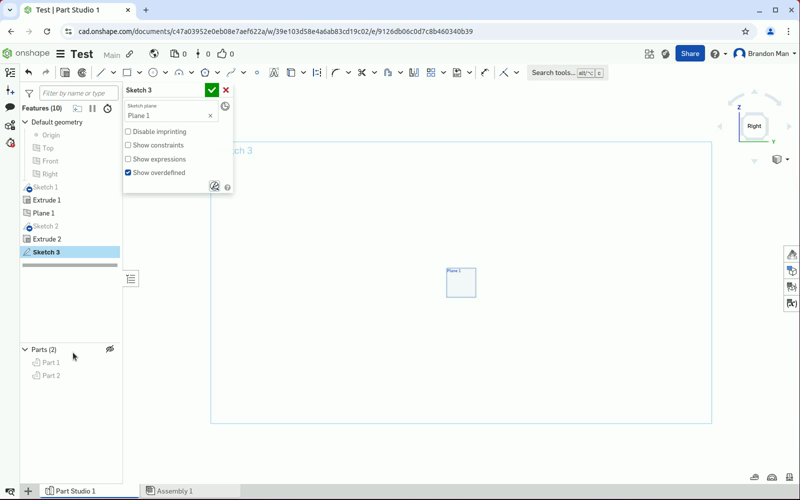
key(l)
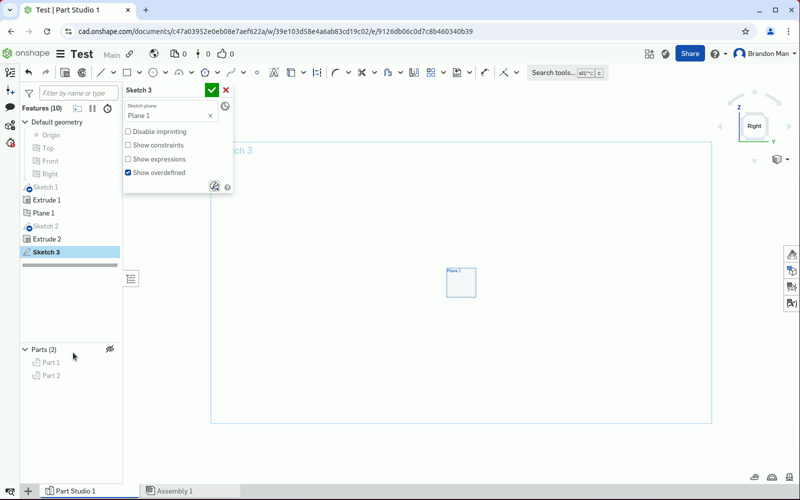
key_down(shift)
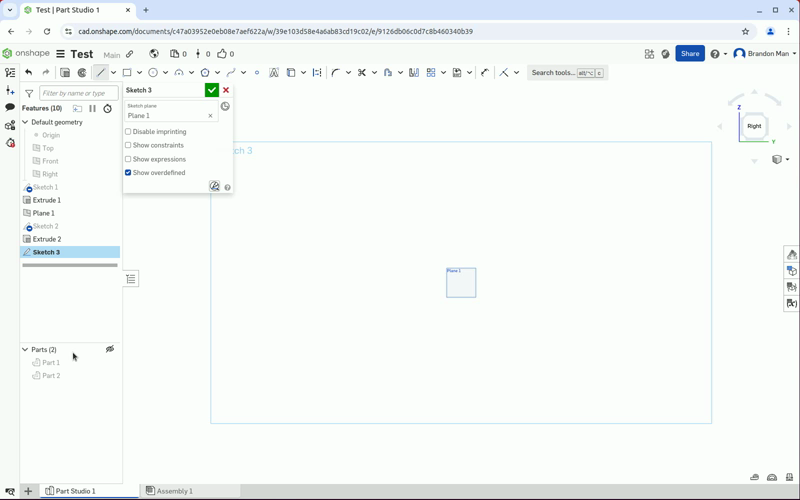
mouse_move(407, 260)
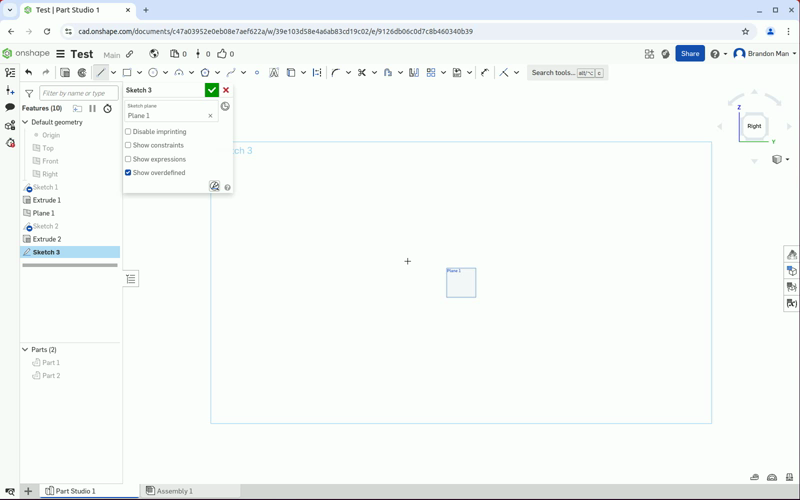
click(407, 260)
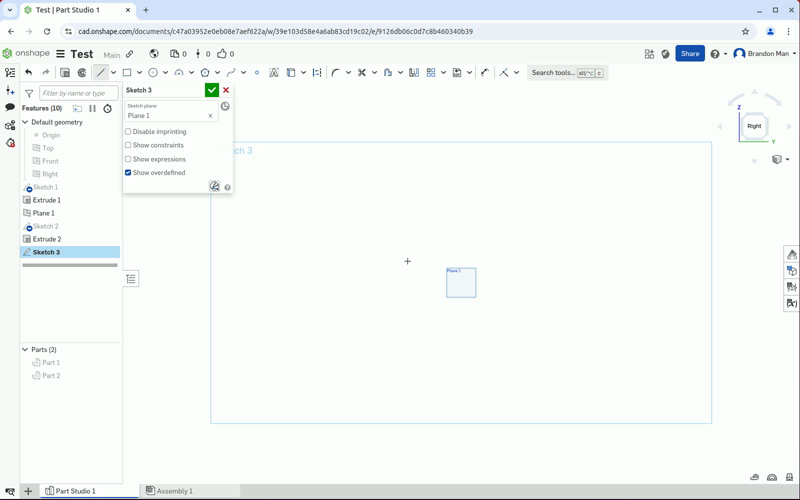
key_up(shift)
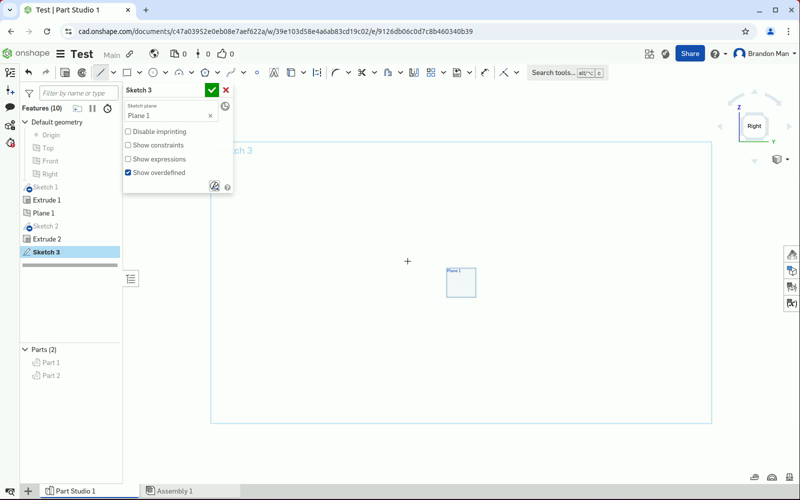
key_down(shift)
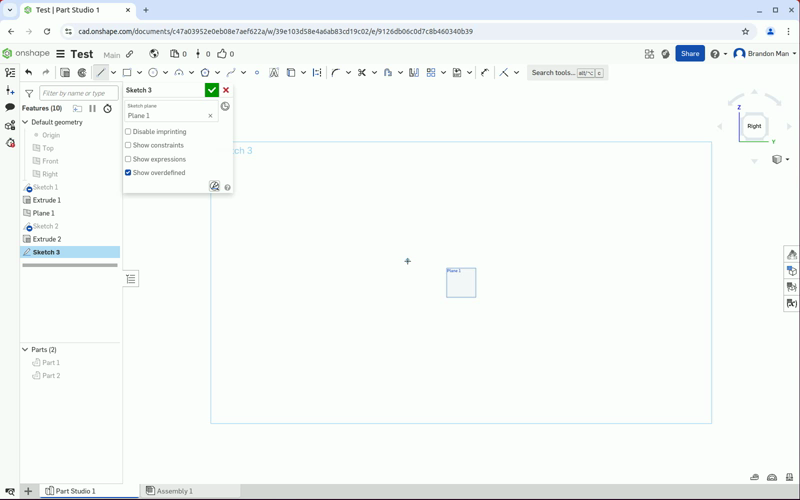
mouse_move(513, 260)
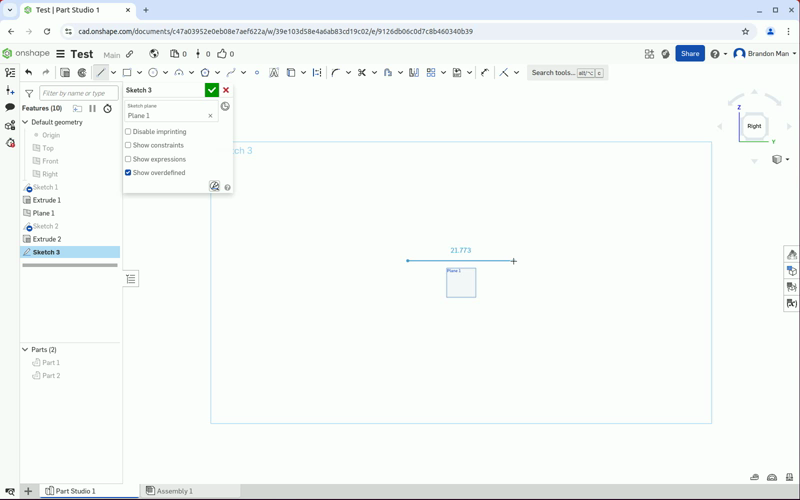
click(513, 260)
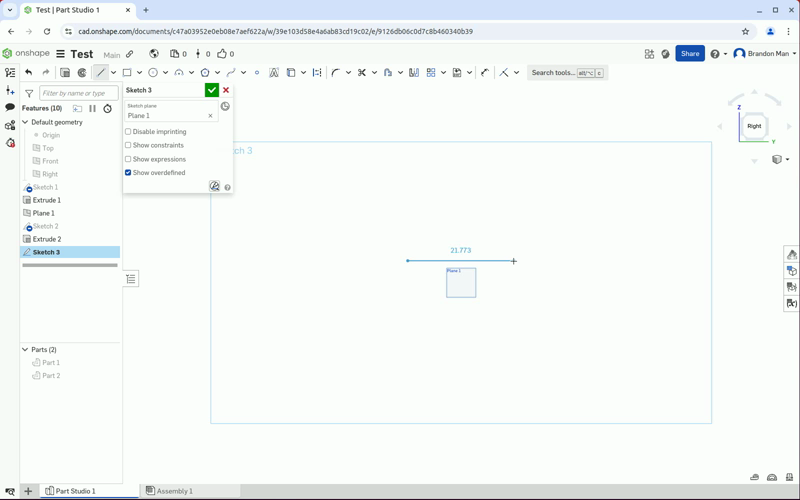
key_up(shift)
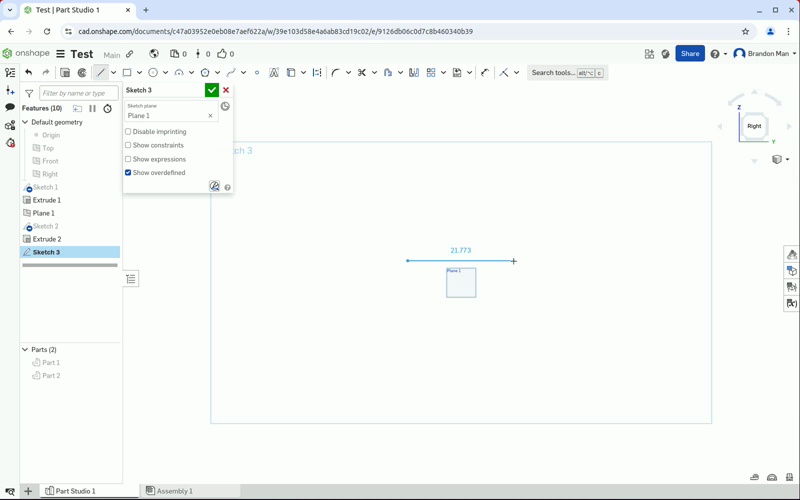
key_down(shift)
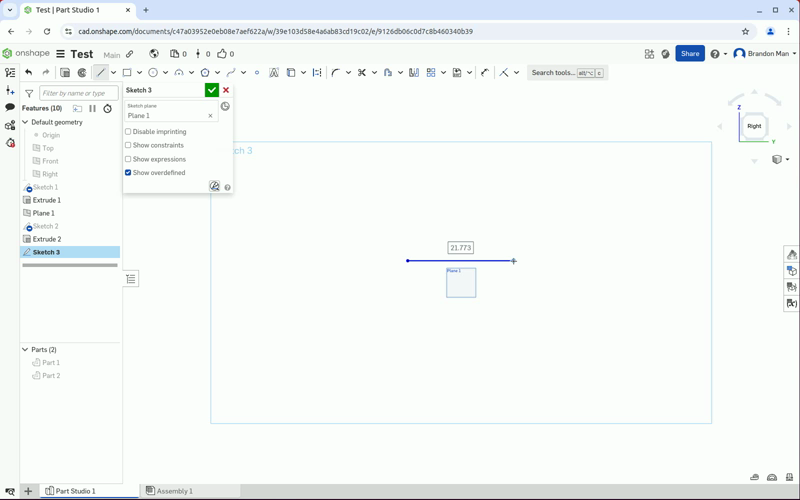
mouse_move(543, 260)
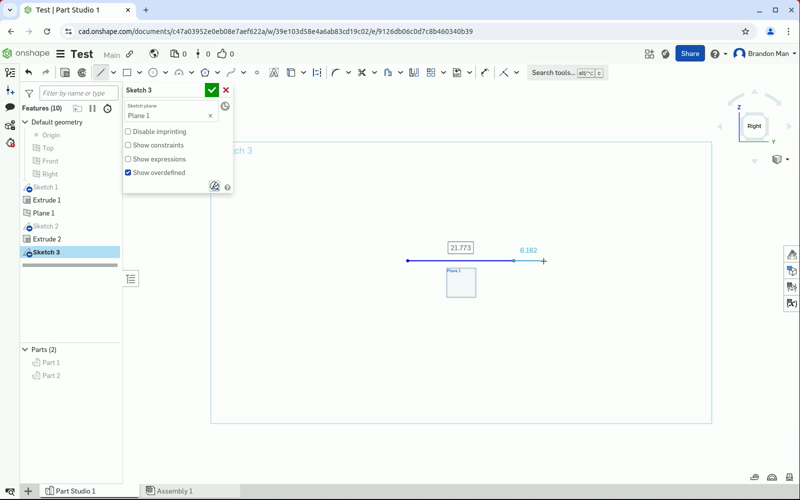
mouse_move(513, 257)
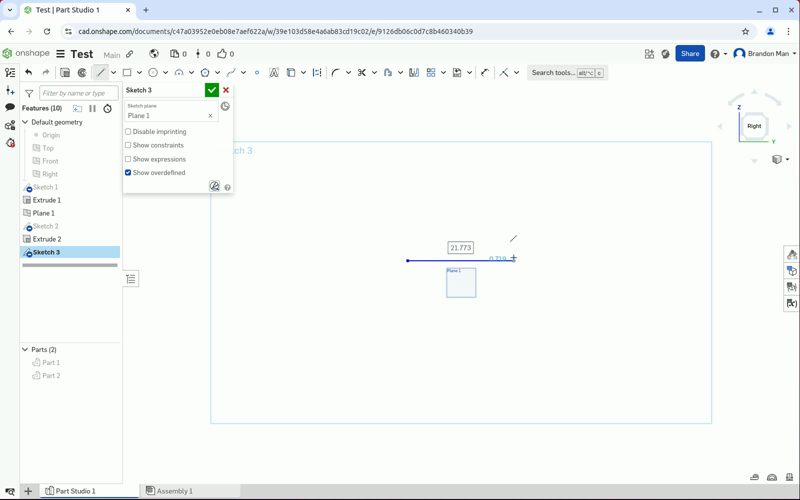
scroll(6)
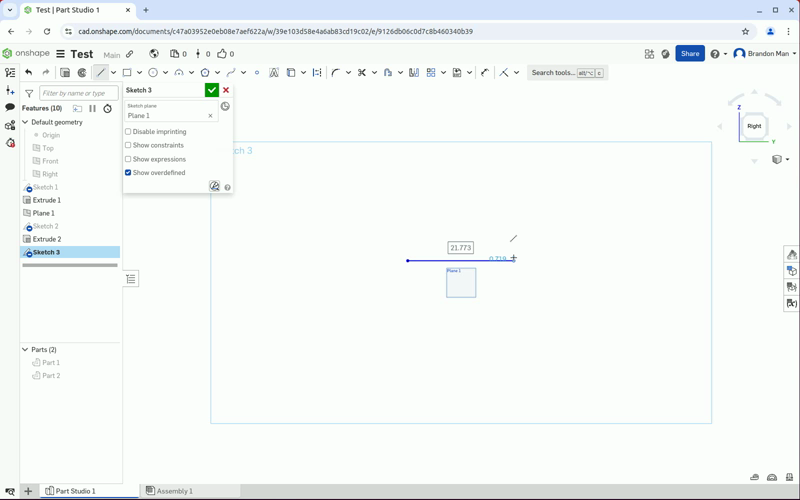
scroll(6)
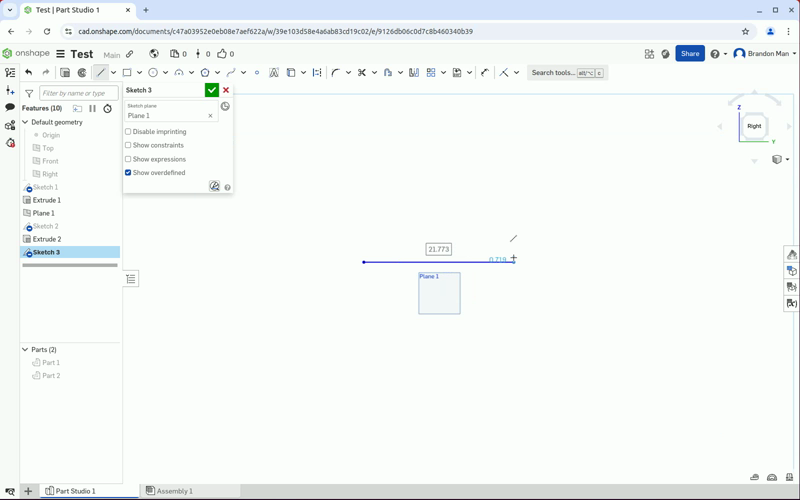
scroll(6)
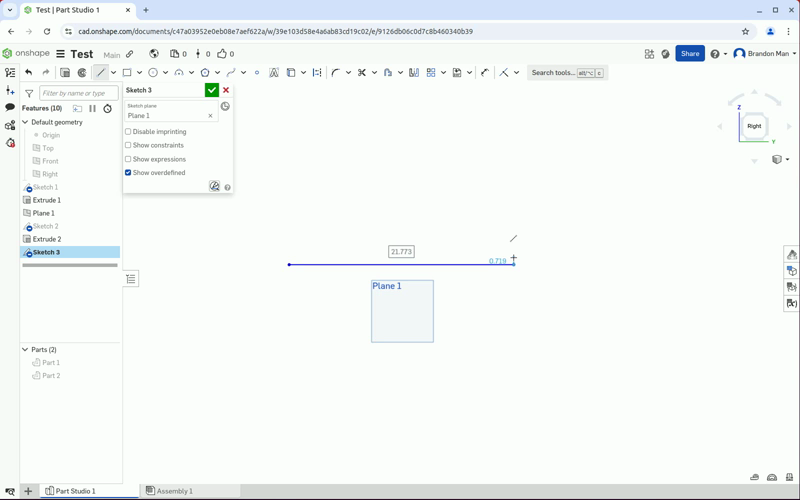
scroll(6)
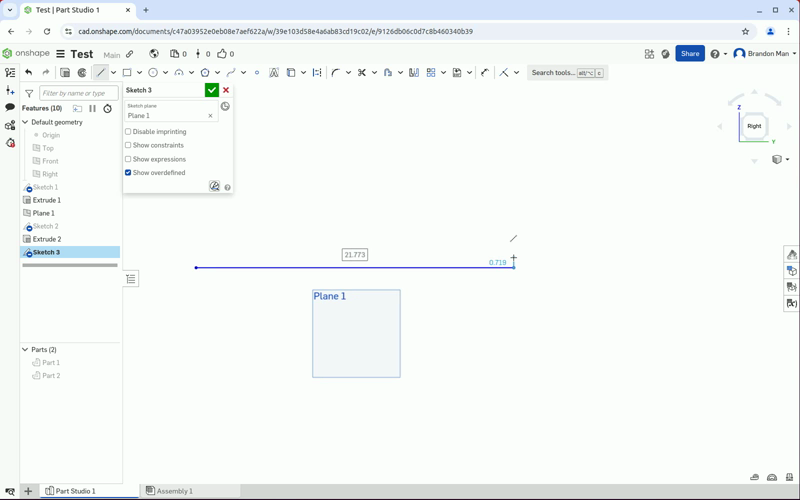
scroll(6)
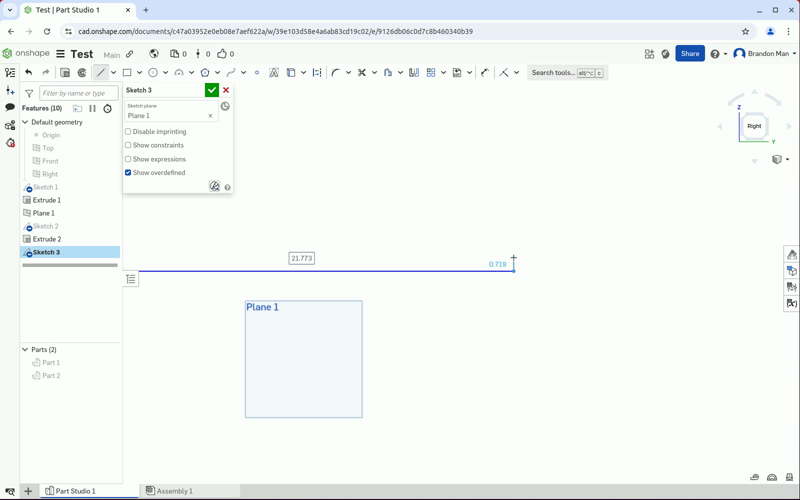
scroll(6)
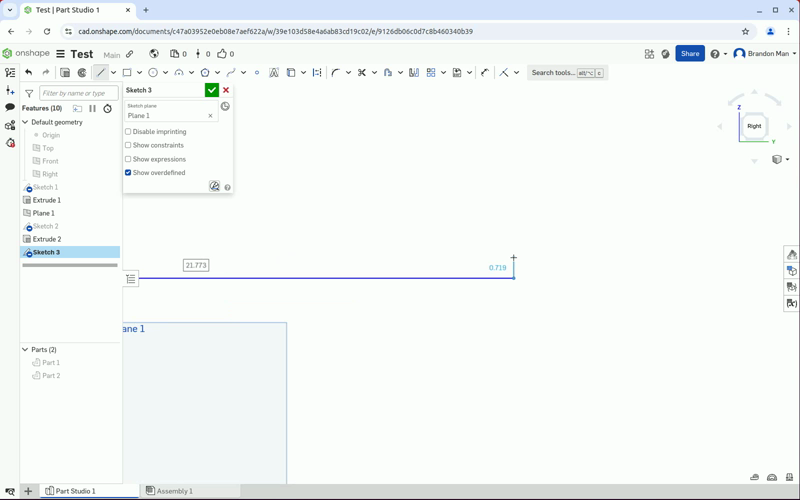
scroll(6)
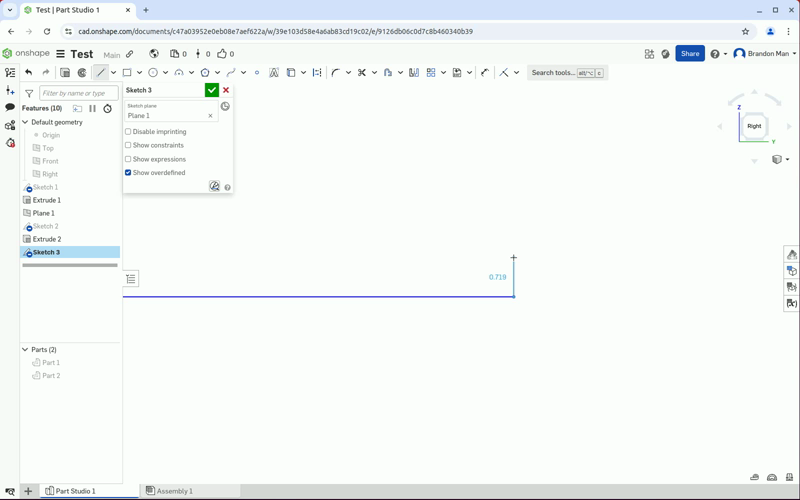
click(513, 257)
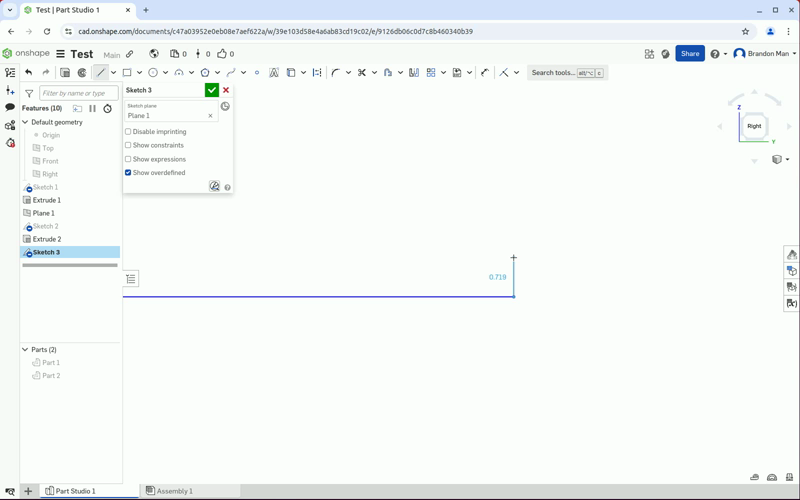
scroll(-6)
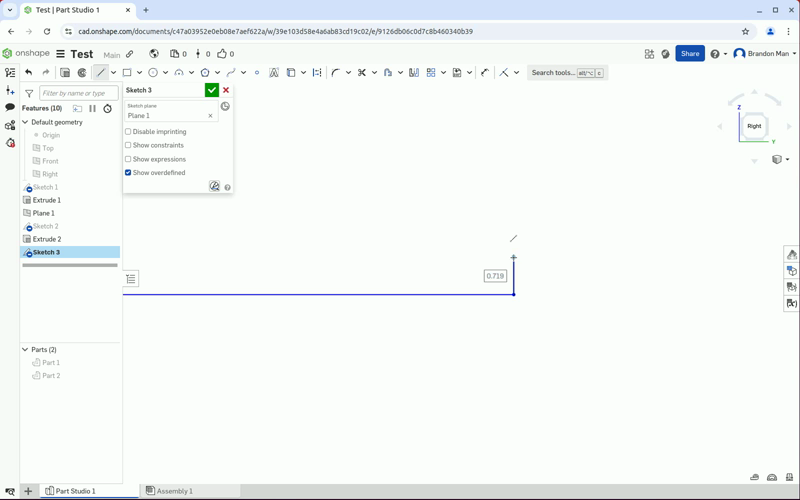
scroll(-6)
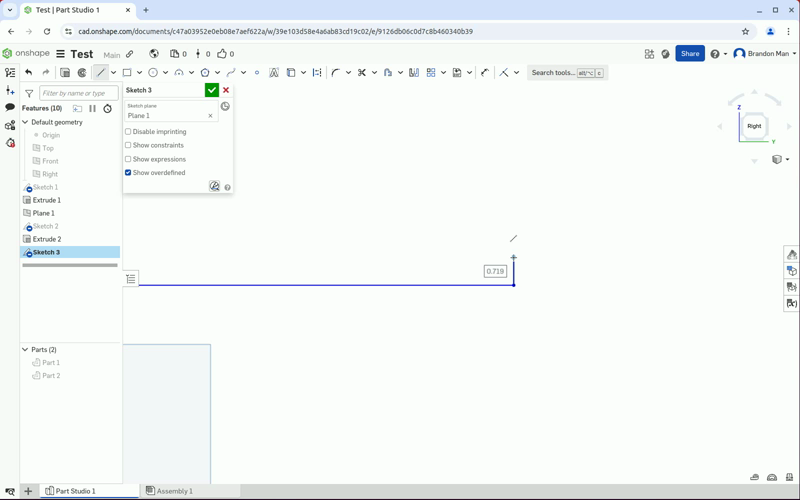
scroll(-6)
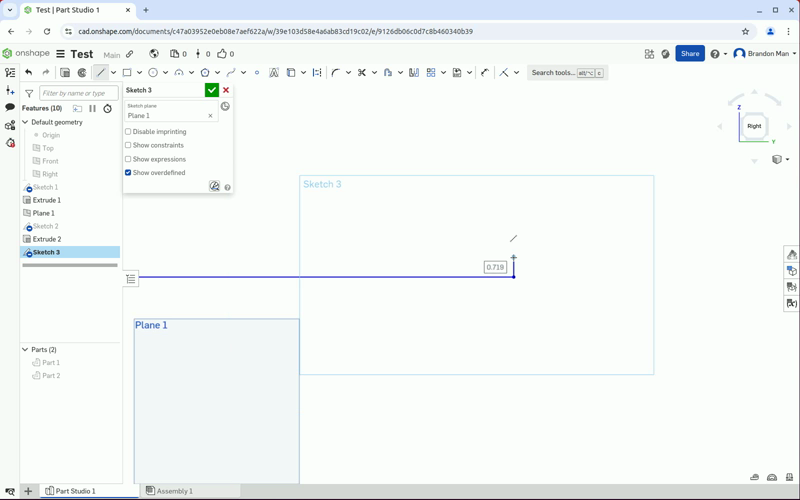
scroll(-6)
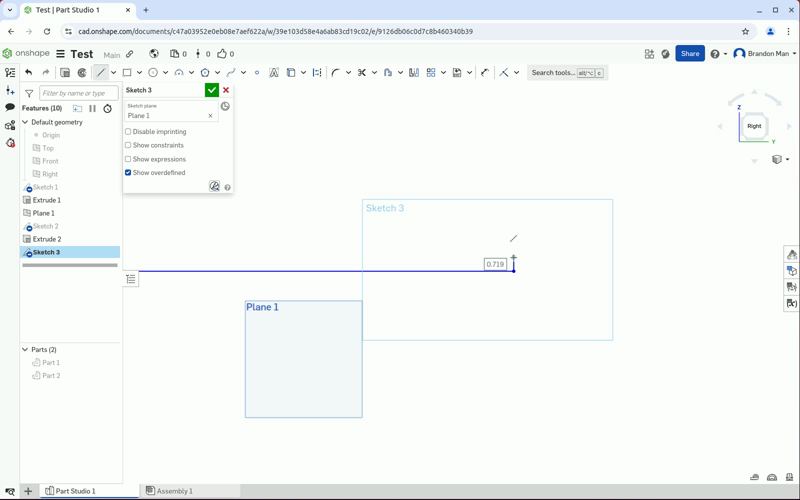
scroll(-6)
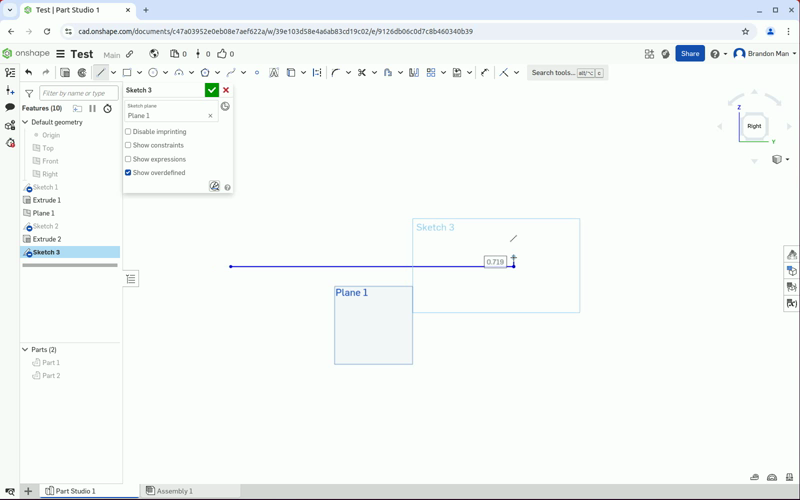
scroll(-6)
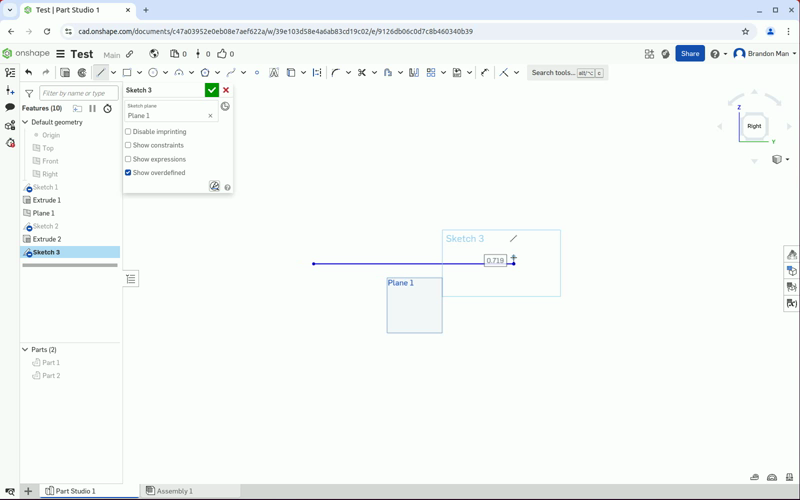
scroll(-6)
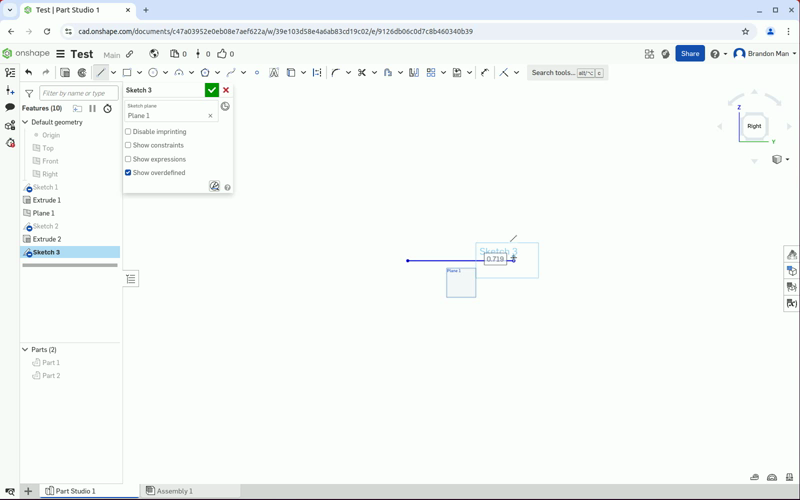
key_up(shift)
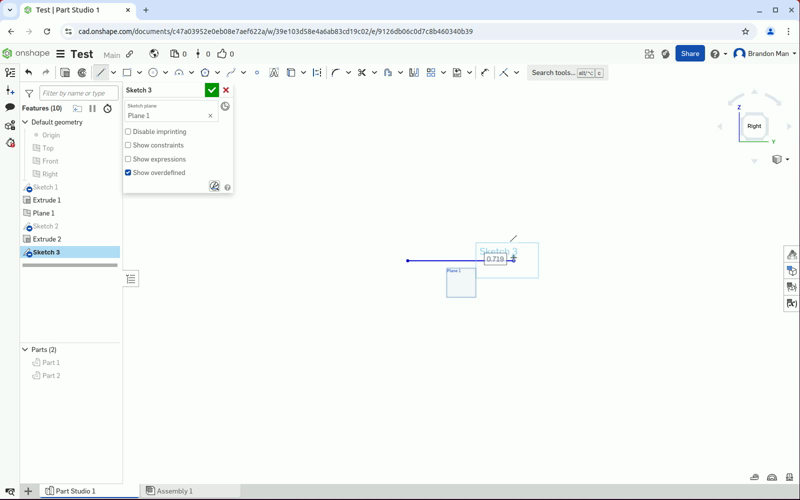
key_down(shift)
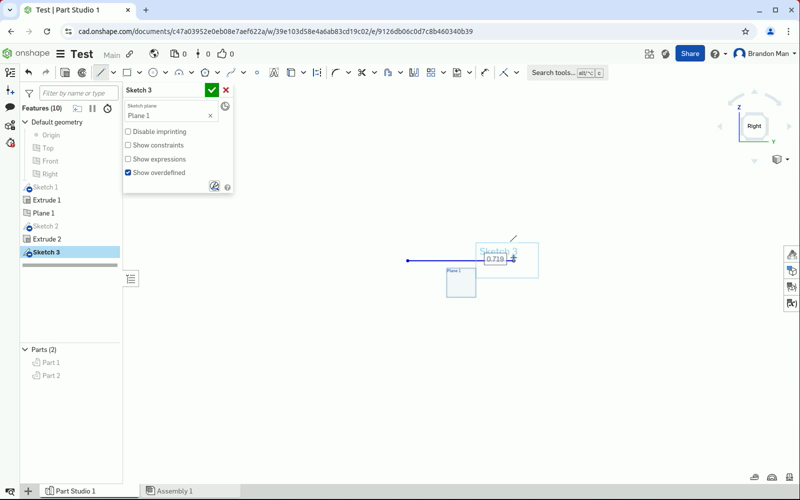
mouse_move(407, 257)
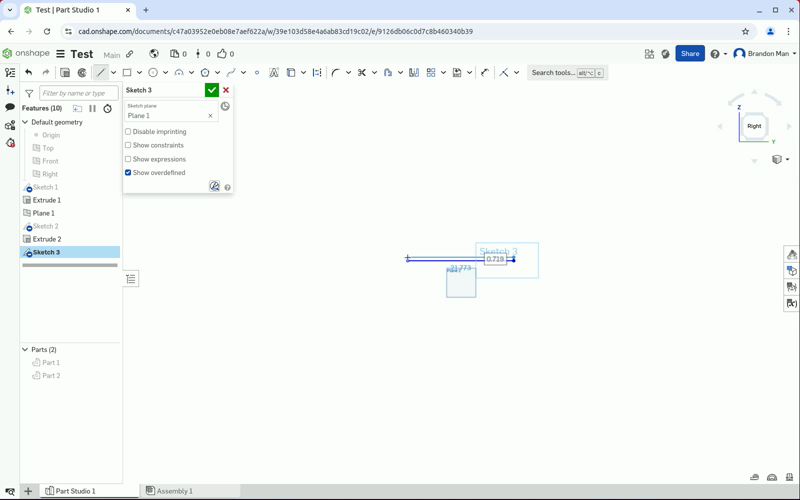
scroll(6)
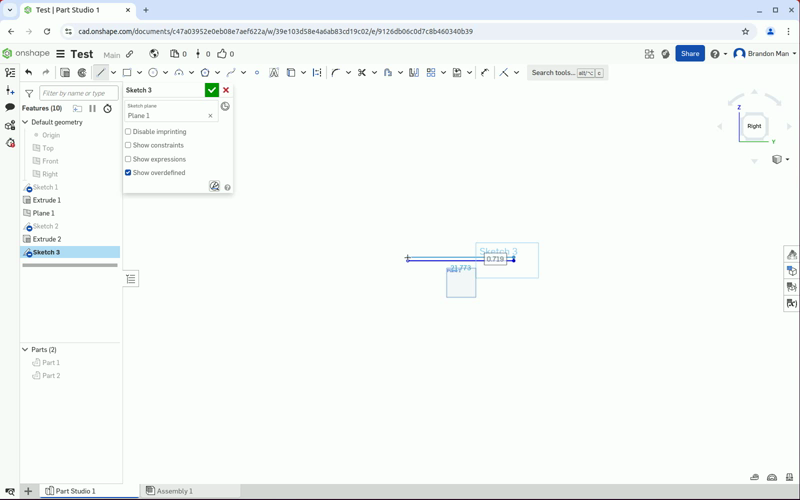
scroll(6)
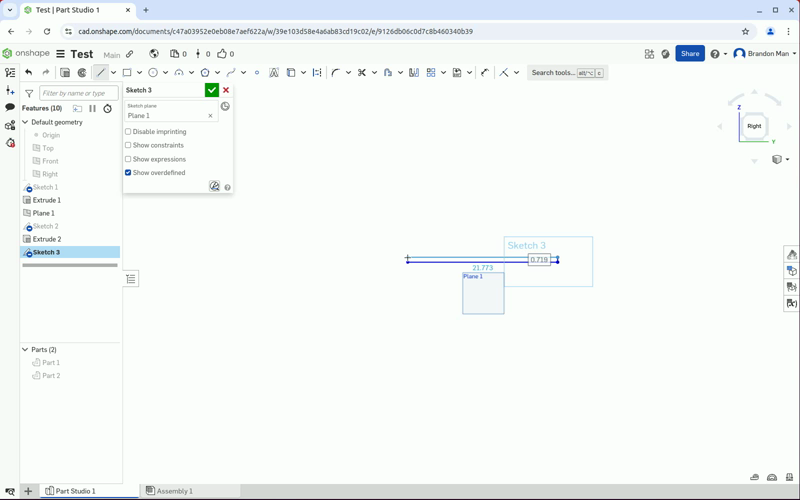
scroll(6)
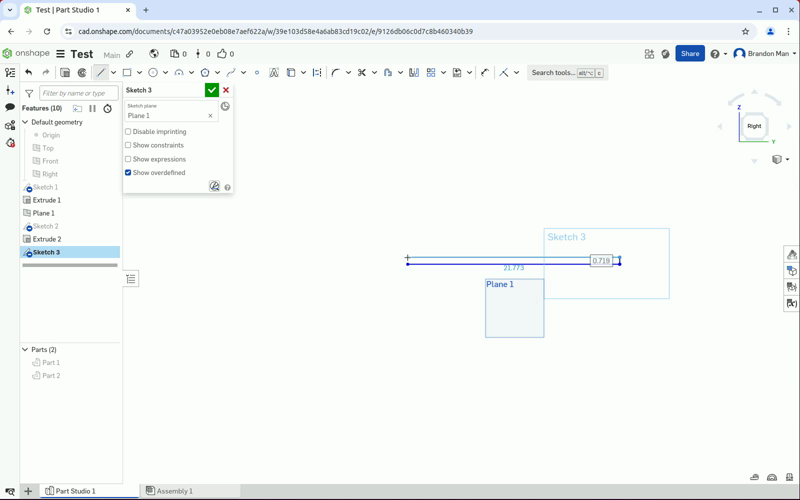
scroll(6)
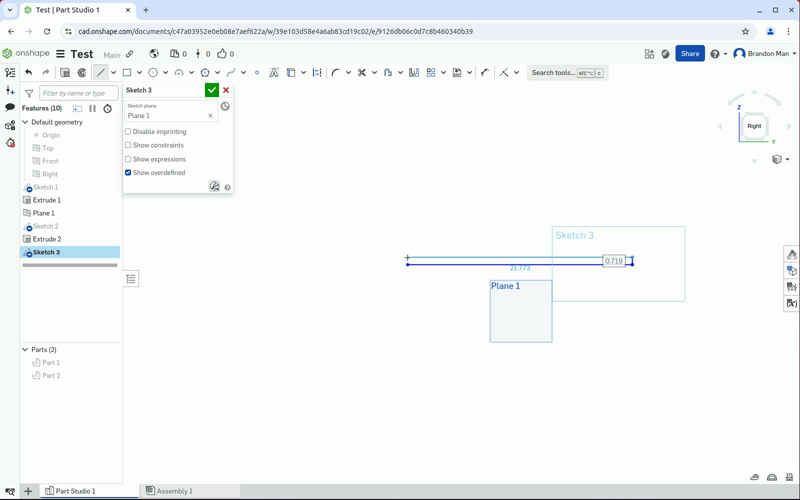
scroll(6)
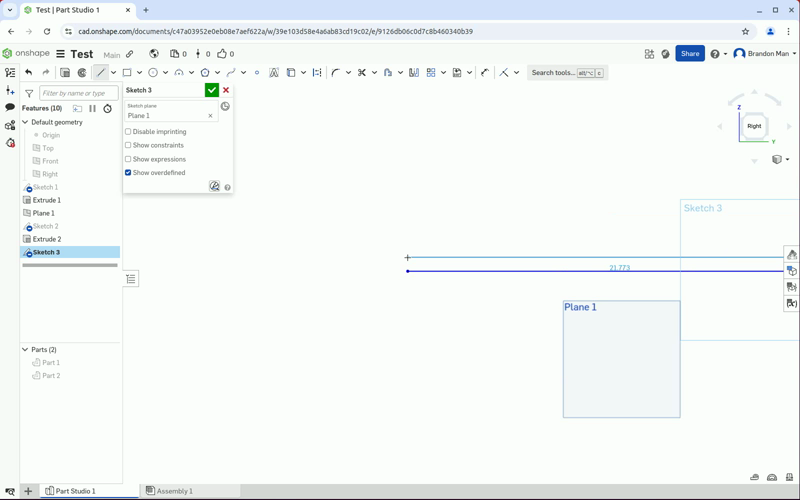
scroll(6)
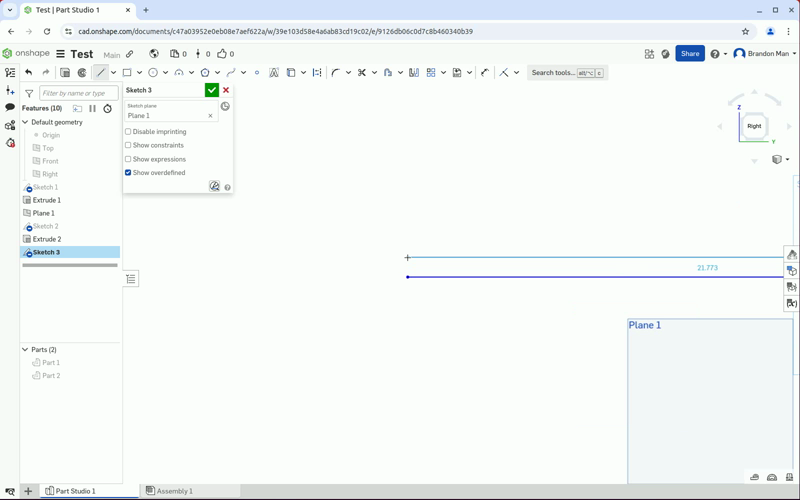
scroll(6)
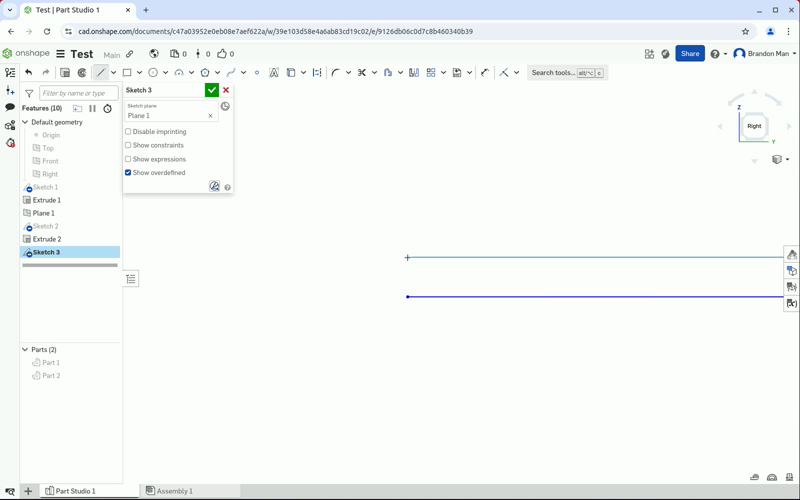
click(407, 257)
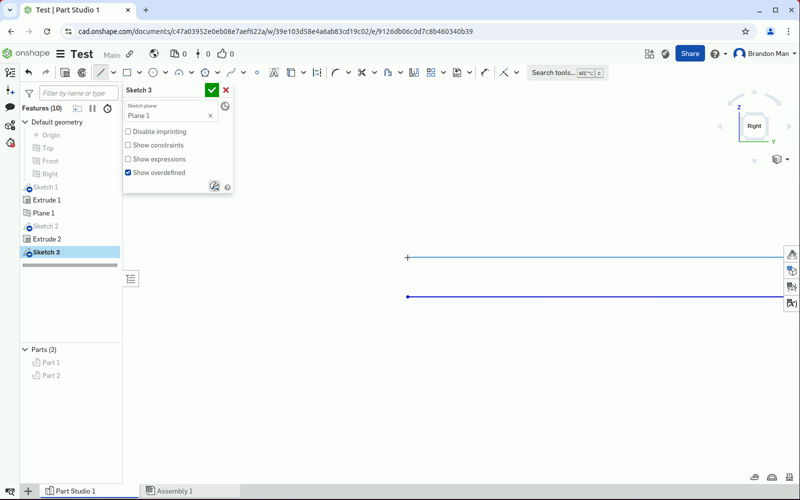
scroll(-6)
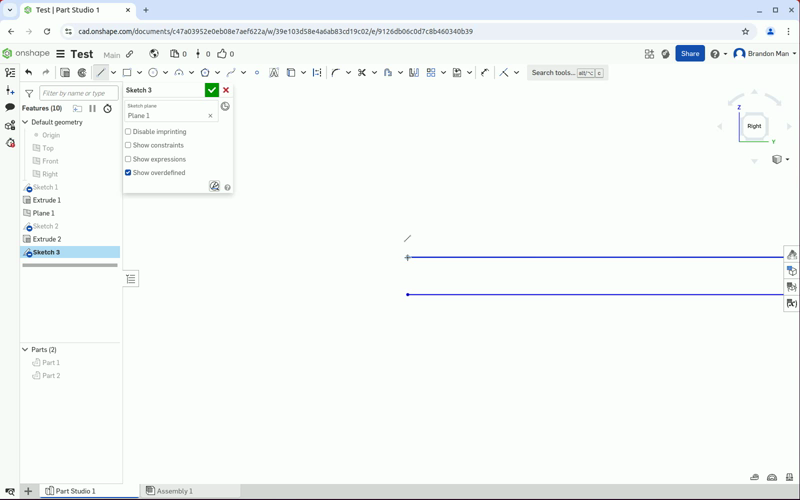
scroll(-6)
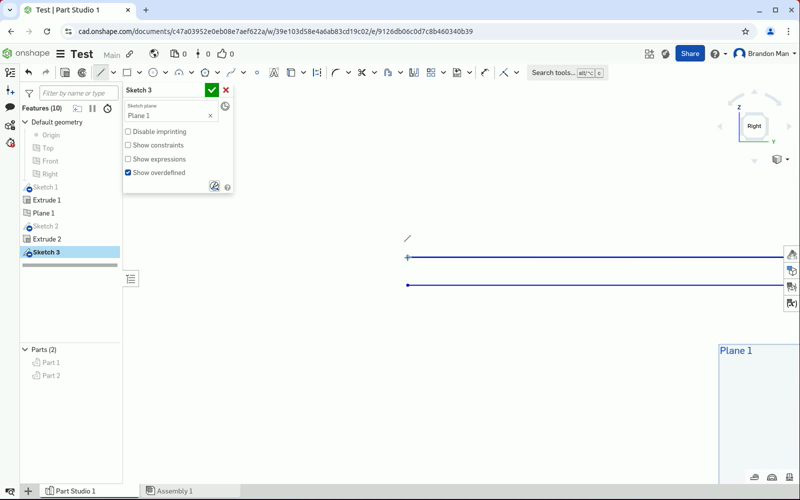
scroll(-6)
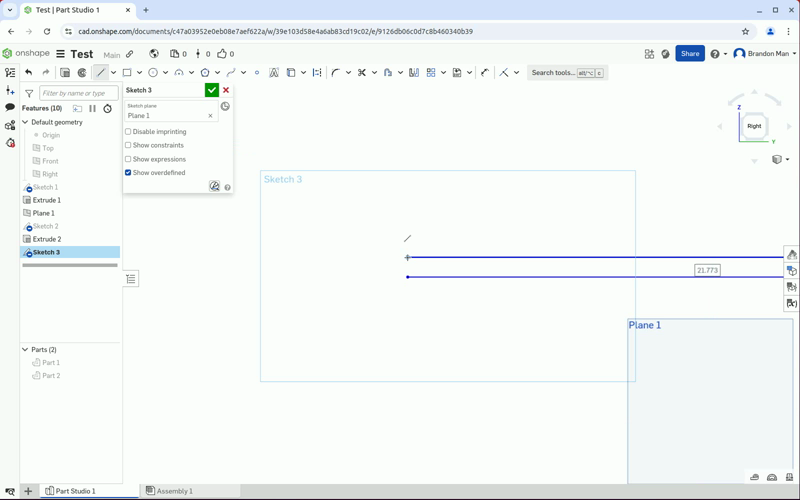
scroll(-6)
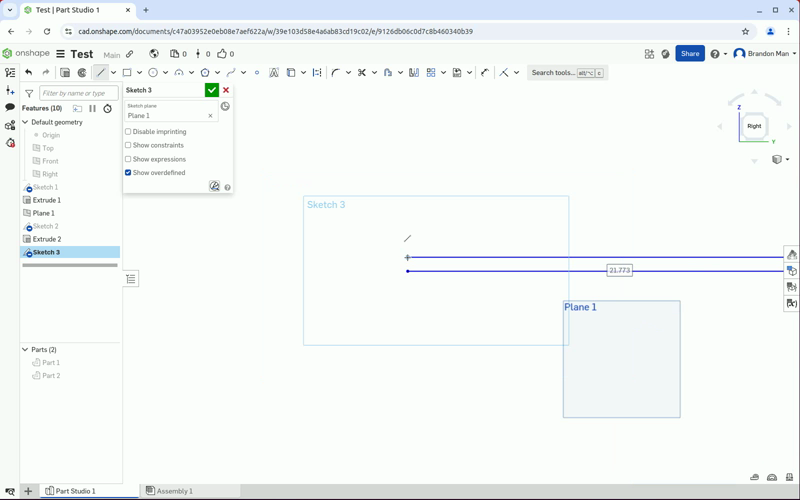
scroll(-6)
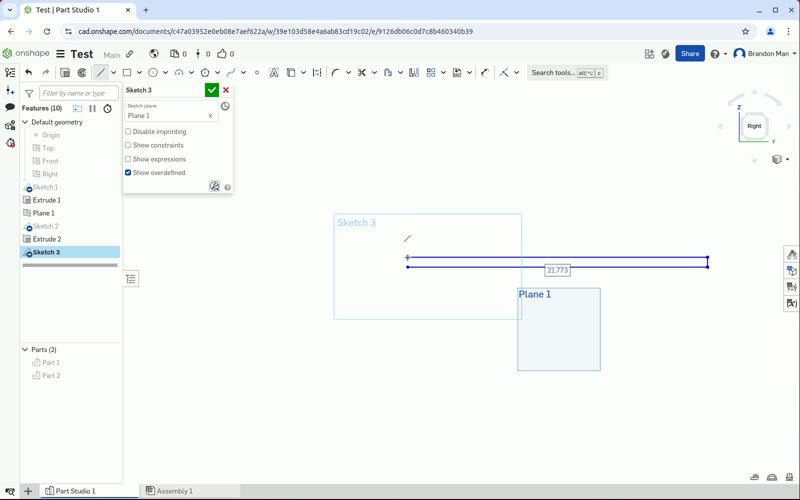
scroll(-6)
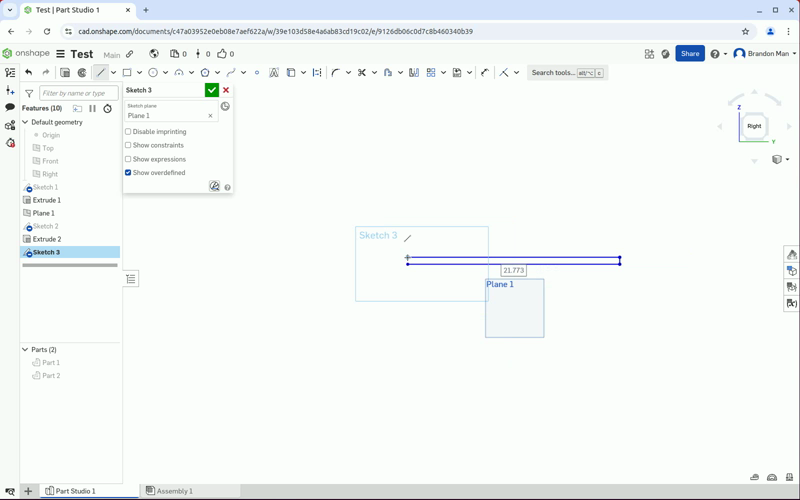
scroll(-6)
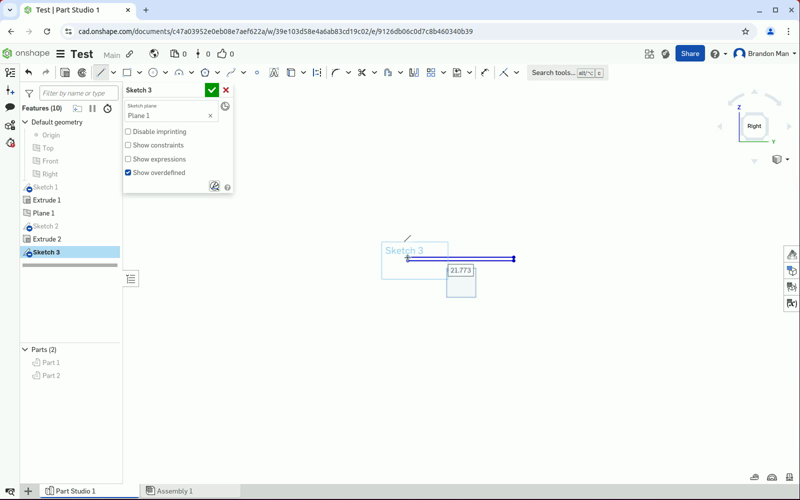
key_up(shift)
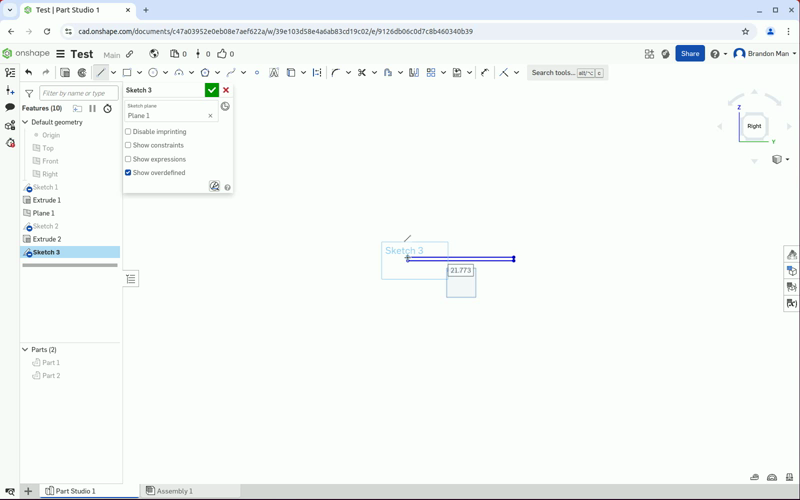
mouse_move(437, 257)
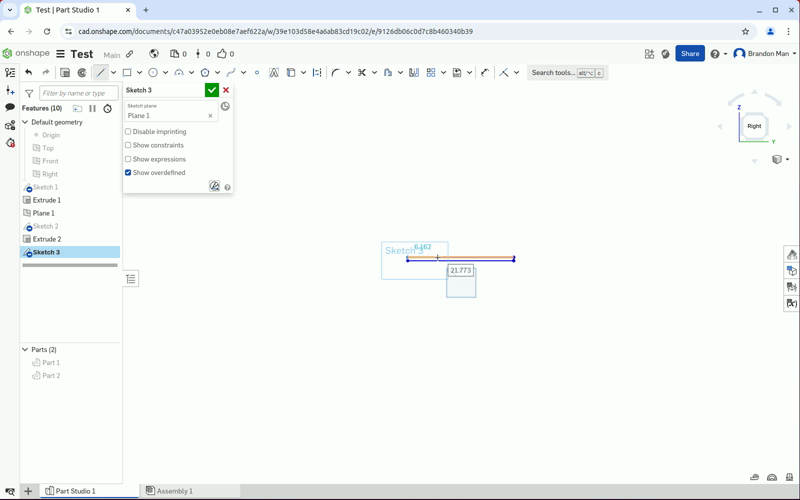
key_down(shift)
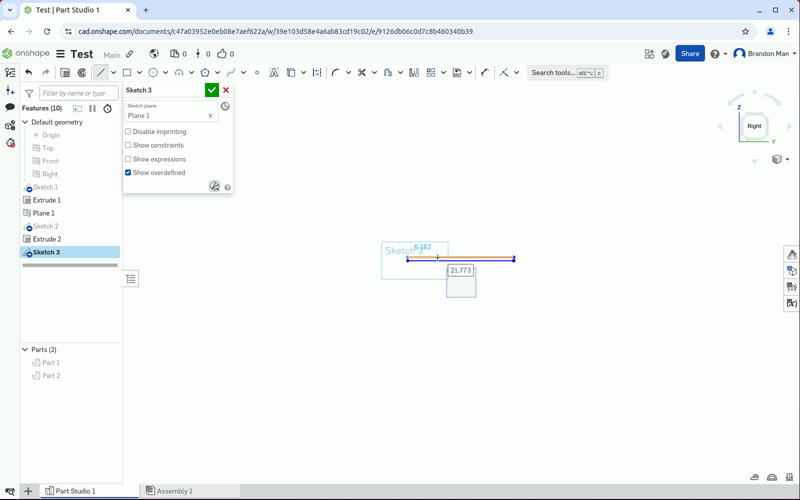
mouse_move(407, 260)
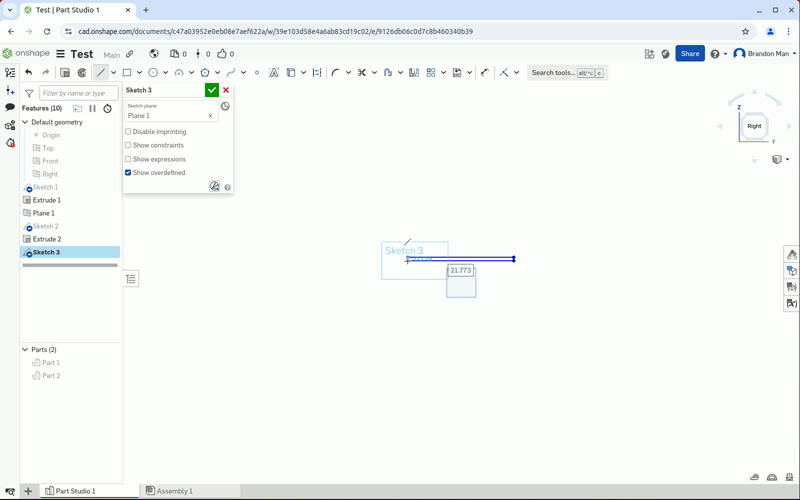
scroll(6)
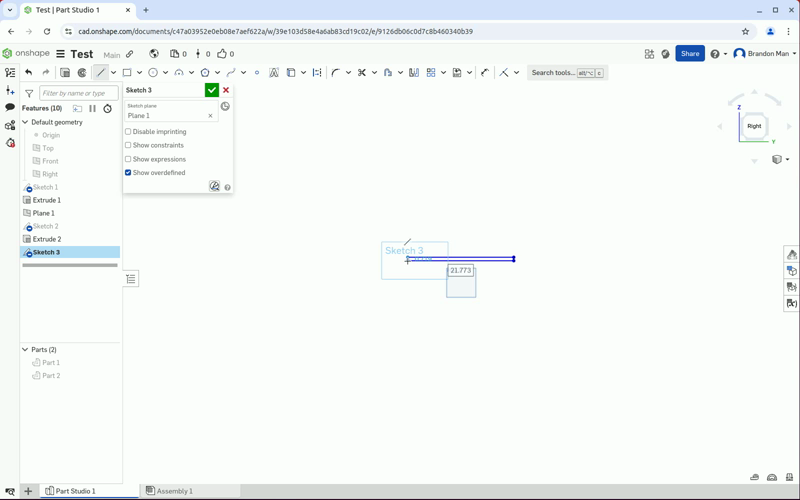
scroll(6)
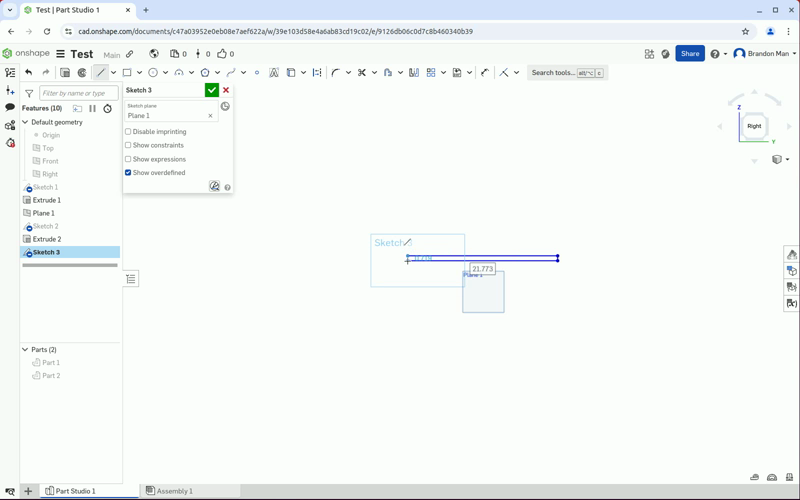
scroll(6)
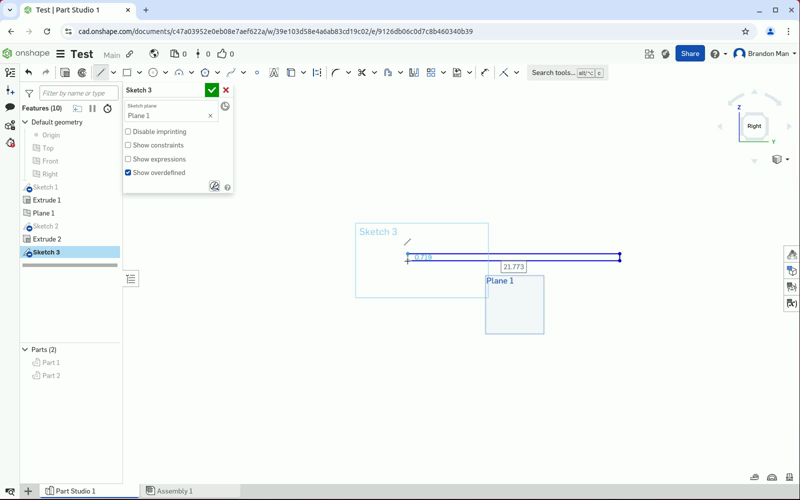
scroll(6)
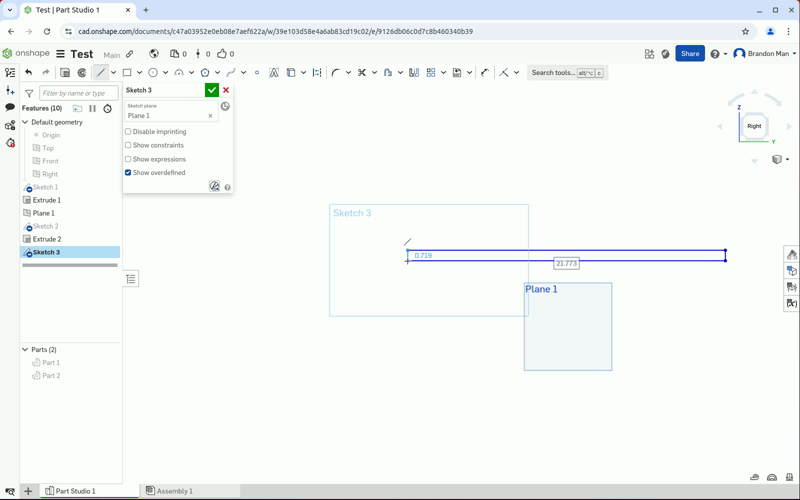
scroll(6)
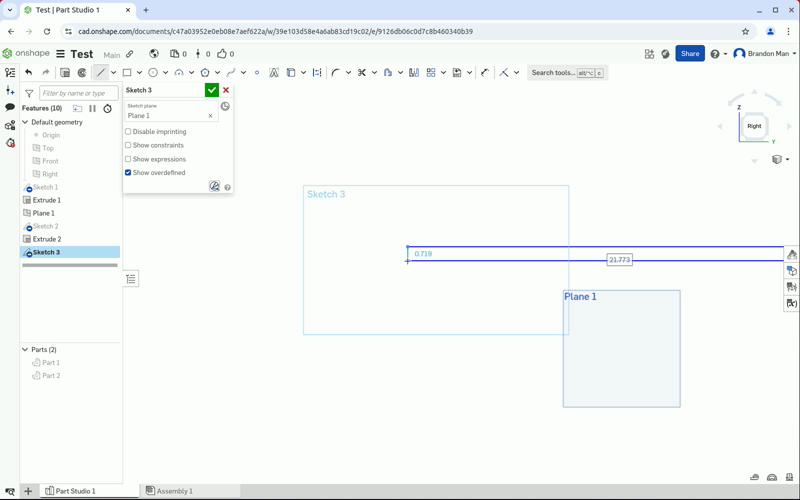
scroll(6)
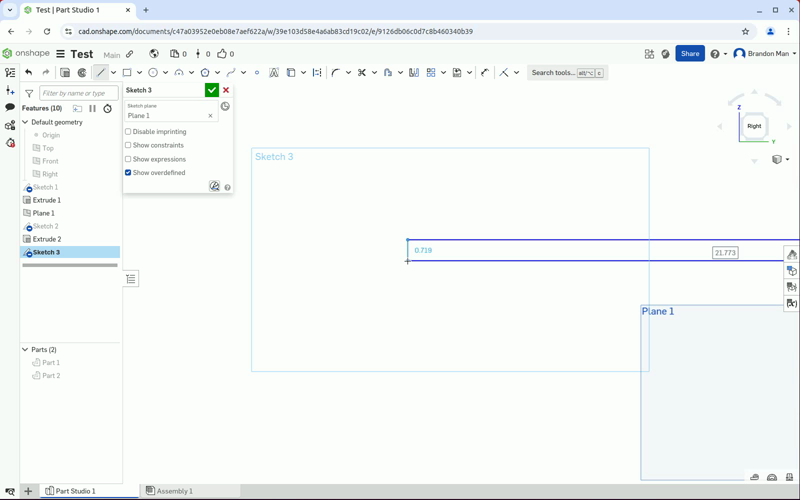
scroll(6)
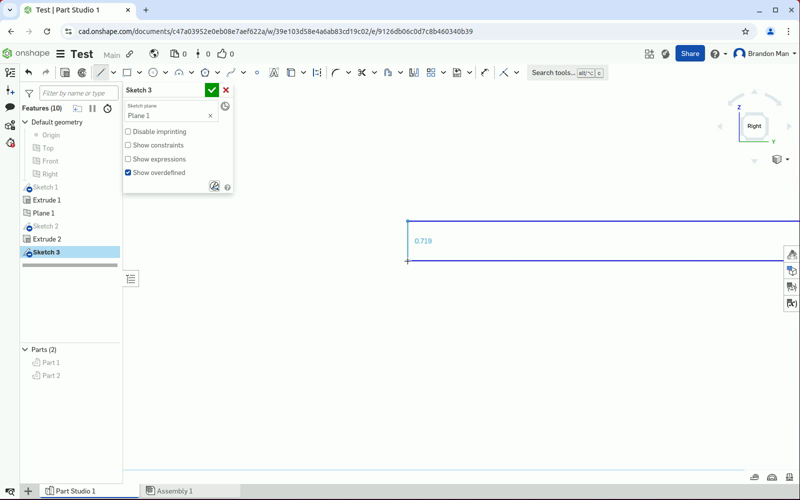
key_up(shift)
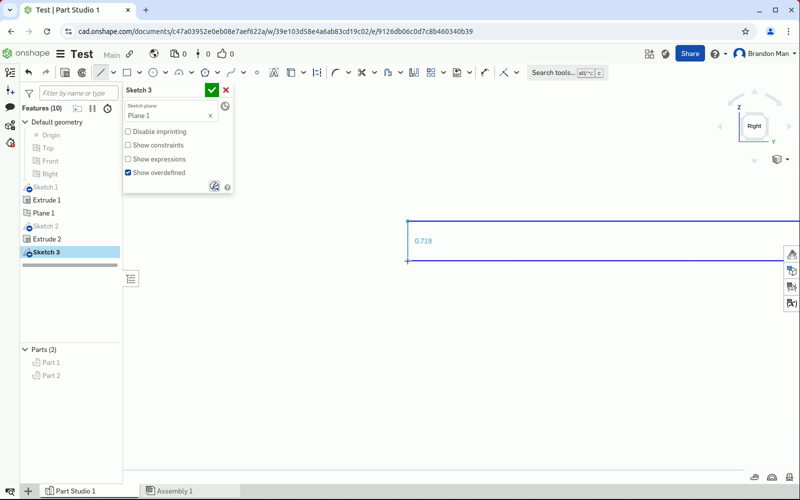
click(407, 260)
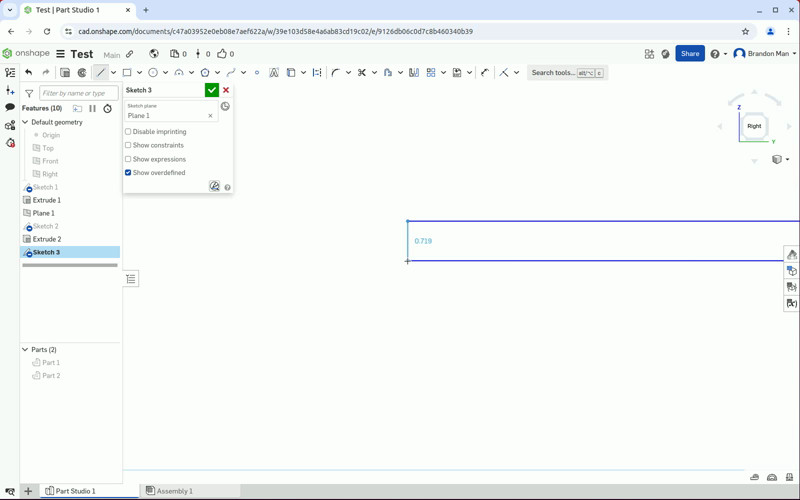
scroll(-6)
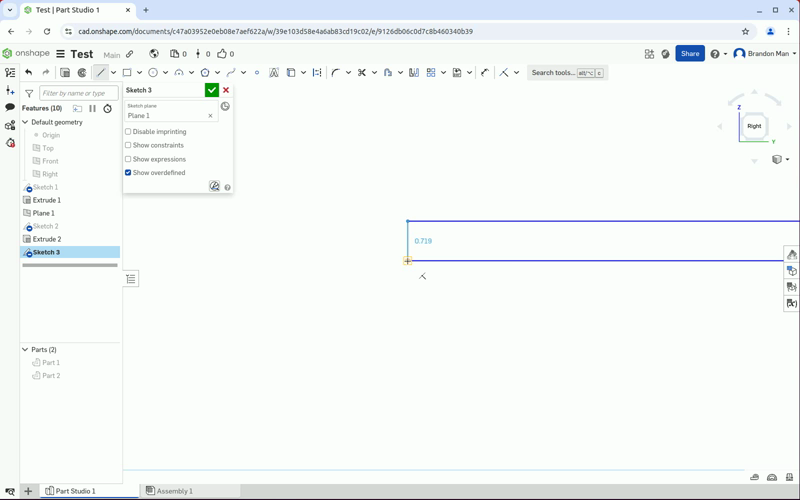
scroll(-6)
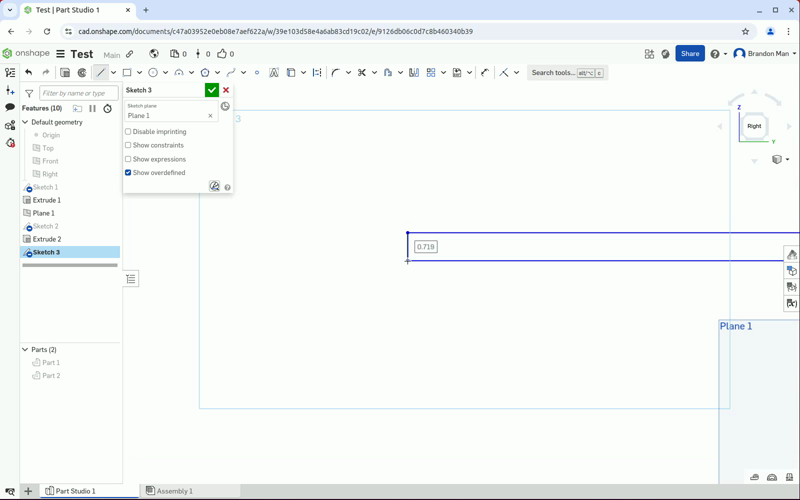
scroll(-6)
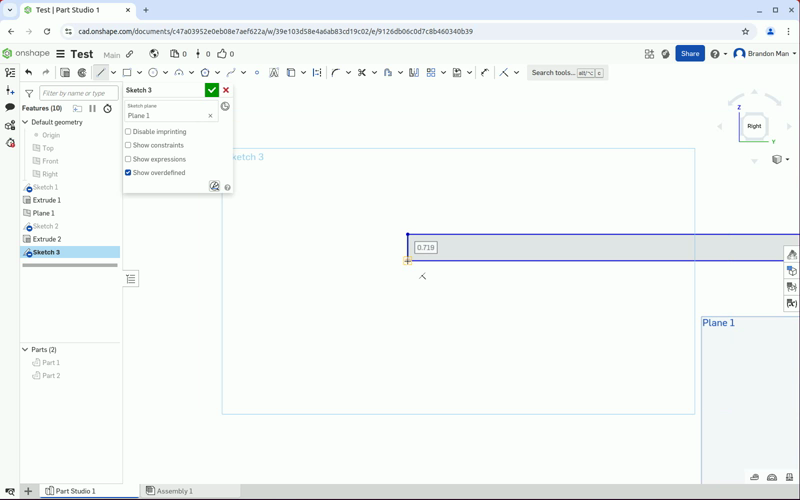
scroll(-6)
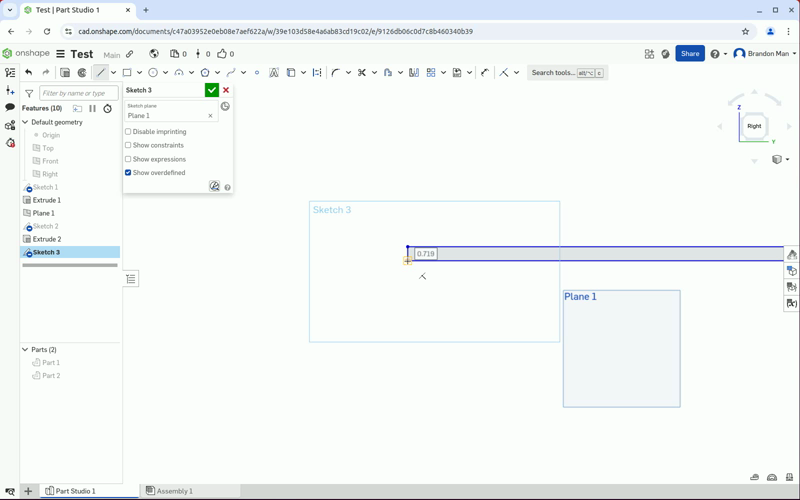
scroll(-6)
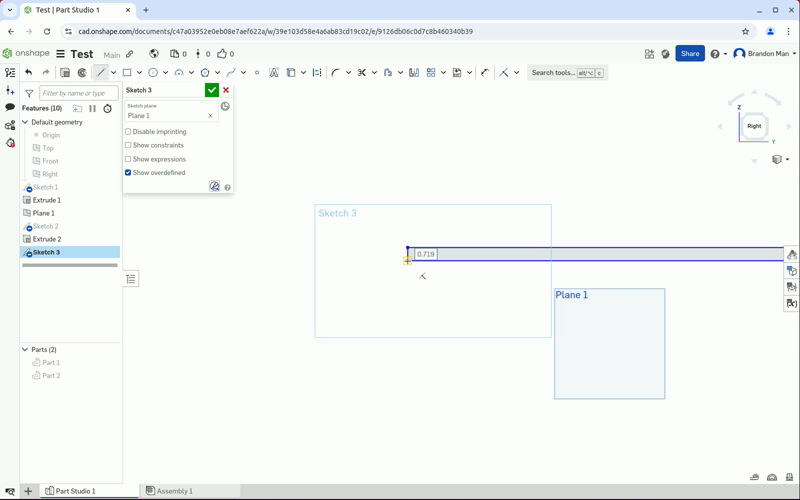
scroll(-6)
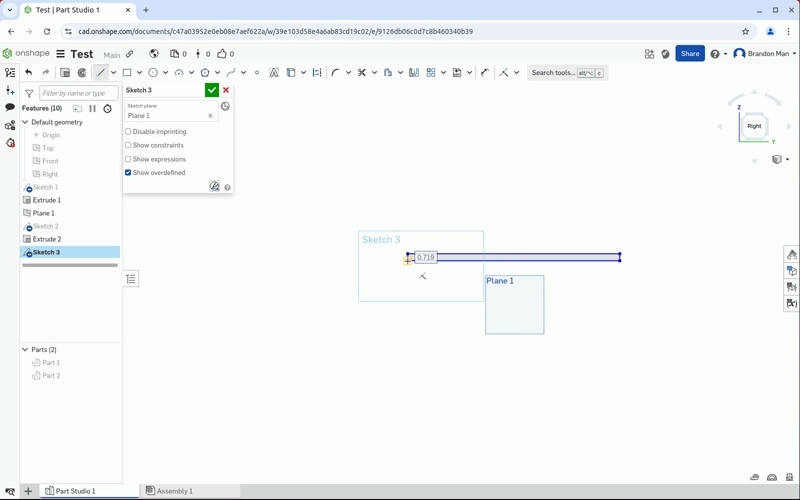
scroll(-6)
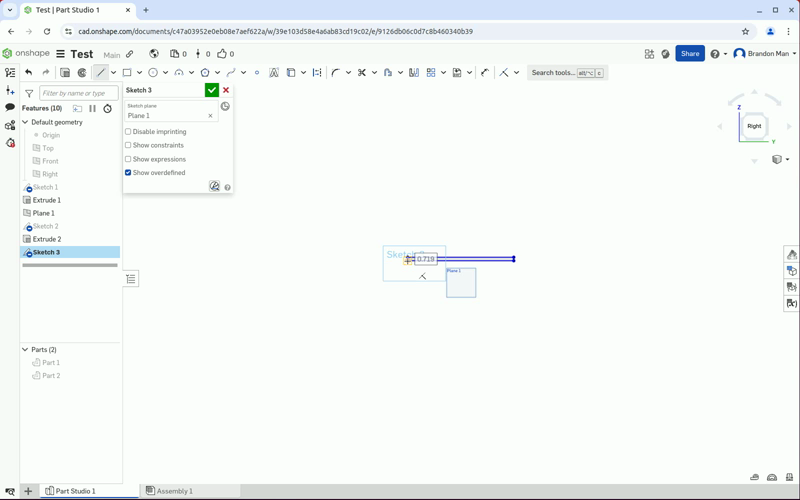
key(esc)
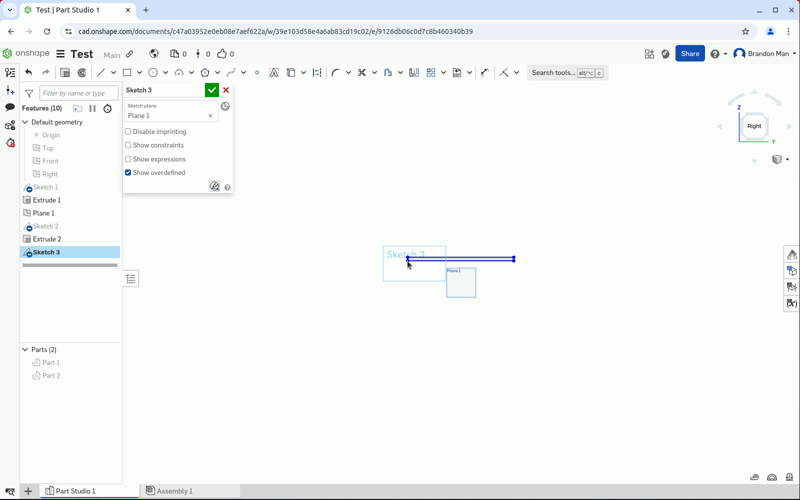
mouse_move(506, 258)
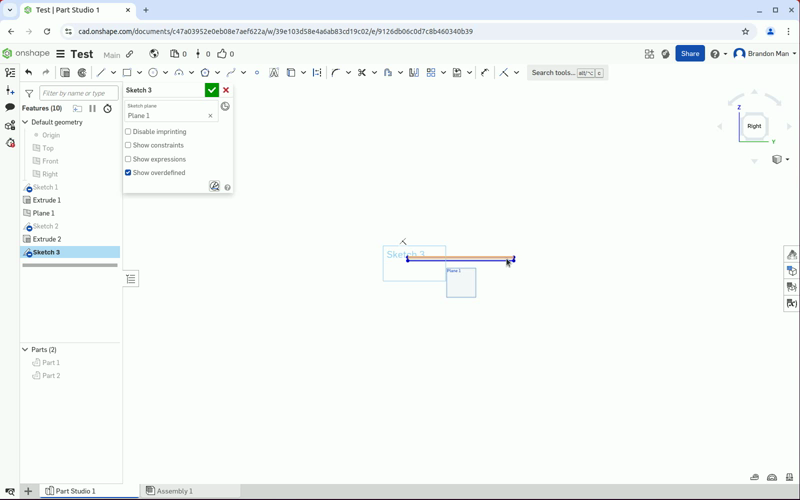
scroll(6)
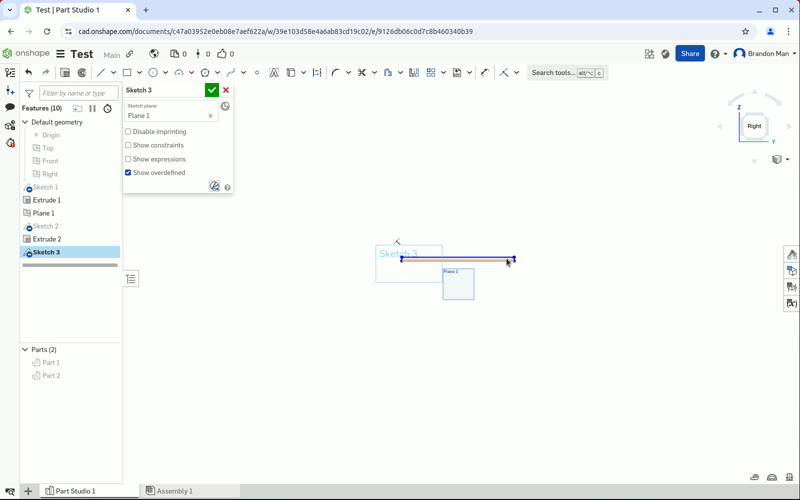
scroll(6)
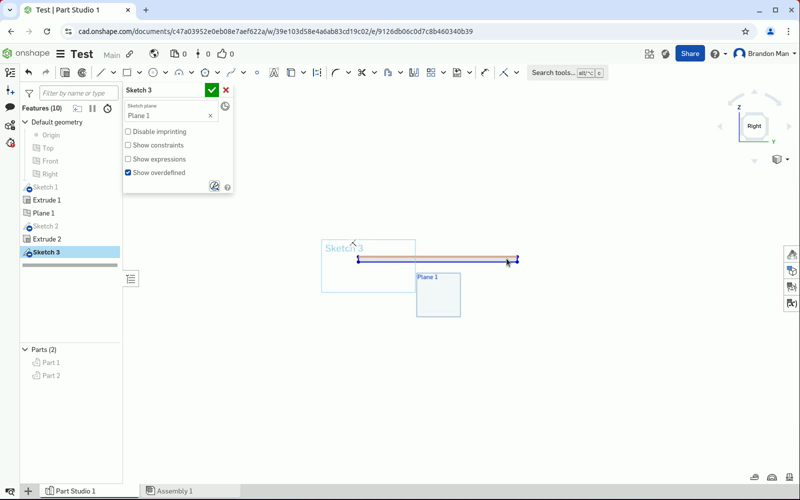
scroll(6)
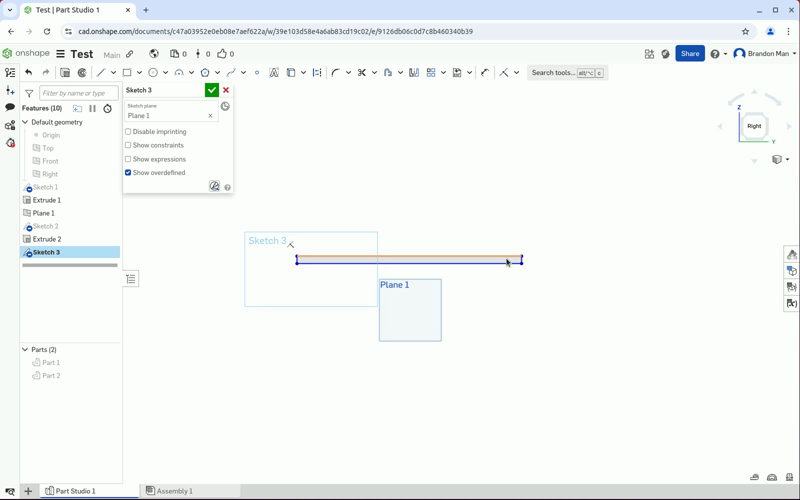
scroll(6)
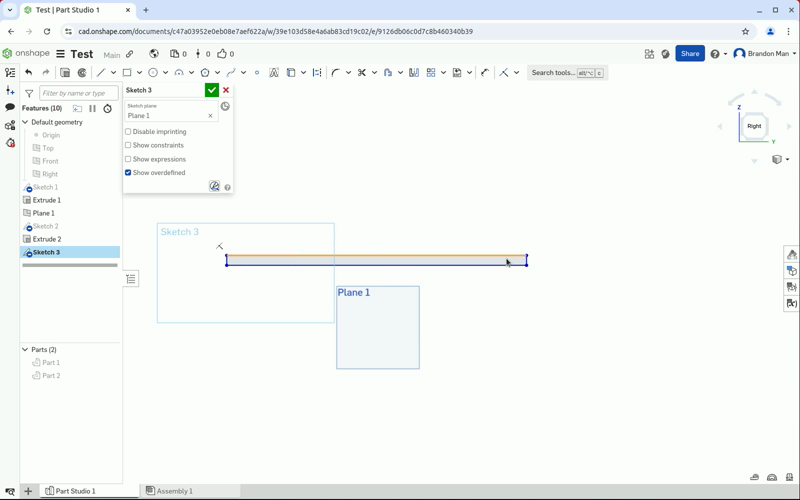
scroll(6)
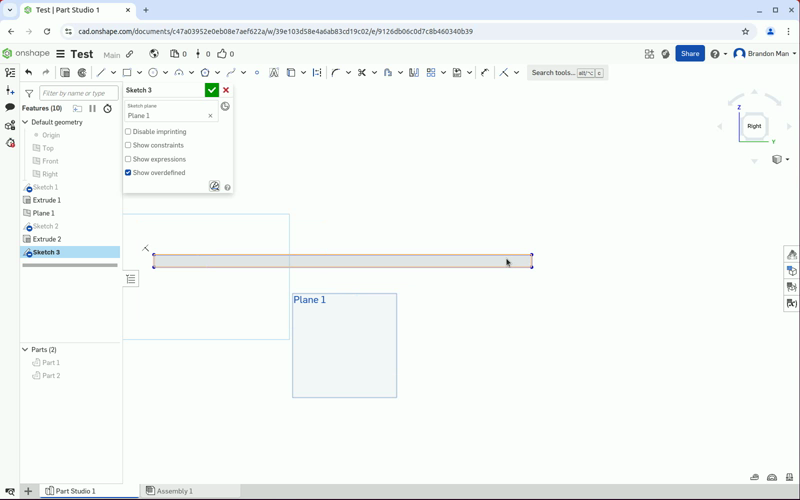
scroll(6)
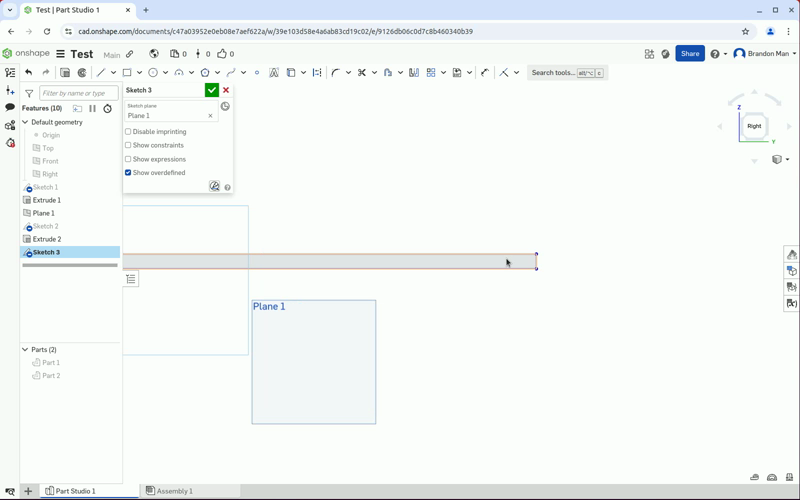
scroll(6)
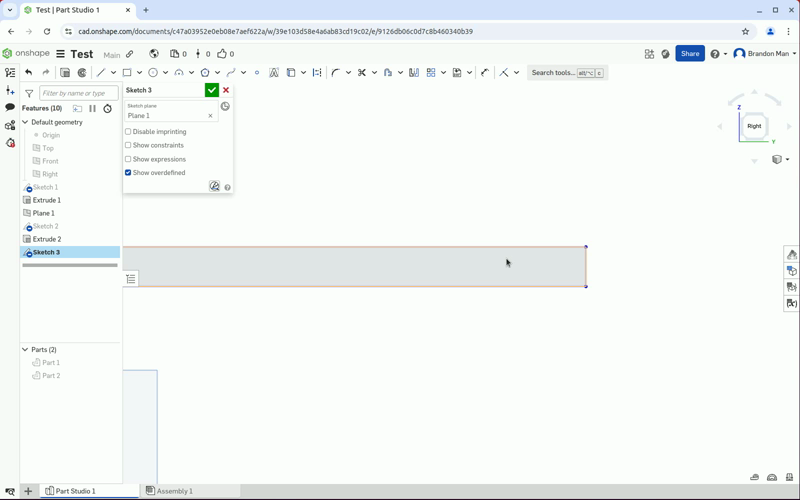
click(506, 258)
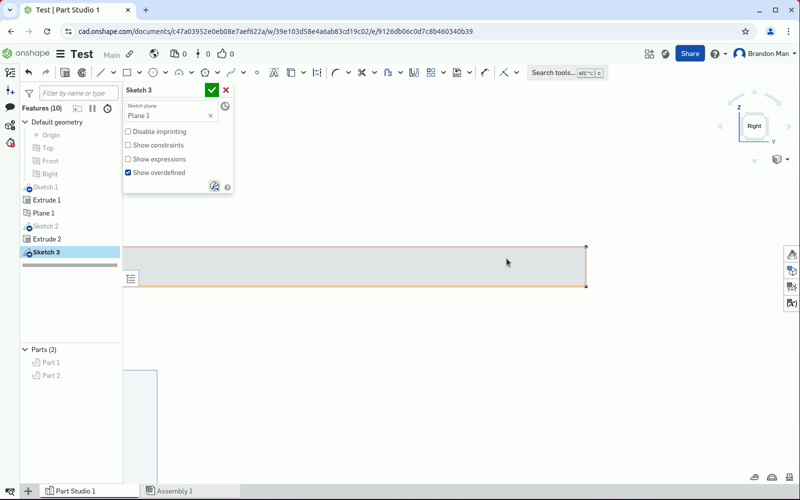
scroll(-6)
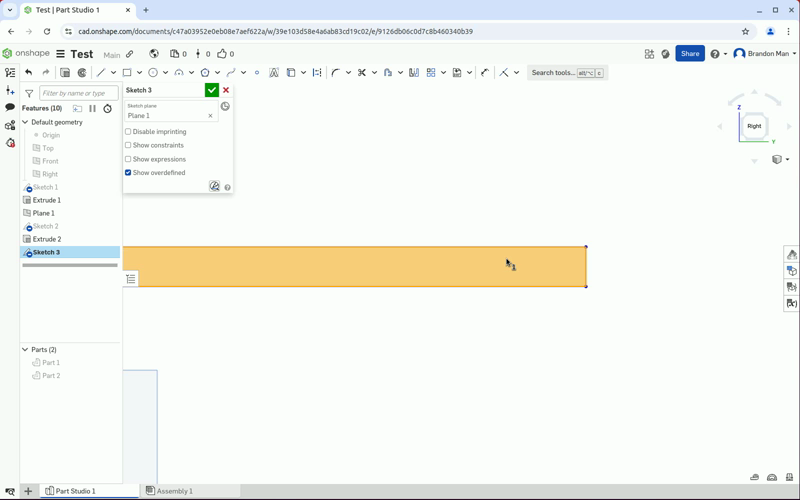
scroll(-6)
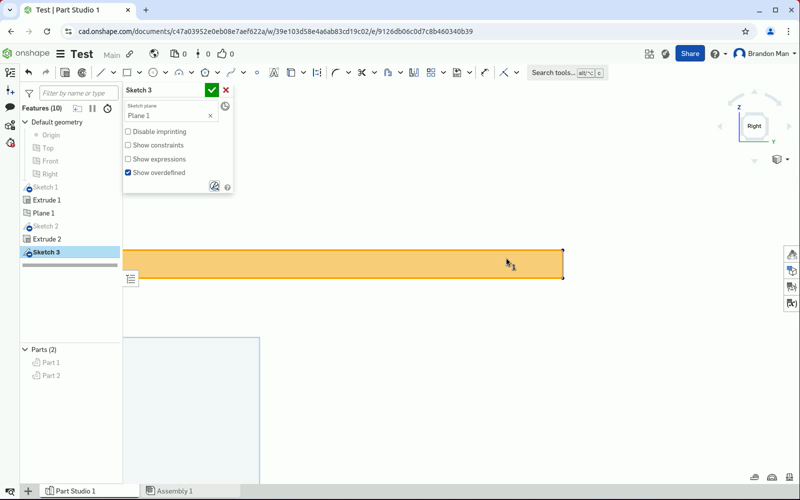
scroll(-6)
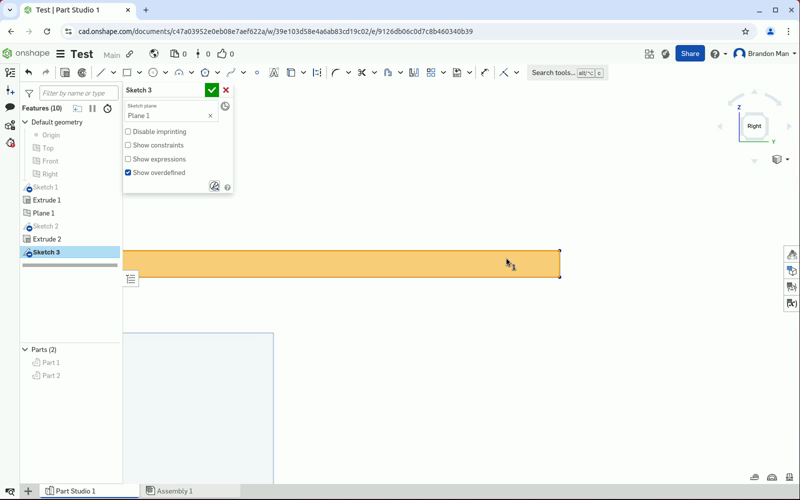
scroll(-6)
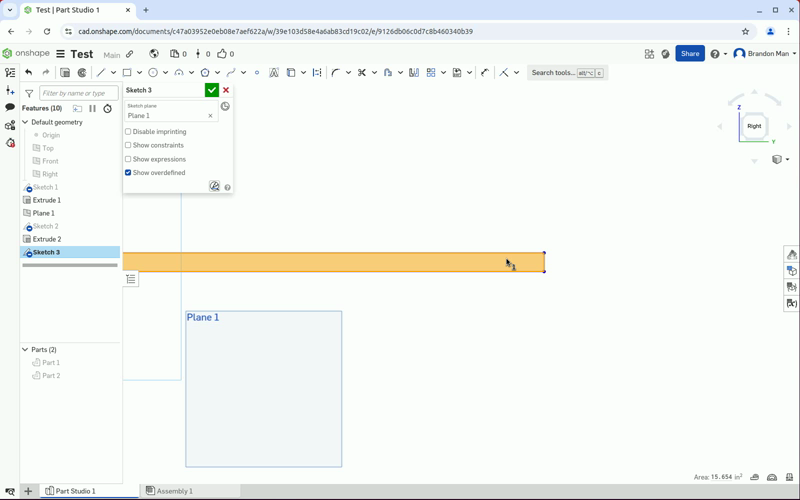
scroll(-6)
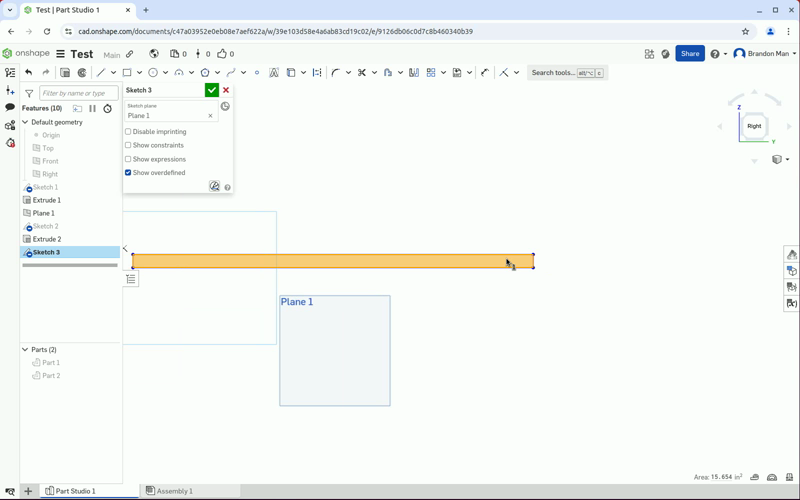
scroll(-6)
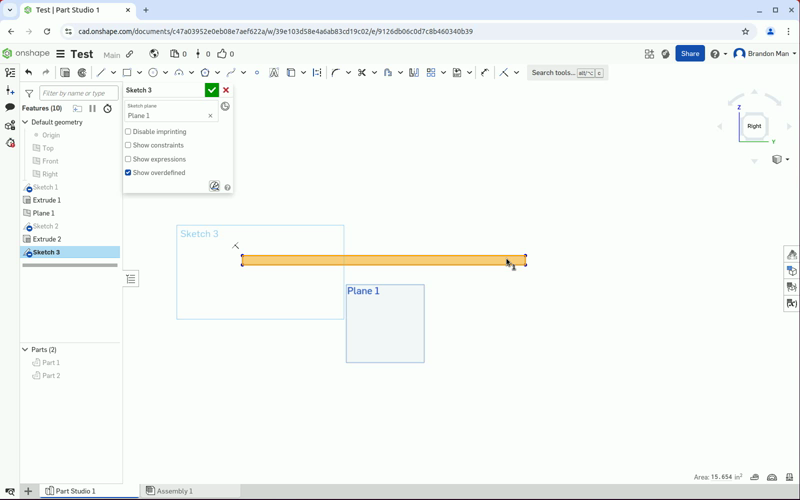
scroll(-6)
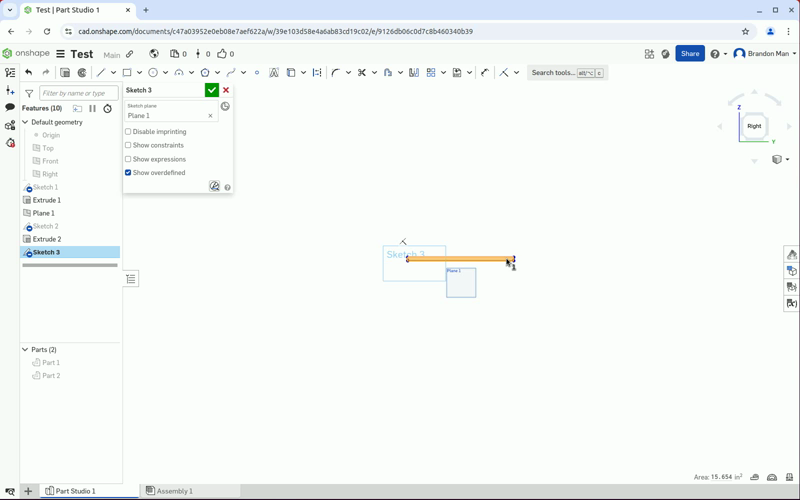
mouse_move(73, 352)
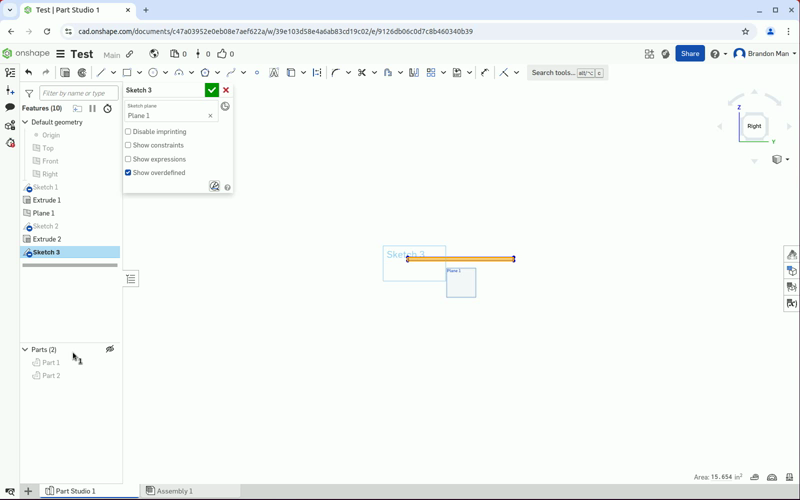
key(shift+y)
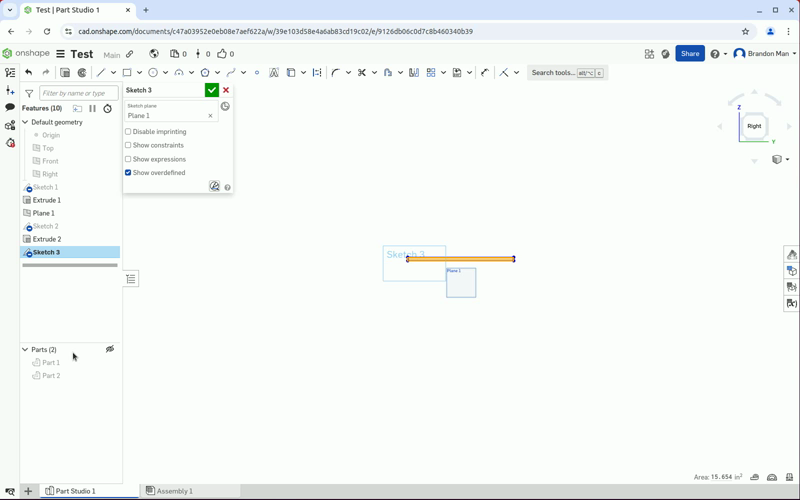
key(shift+e)
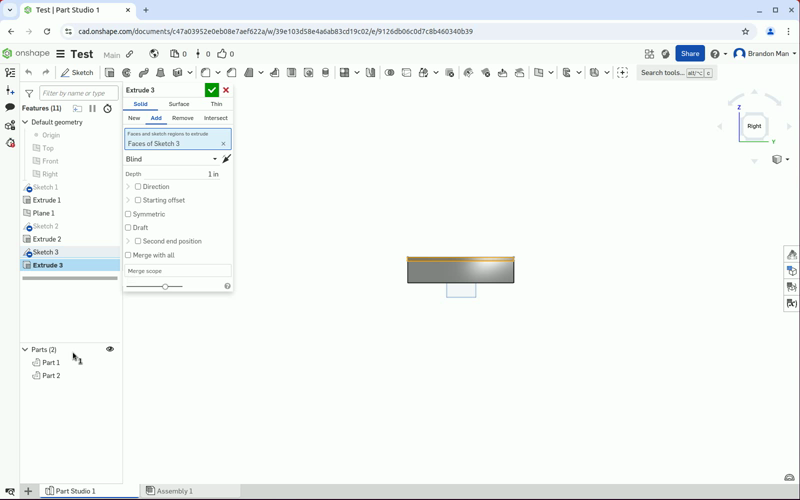
mouse_move(143, 106)
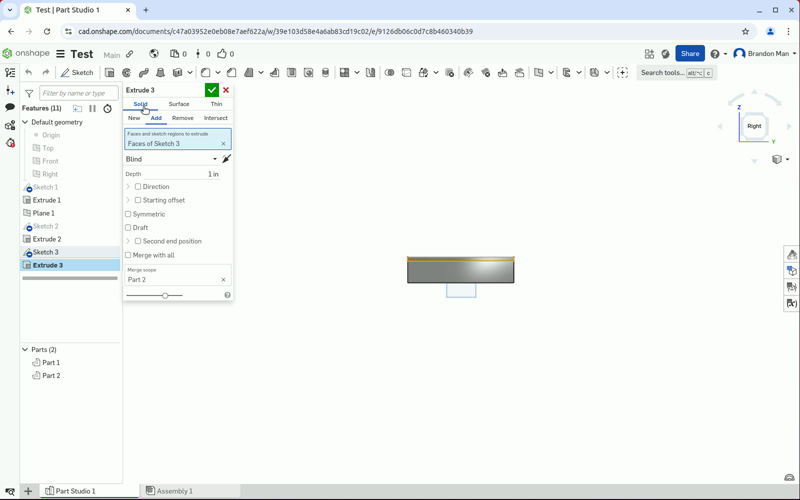
click(143, 106)
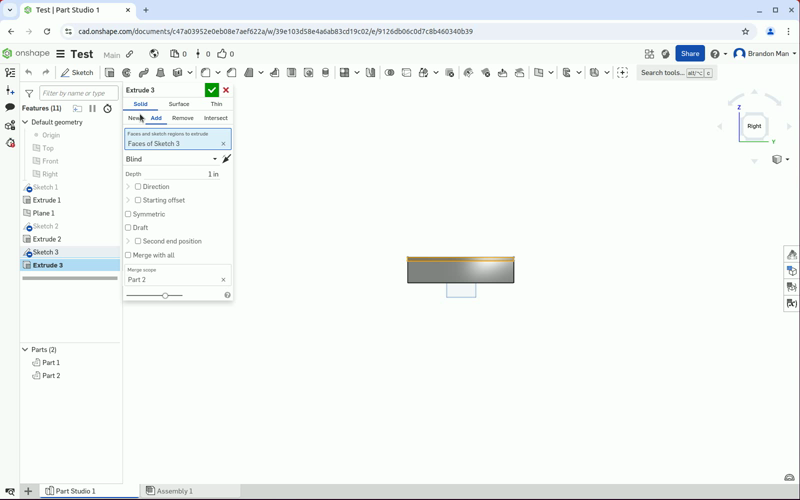
mouse_move(137, 120)
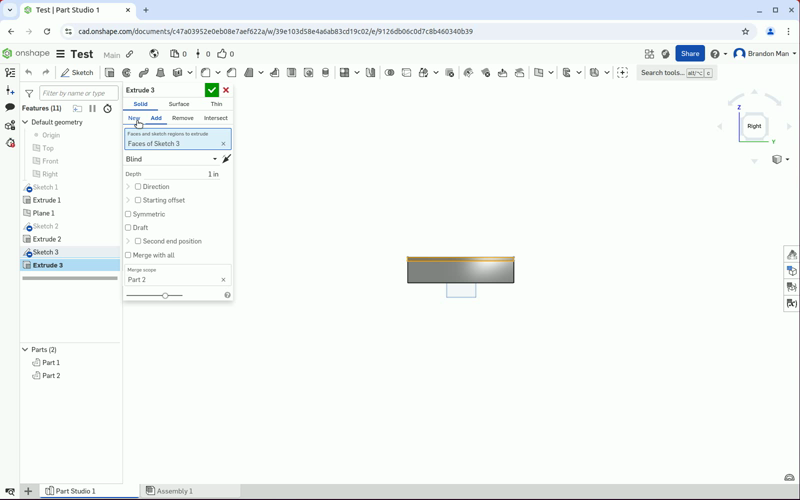
click(137, 120)
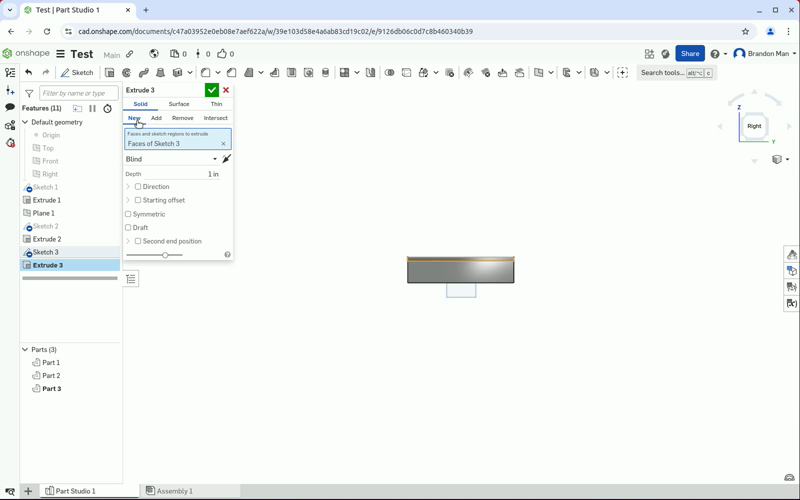
key(tab, 4)
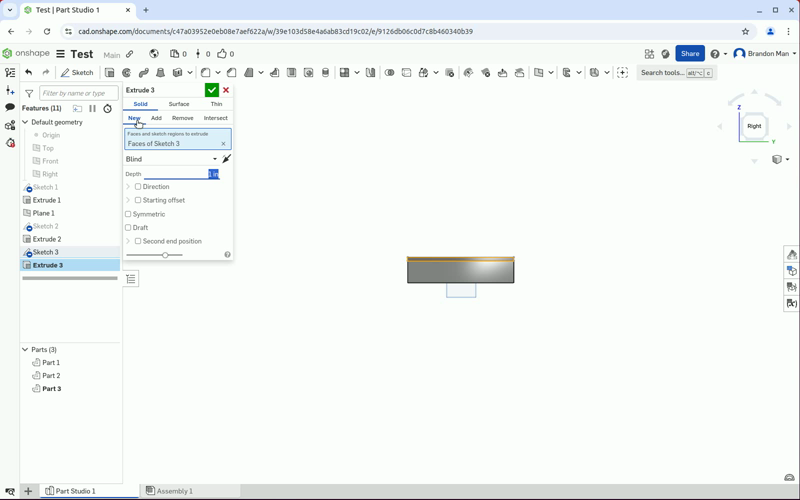
text(0.722)
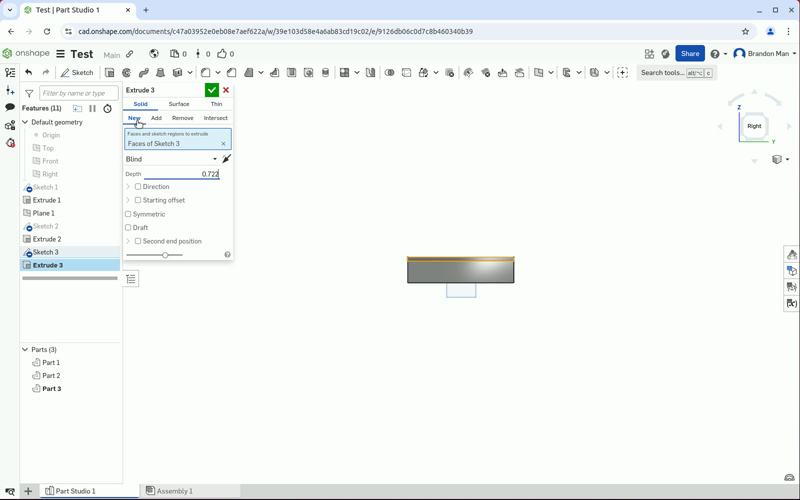
key(enter)
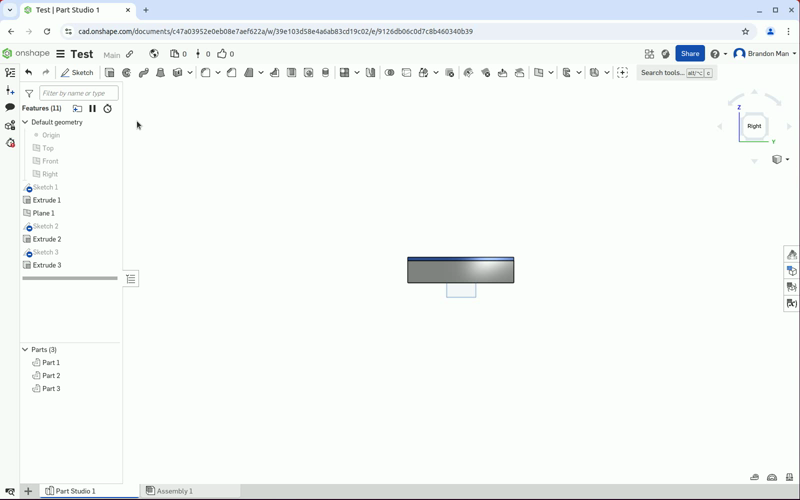
key(shift+h)
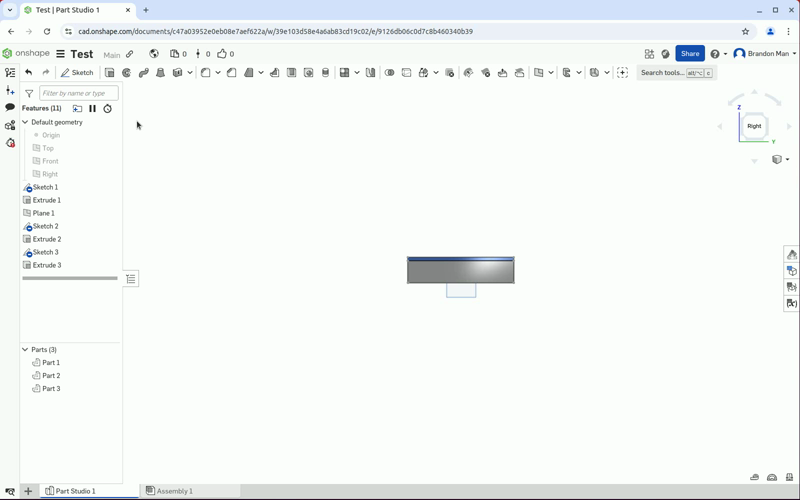
key(shift+h)
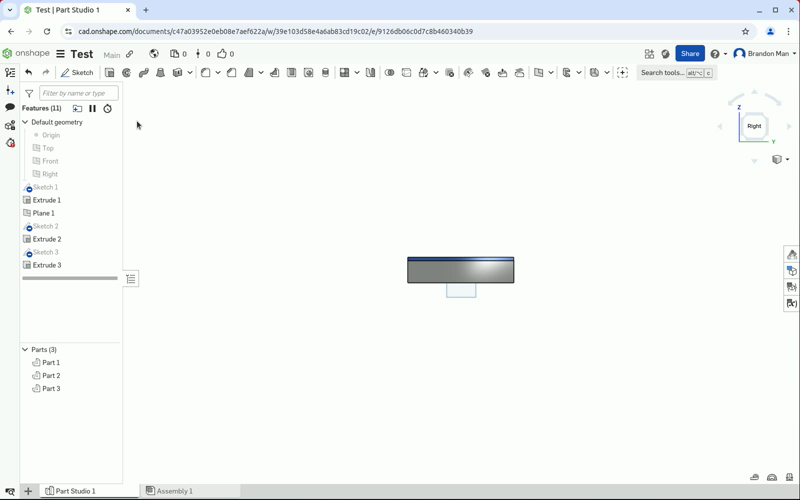
mouse_move(73, 189)
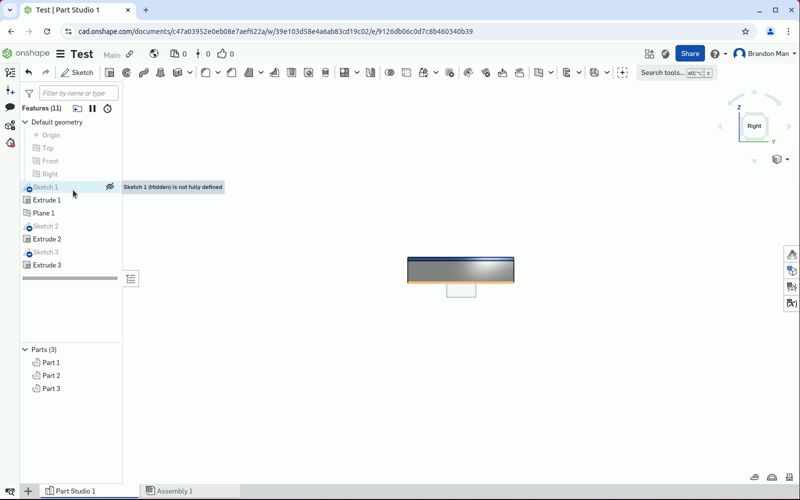
click(73, 189)
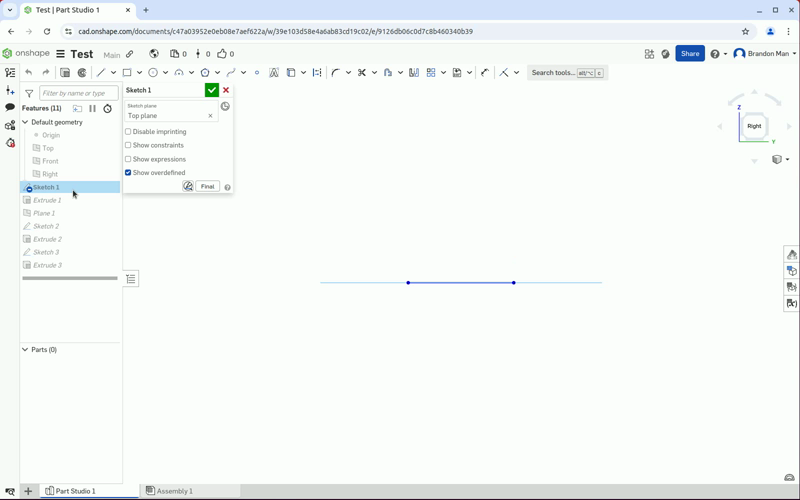
mouse_move(229, 92)
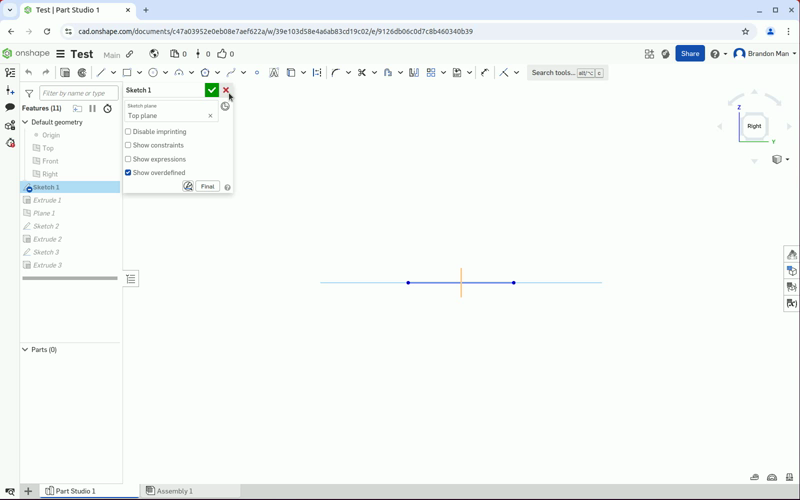
click(229, 92)
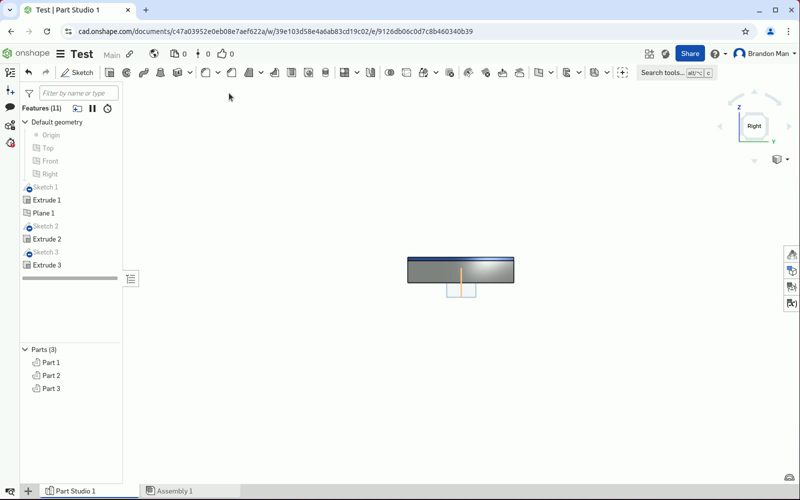
mouse_move(73, 352)
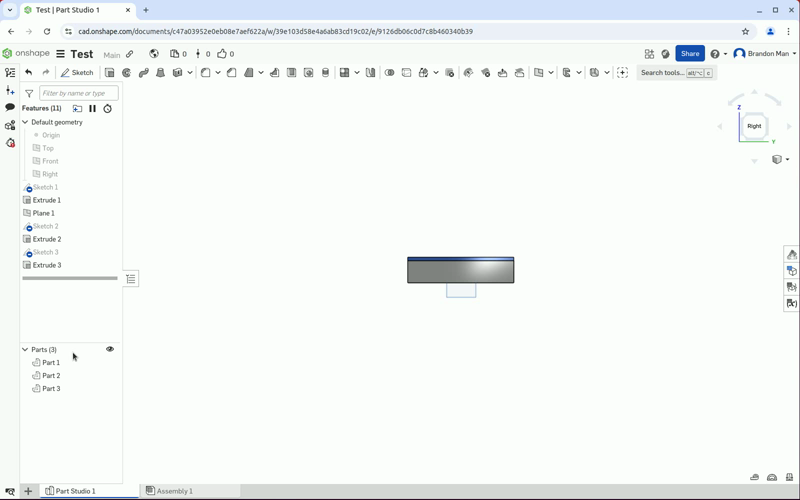
key(y)
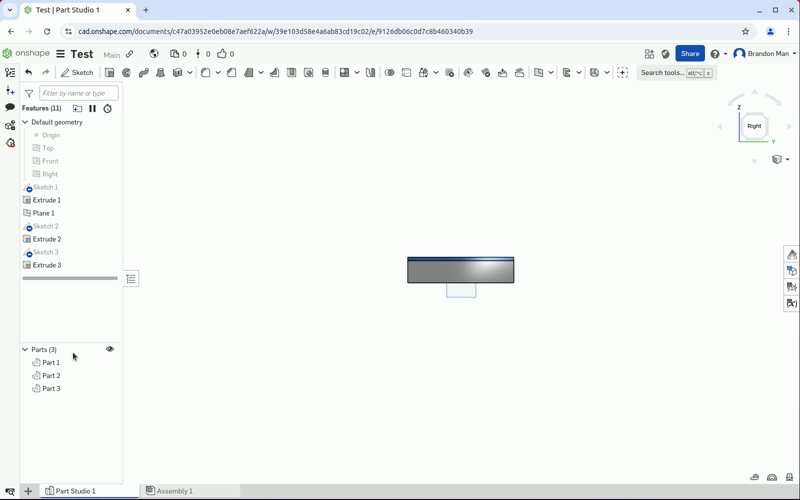
key(shift+p)
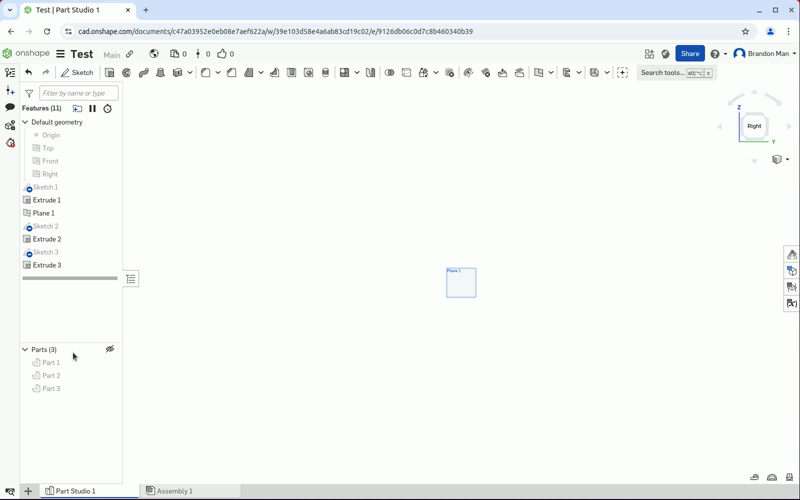
key(space)
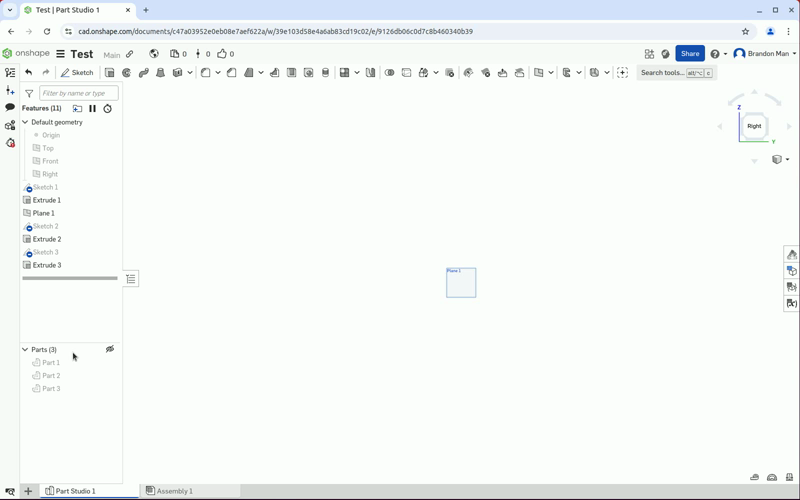
key_down(shift)
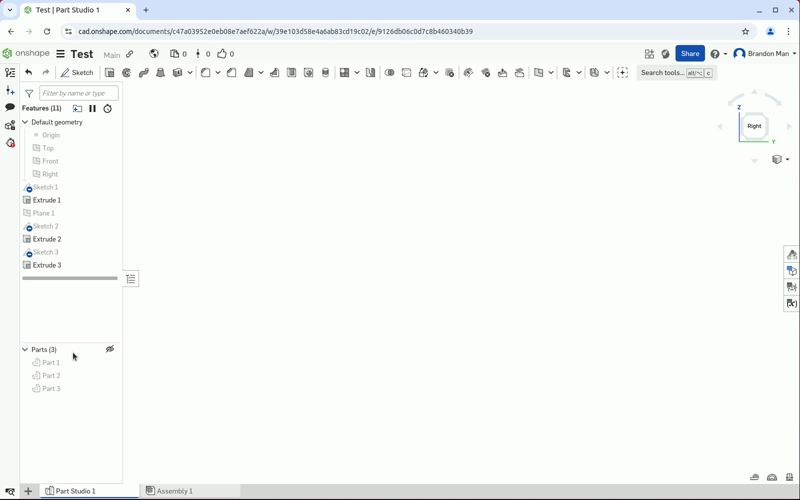
key(right)
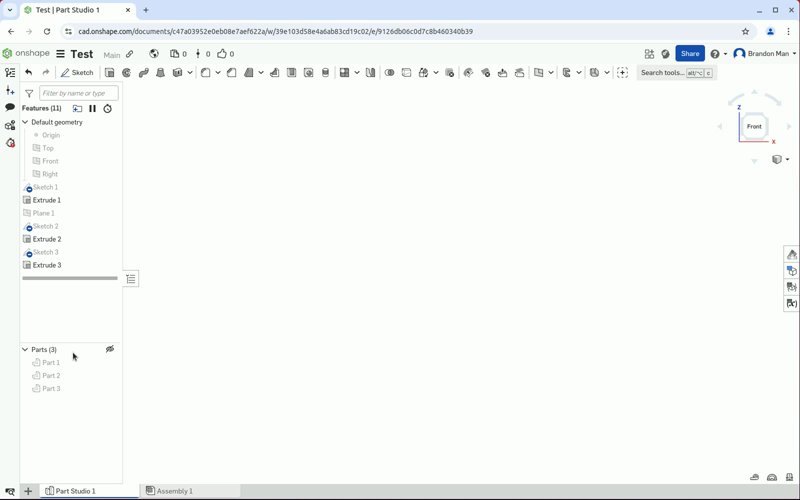
key_up(shift)
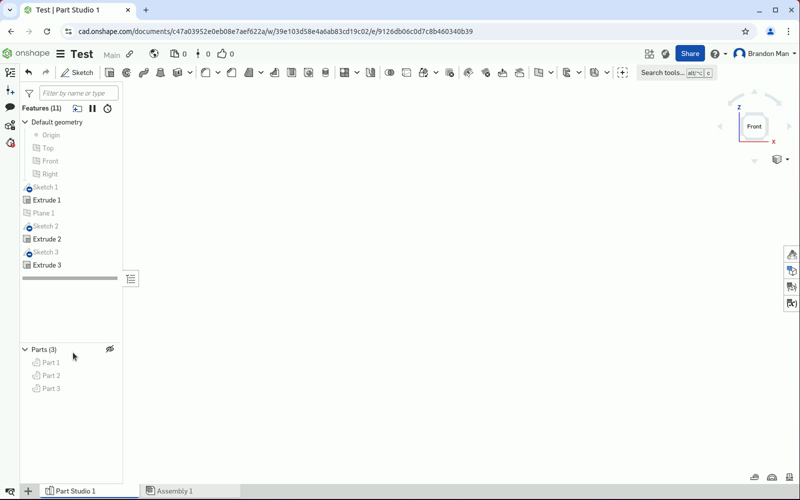
mouse_move(73, 352)
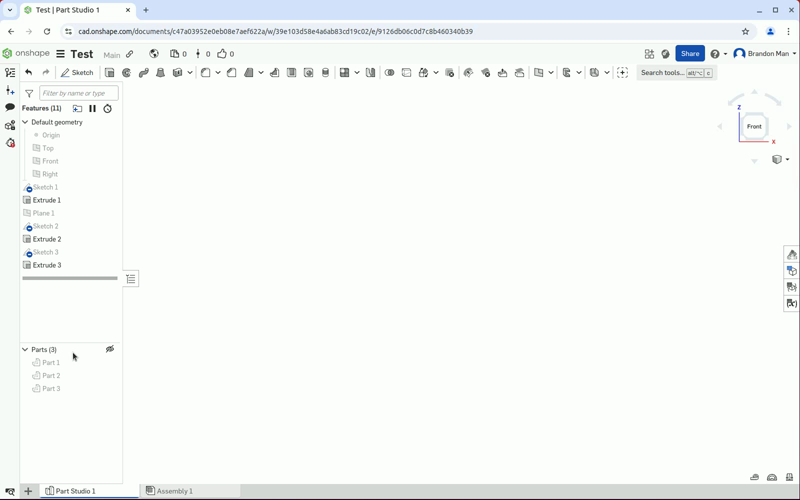
key(shift+y)
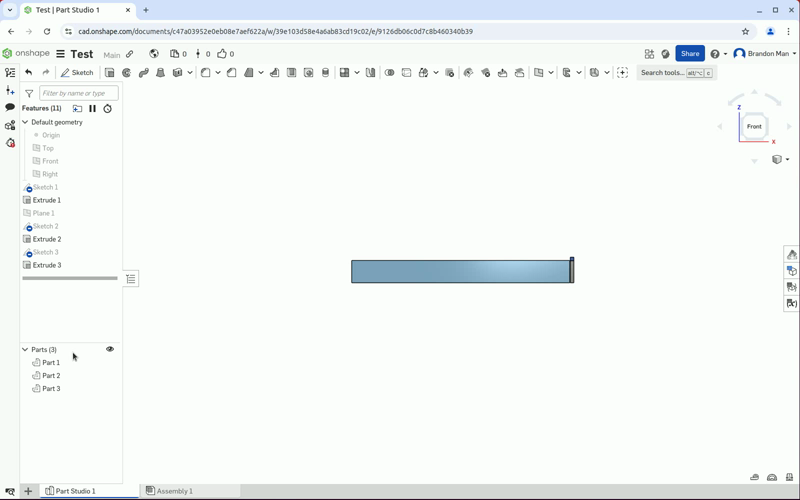
mouse_move(541, 75)
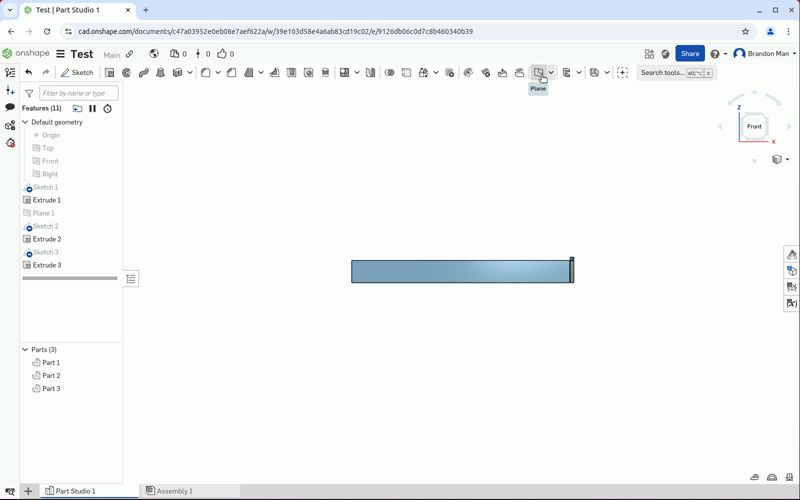
click(541, 75)
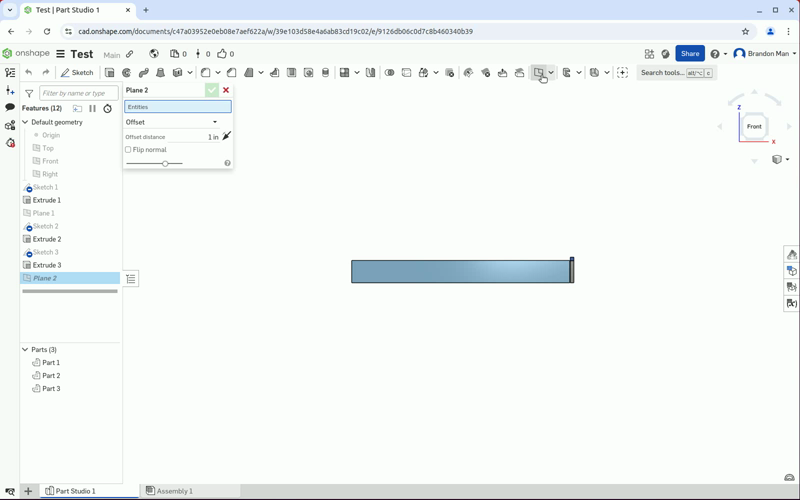
mouse_move(73, 163)
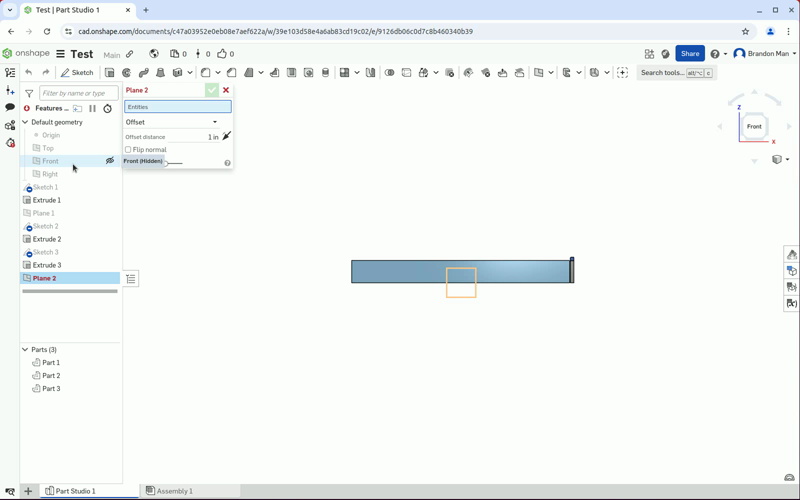
click(73, 163)
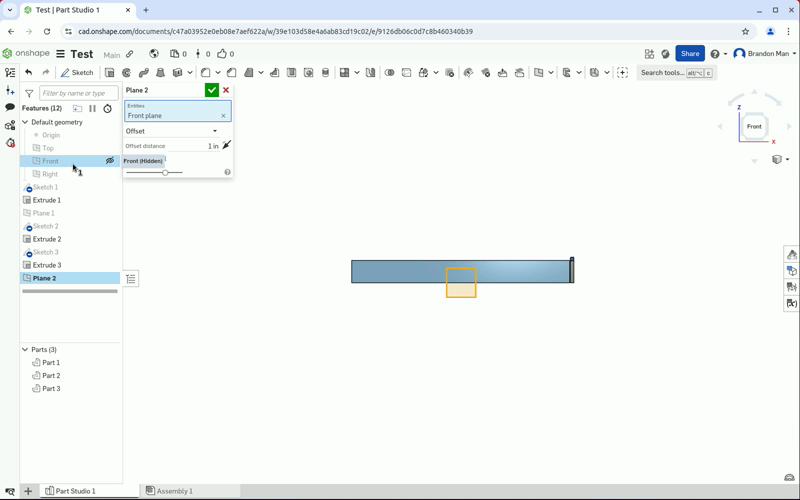
key(tab, 2)
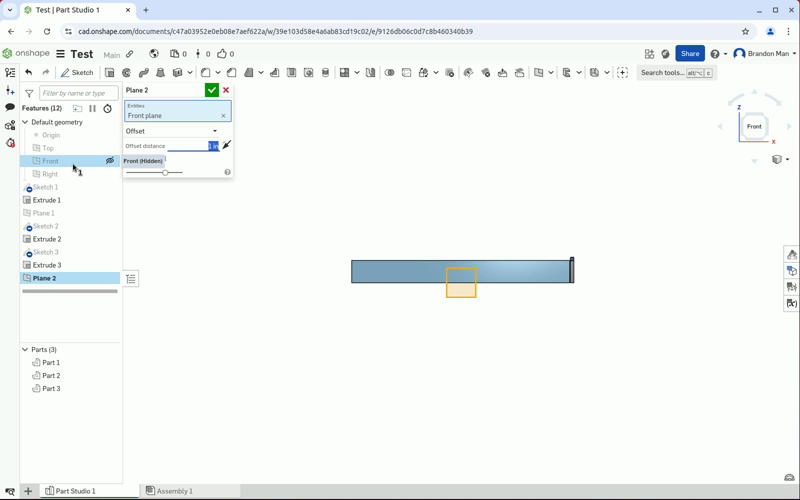
text(10.845)
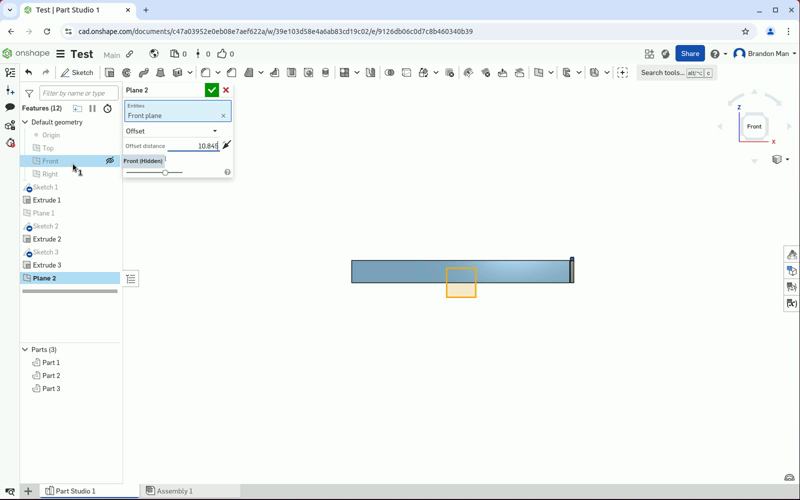
key(enter, 2)
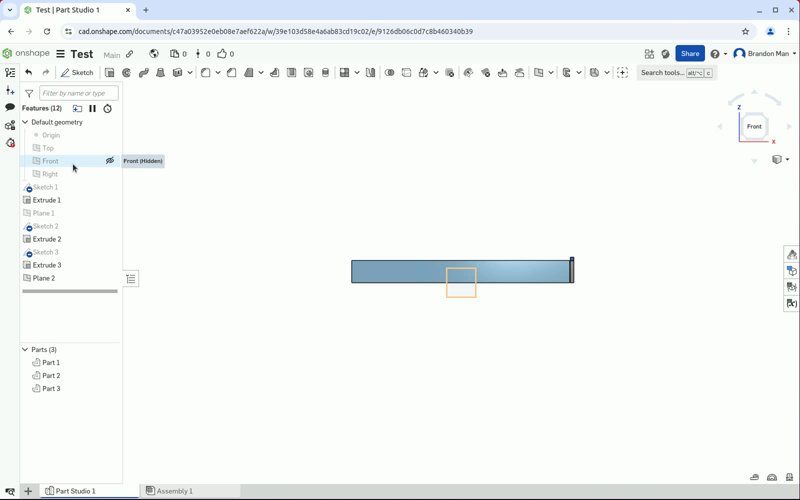
key(shift+s)
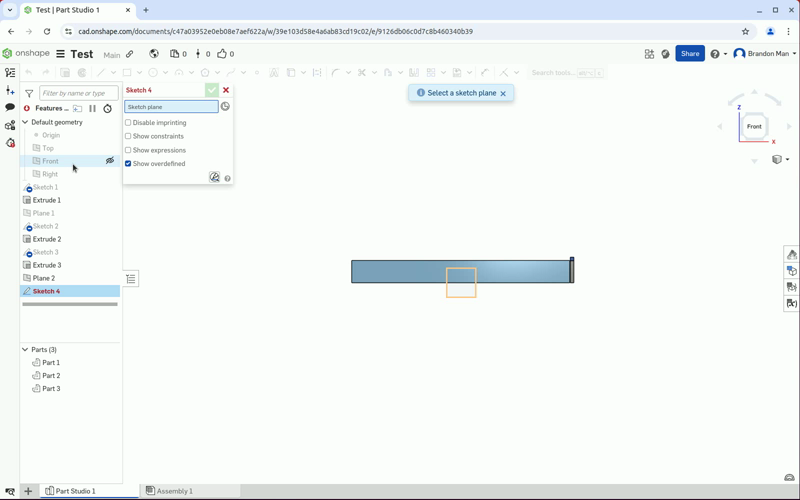
mouse_move(73, 280)
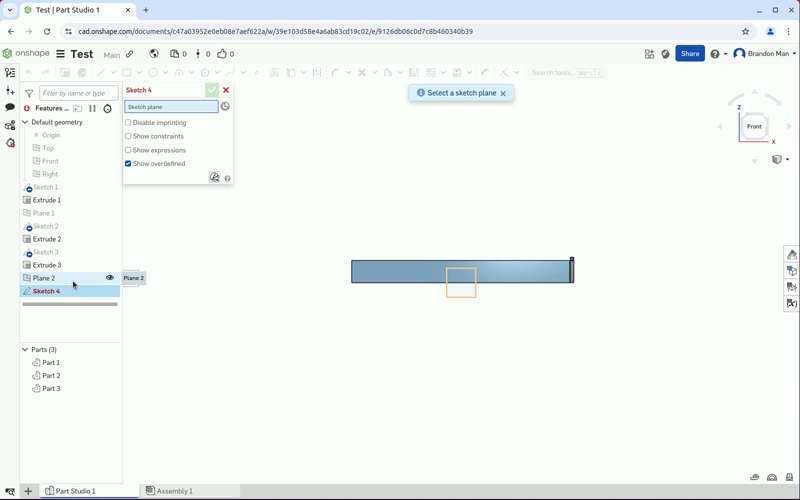
click(73, 280)
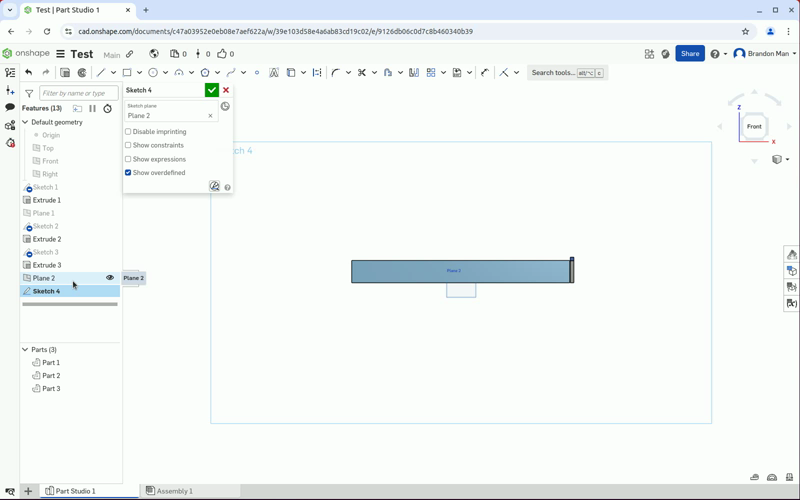
mouse_move(73, 352)
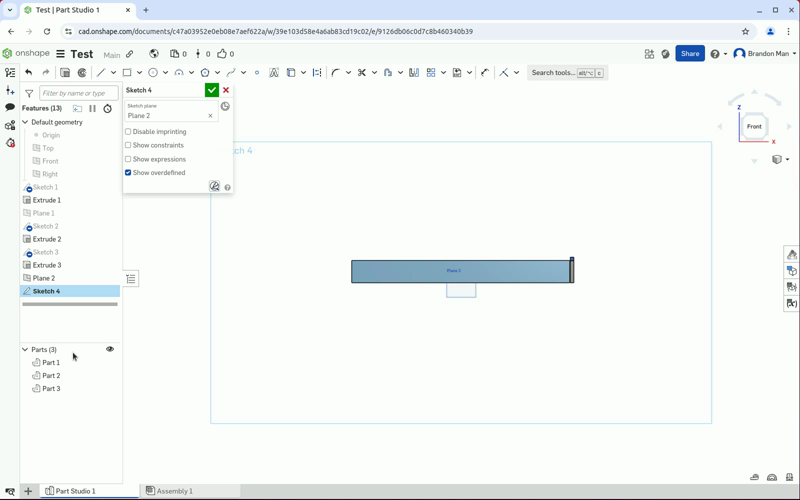
key(y)
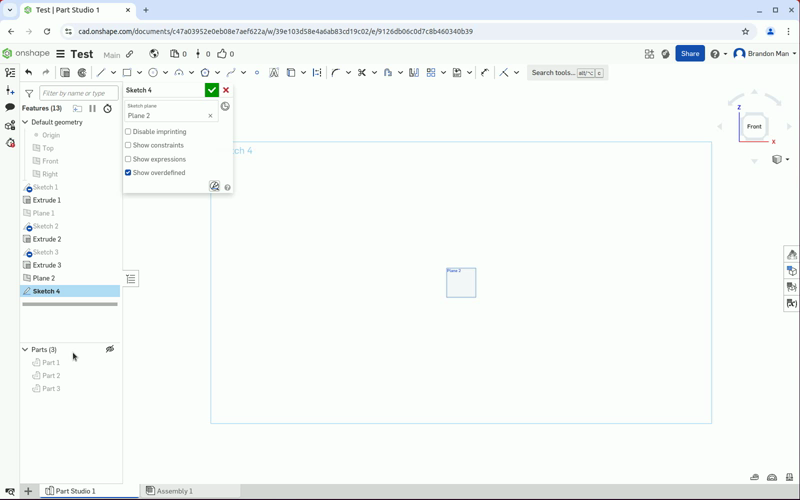
key(l)
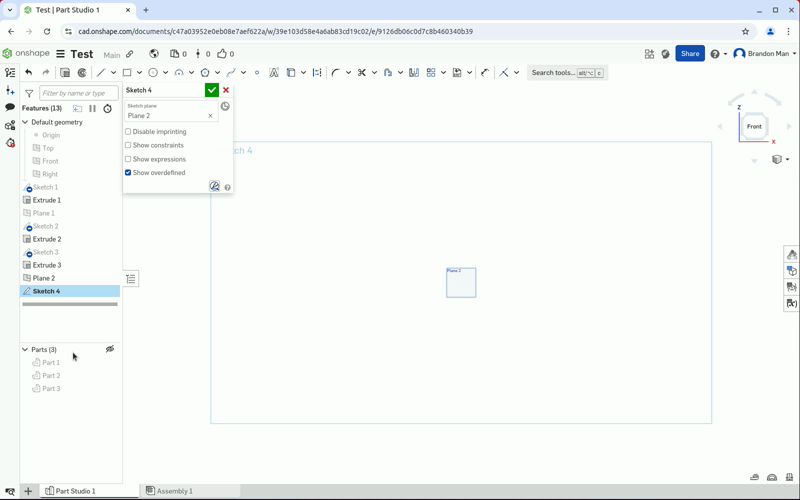
key_down(shift)
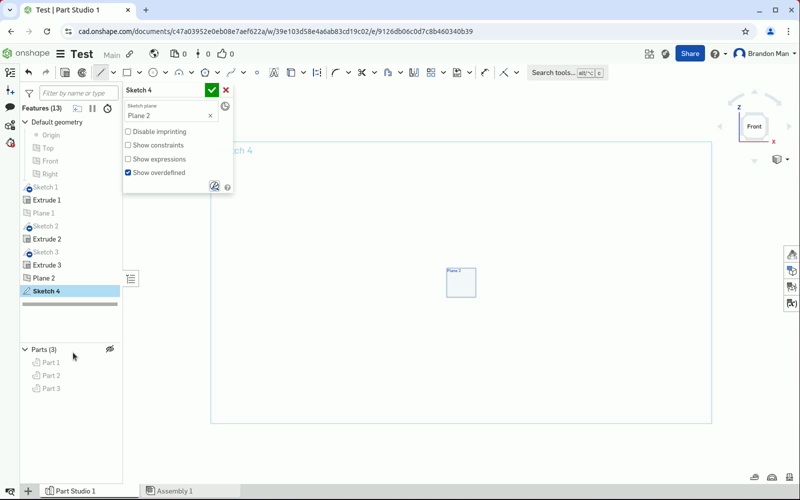
mouse_move(348, 282)
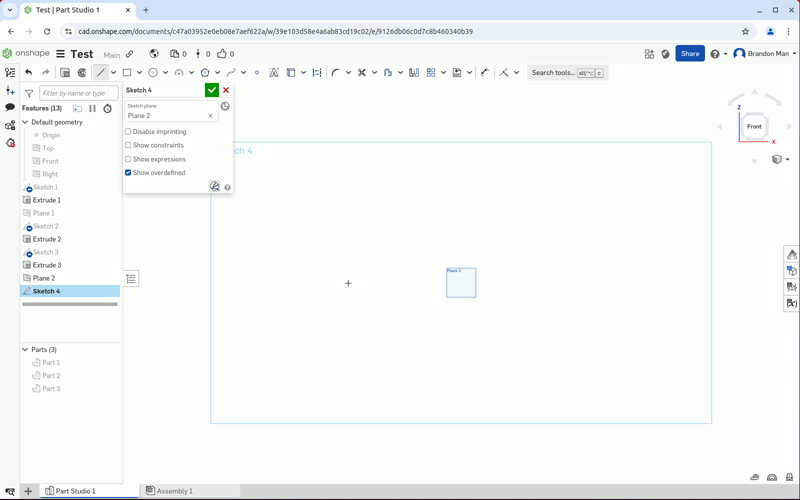
click(348, 282)
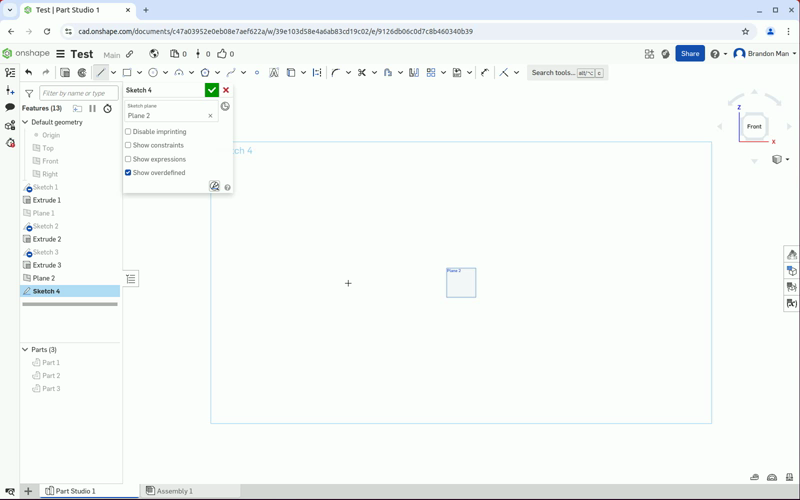
key_up(shift)
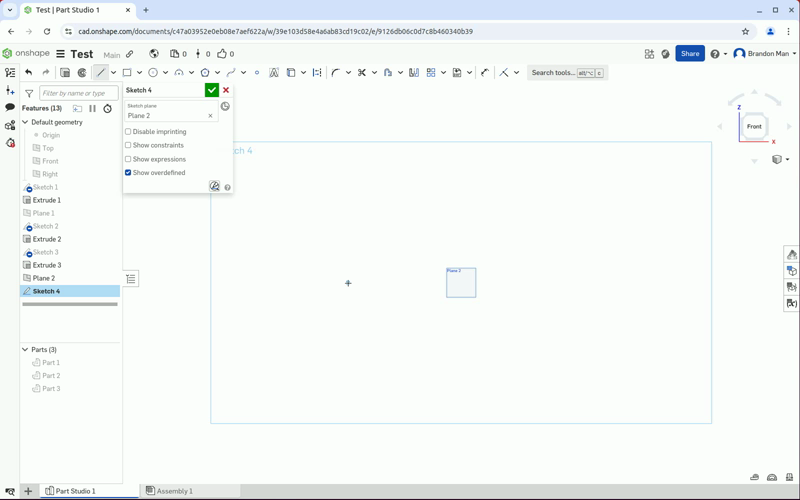
key_down(shift)
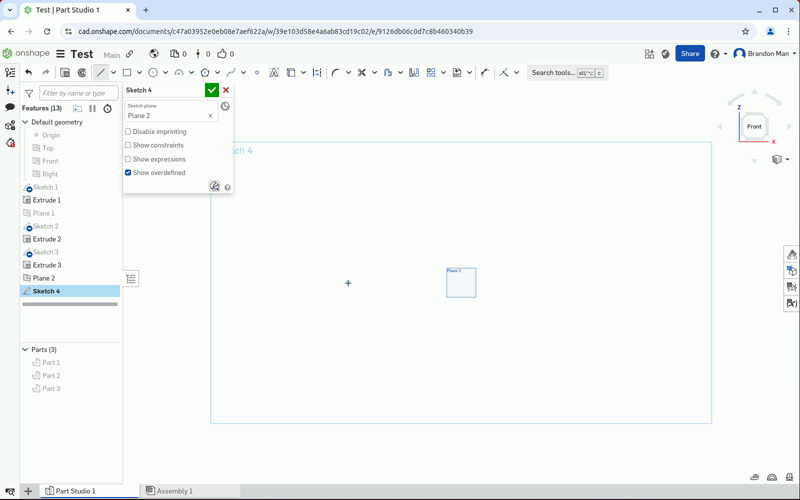
mouse_move(378, 282)
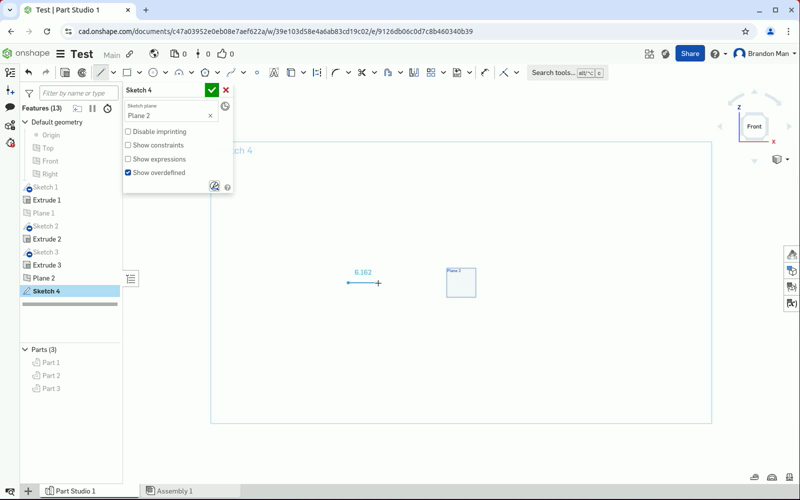
mouse_move(350, 282)
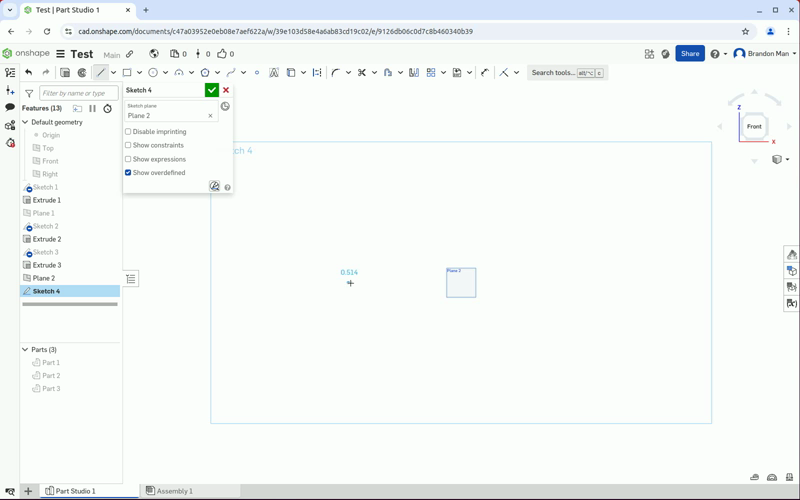
scroll(6)
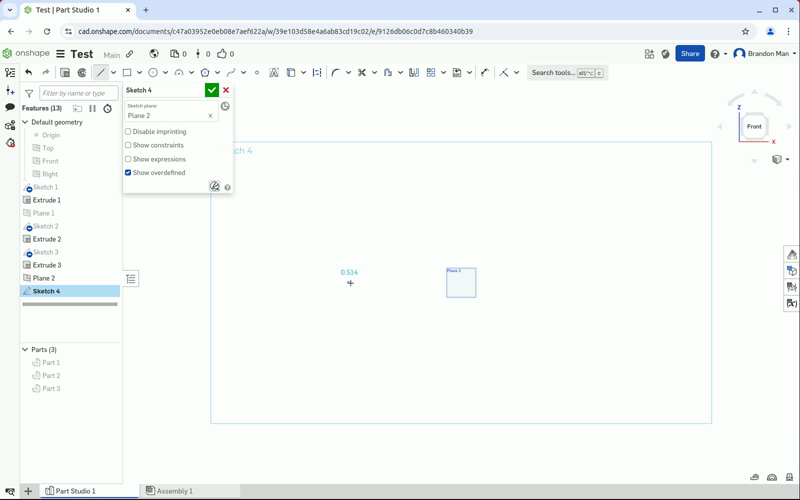
scroll(6)
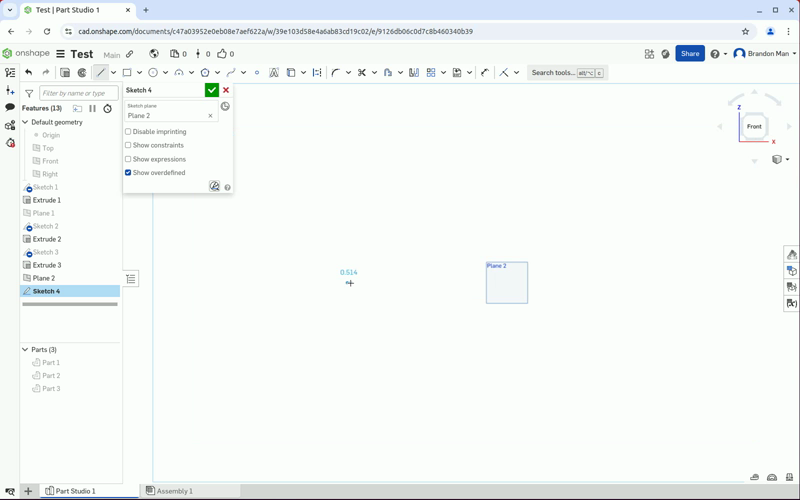
scroll(6)
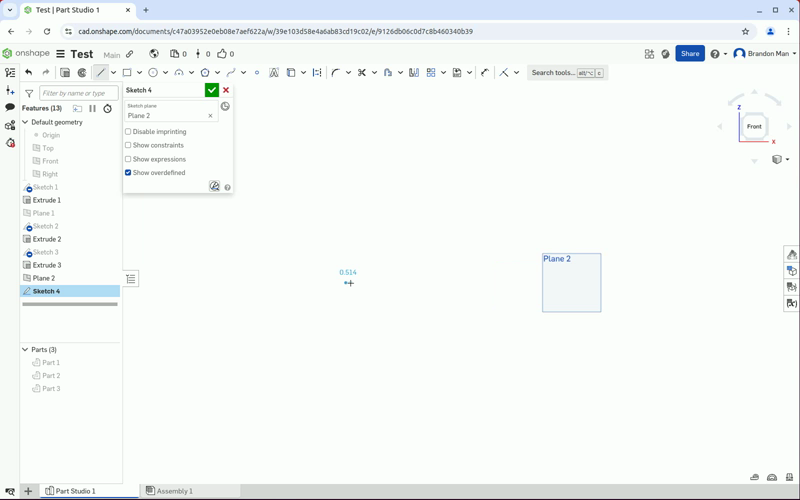
scroll(6)
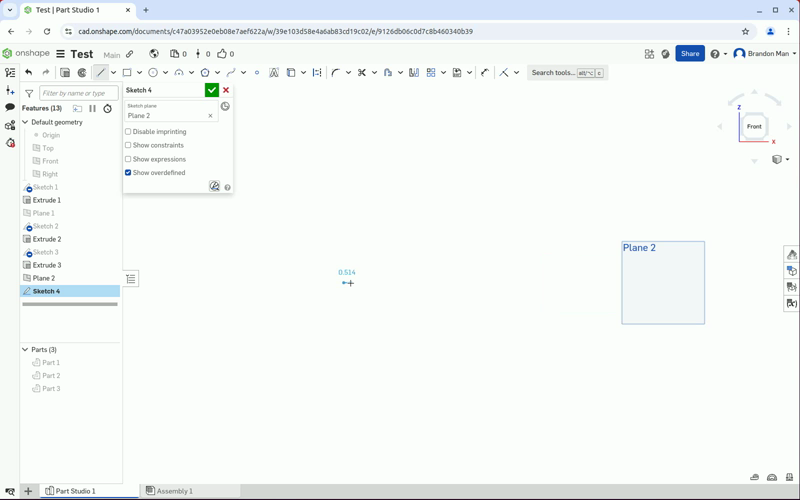
scroll(6)
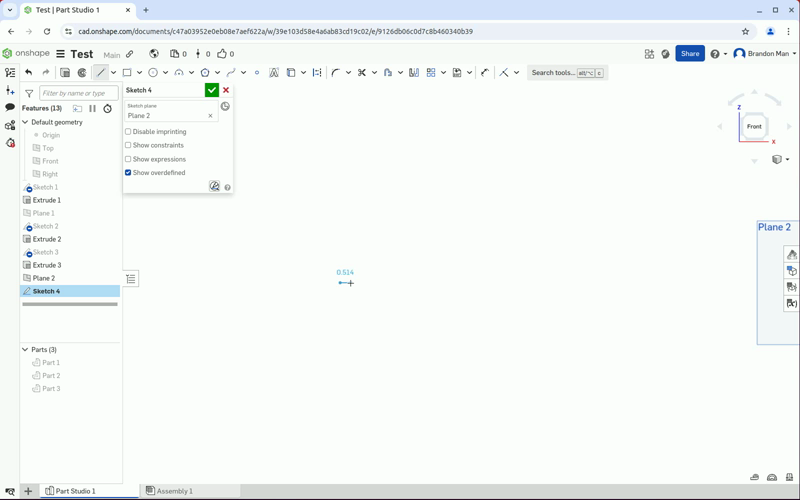
scroll(6)
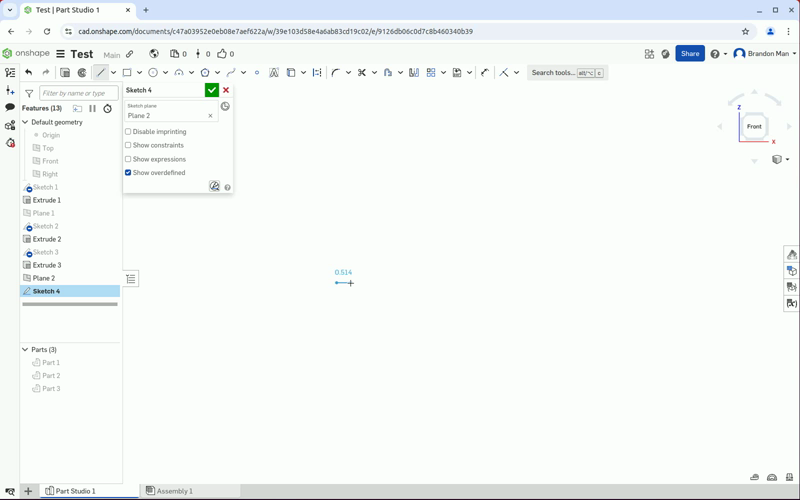
scroll(6)
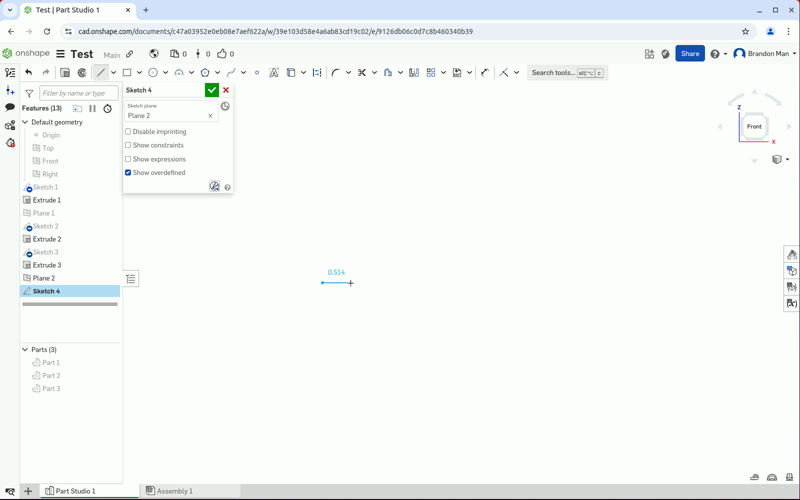
click(350, 282)
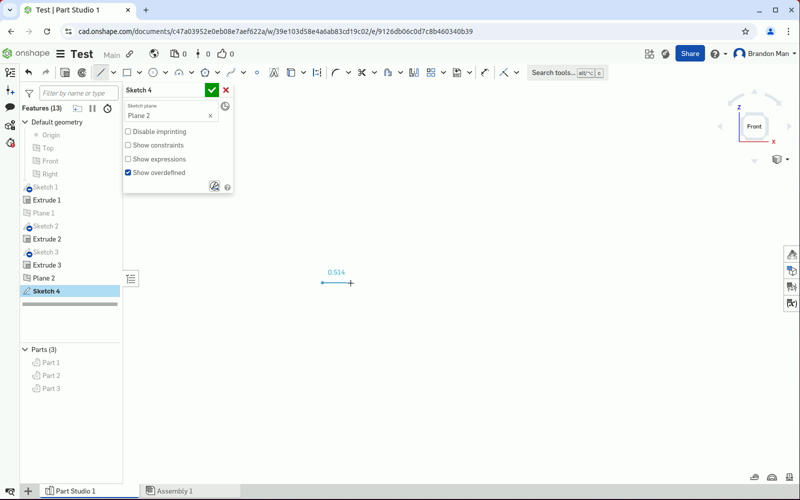
scroll(-6)
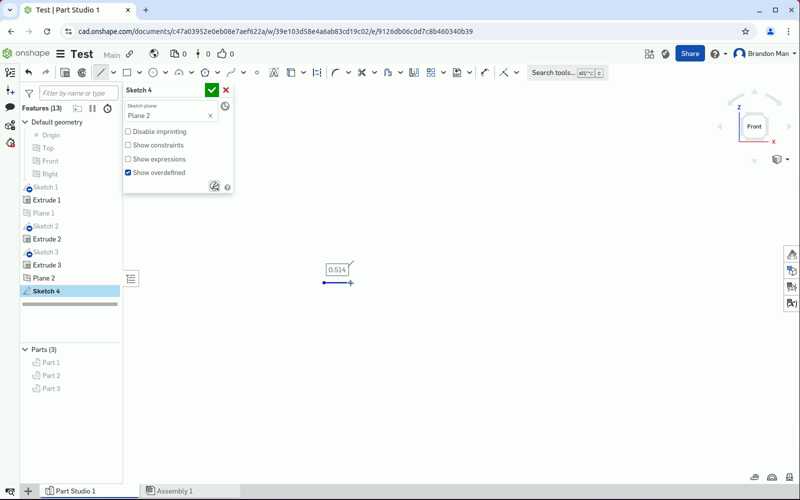
scroll(-6)
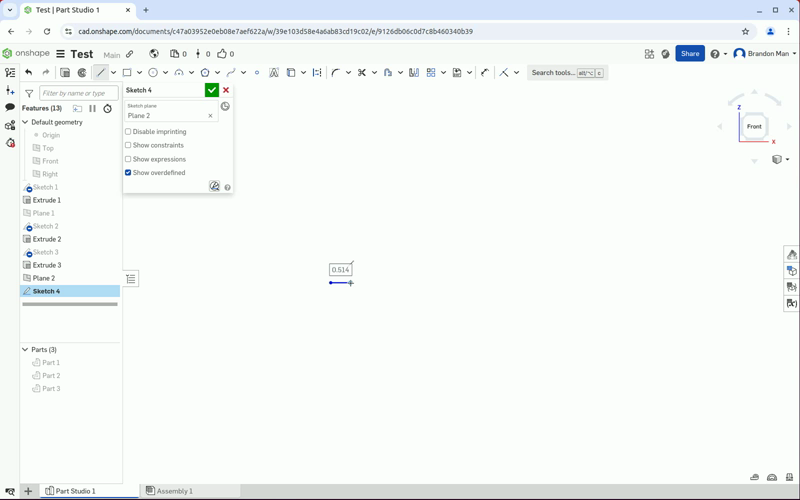
scroll(-6)
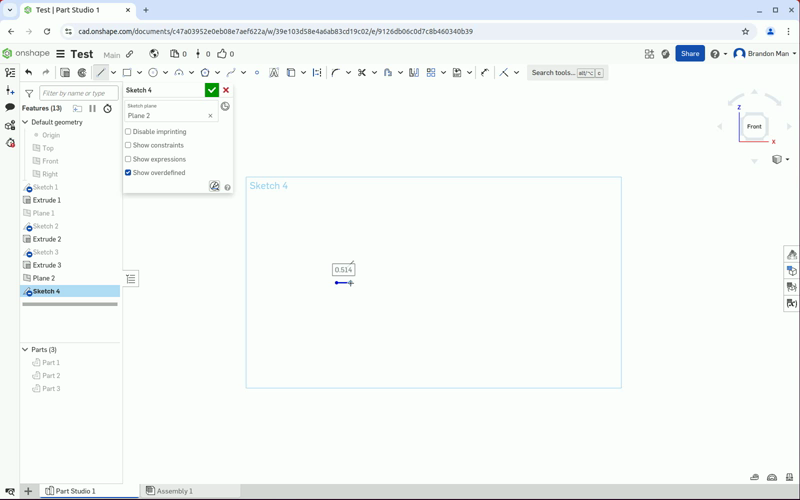
scroll(-6)
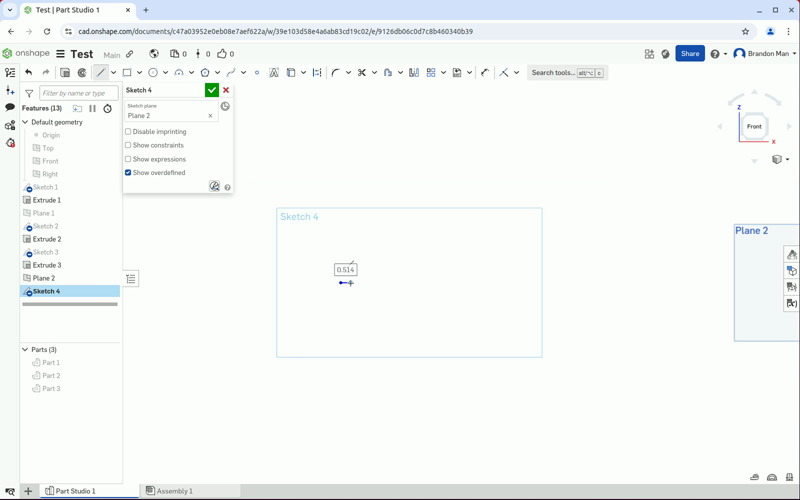
scroll(-6)
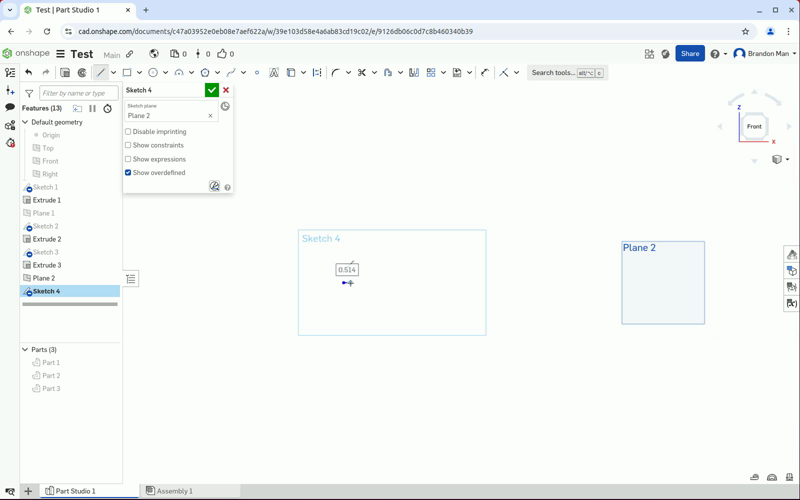
scroll(-6)
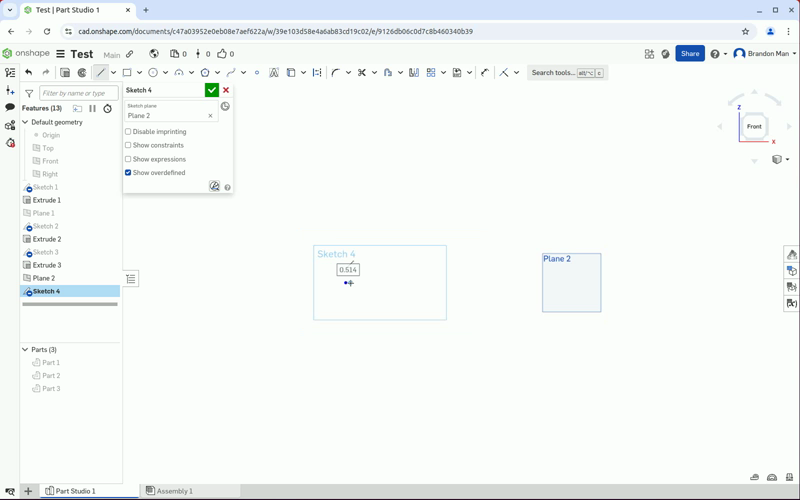
scroll(-6)
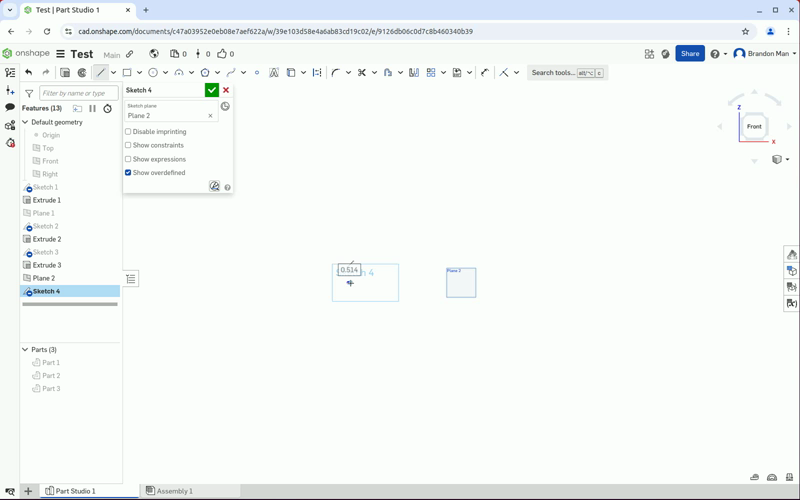
key_up(shift)
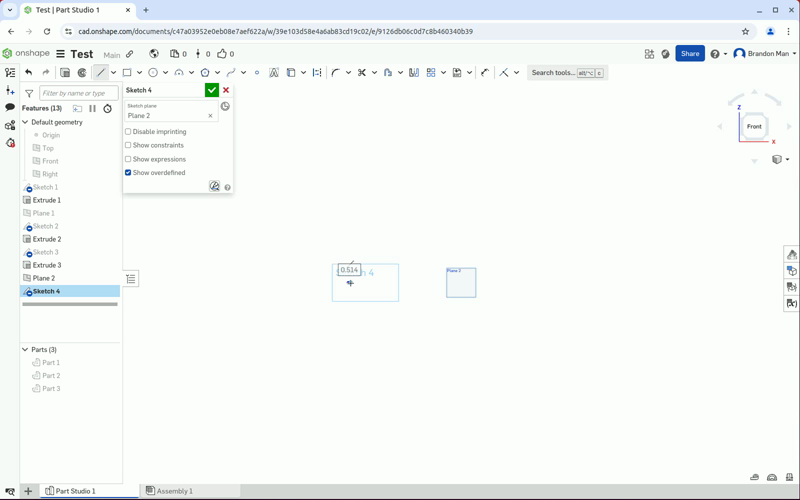
key_down(shift)
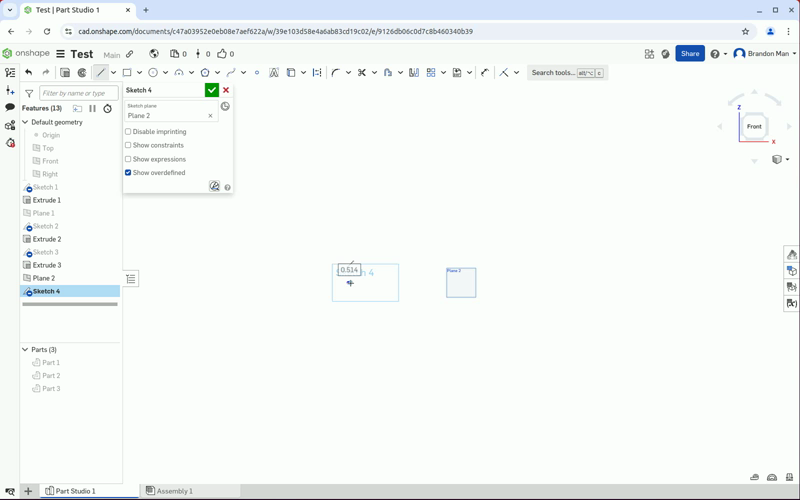
mouse_move(380, 282)
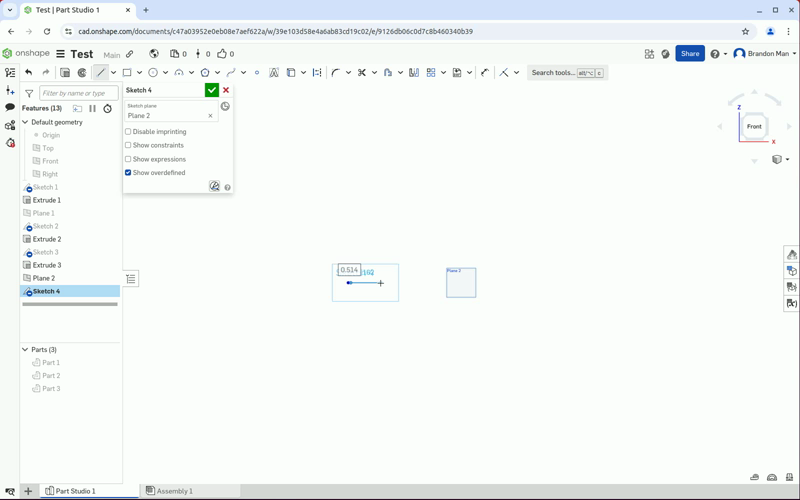
mouse_move(350, 259)
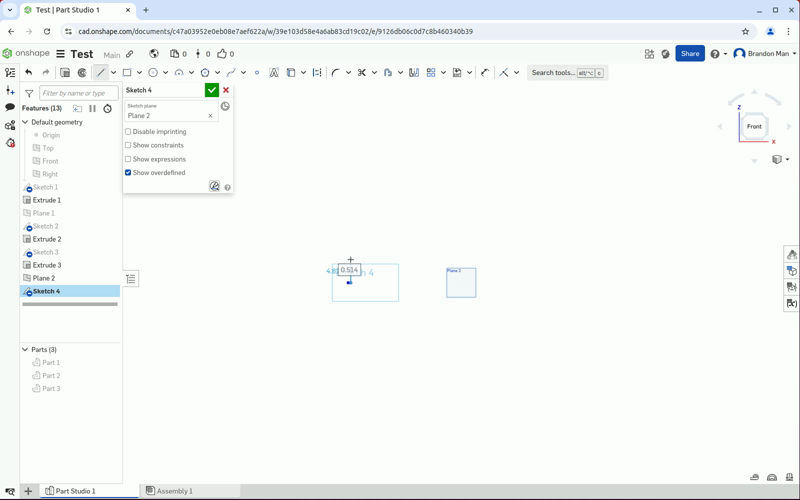
click(350, 259)
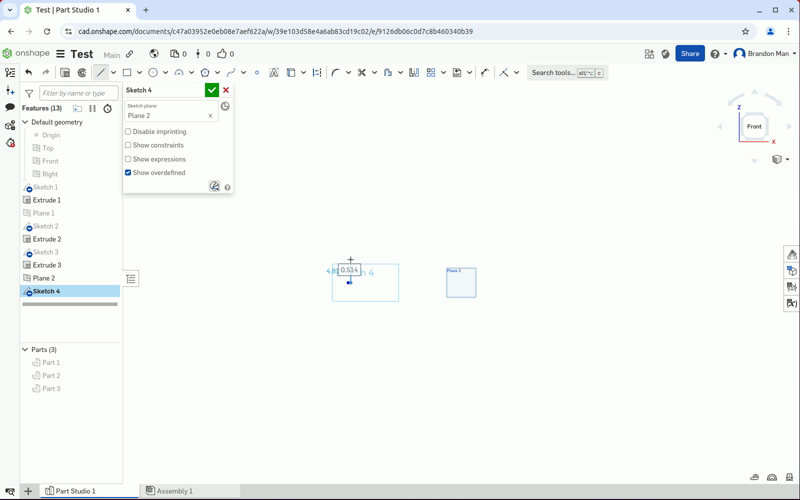
key_up(shift)
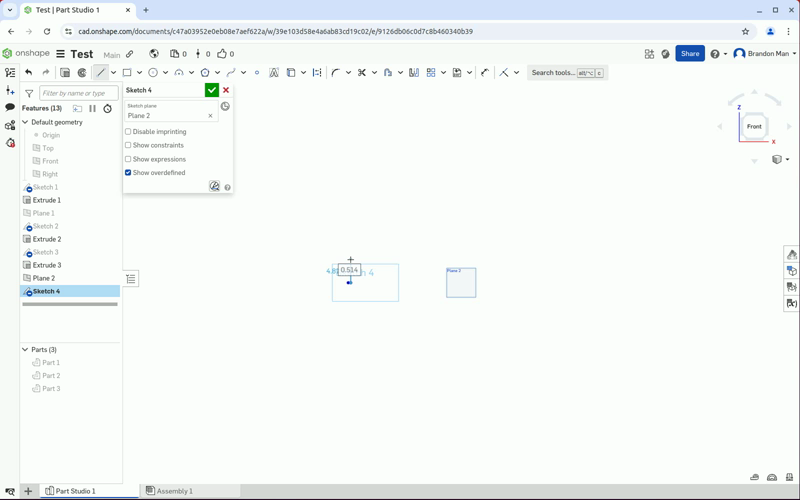
key_down(shift)
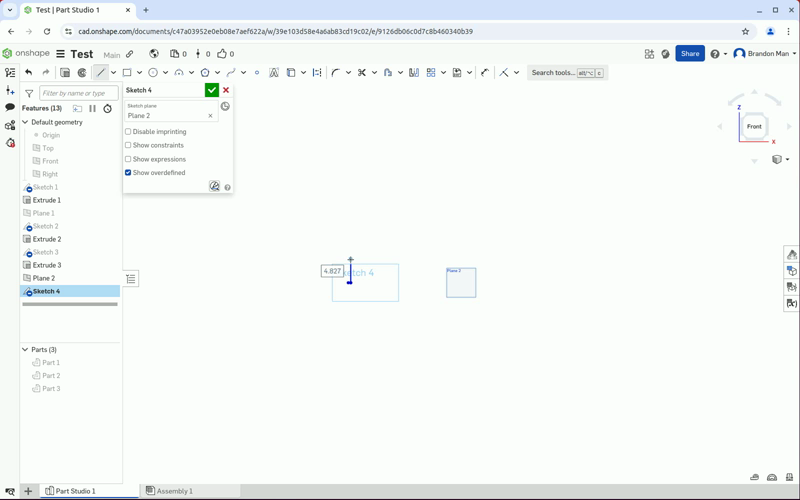
mouse_move(569, 259)
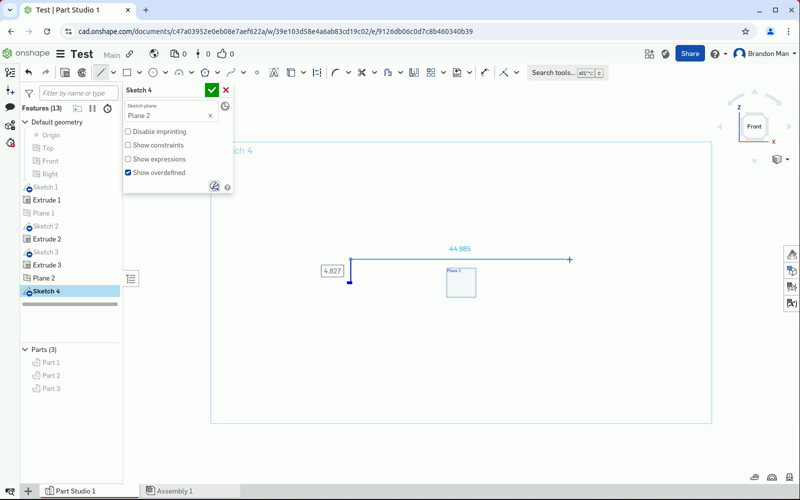
click(569, 259)
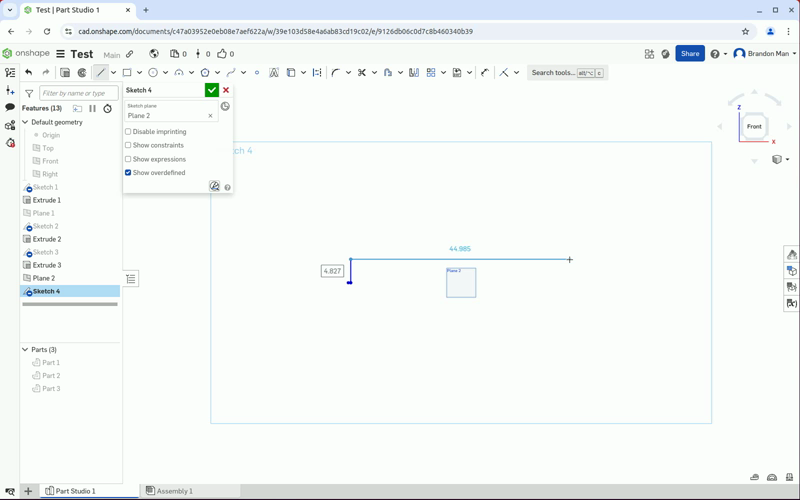
key_up(shift)
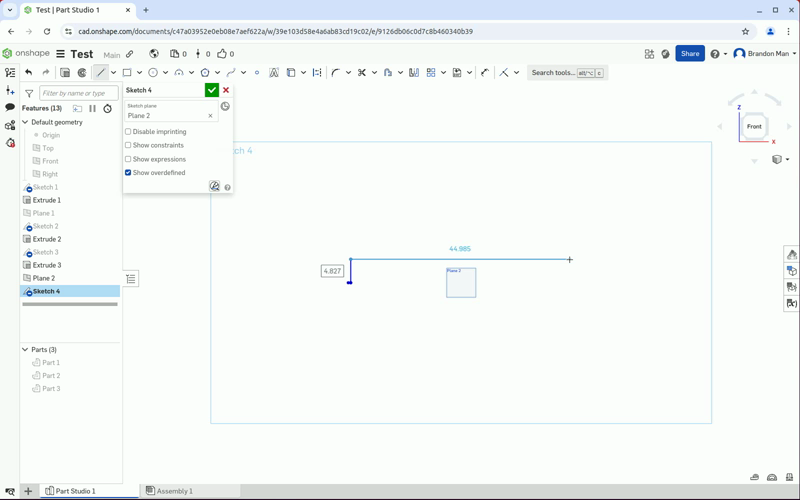
key_down(shift)
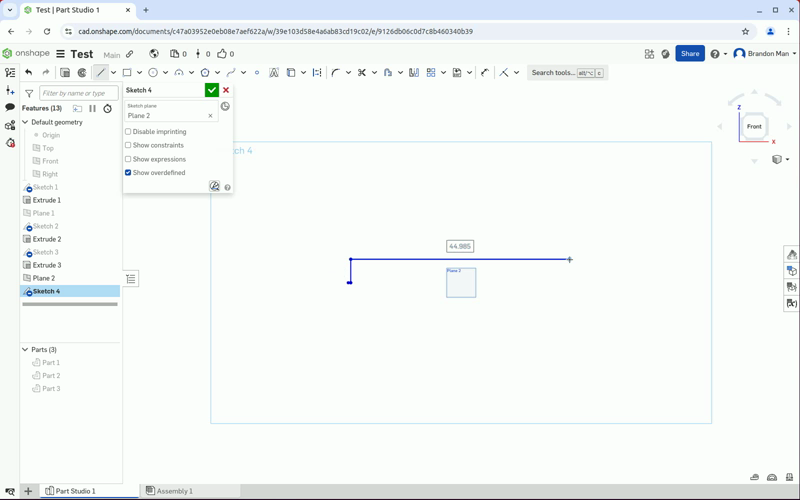
mouse_move(589, 259)
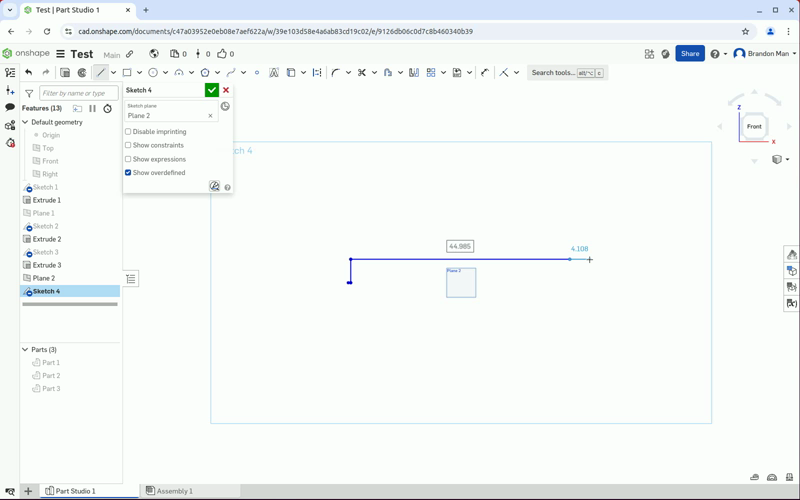
mouse_move(569, 282)
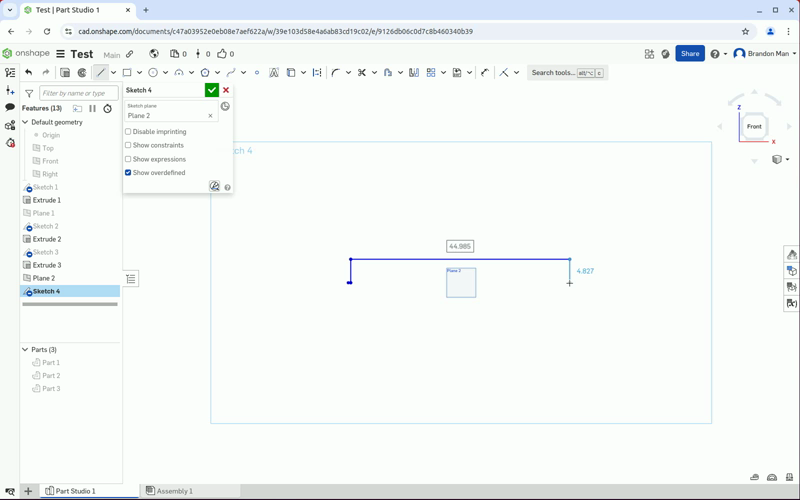
click(569, 282)
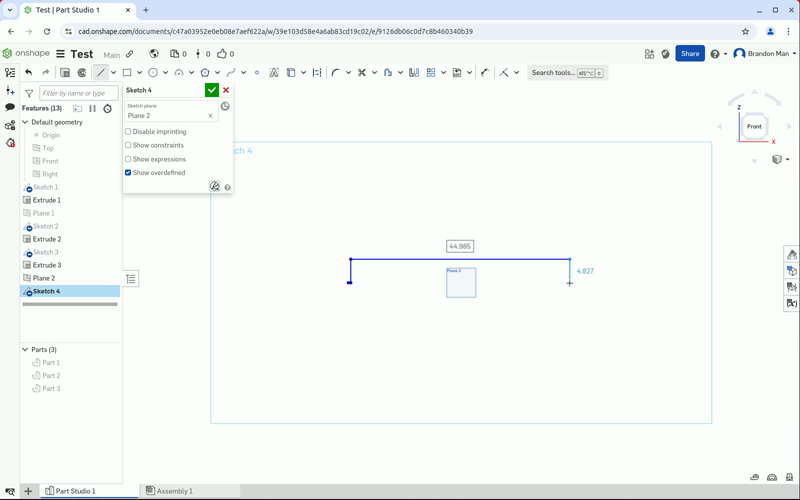
key_up(shift)
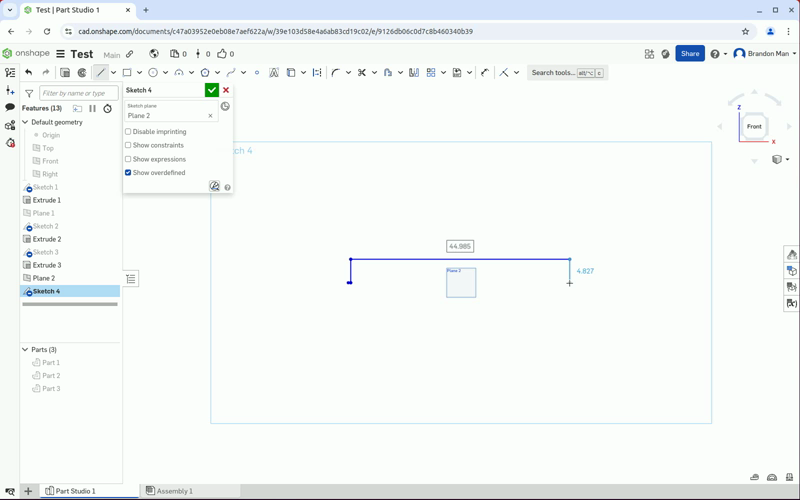
key_down(shift)
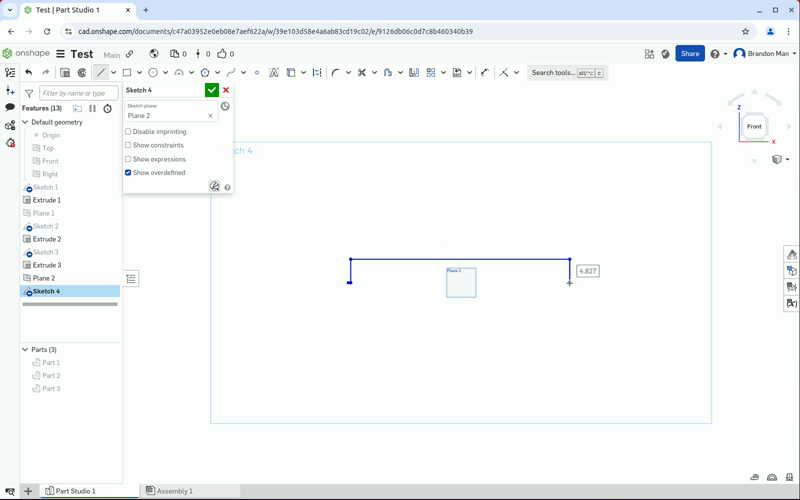
mouse_move(589, 282)
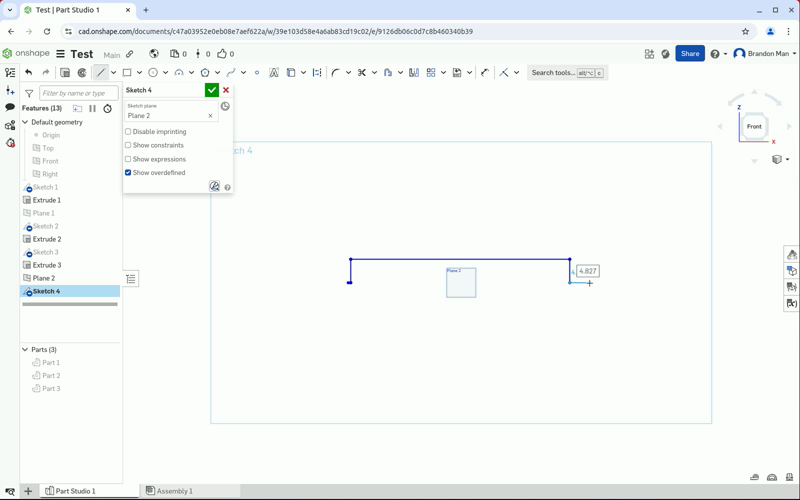
mouse_move(572, 282)
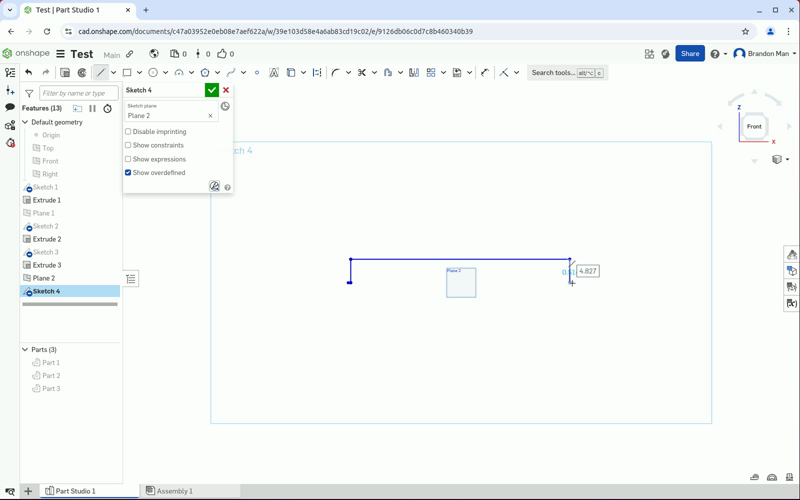
scroll(6)
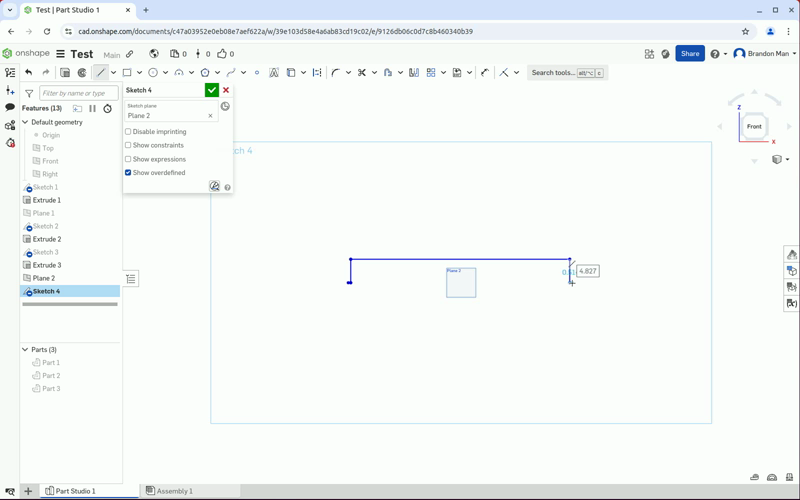
scroll(6)
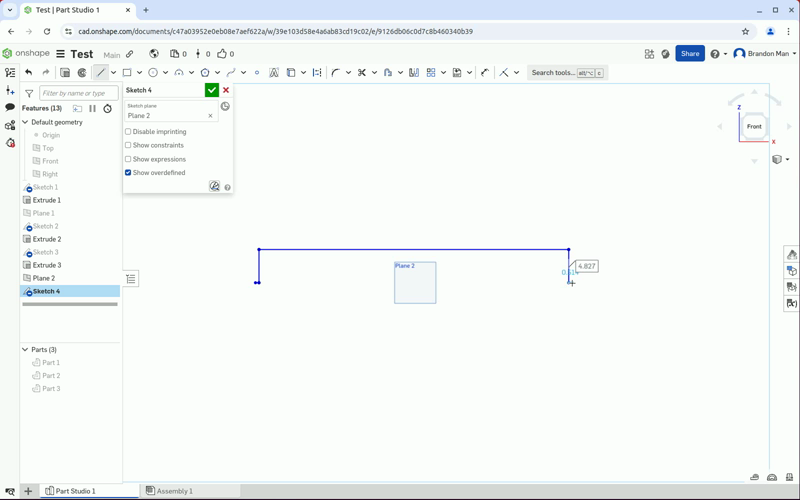
scroll(6)
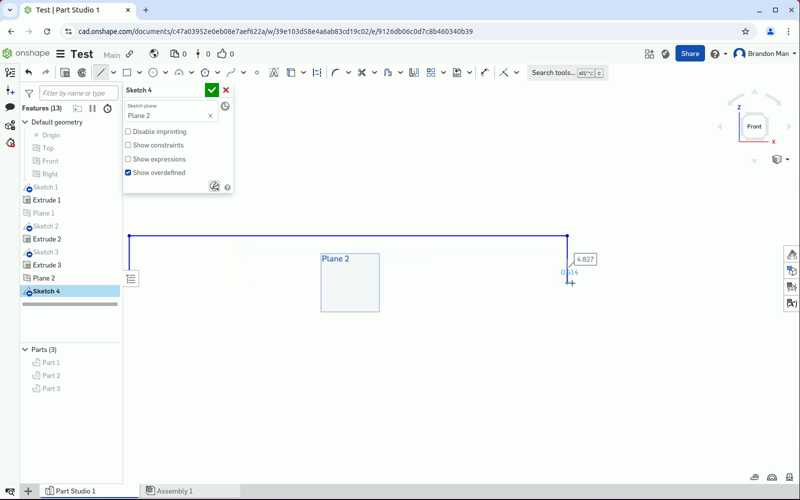
scroll(6)
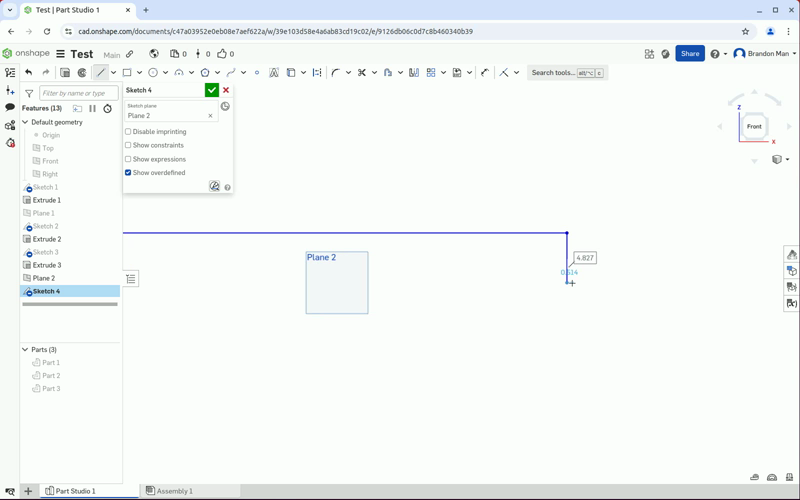
scroll(6)
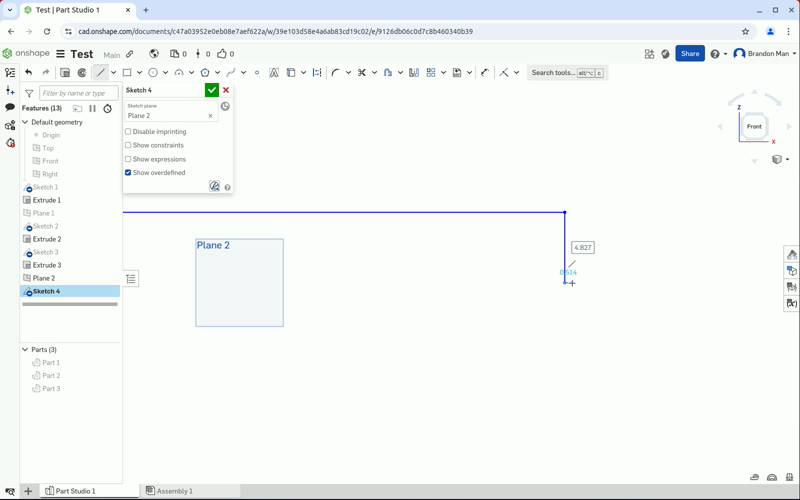
scroll(6)
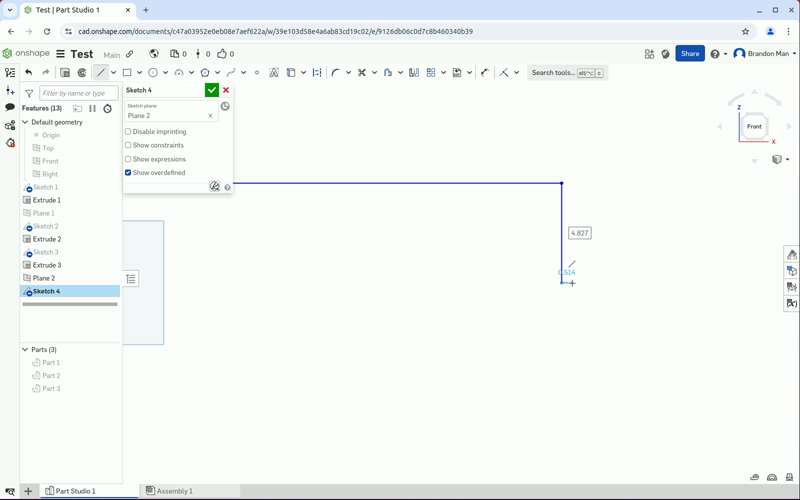
scroll(6)
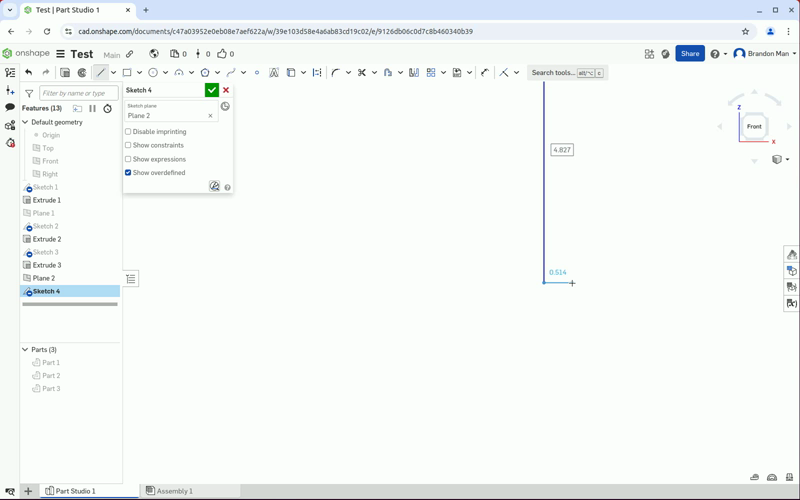
click(572, 282)
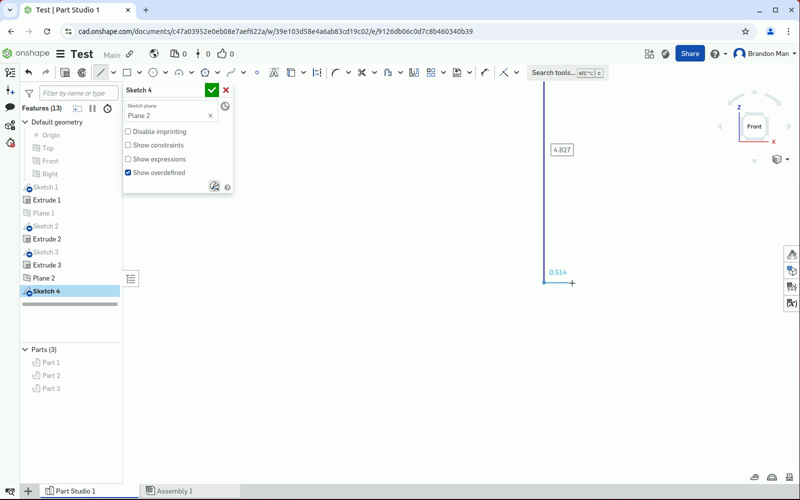
scroll(-6)
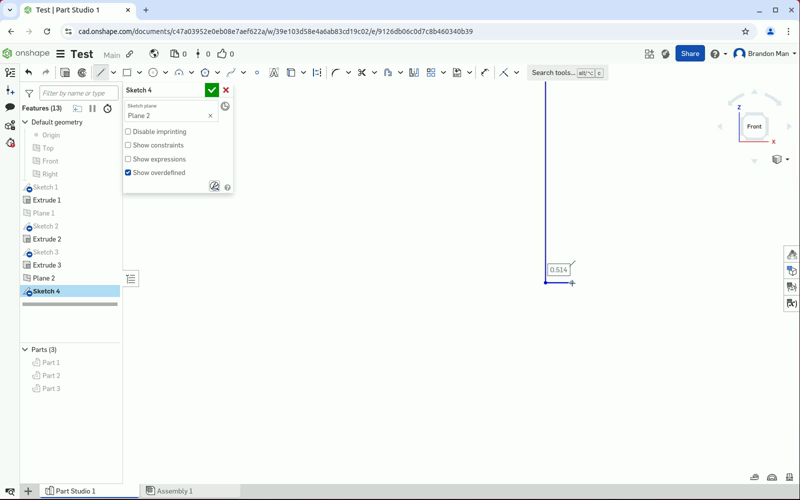
scroll(-6)
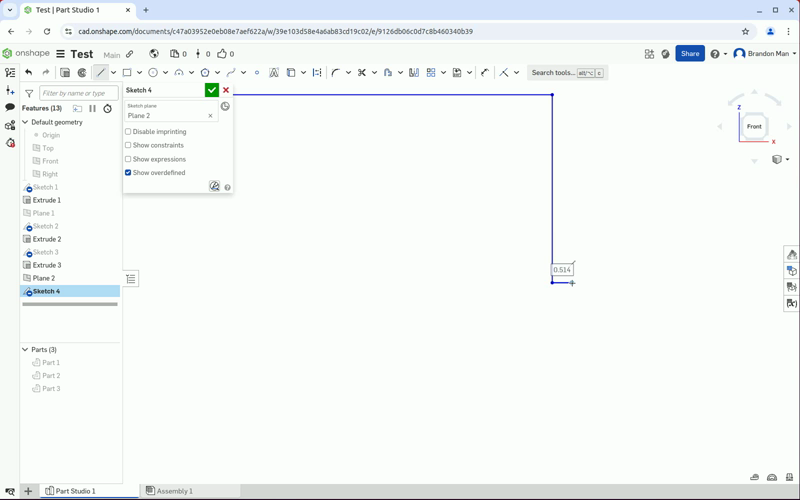
scroll(-6)
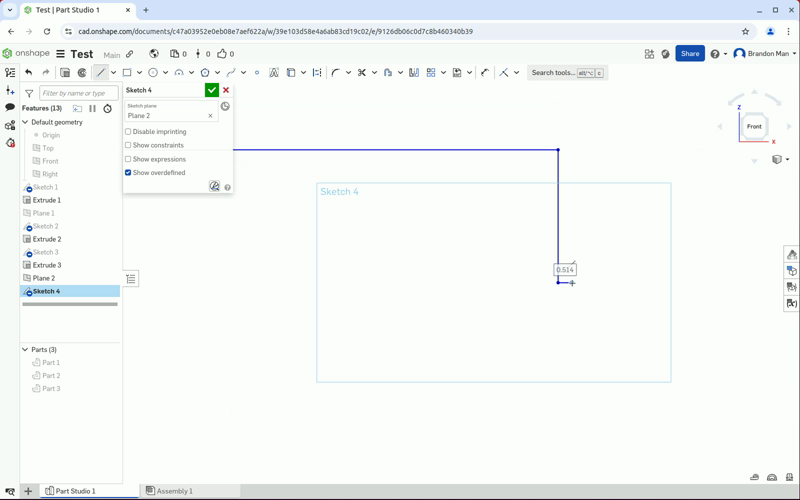
scroll(-6)
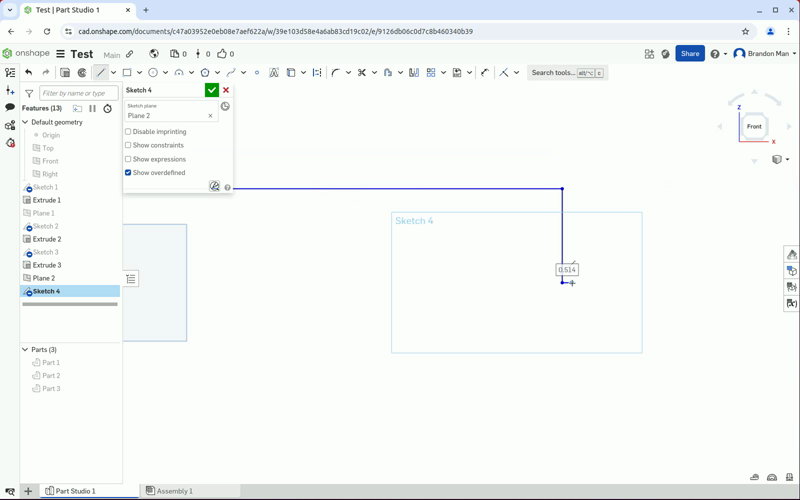
scroll(-6)
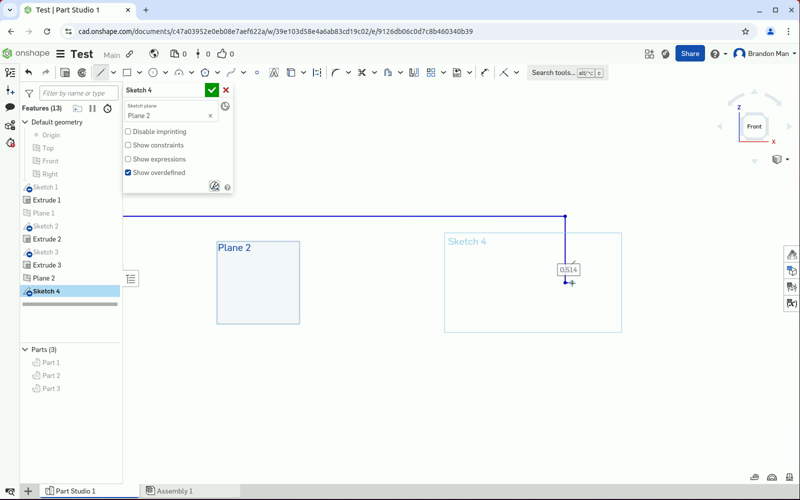
scroll(-6)
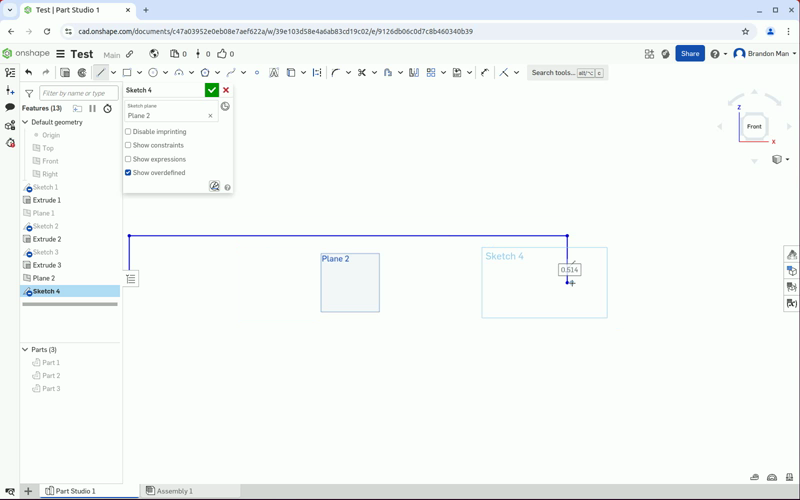
scroll(-6)
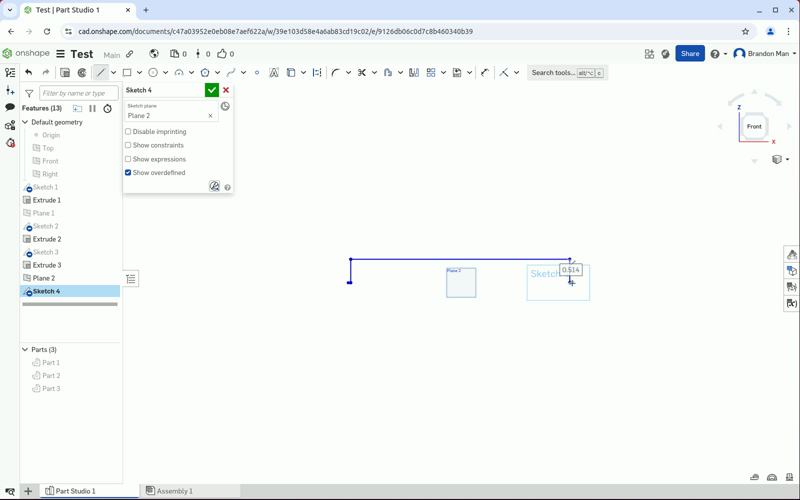
key_up(shift)
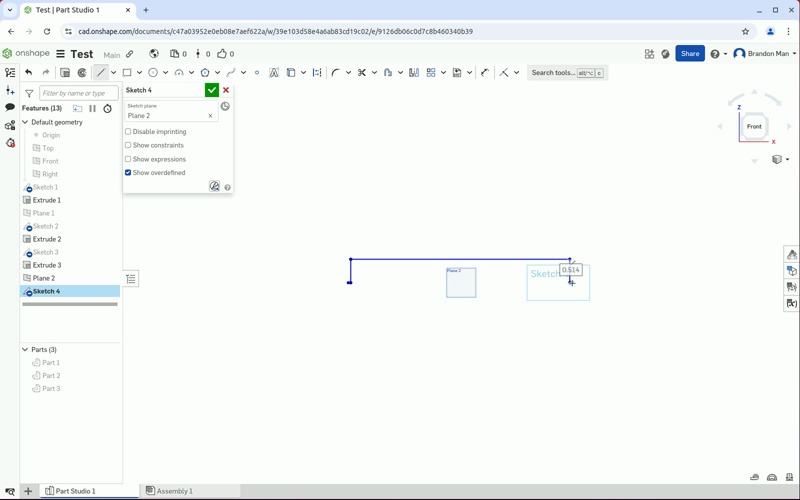
key_down(shift)
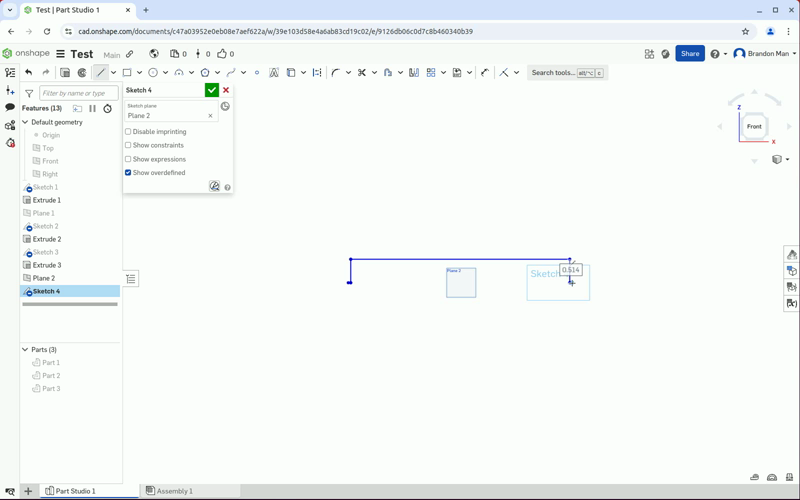
mouse_move(589, 282)
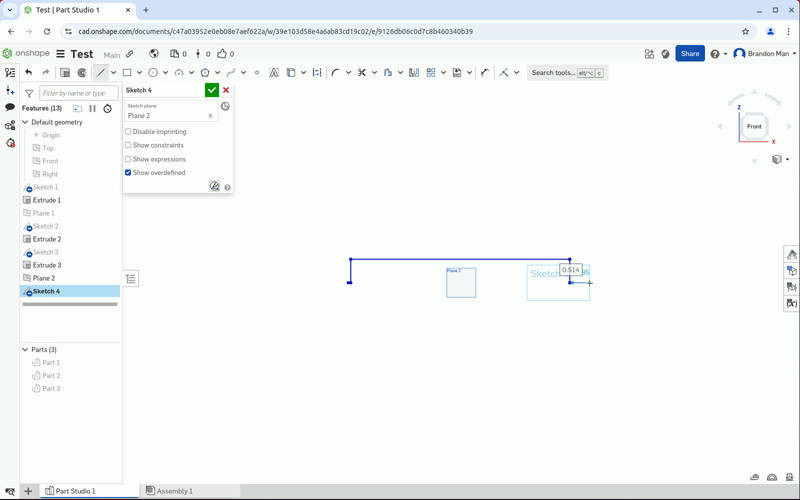
mouse_move(572, 257)
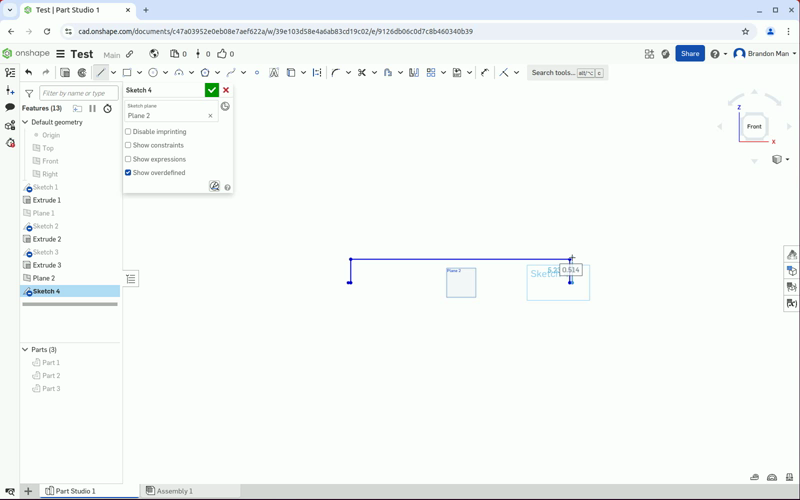
scroll(6)
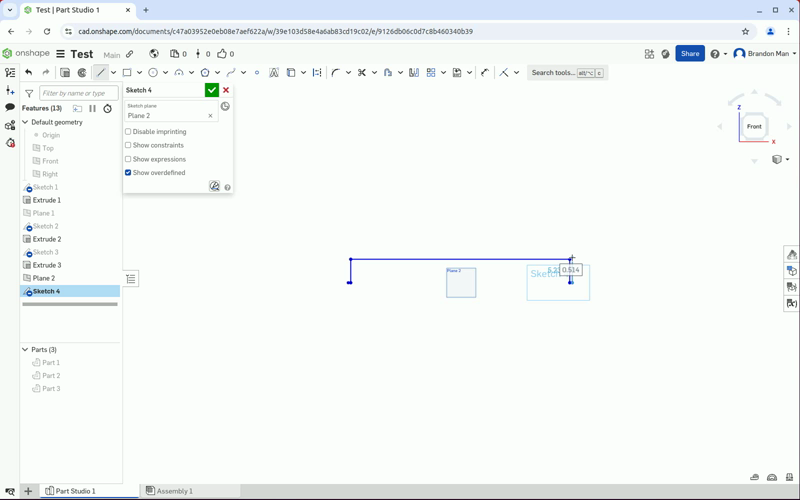
scroll(6)
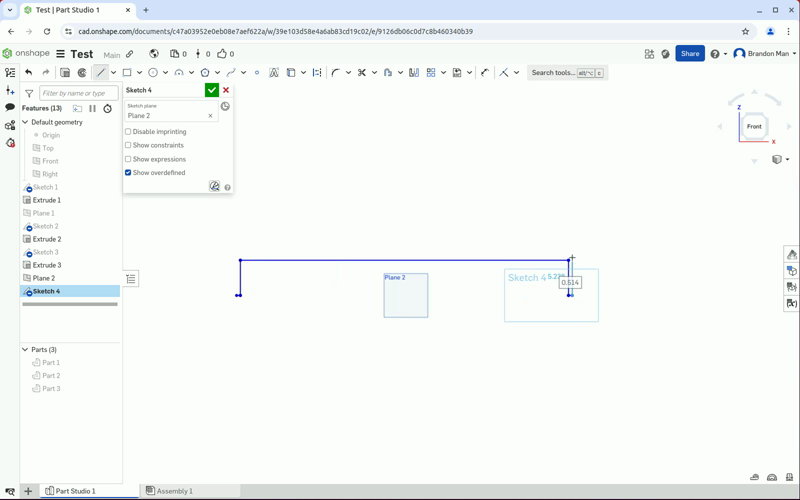
scroll(6)
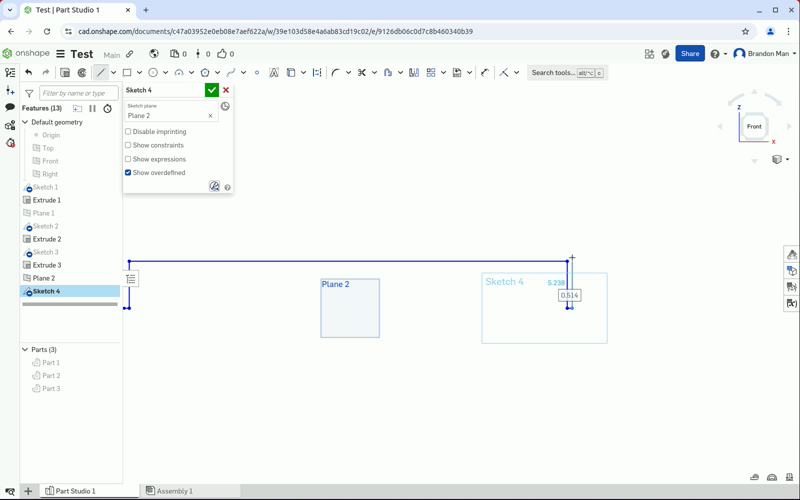
scroll(6)
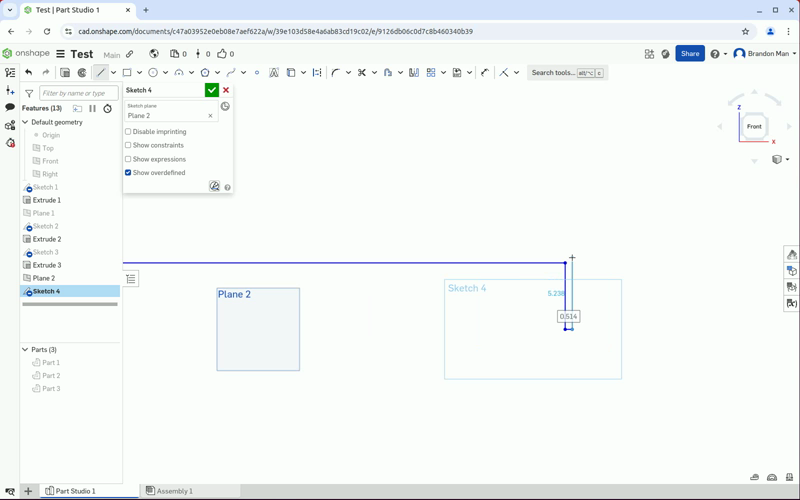
scroll(6)
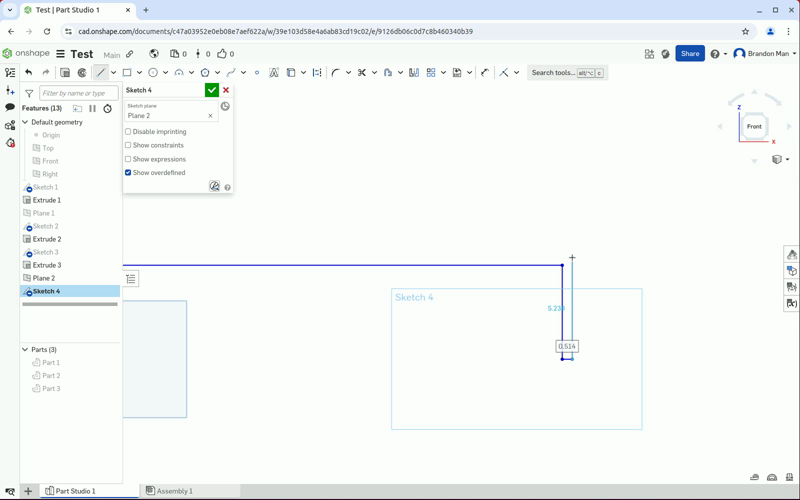
scroll(6)
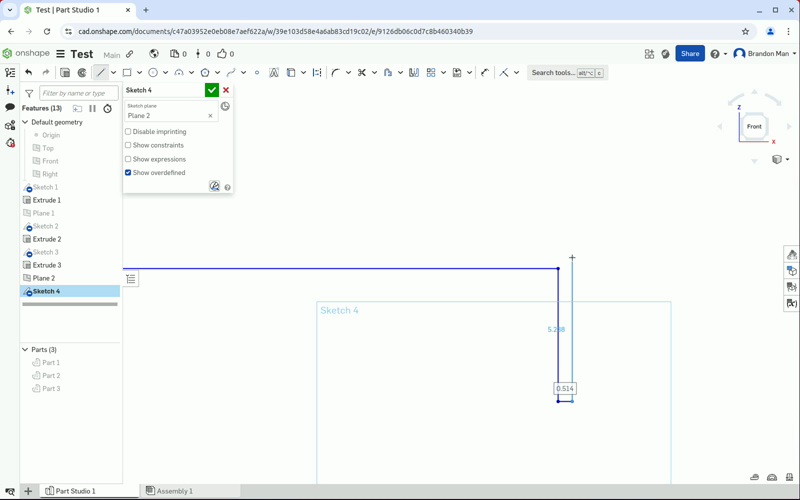
scroll(6)
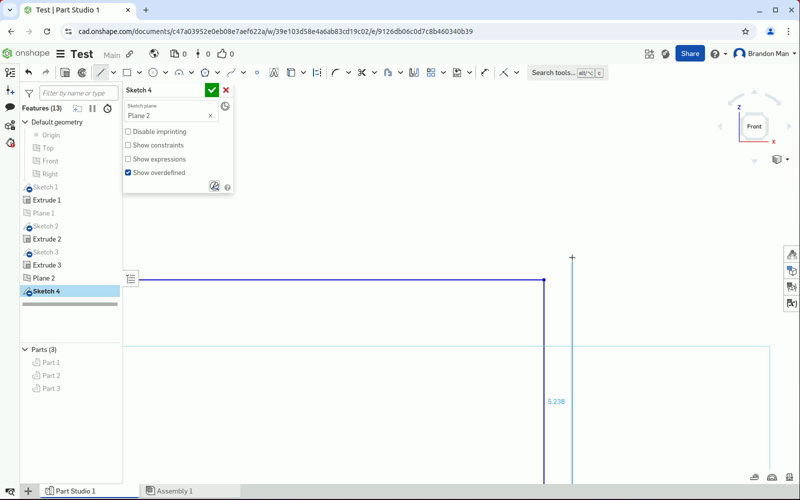
click(572, 257)
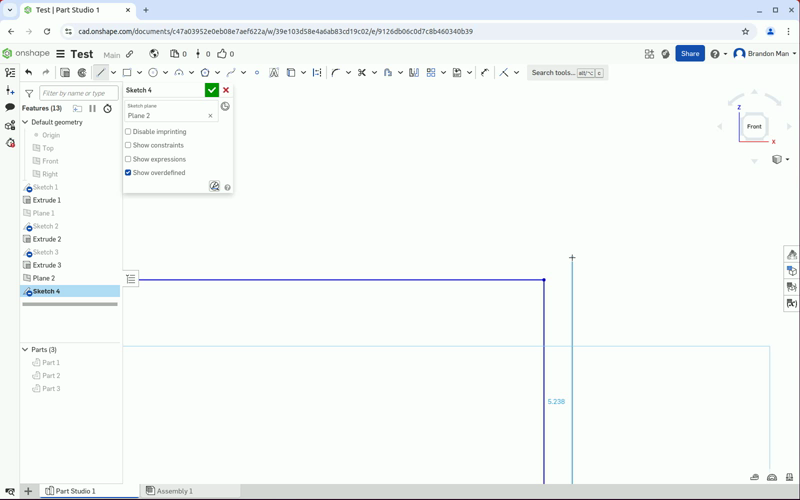
scroll(-6)
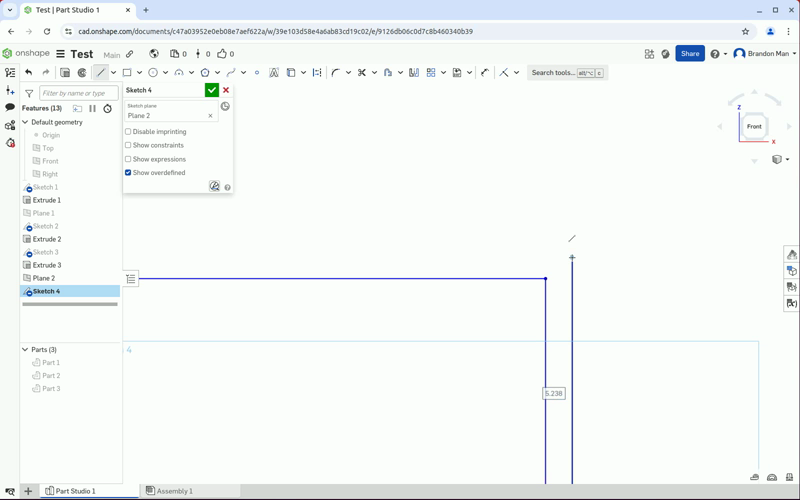
scroll(-6)
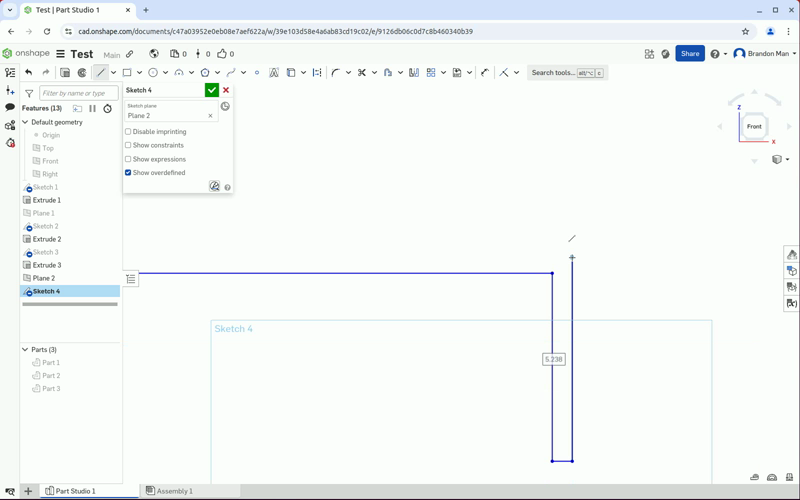
scroll(-6)
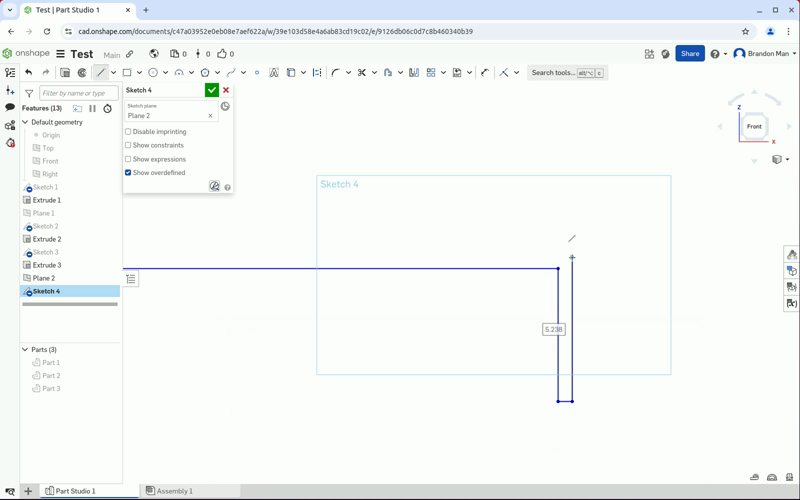
scroll(-6)
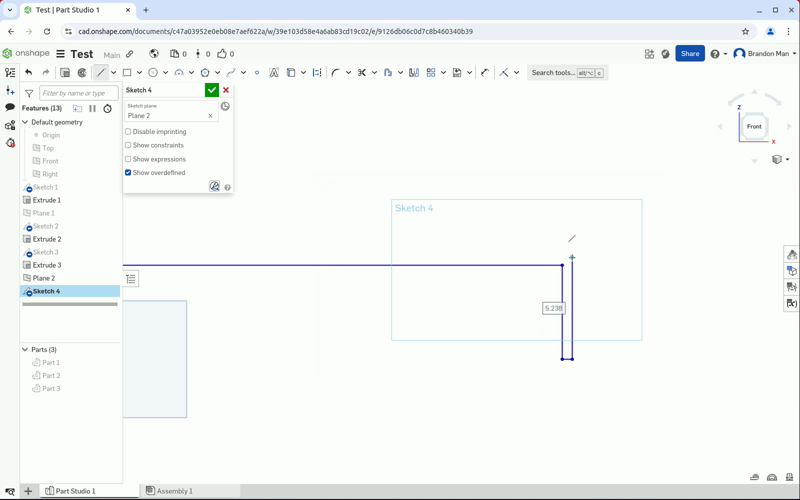
scroll(-6)
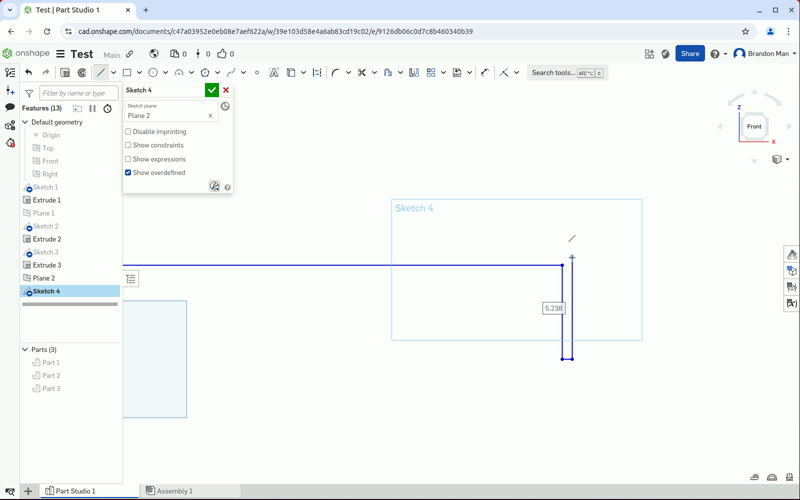
scroll(-6)
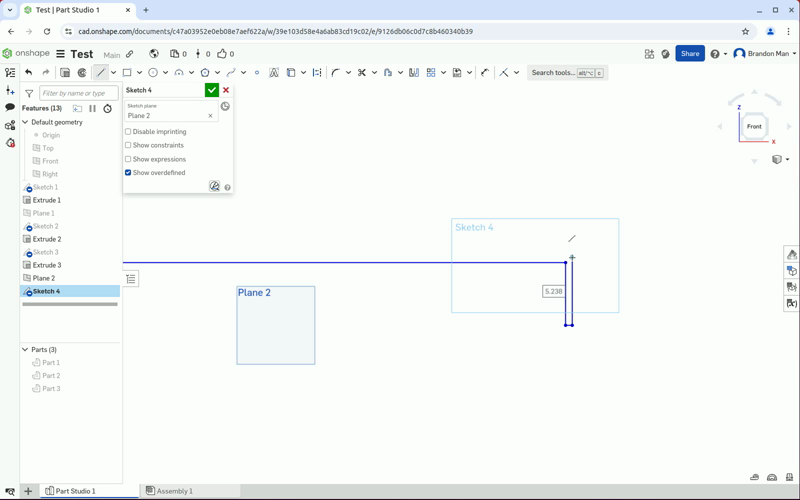
scroll(-6)
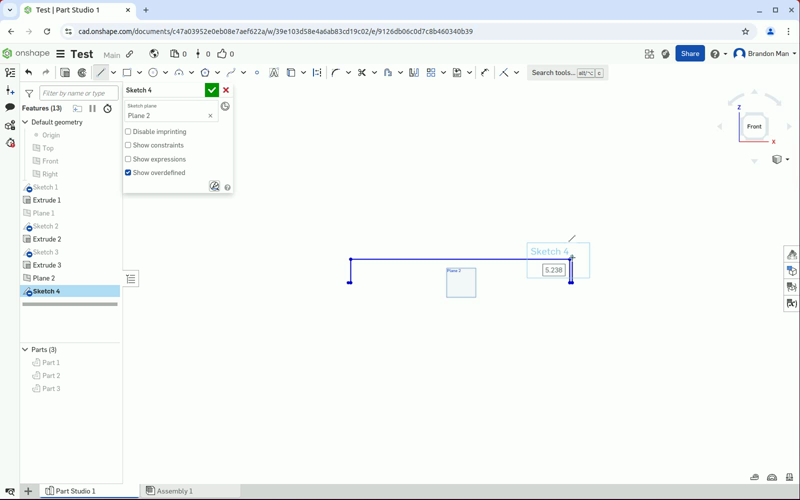
key_up(shift)
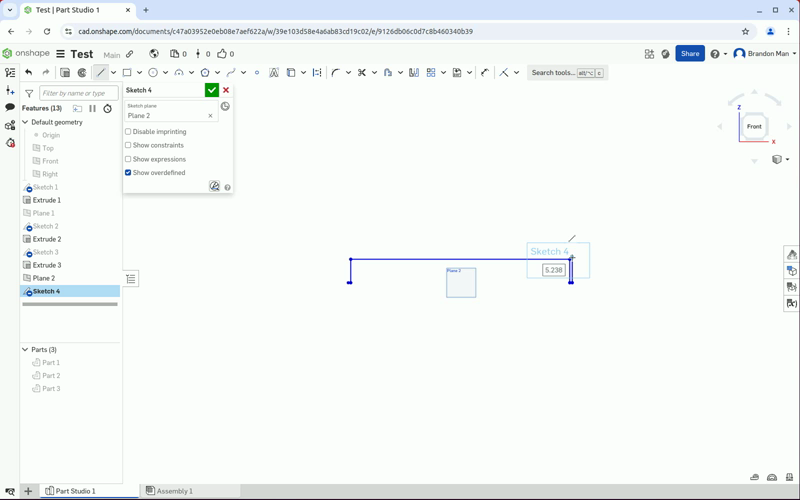
key_down(shift)
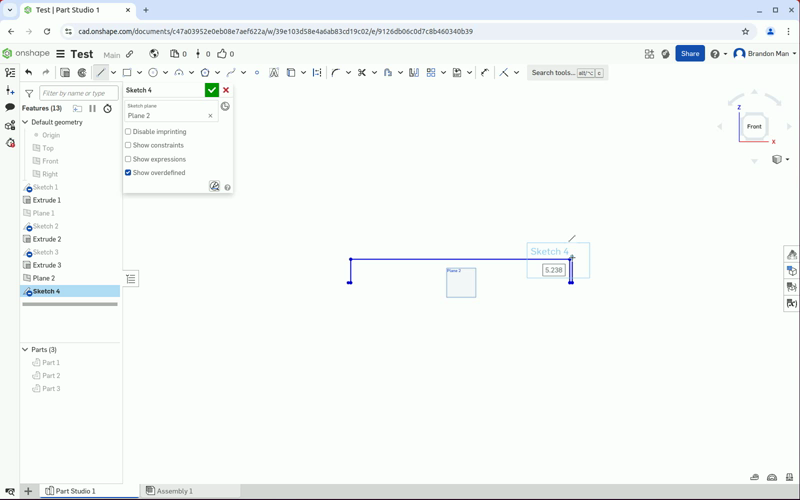
mouse_move(348, 257)
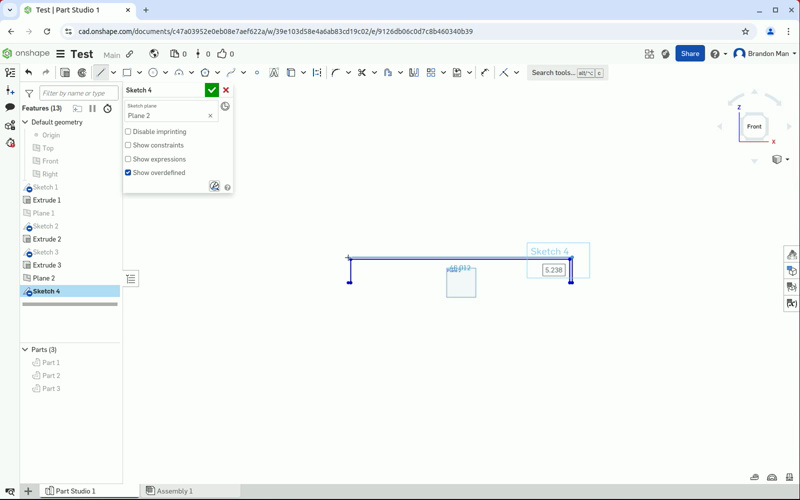
scroll(6)
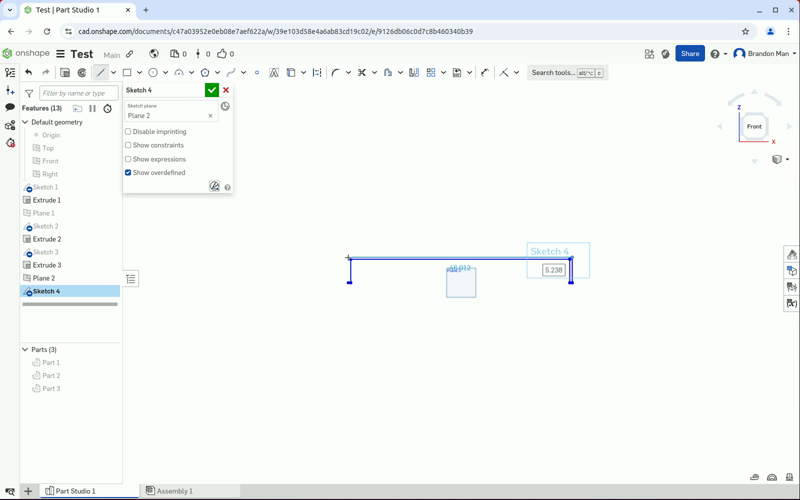
scroll(6)
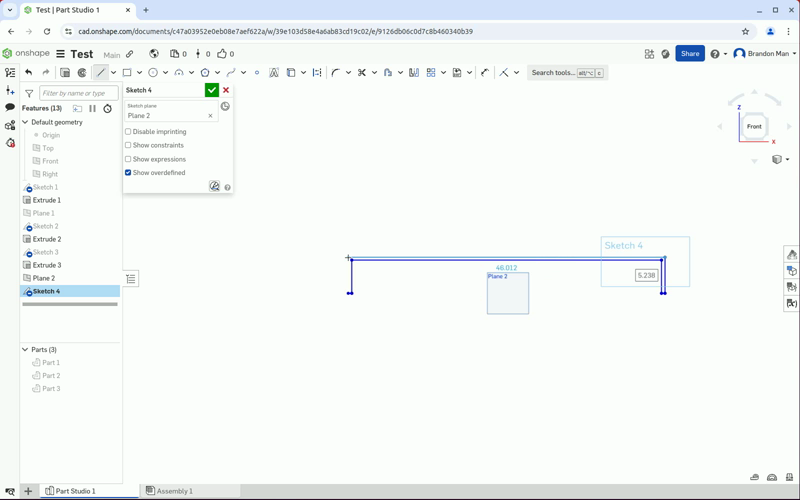
scroll(6)
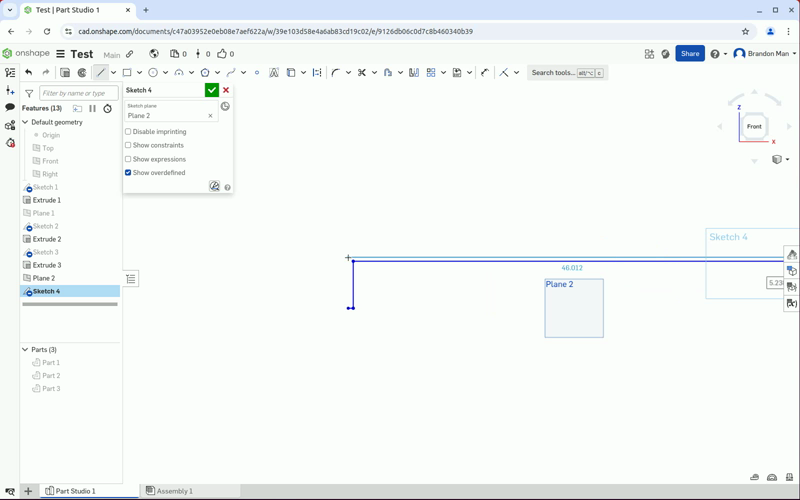
scroll(6)
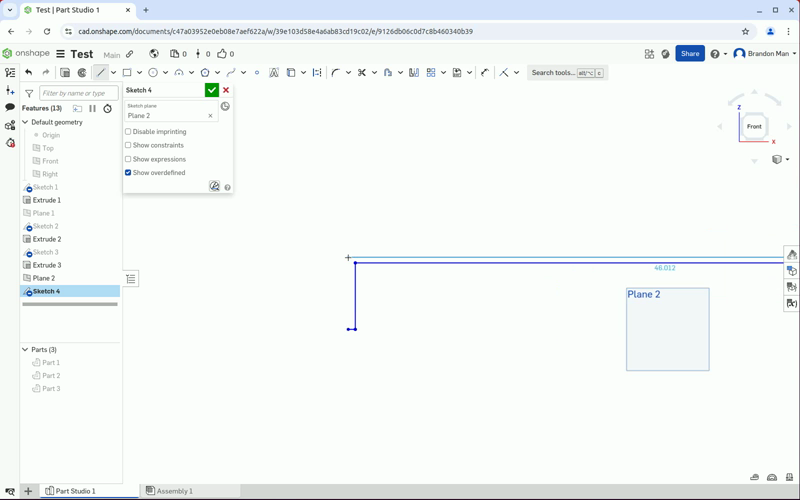
scroll(6)
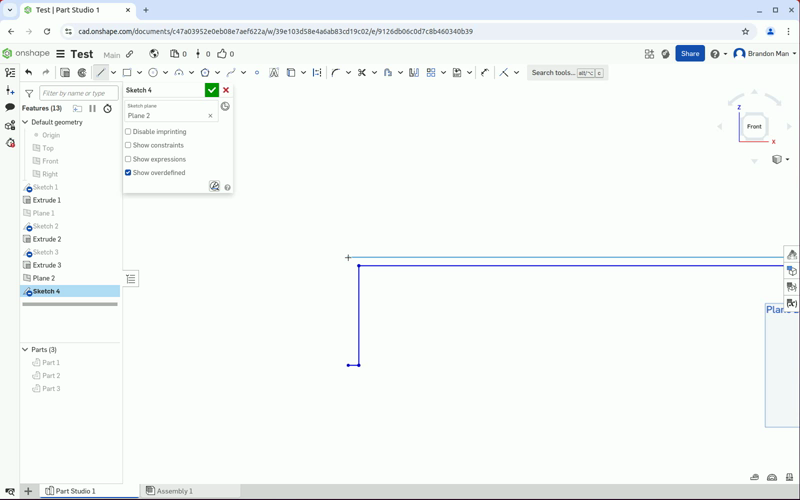
scroll(6)
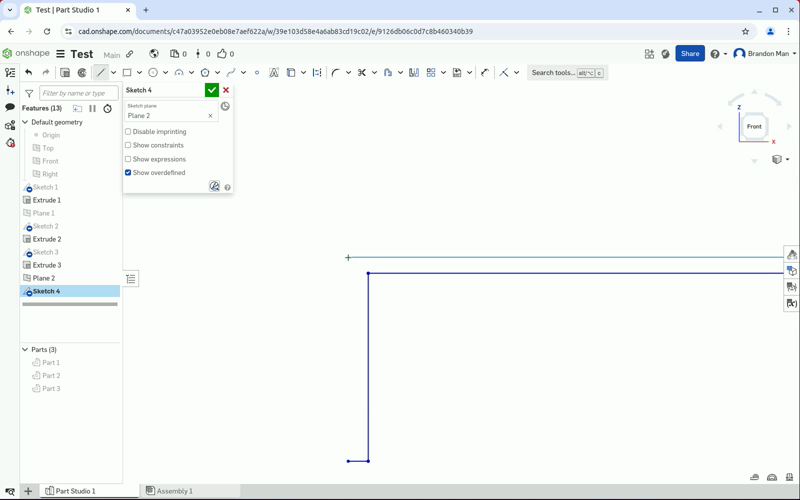
scroll(6)
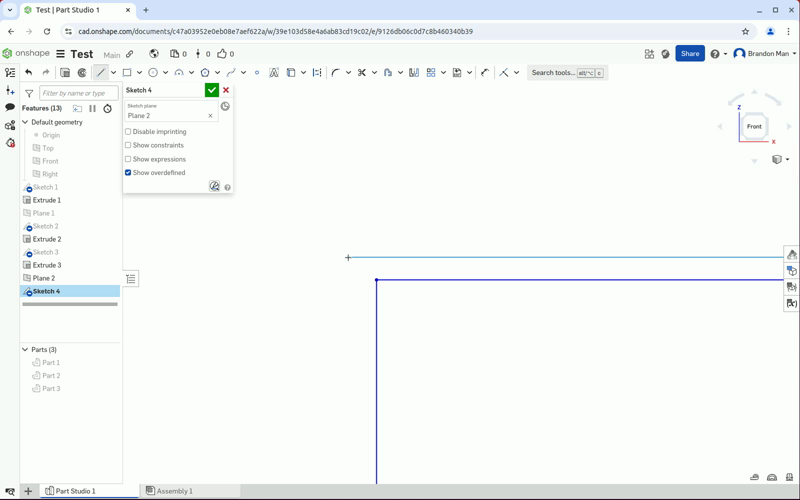
click(348, 257)
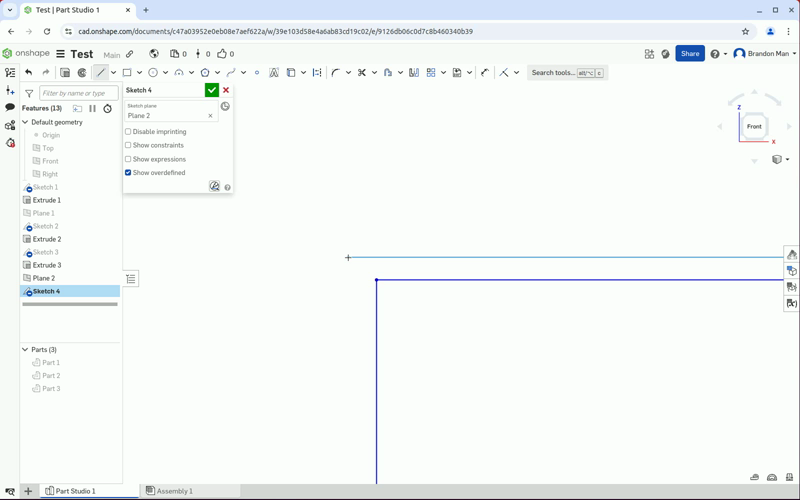
scroll(-6)
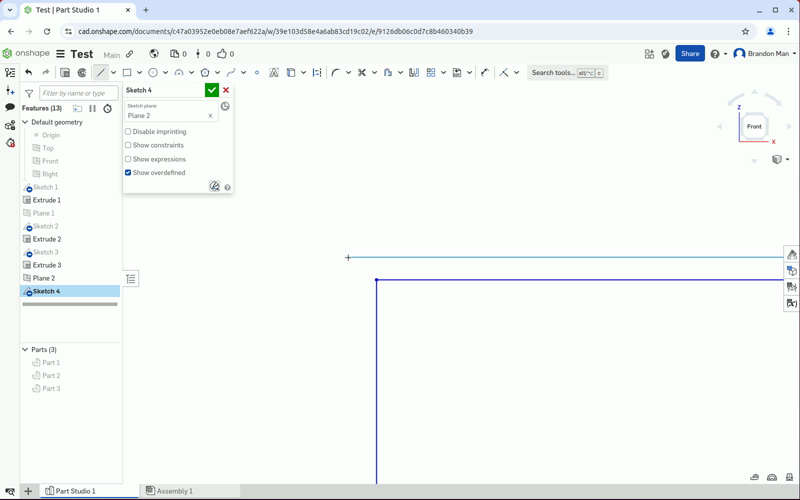
scroll(-6)
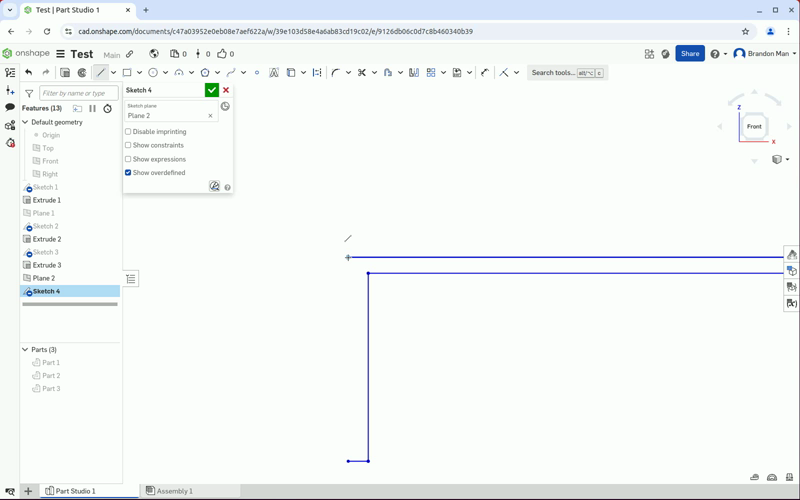
scroll(-6)
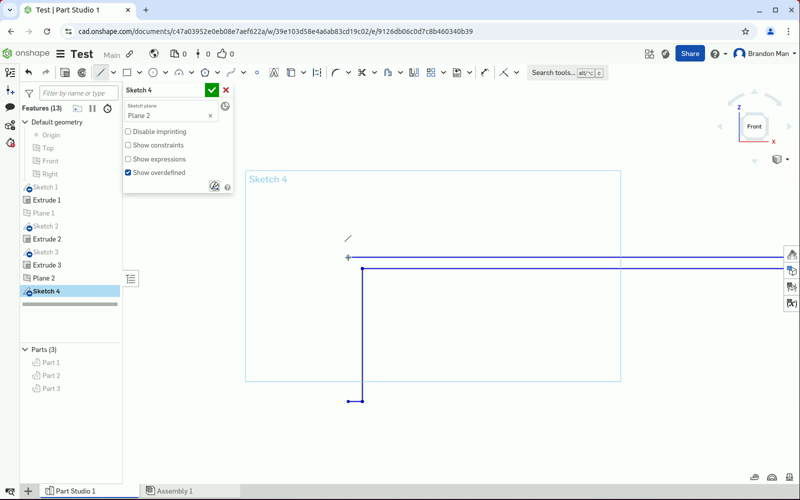
scroll(-6)
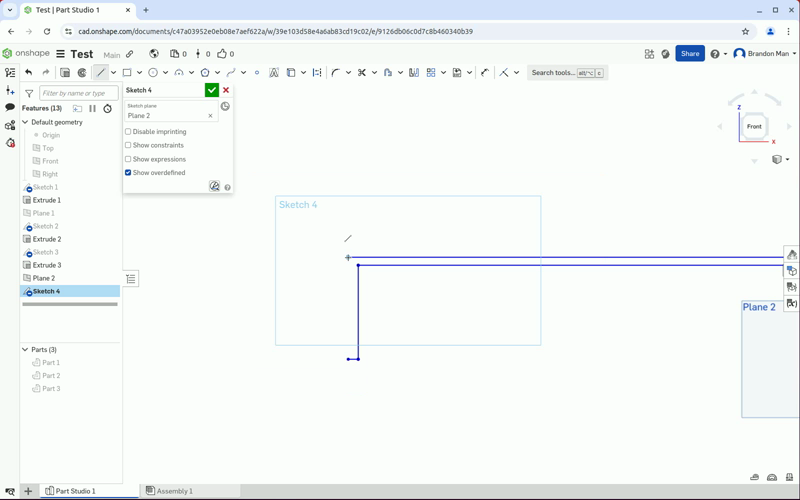
scroll(-6)
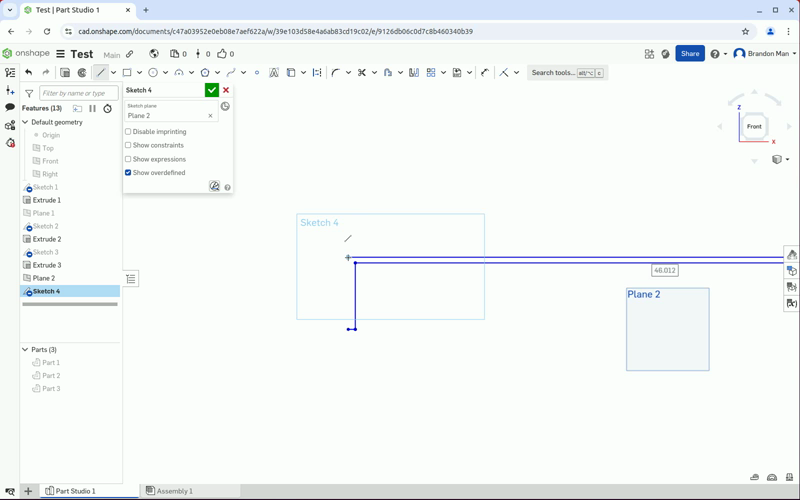
scroll(-6)
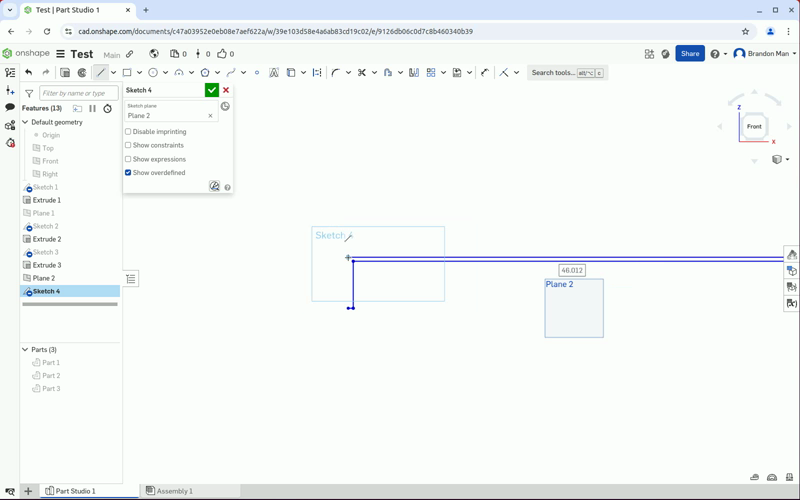
scroll(-6)
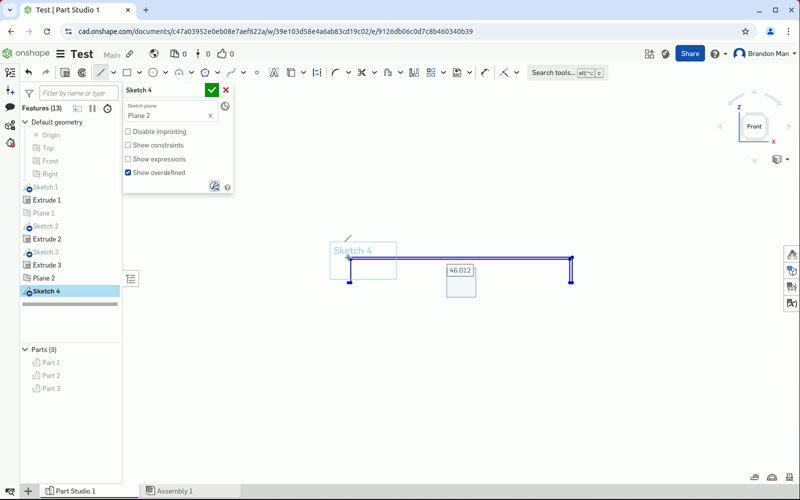
key_up(shift)
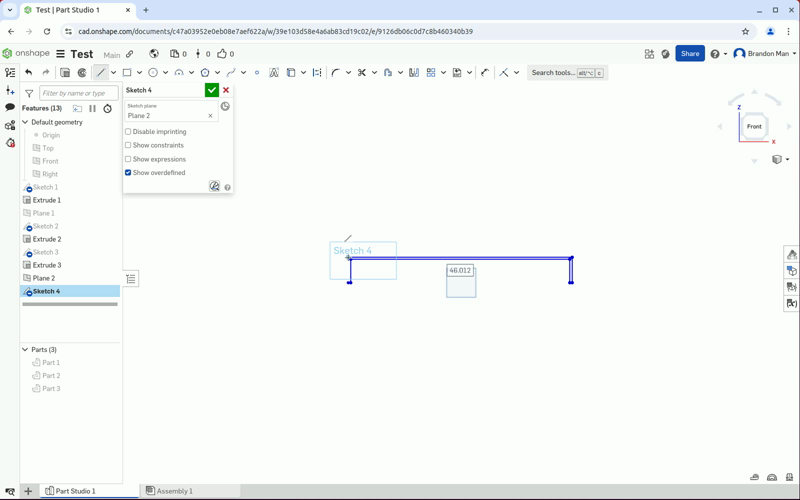
mouse_move(378, 257)
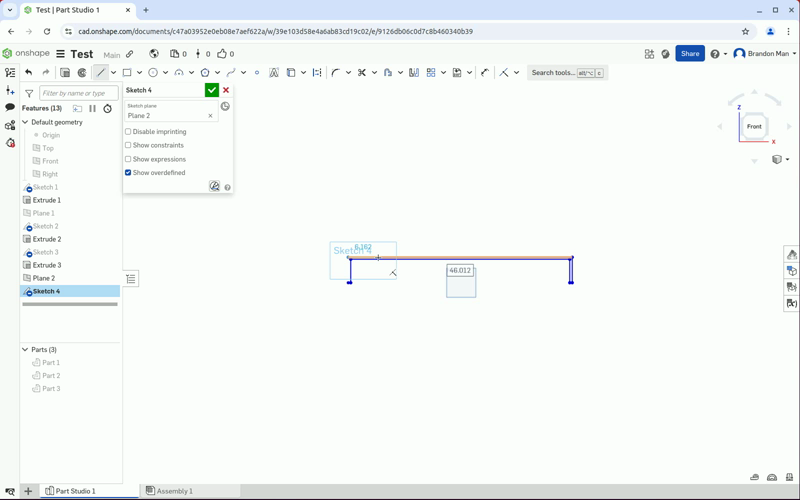
key_down(shift)
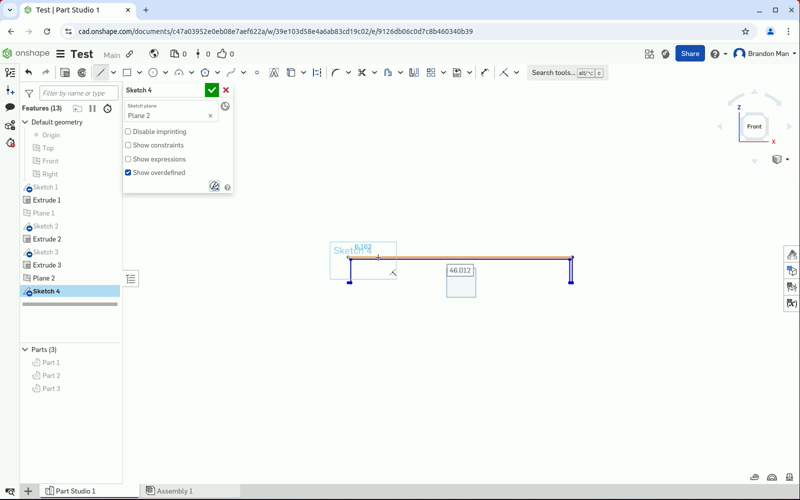
mouse_move(348, 282)
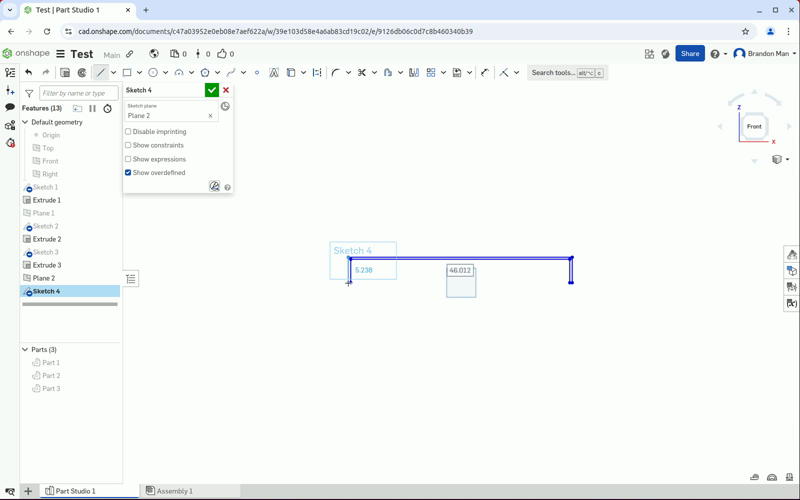
scroll(6)
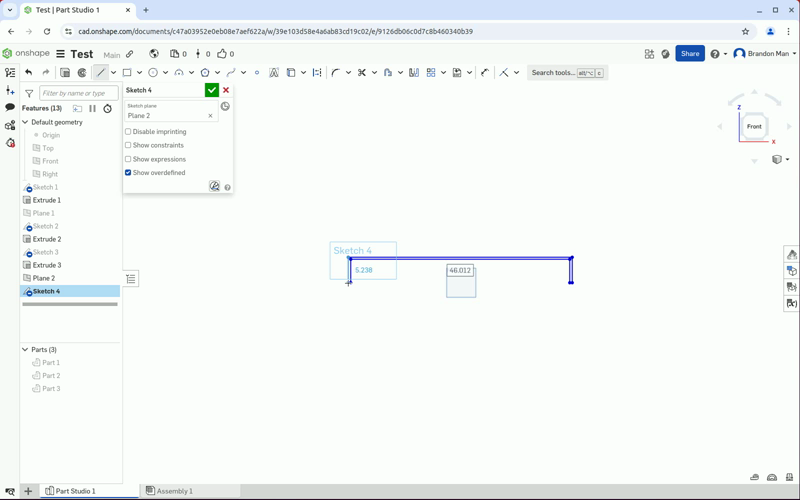
scroll(6)
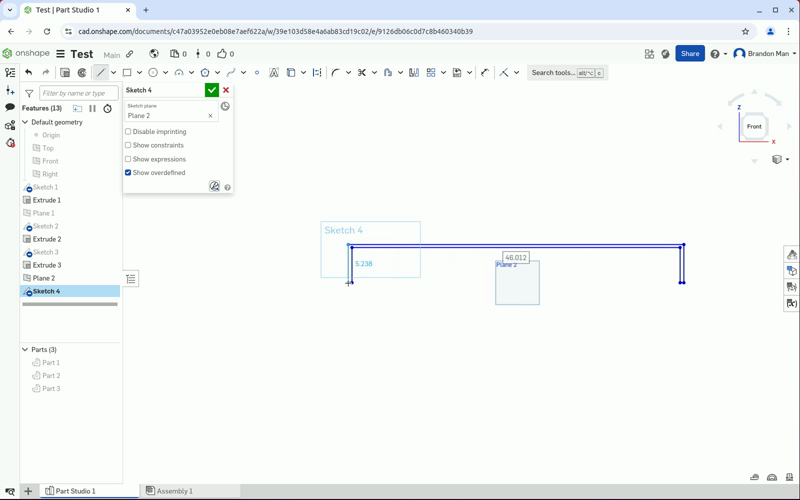
scroll(6)
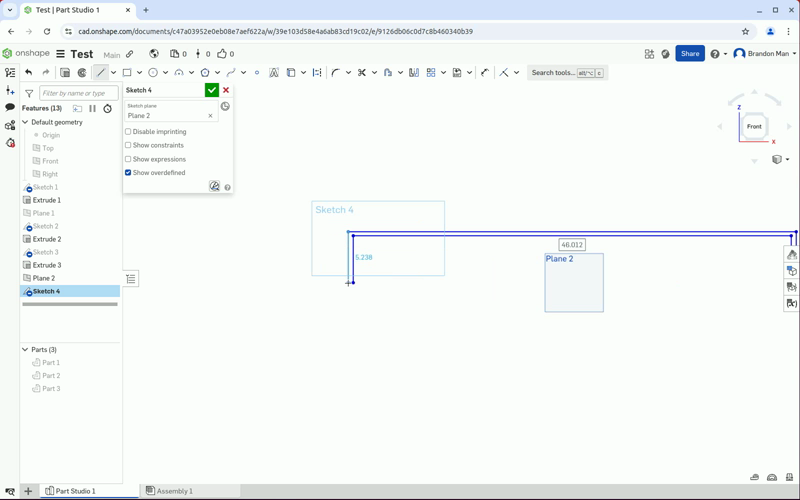
scroll(6)
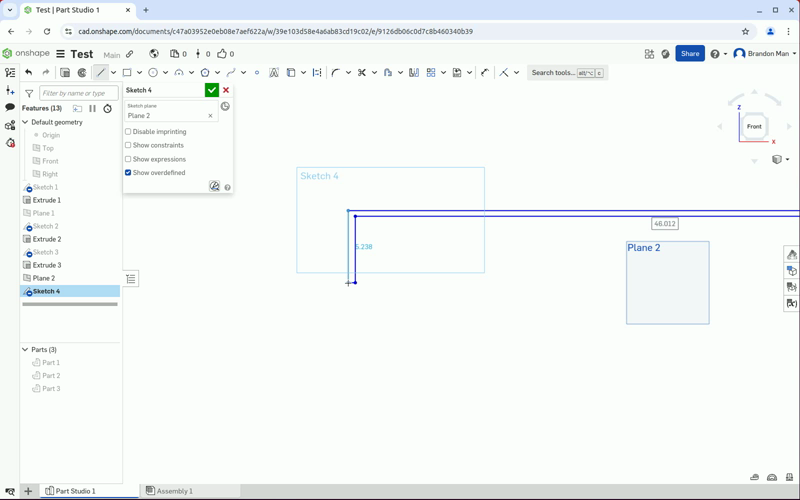
scroll(6)
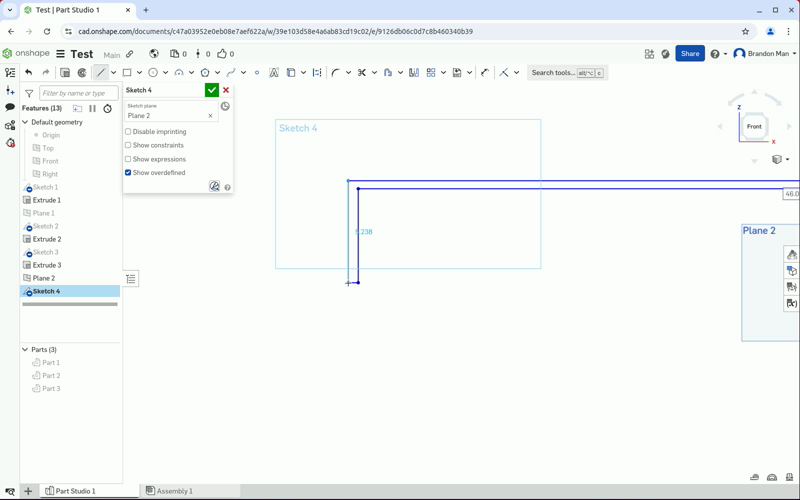
scroll(6)
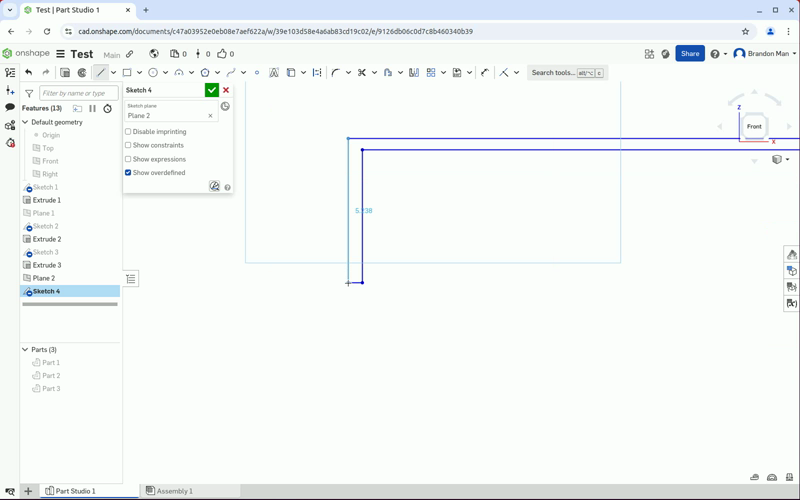
scroll(6)
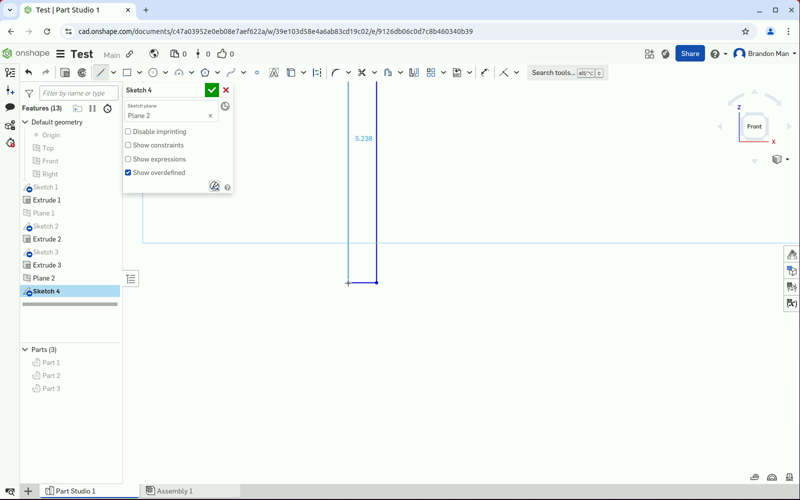
key_up(shift)
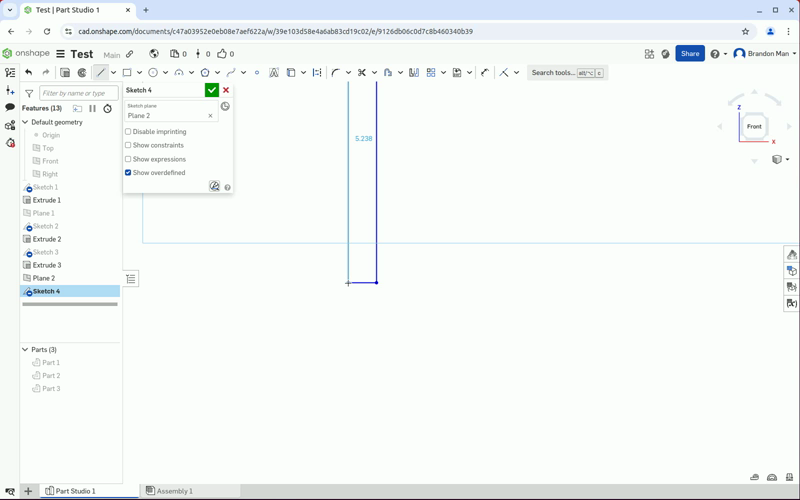
click(348, 282)
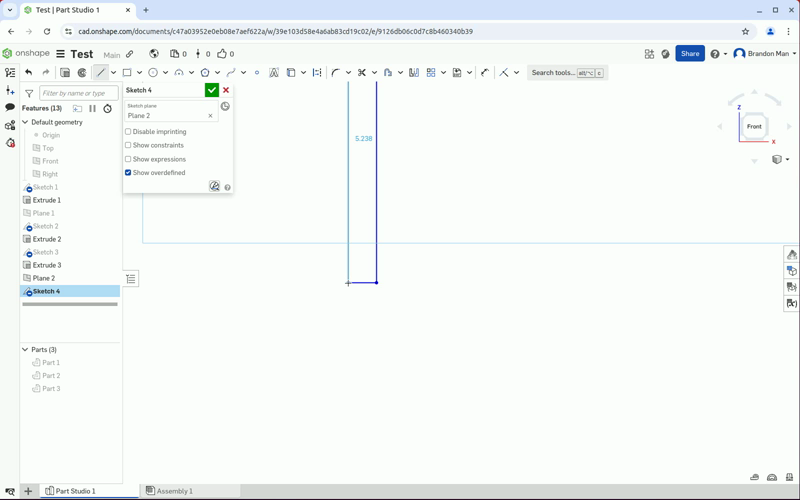
scroll(-6)
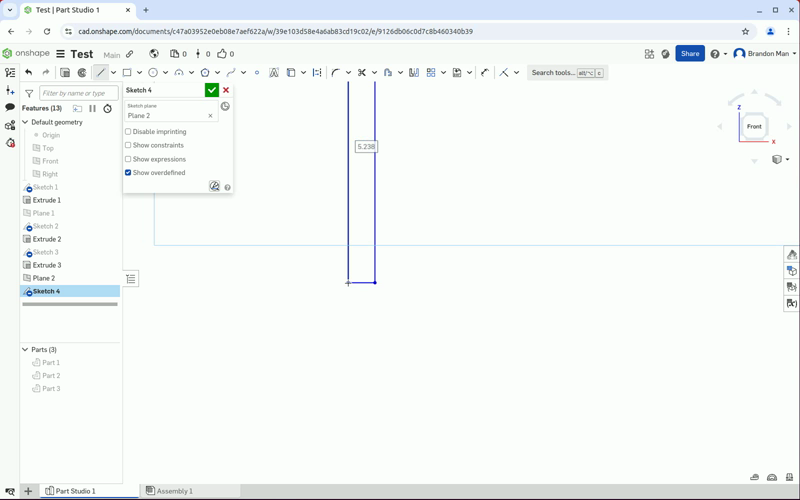
scroll(-6)
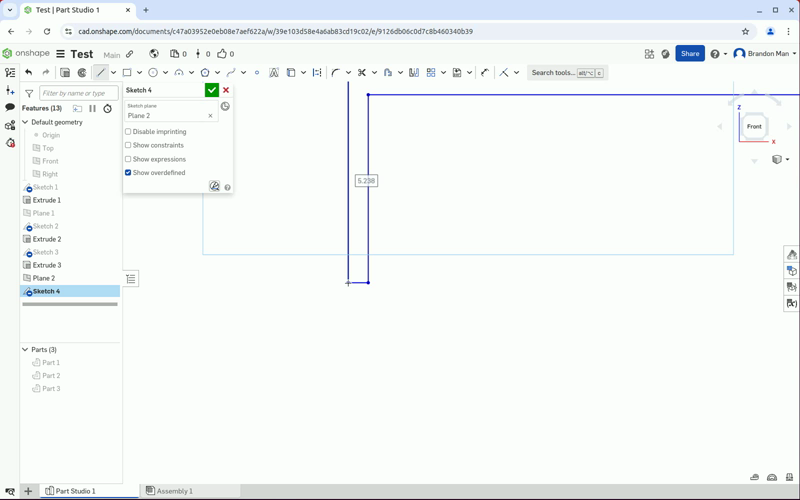
scroll(-6)
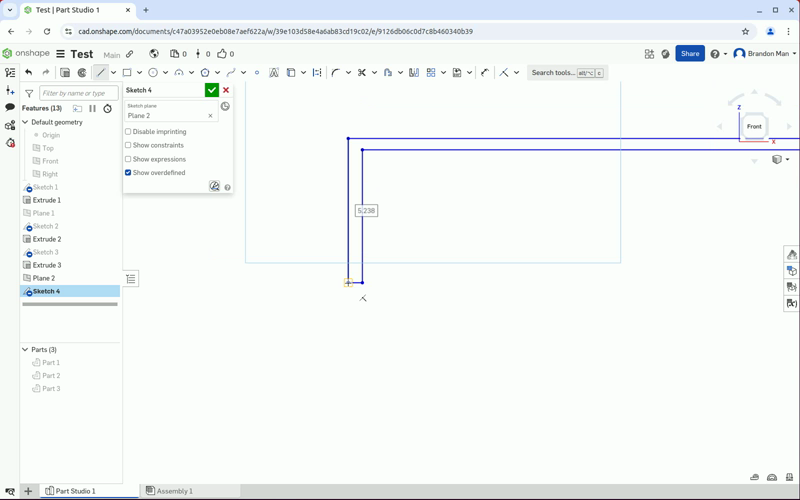
scroll(-6)
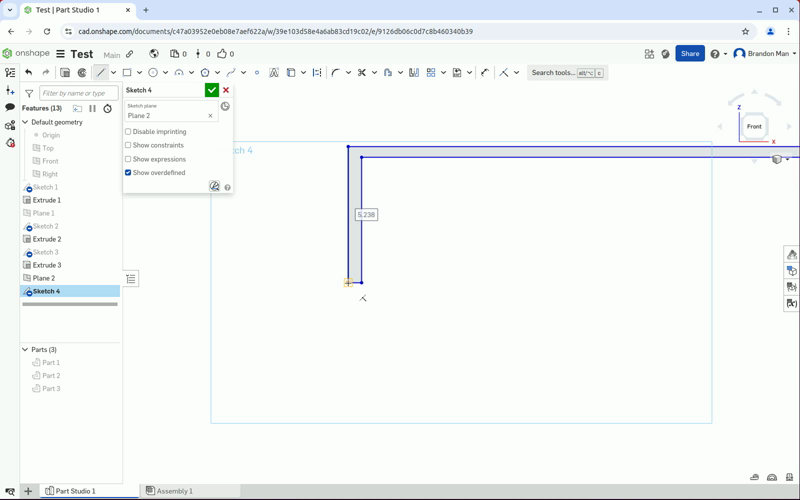
scroll(-6)
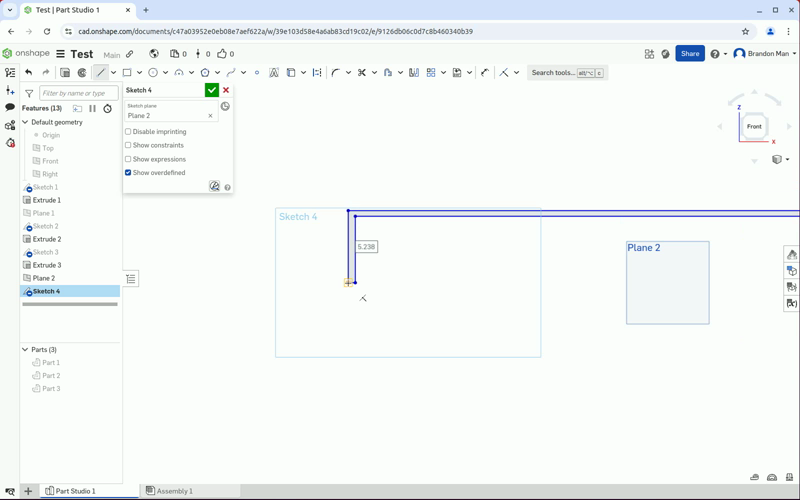
scroll(-6)
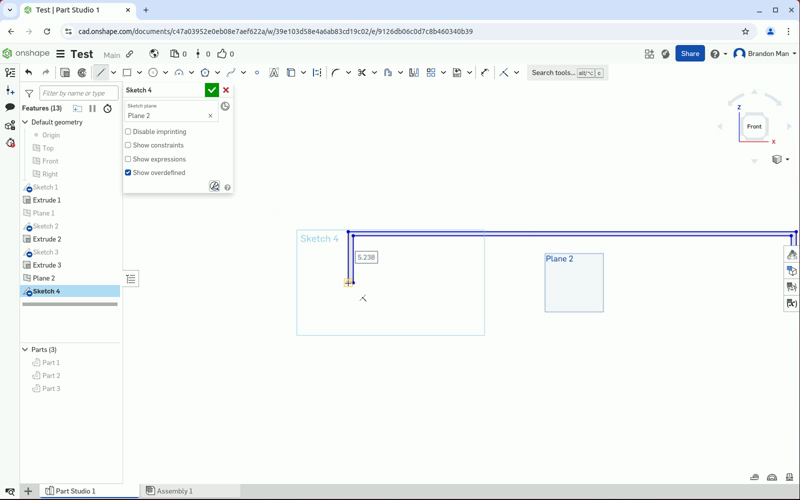
scroll(-6)
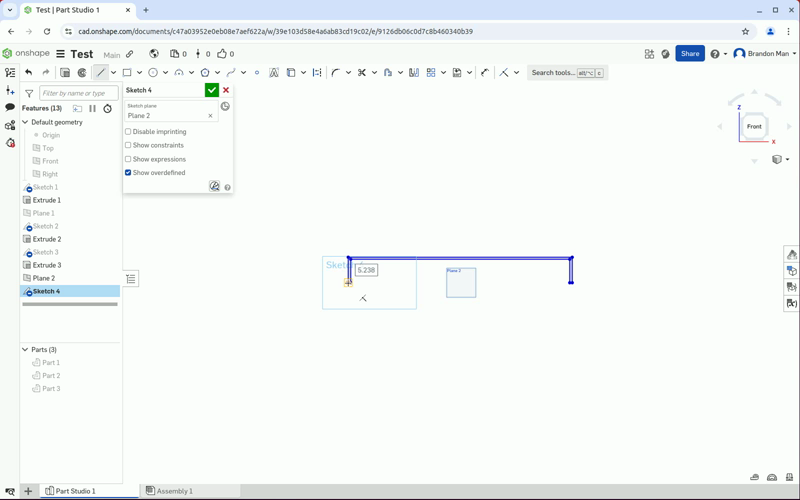
key(esc)
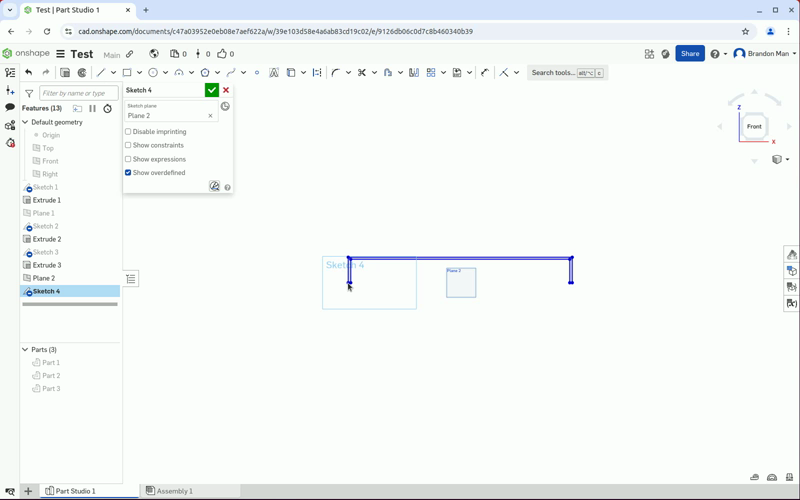
mouse_move(356, 258)
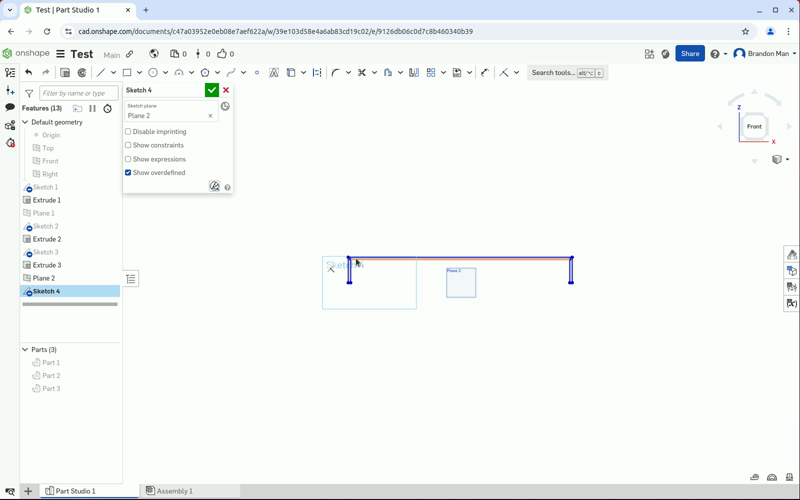
scroll(6)
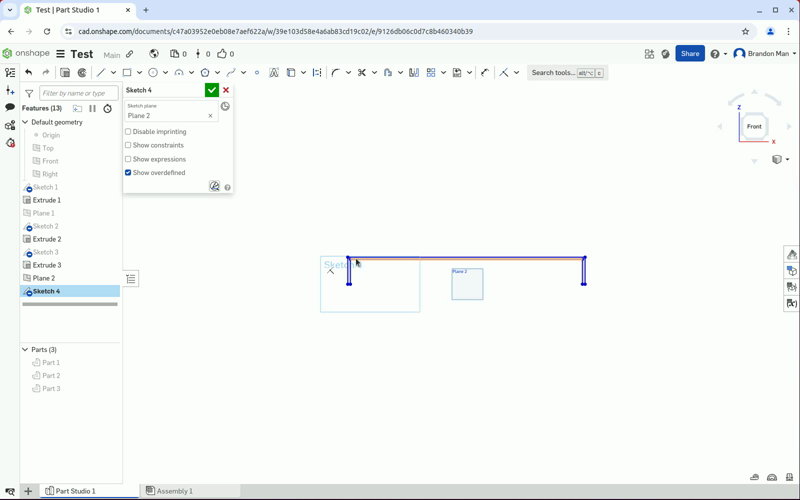
scroll(6)
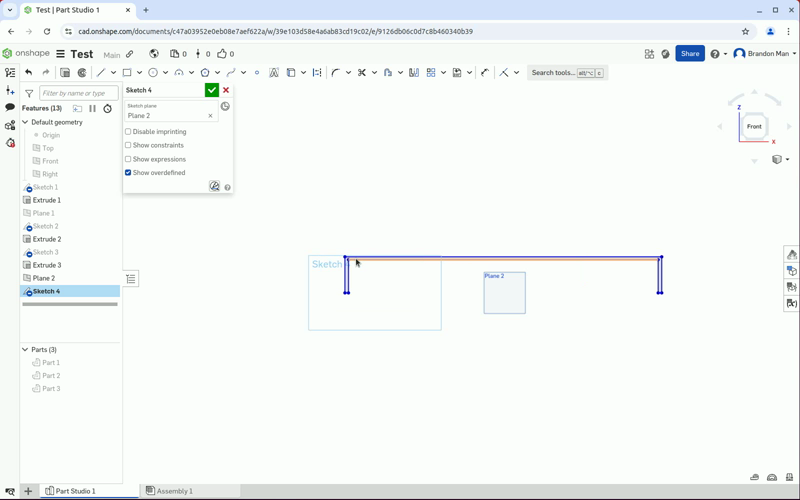
scroll(6)
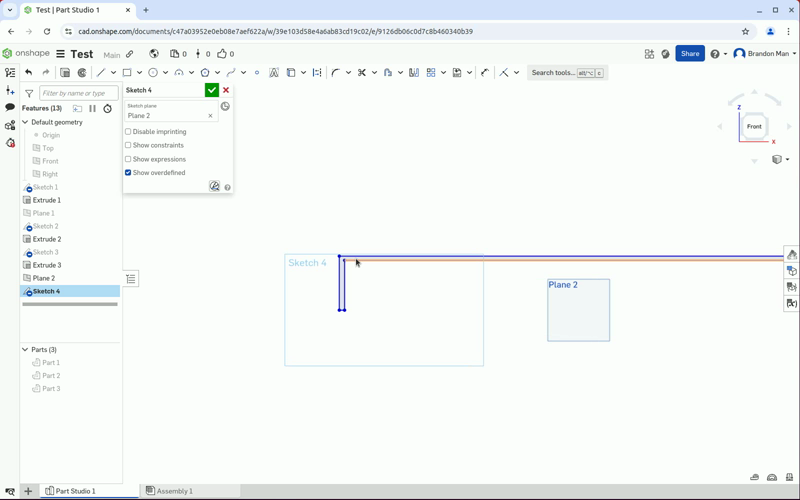
scroll(6)
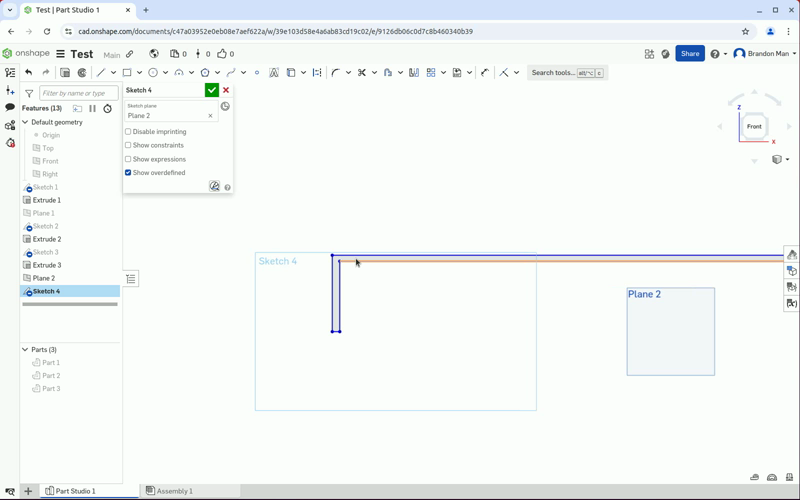
scroll(6)
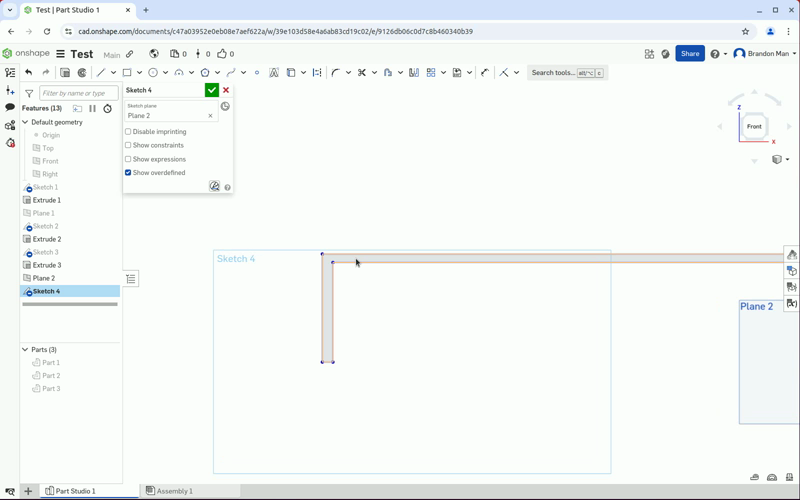
scroll(6)
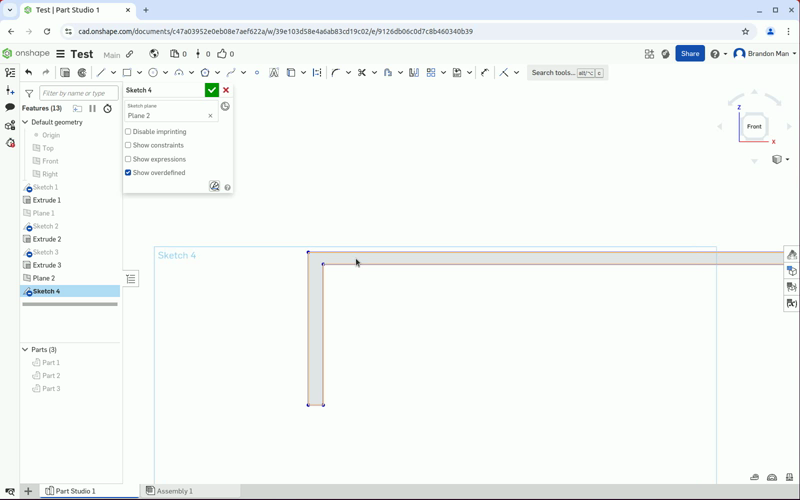
scroll(6)
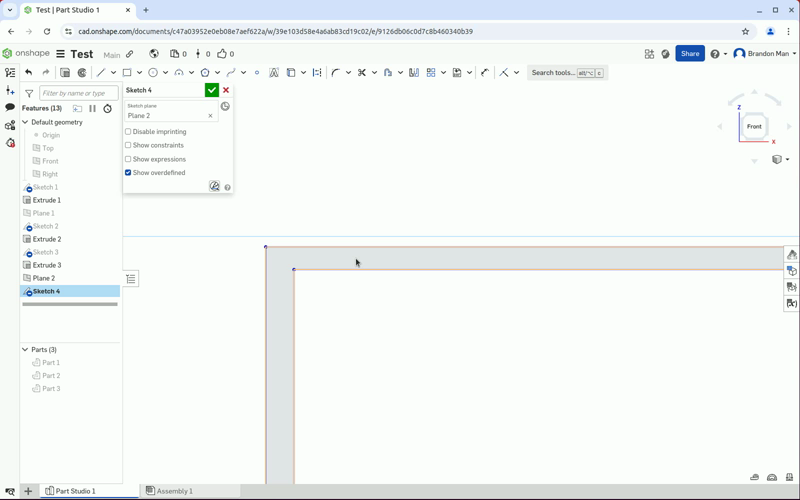
click(356, 258)
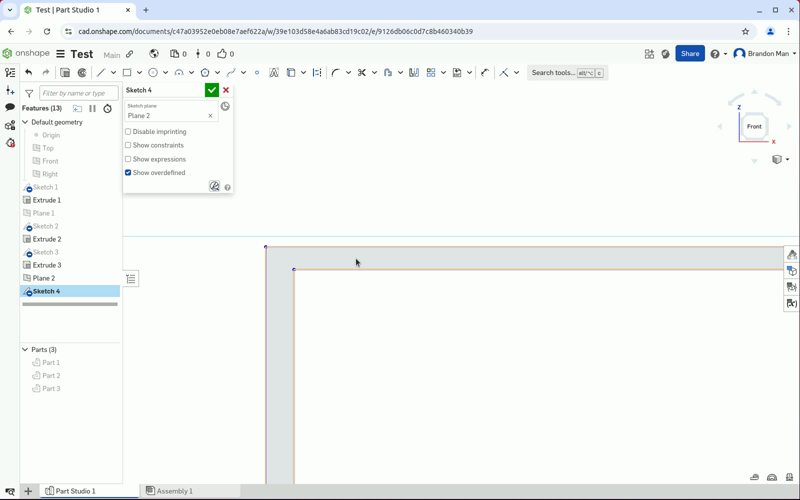
scroll(-6)
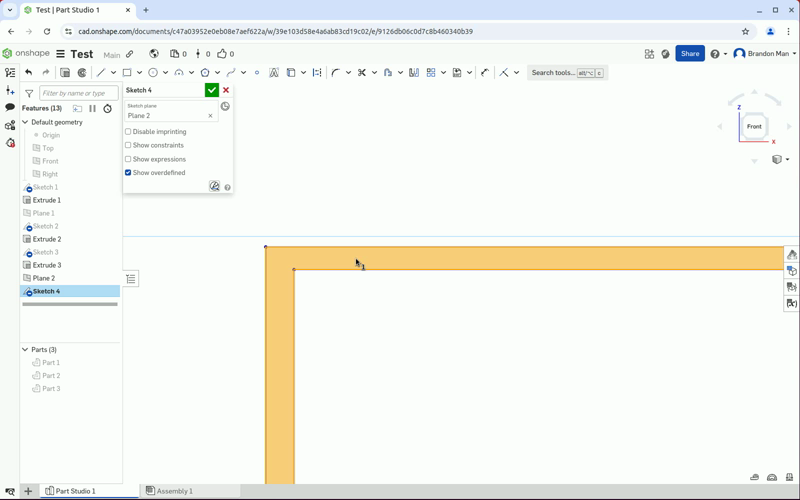
scroll(-6)
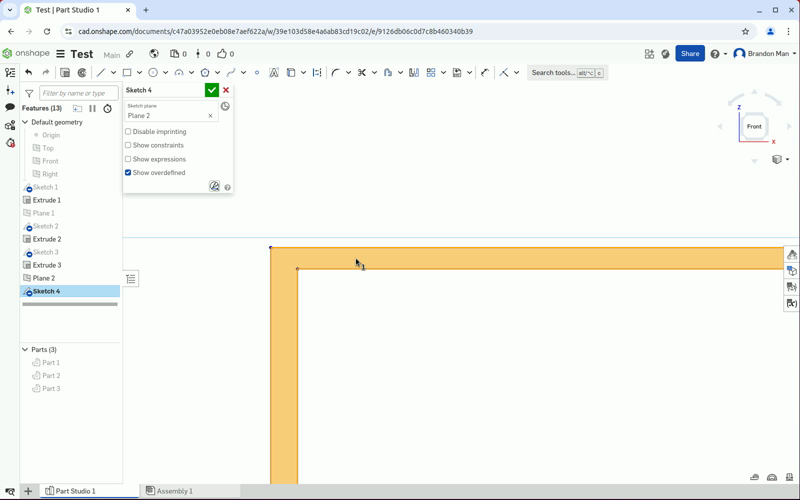
scroll(-6)
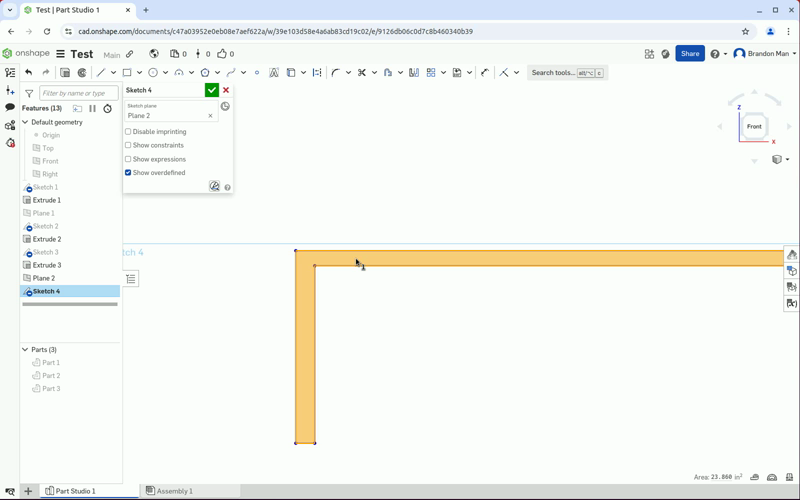
scroll(-6)
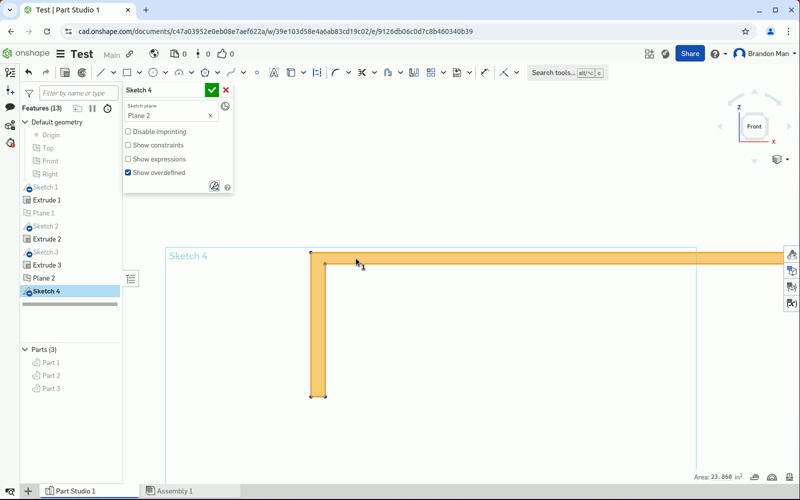
scroll(-6)
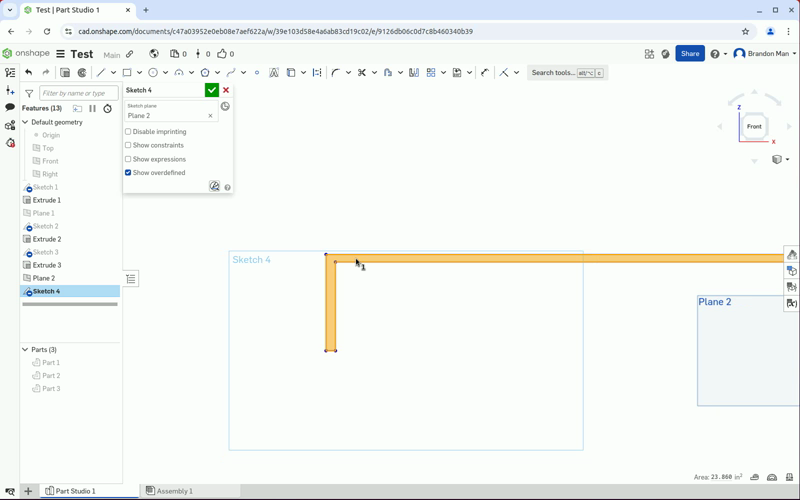
scroll(-6)
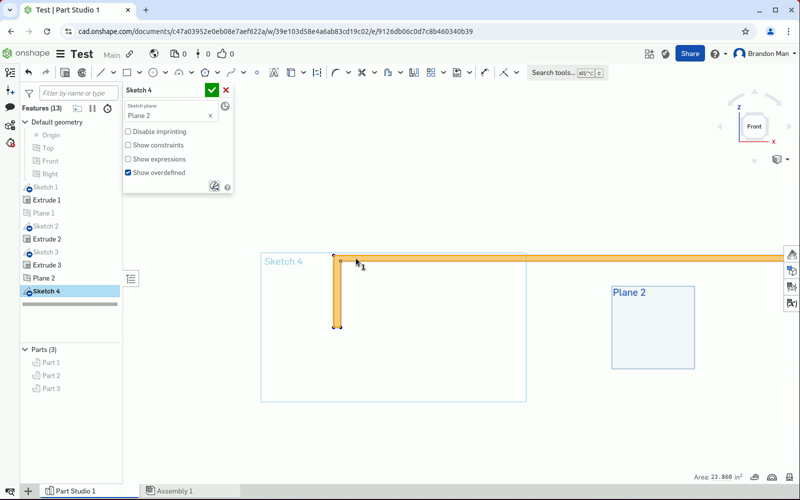
scroll(-6)
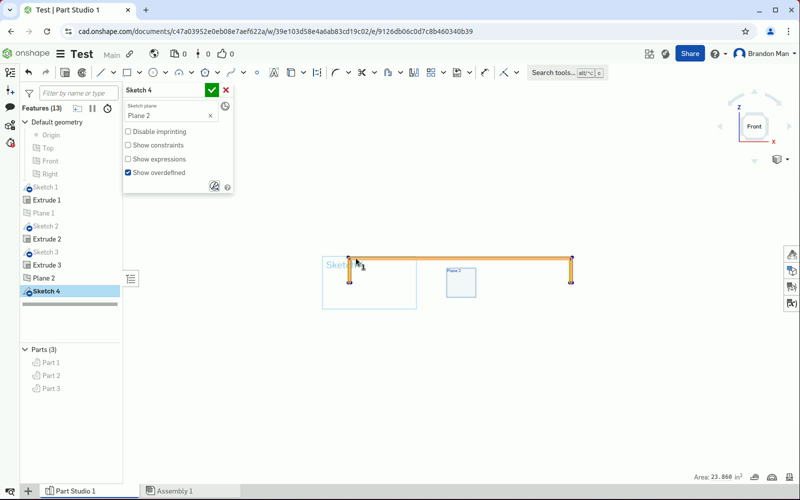
mouse_move(73, 352)
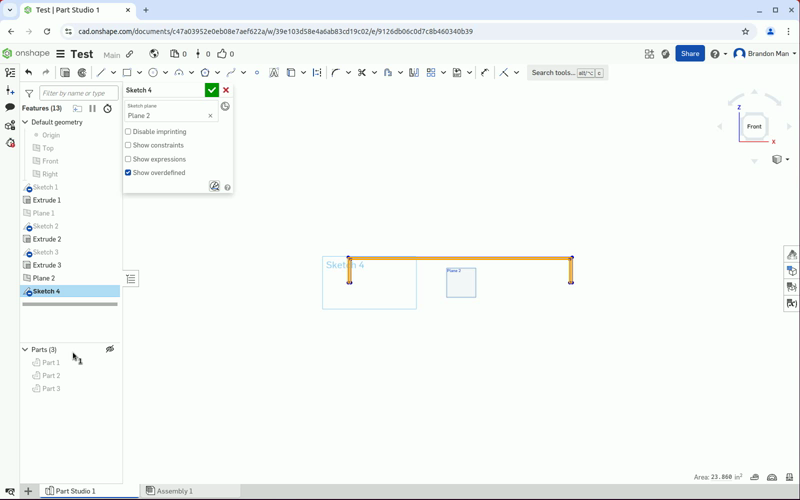
key(shift+y)
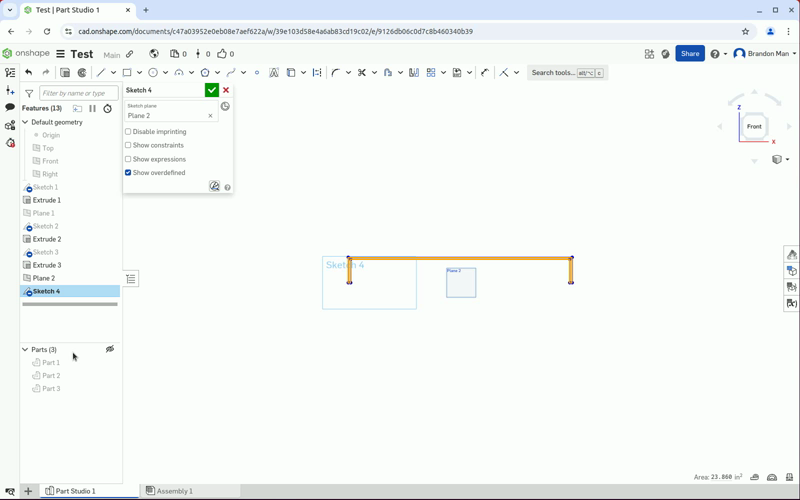
key(shift+e)
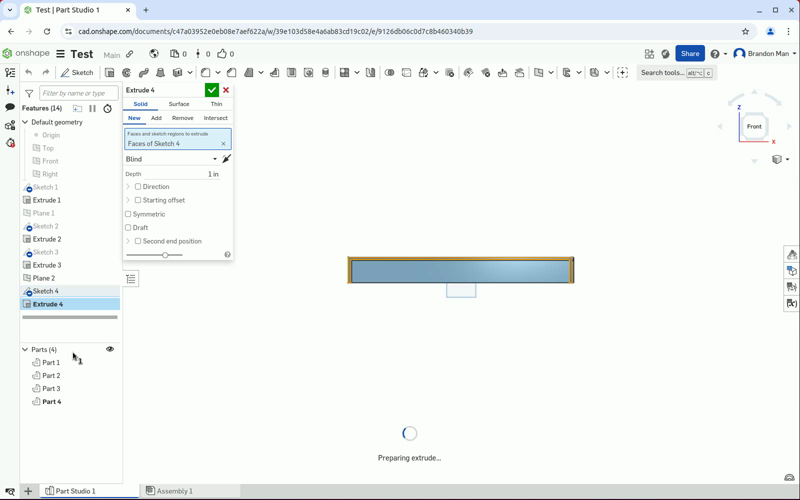
mouse_move(143, 106)
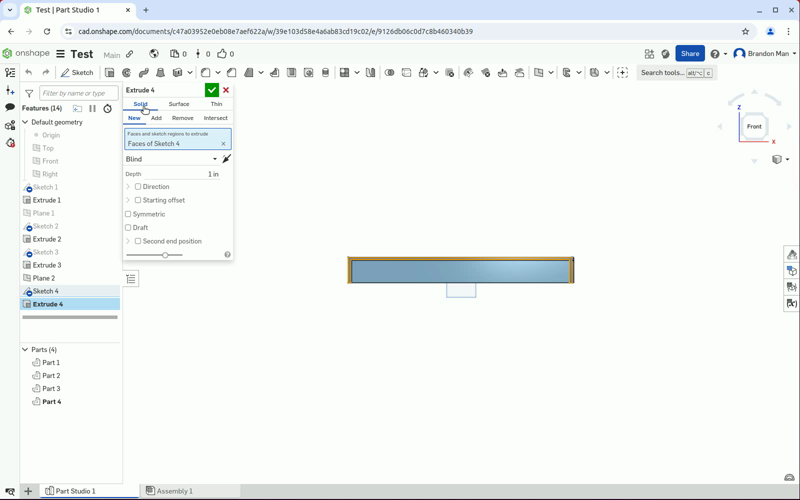
click(143, 106)
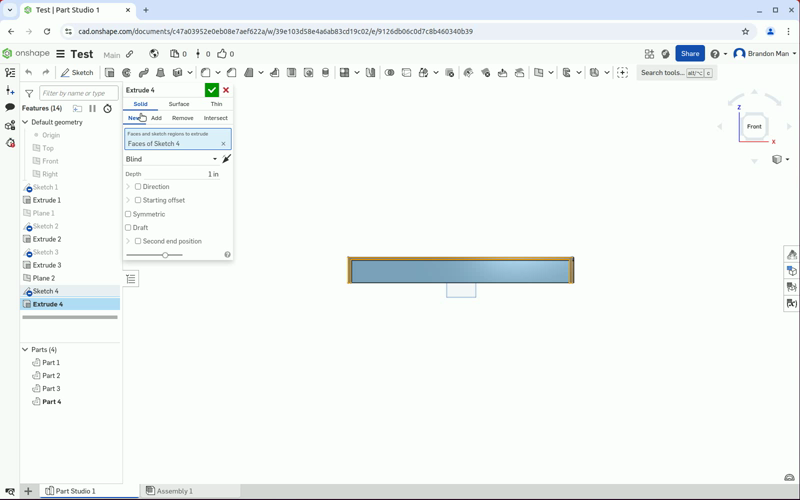
mouse_move(137, 120)
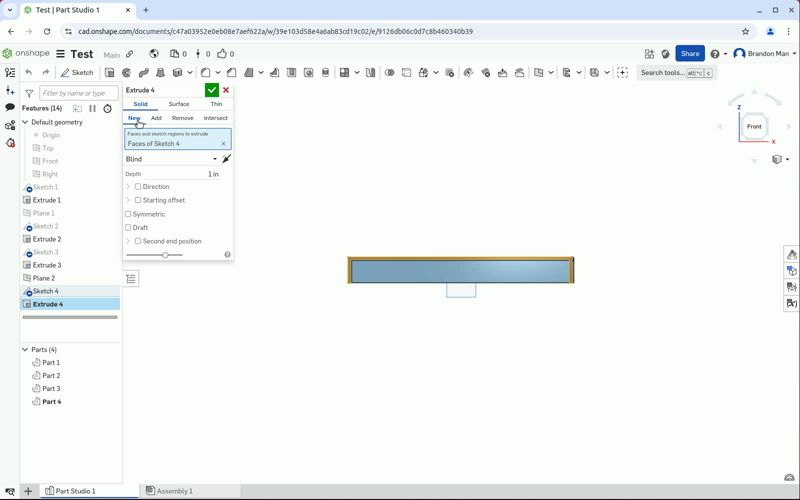
click(137, 120)
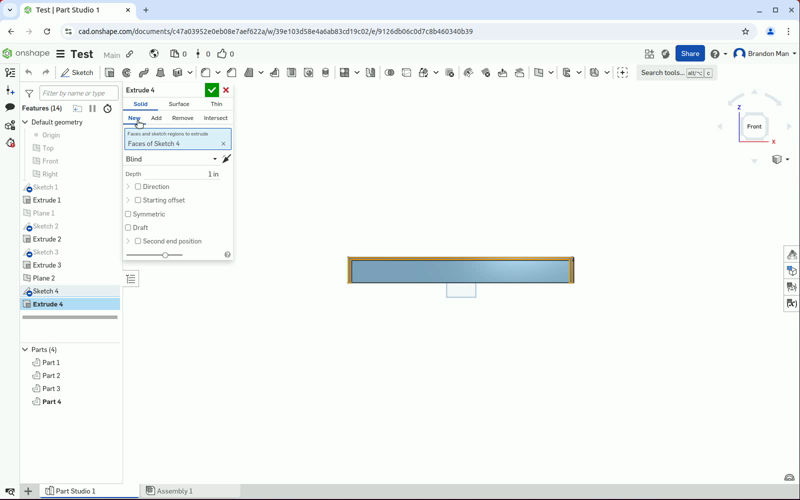
key(tab, 4)
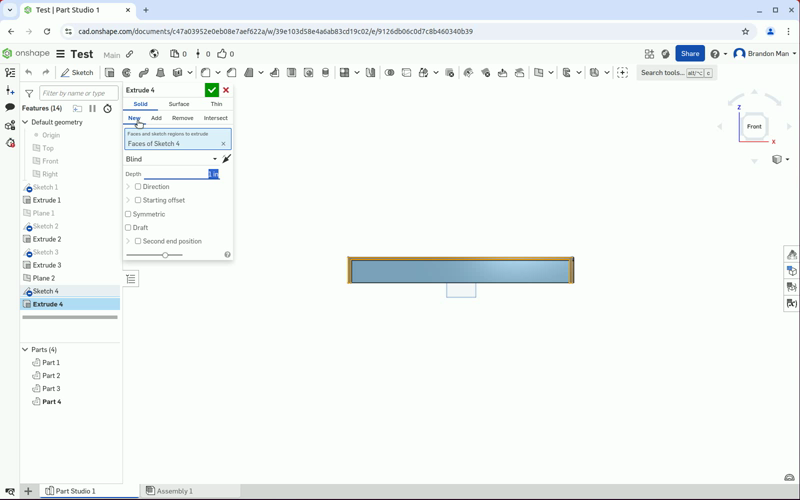
text(0.722)
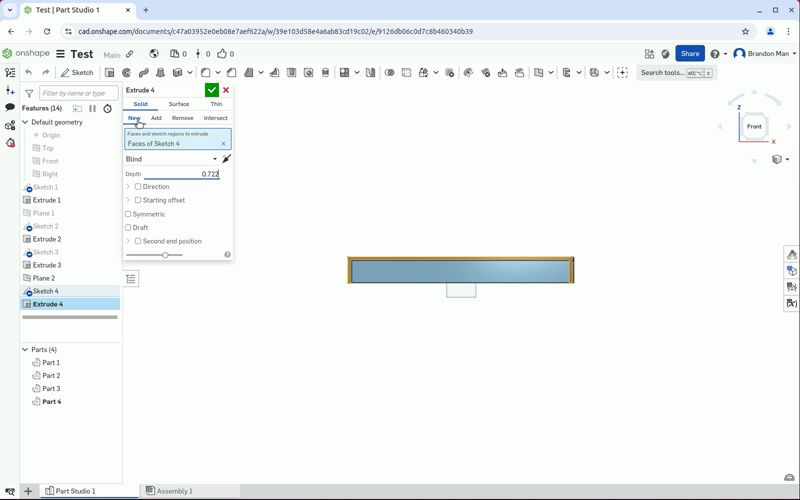
key(enter)
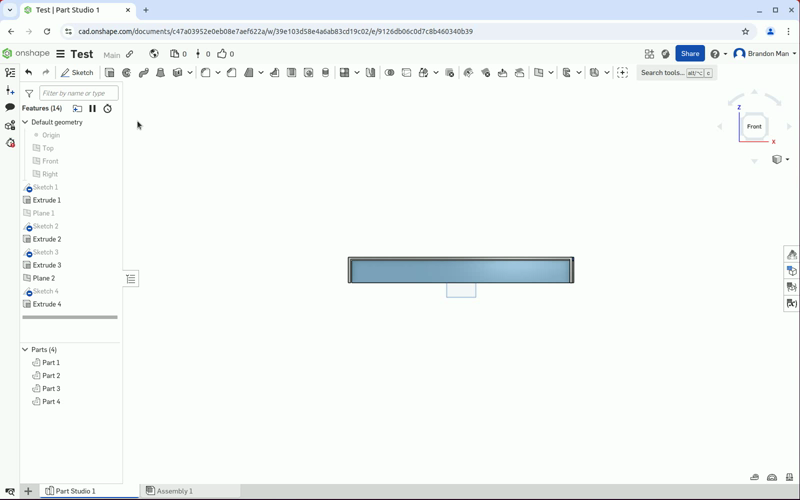
key(shift+h)
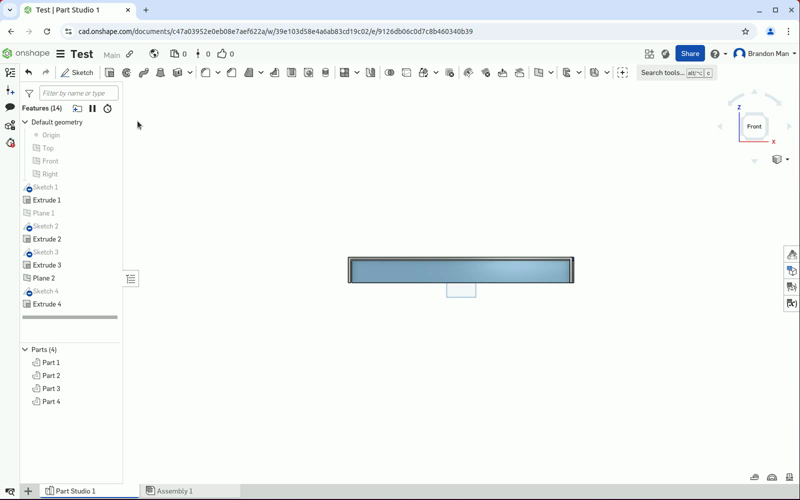
key(shift+h)
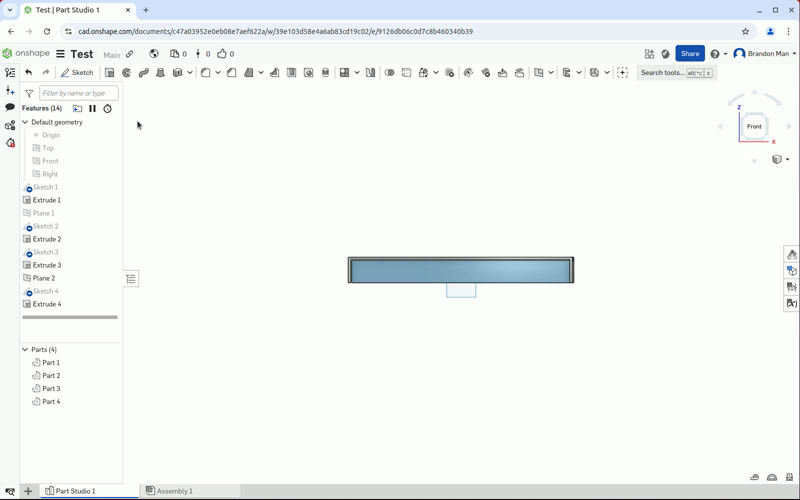
mouse_move(73, 189)
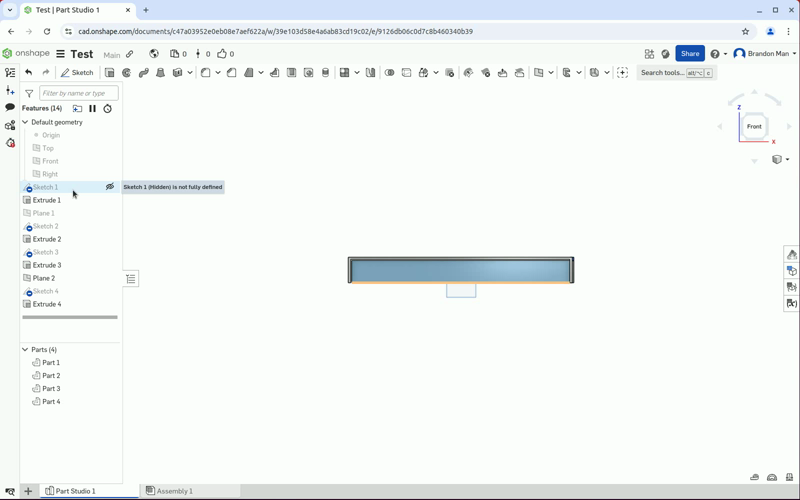
click(73, 189)
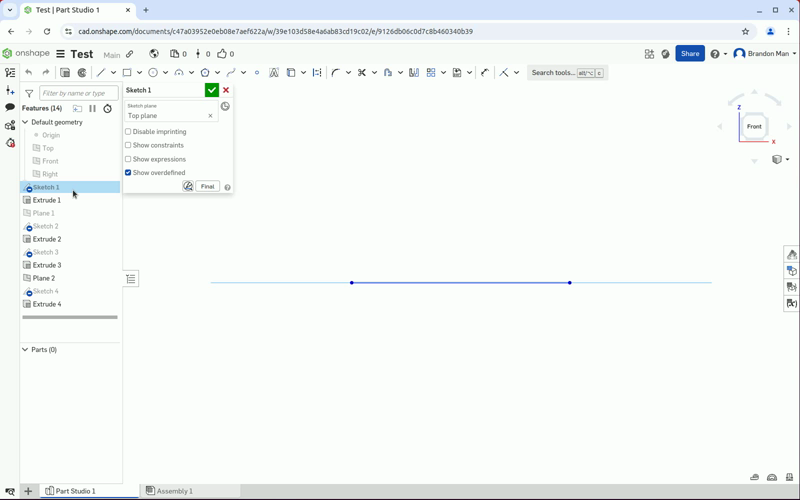
mouse_move(229, 92)
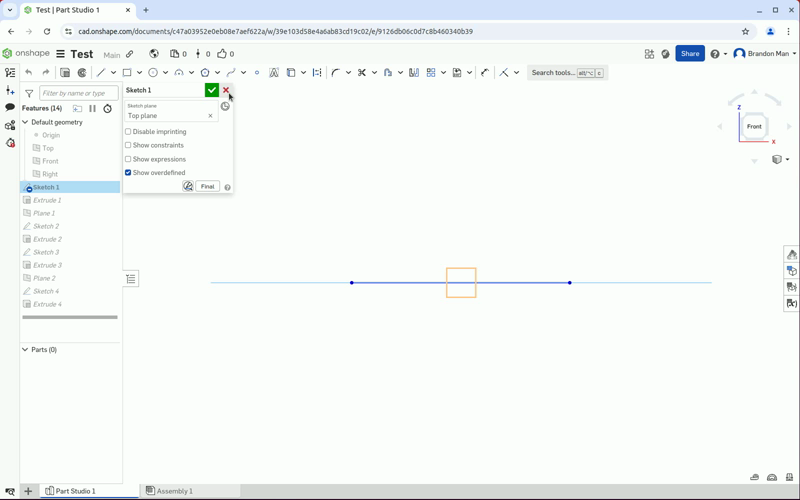
click(229, 92)
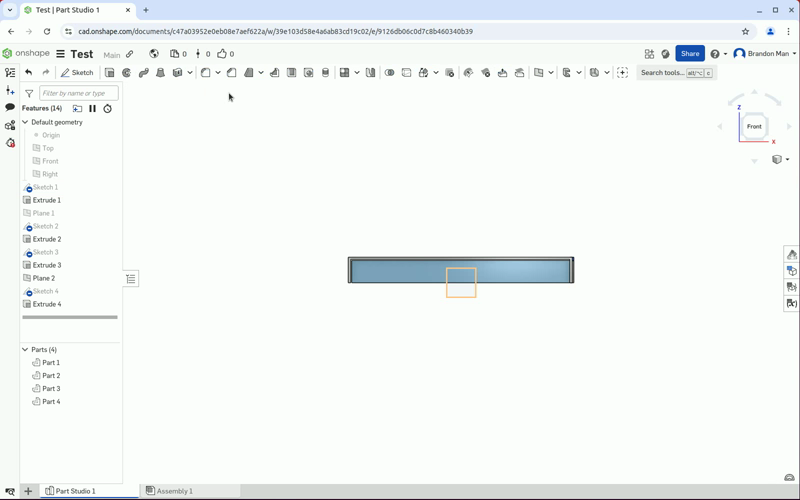
key(shift+s)
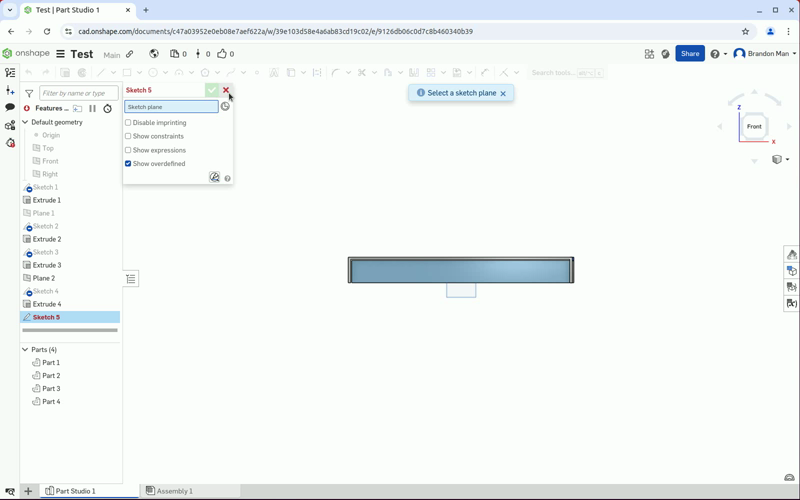
mouse_move(73, 280)
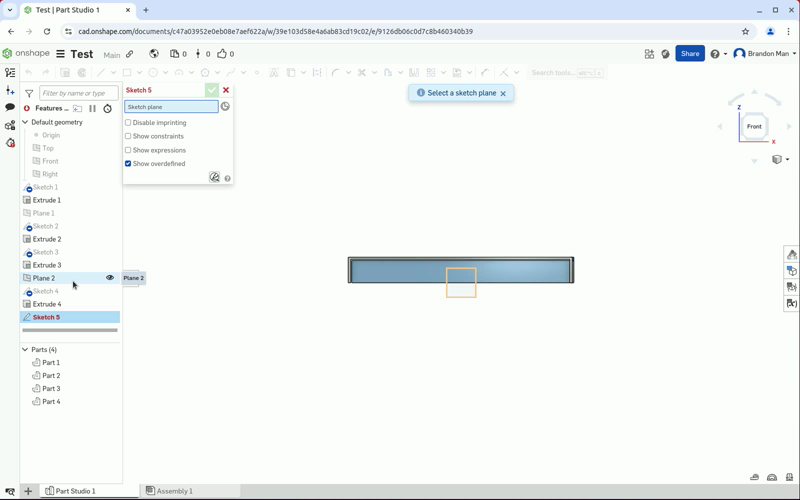
click(73, 280)
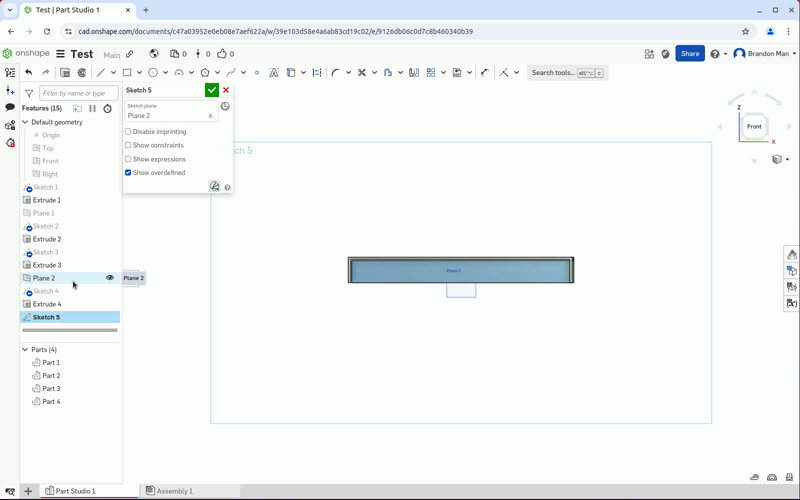
mouse_move(73, 352)
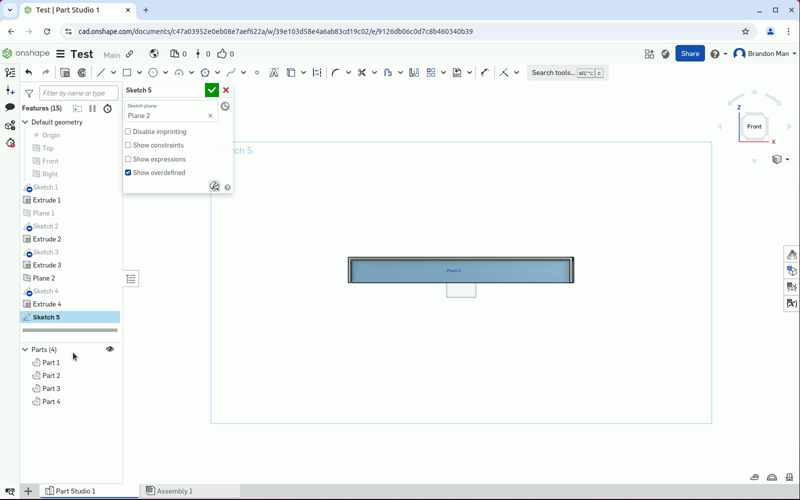
key(y)
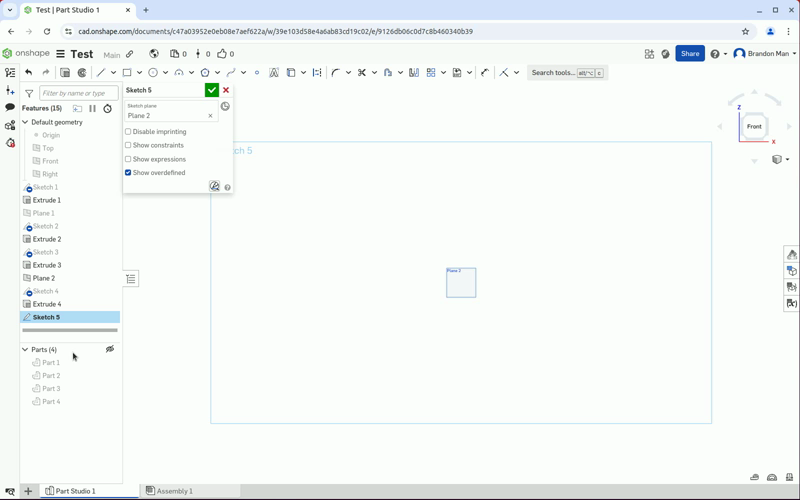
key(l)
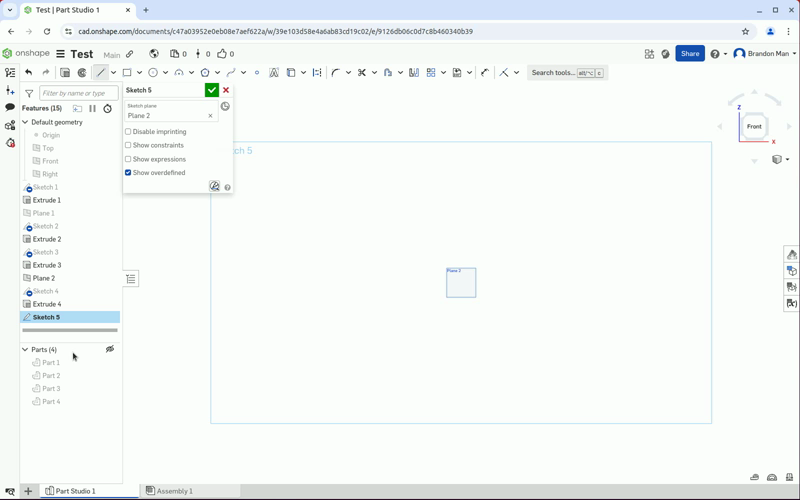
key_down(shift)
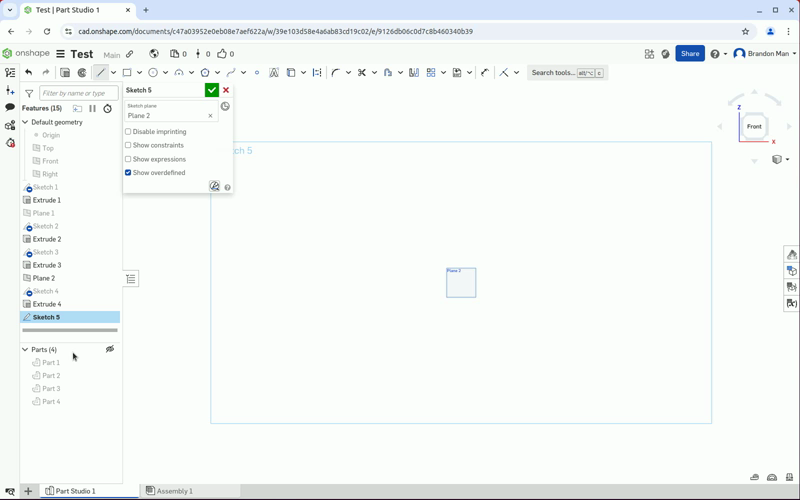
mouse_move(351, 282)
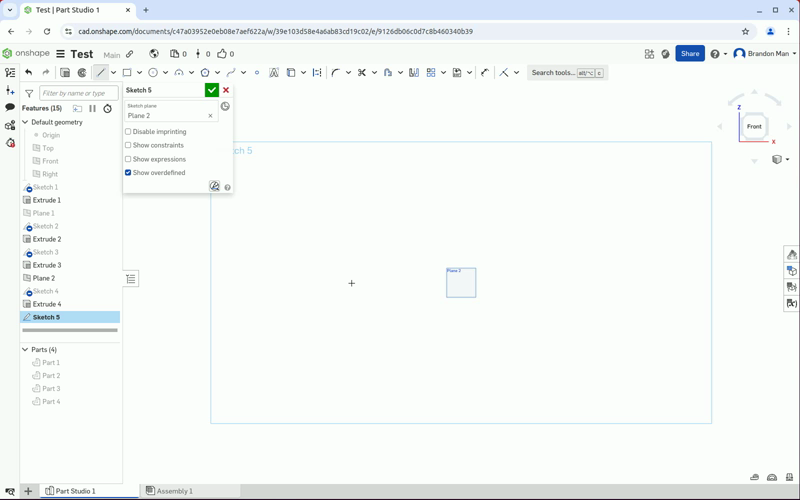
click(351, 282)
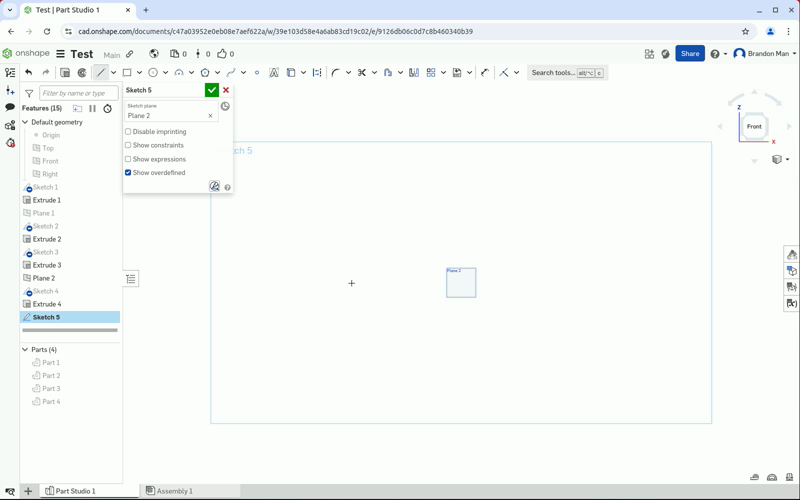
key_up(shift)
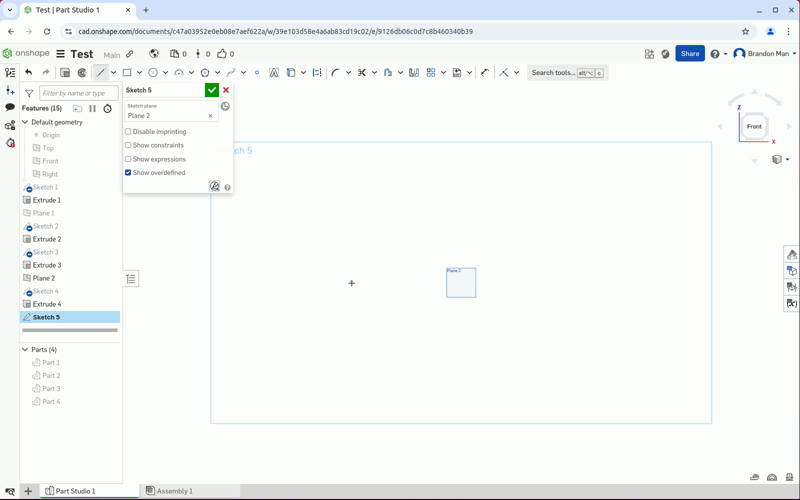
key_down(shift)
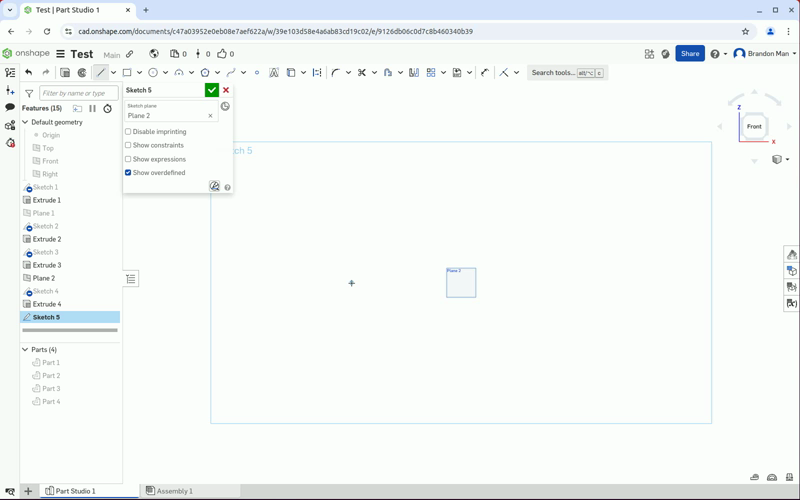
mouse_move(569, 282)
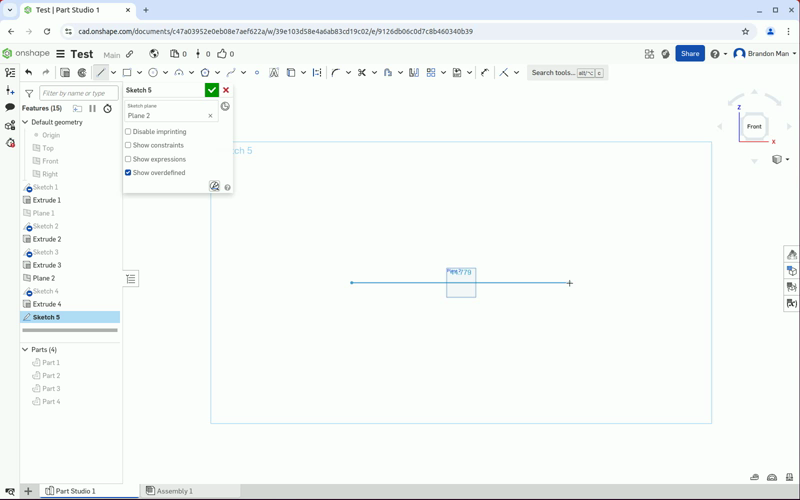
click(569, 282)
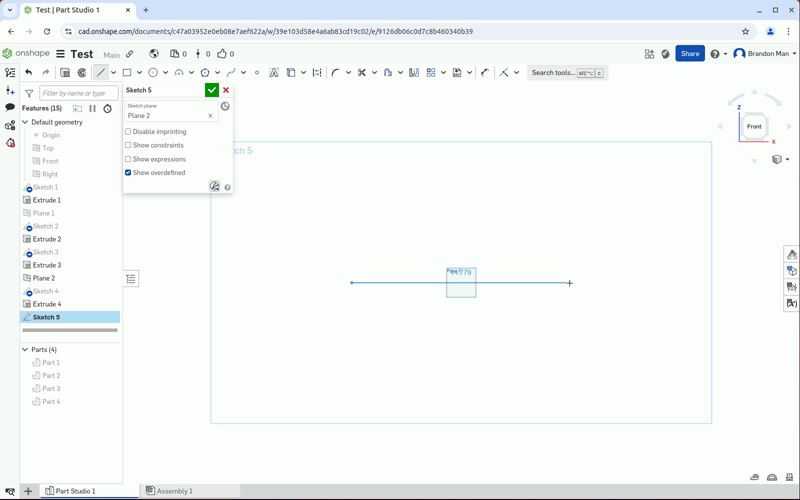
key_up(shift)
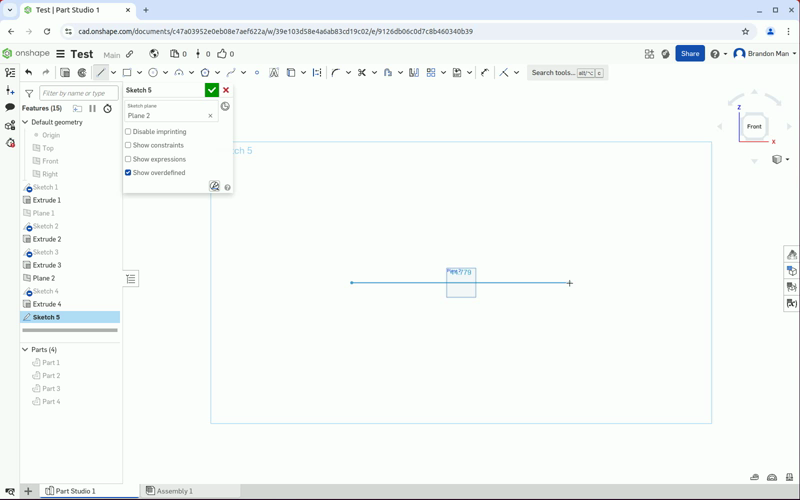
key_down(shift)
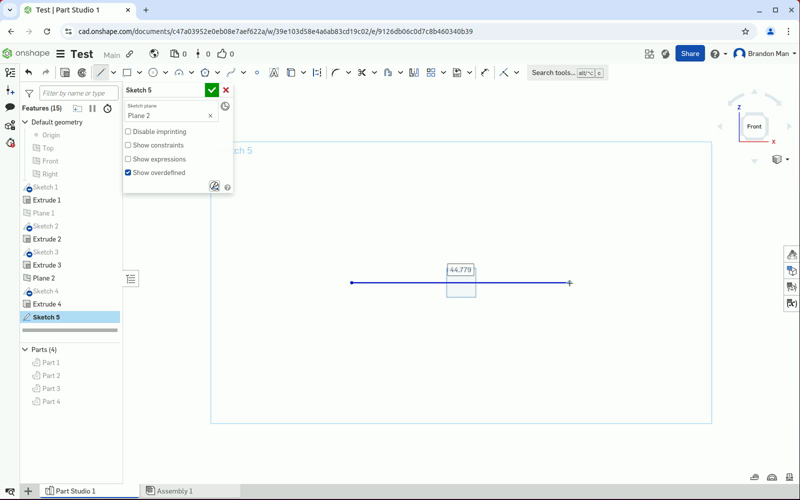
mouse_move(589, 282)
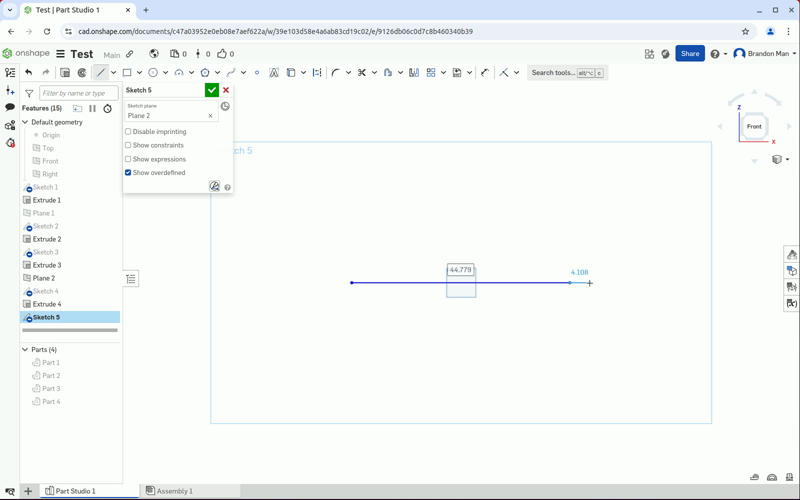
mouse_move(569, 260)
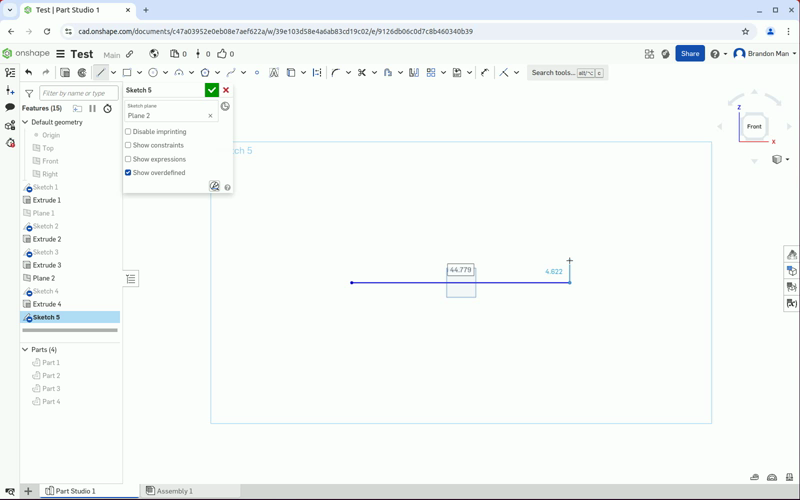
click(569, 260)
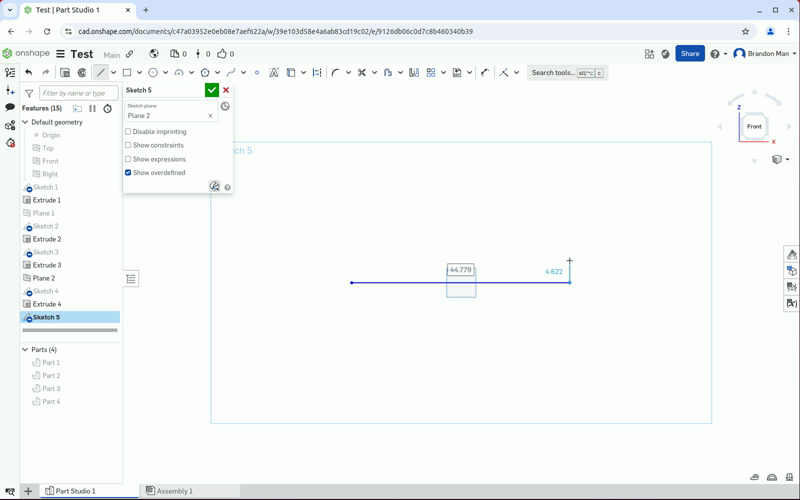
key_up(shift)
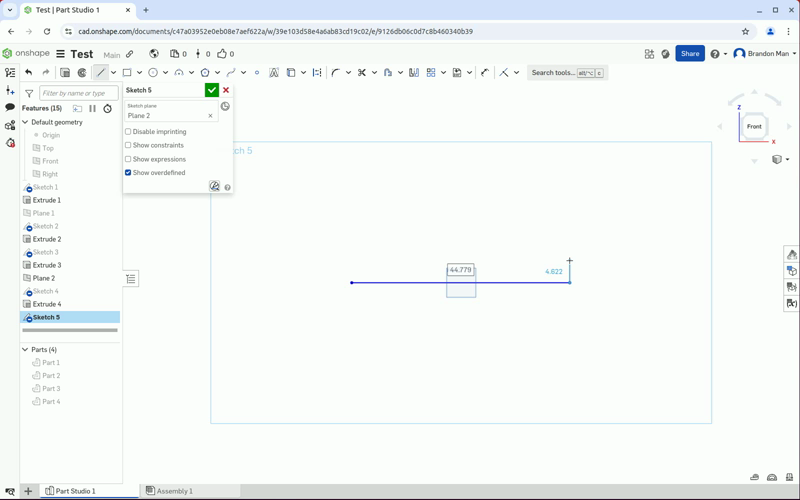
key_down(shift)
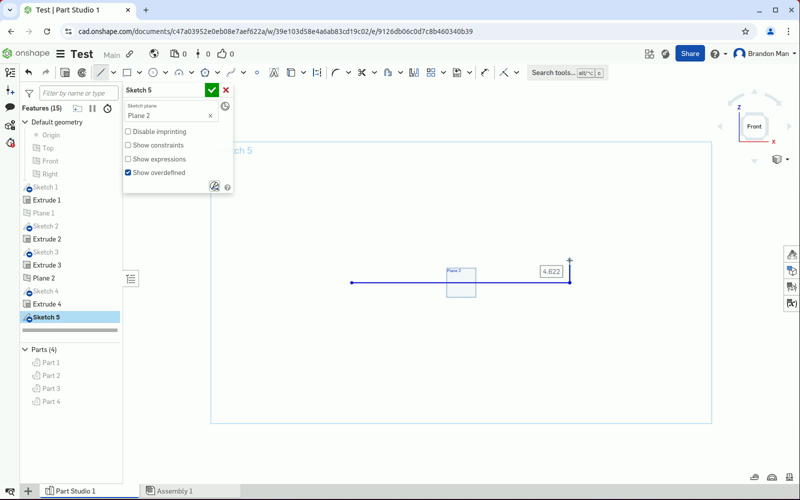
mouse_move(351, 260)
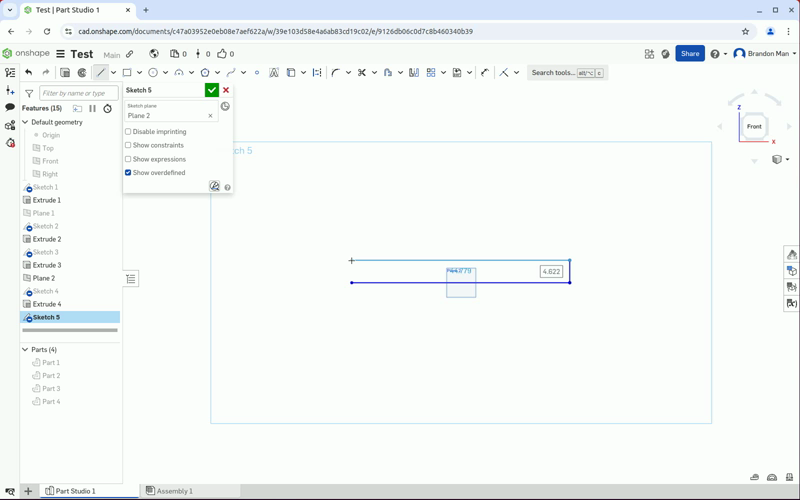
click(351, 260)
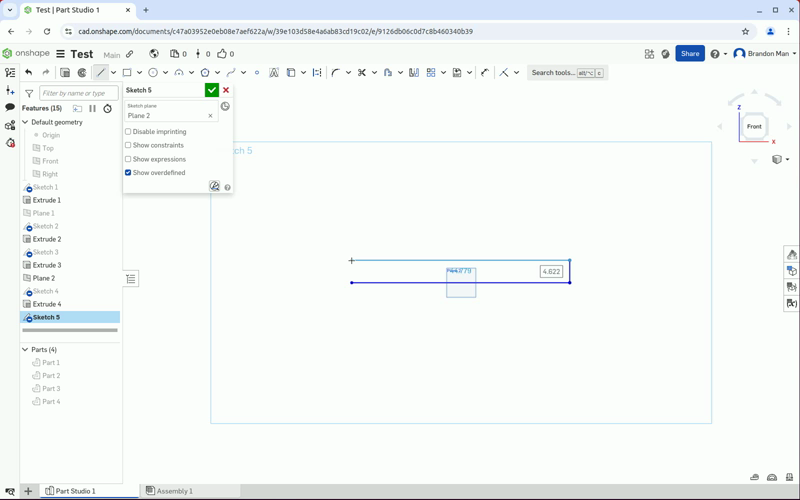
key_up(shift)
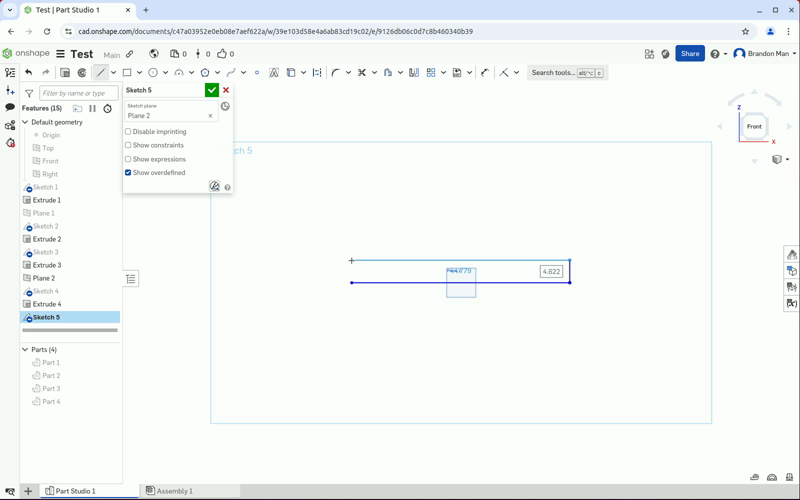
mouse_move(381, 260)
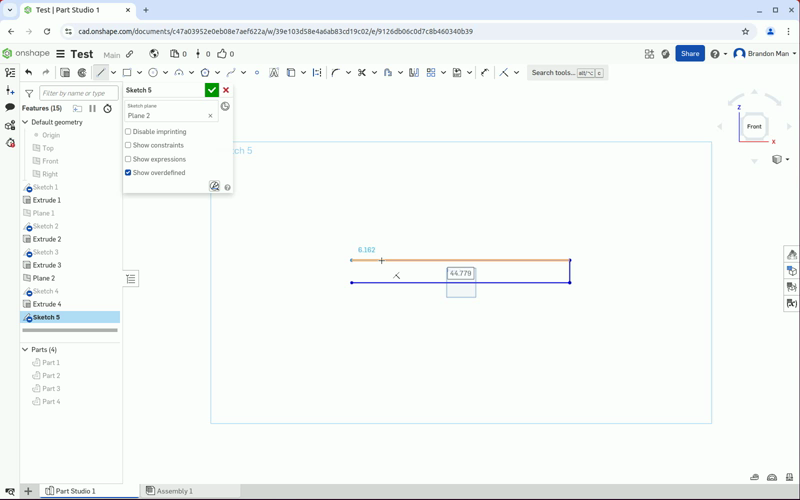
key_down(shift)
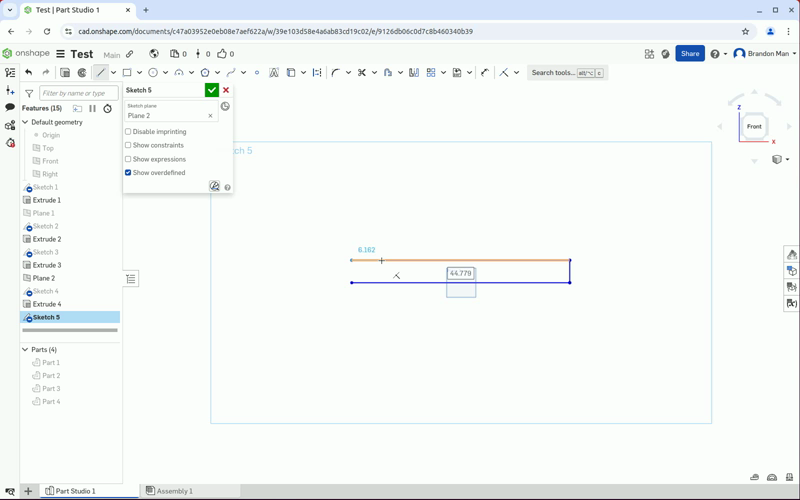
mouse_move(351, 282)
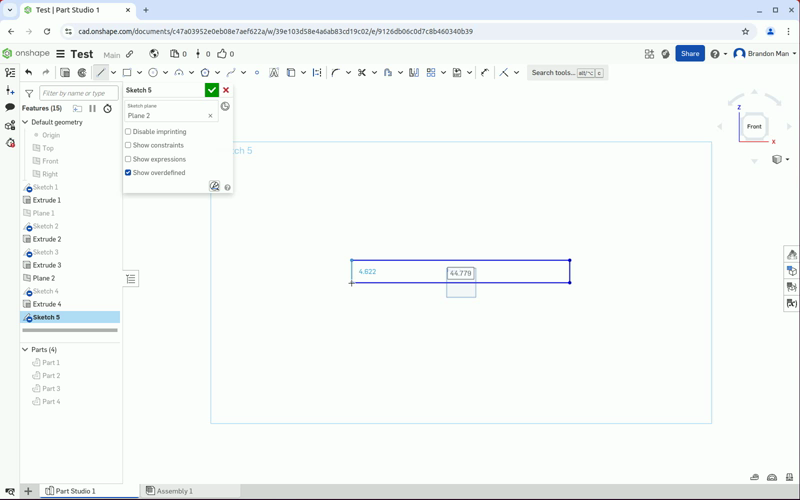
key_up(shift)
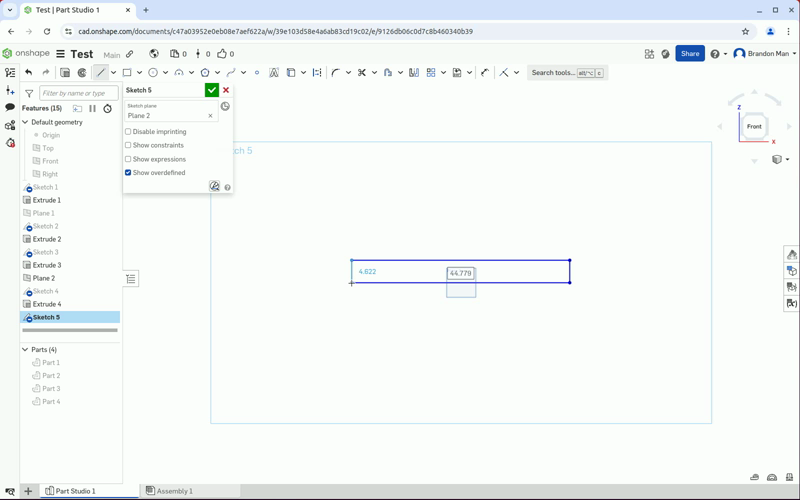
click(351, 282)
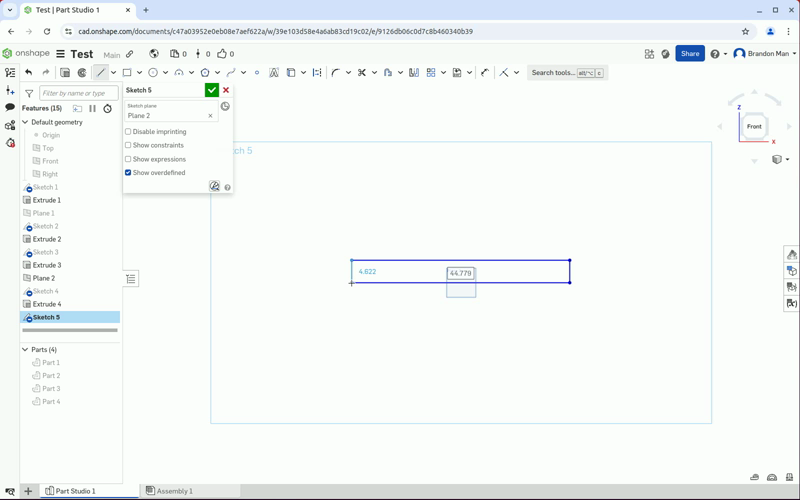
key(esc)
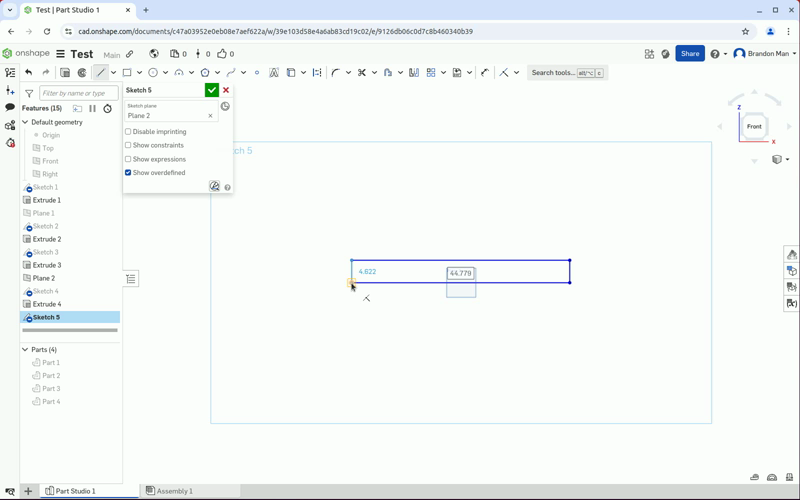
mouse_move(557, 279)
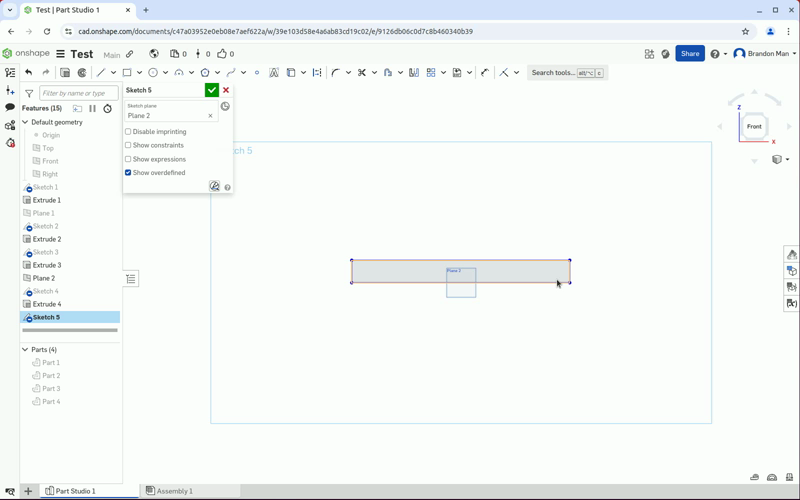
click(557, 279)
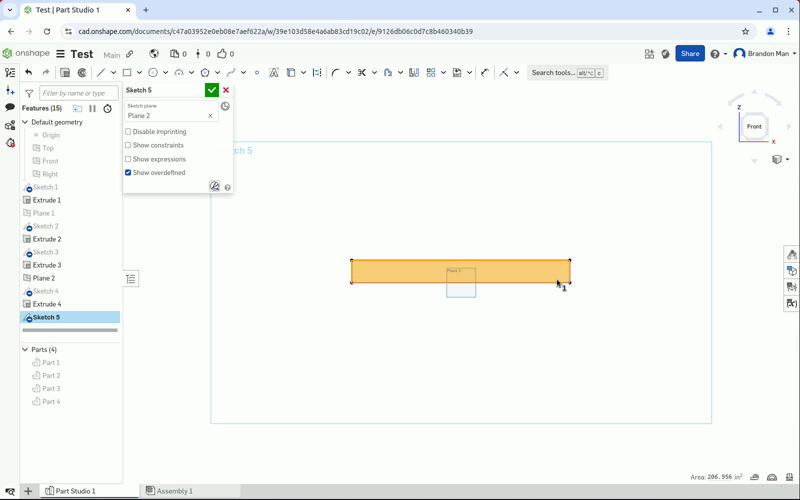
mouse_move(73, 352)
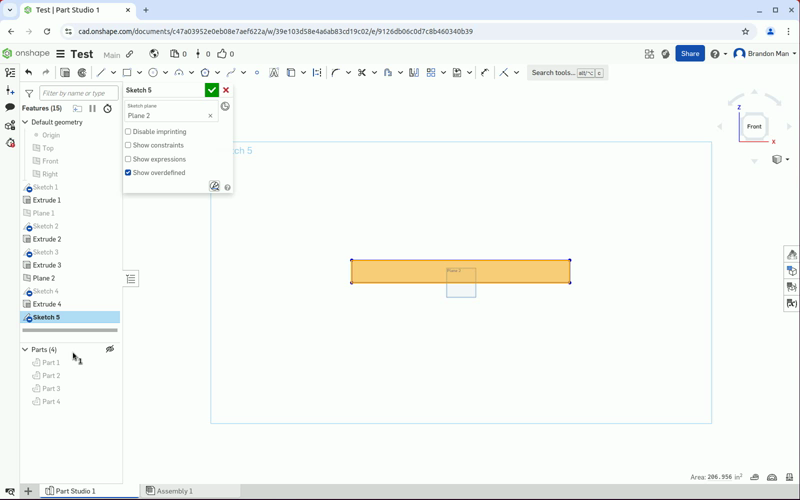
key(shift+y)
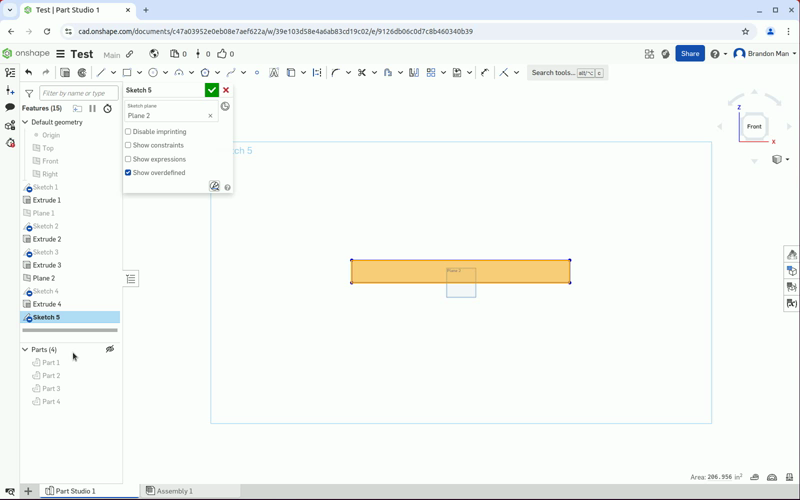
key(shift+e)
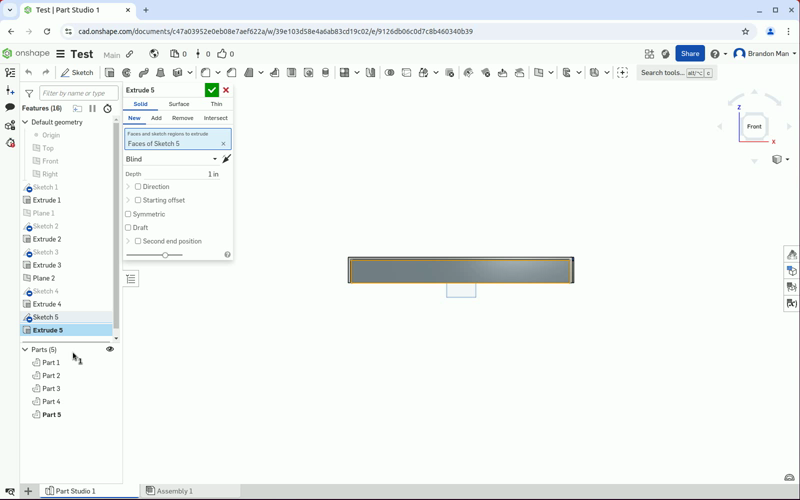
mouse_move(143, 106)
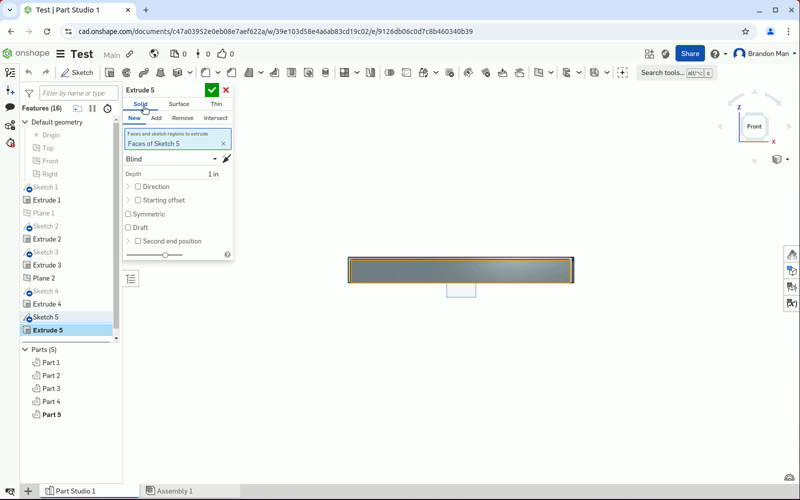
click(143, 106)
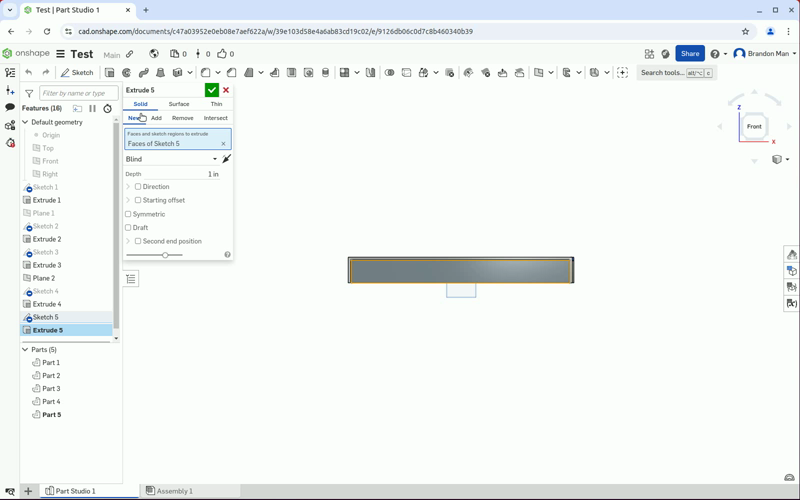
mouse_move(137, 120)
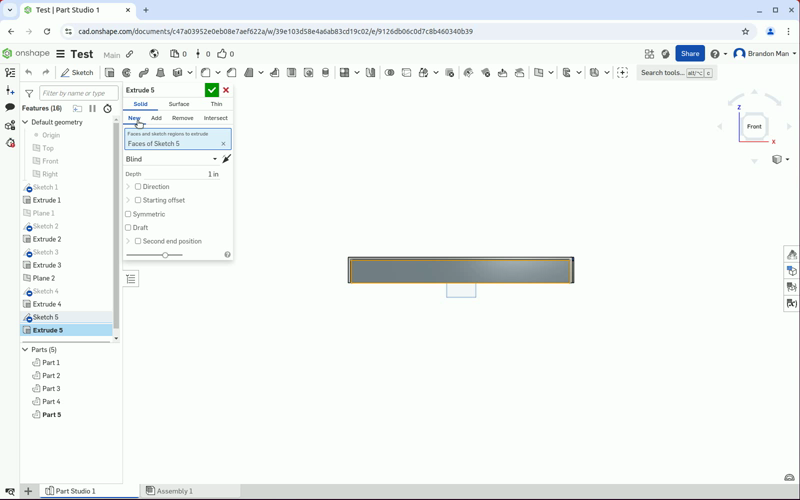
click(137, 120)
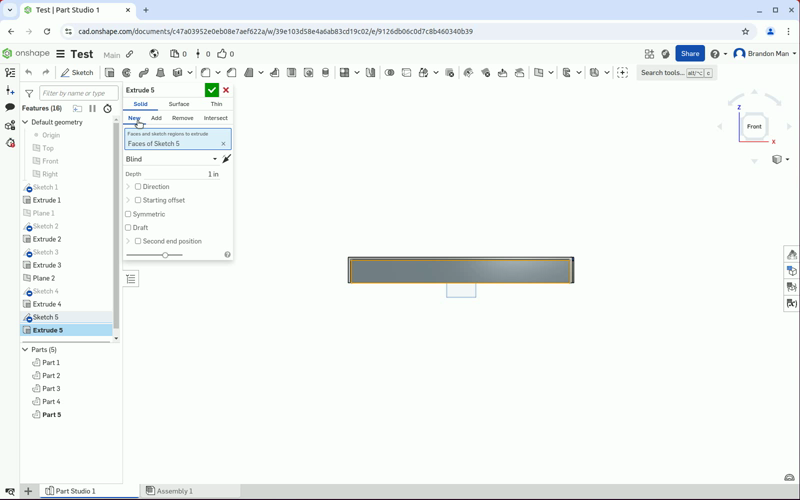
key(tab, 4)
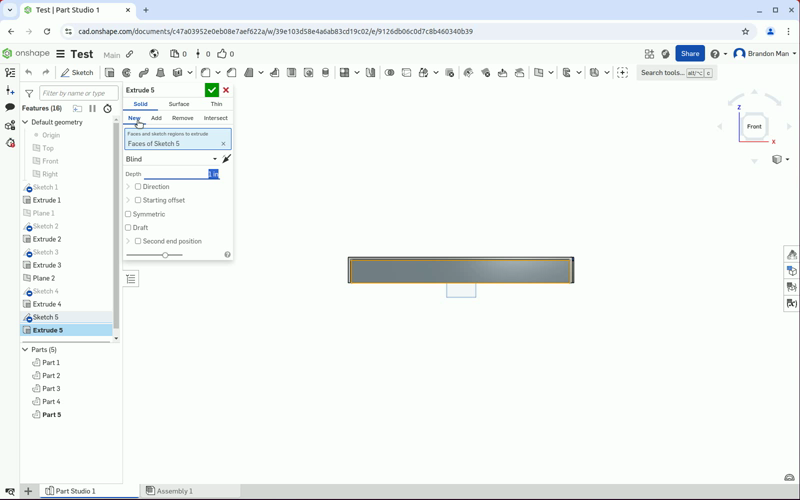
text(0.722)
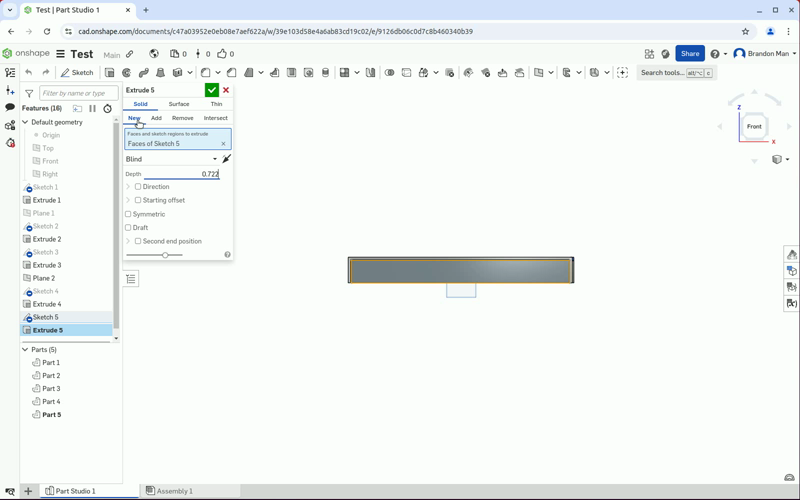
key(enter)
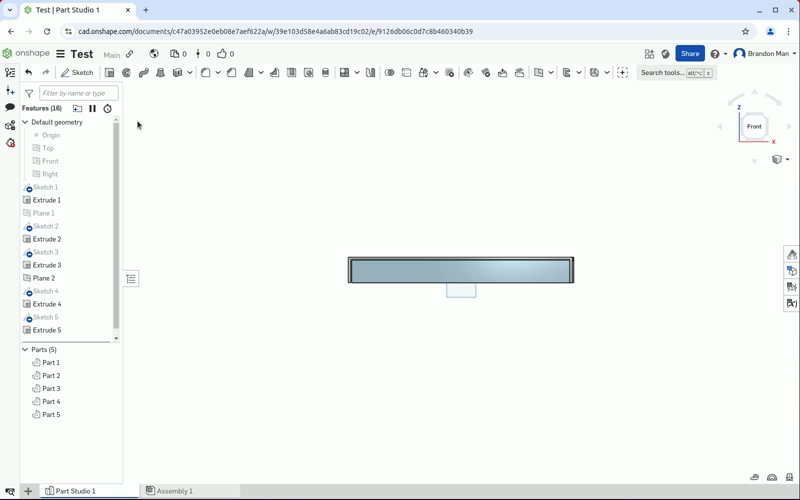
key(shift+h)
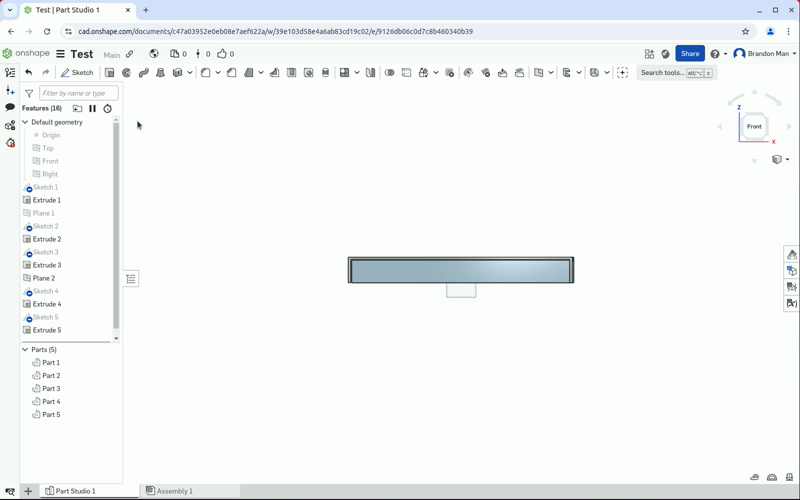
key(shift+h)
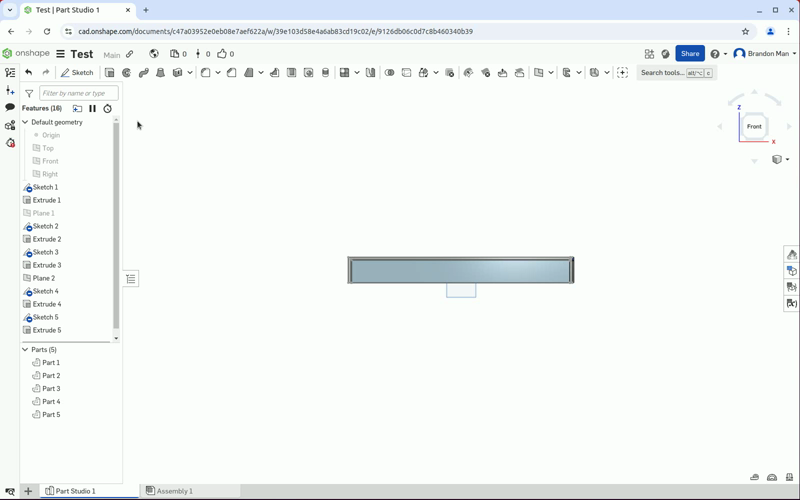
key(shift+7)
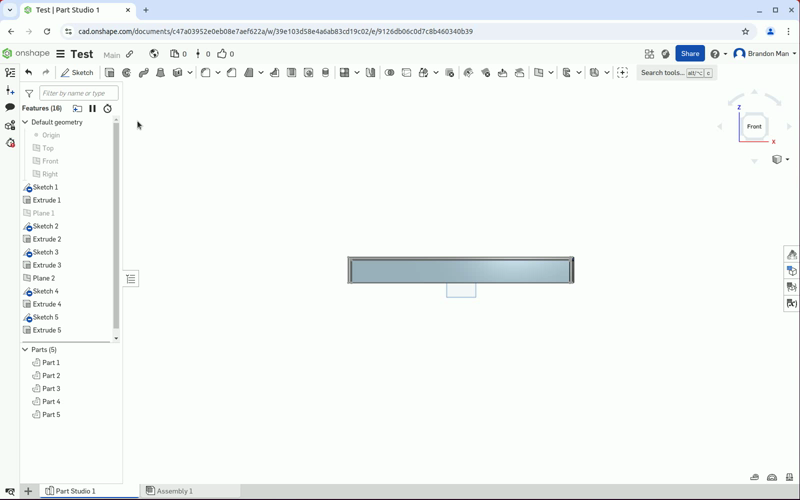
key(left, 2)
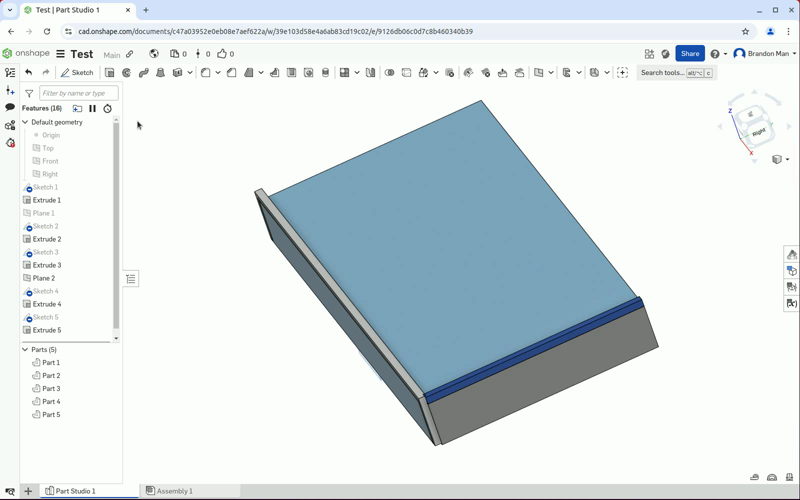
key(down, 2)
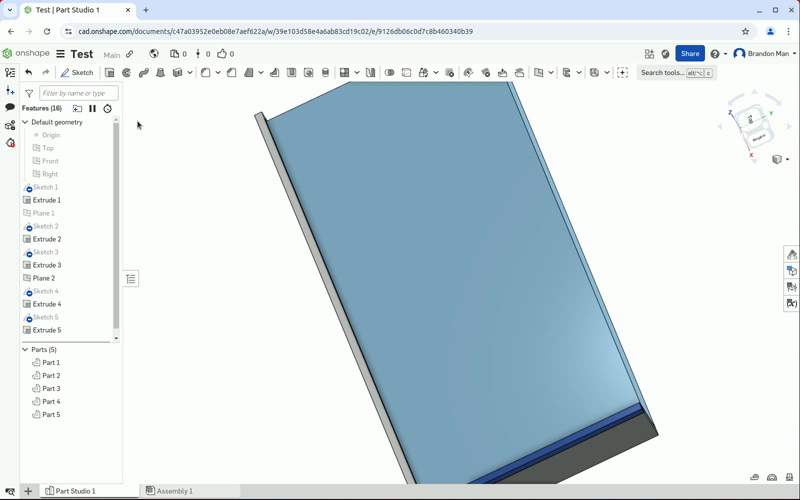
key(up, 2)
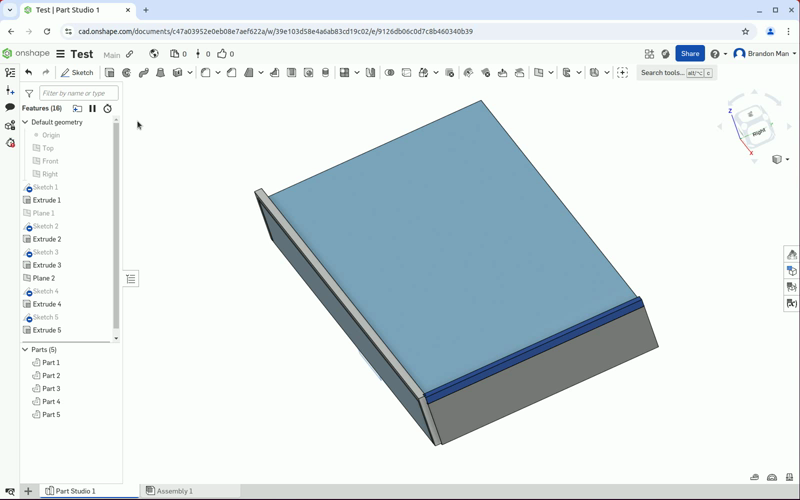
key(right, 2)
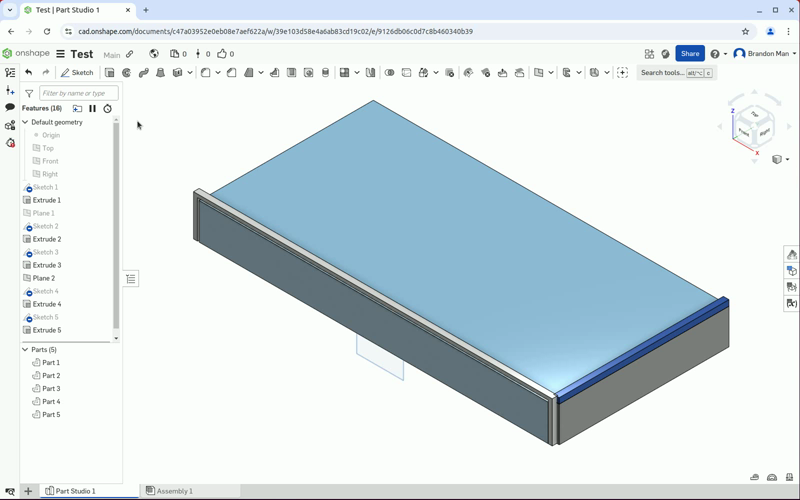
mouse_move(69, 189)
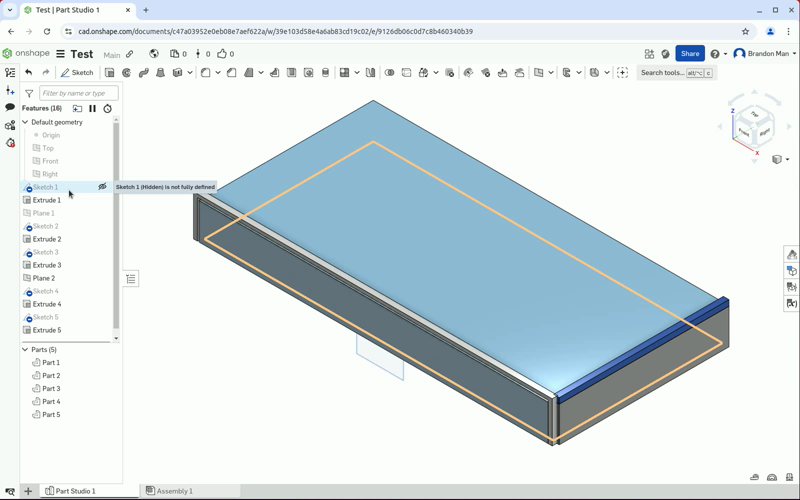
click(69, 189)